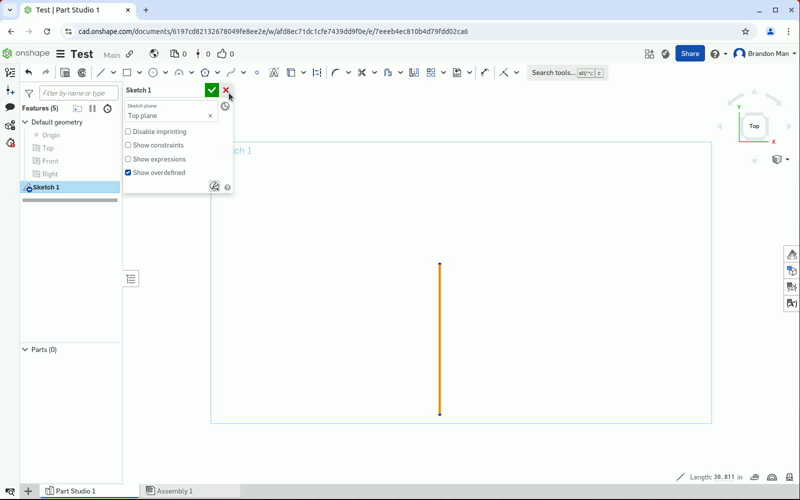
key(shift+h)
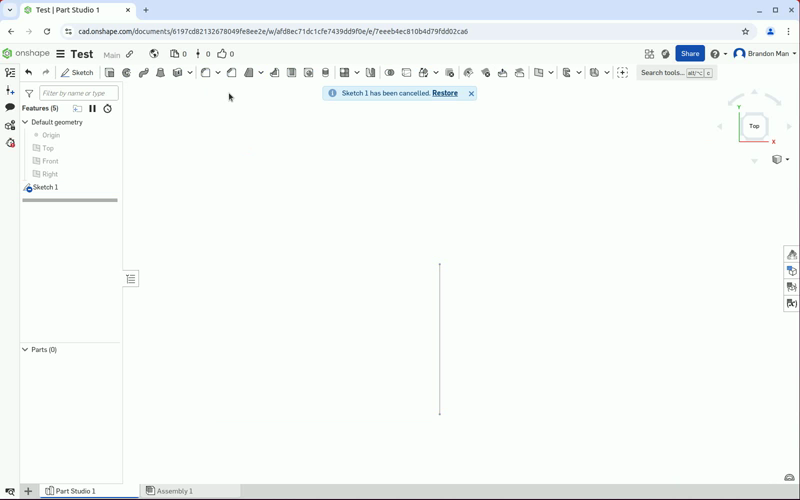
key(shift+s)
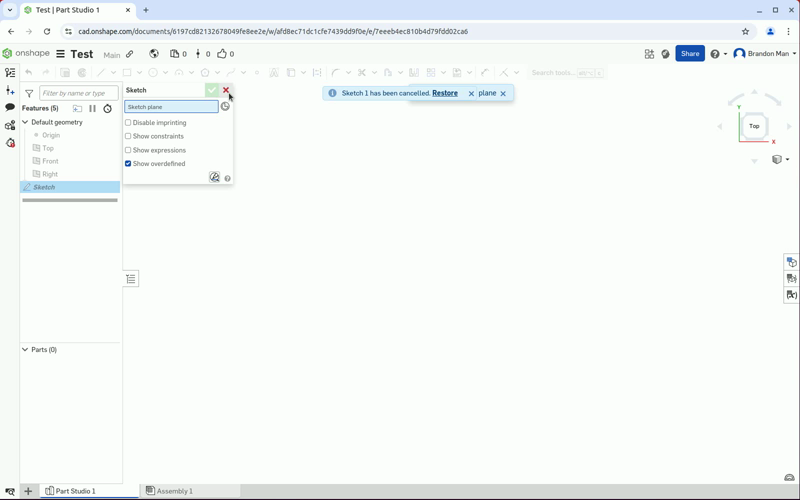
mouse_move(73, 150)
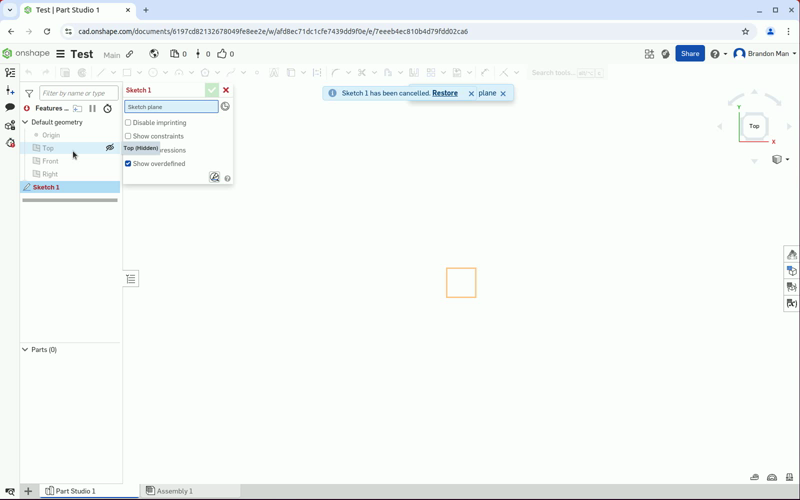
click(73, 150)
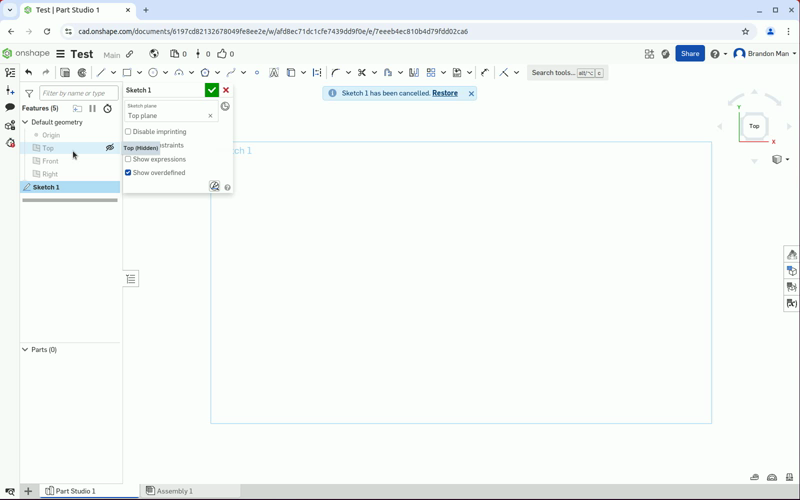
mouse_move(73, 352)
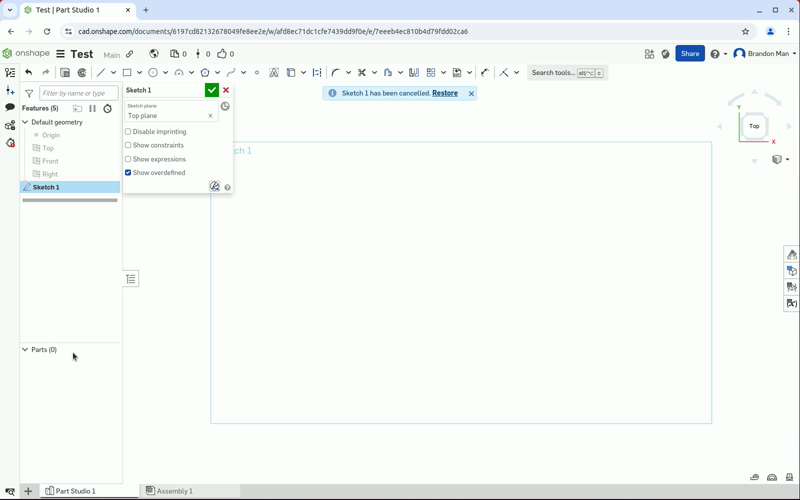
key(y)
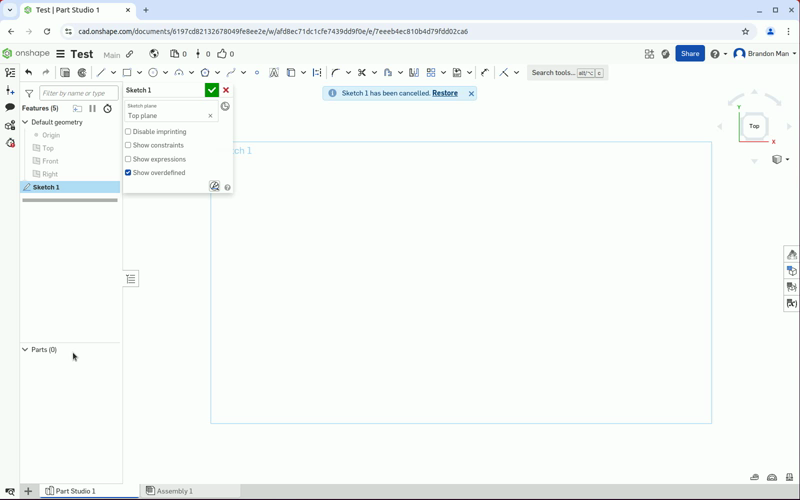
key(c)
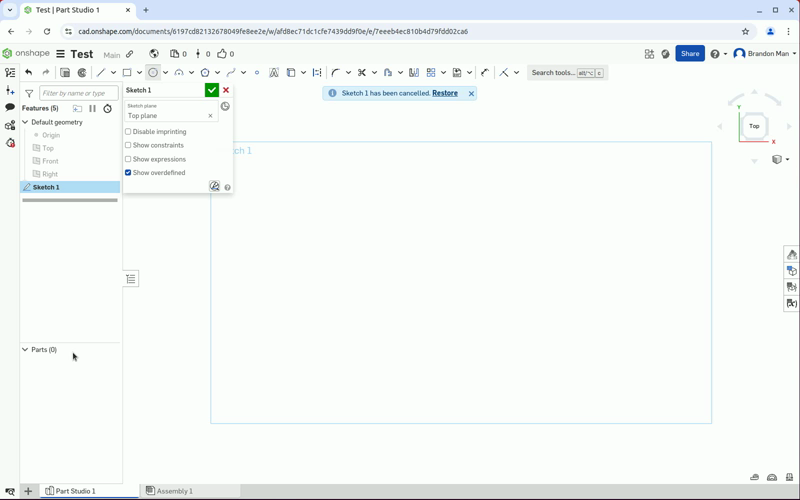
key_down(shift)
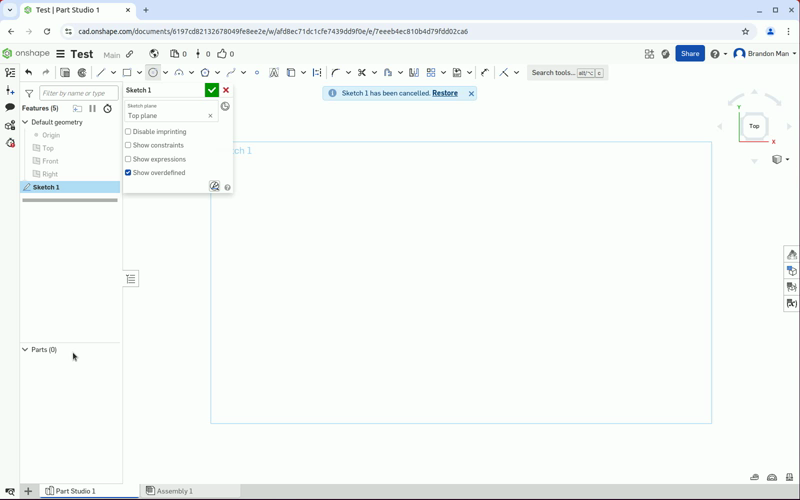
mouse_move(461, 282)
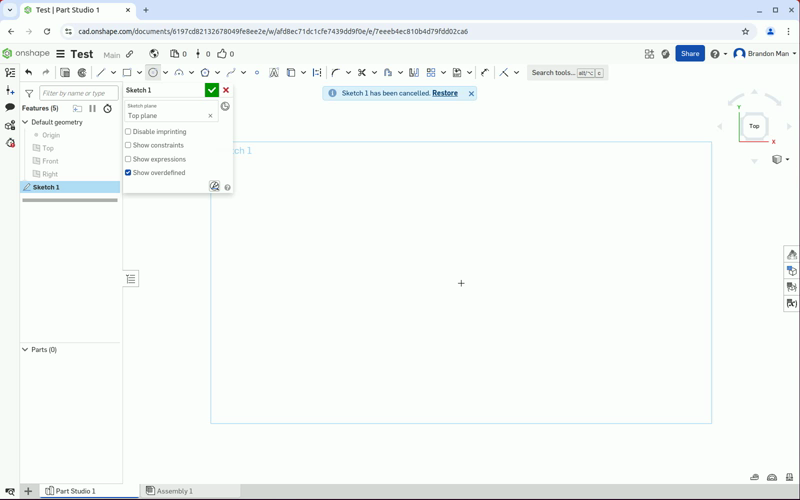
click(461, 282)
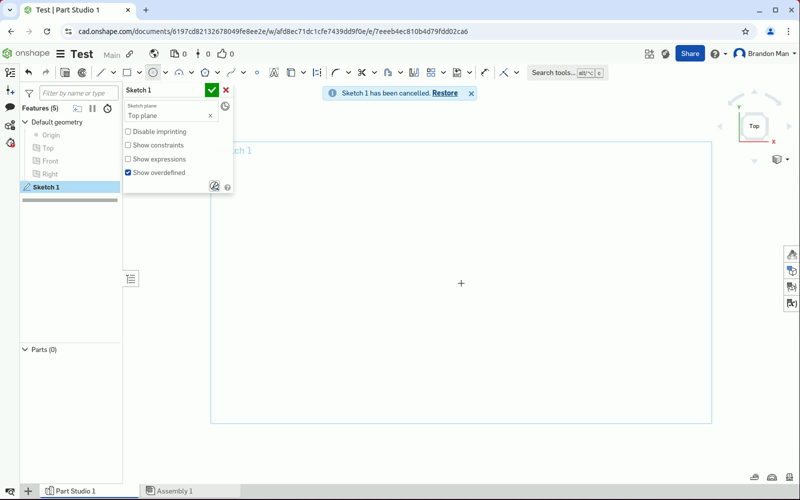
key_up(shift)
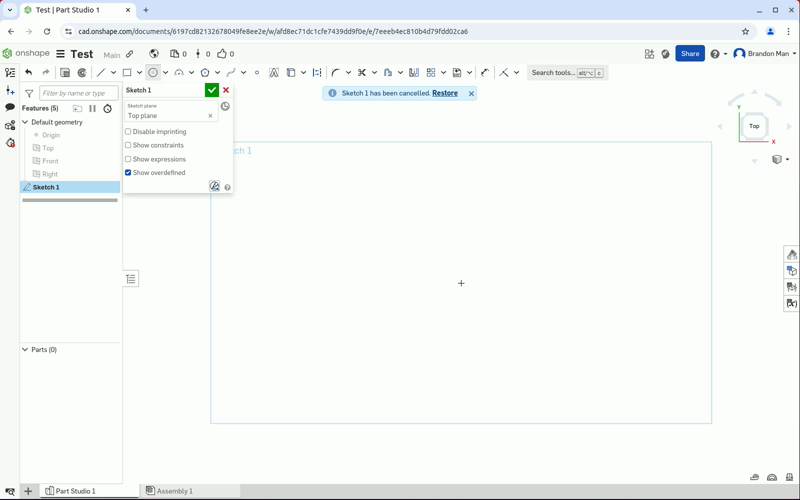
mouse_move(486, 282)
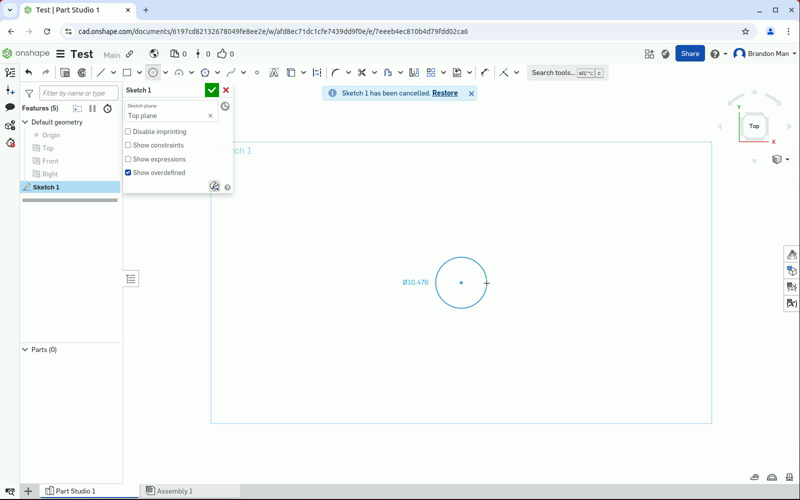
click(486, 282)
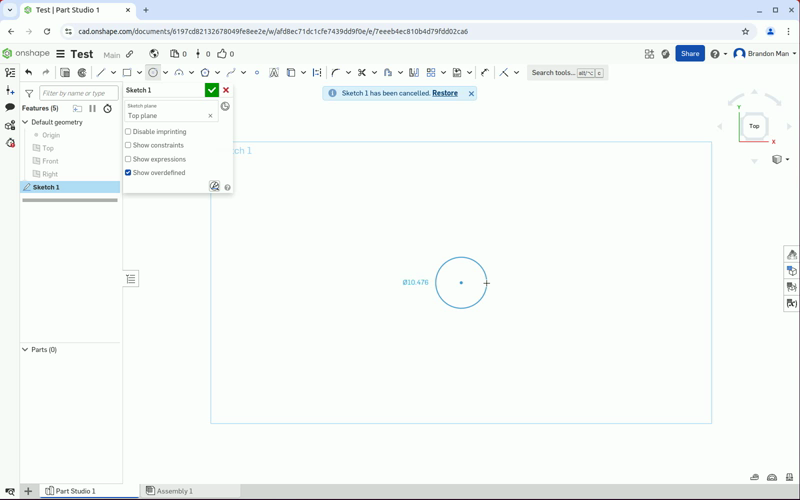
key(esc)
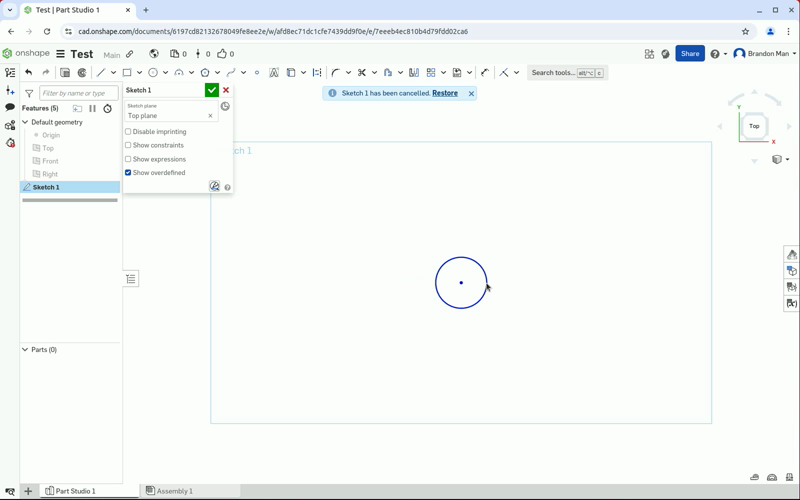
key(c)
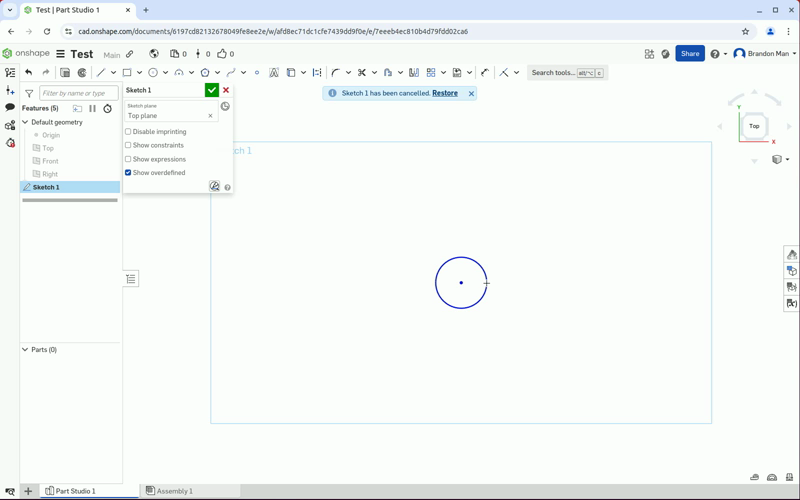
key_down(shift)
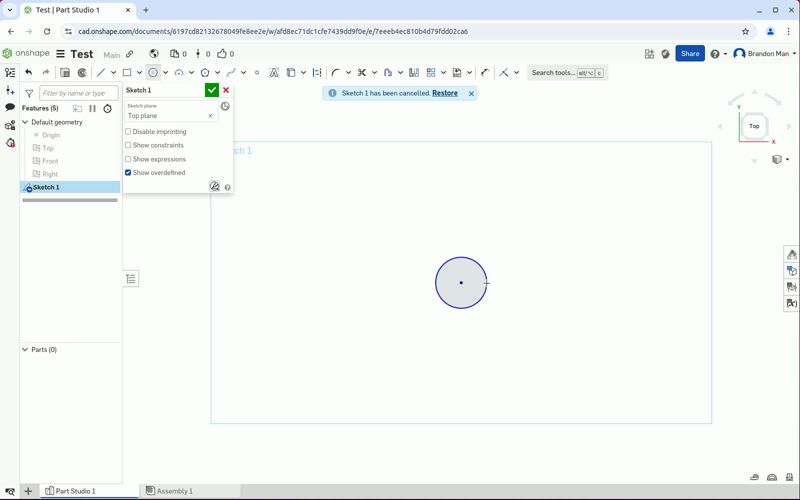
mouse_move(461, 282)
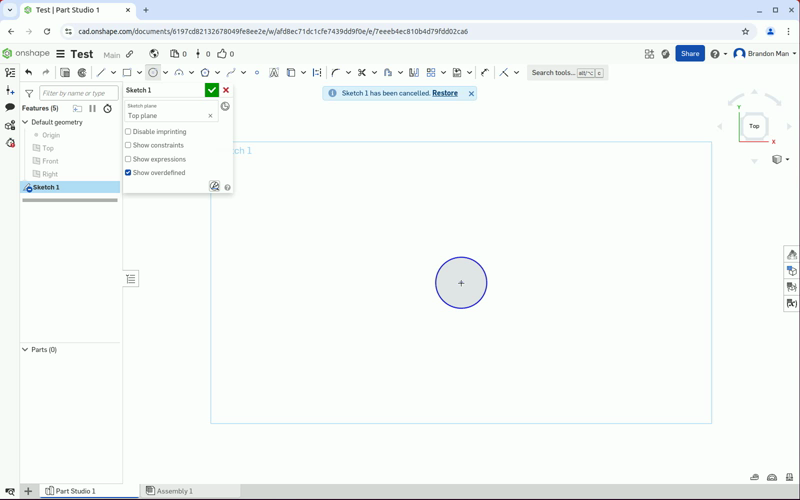
click(461, 282)
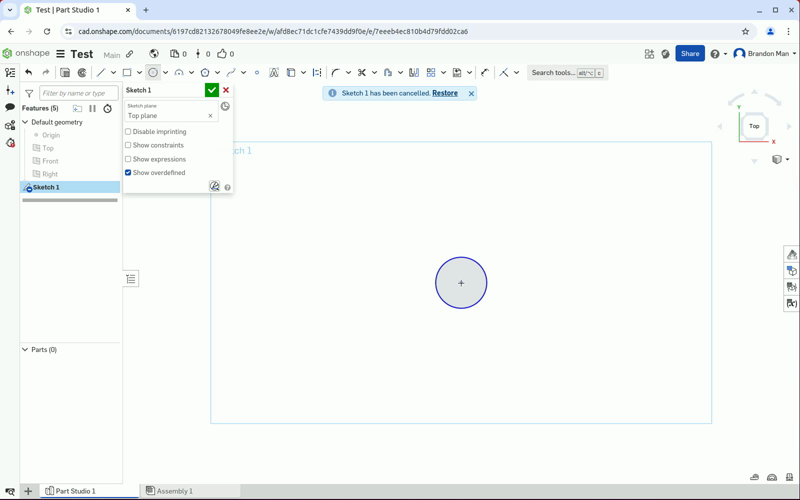
key_up(shift)
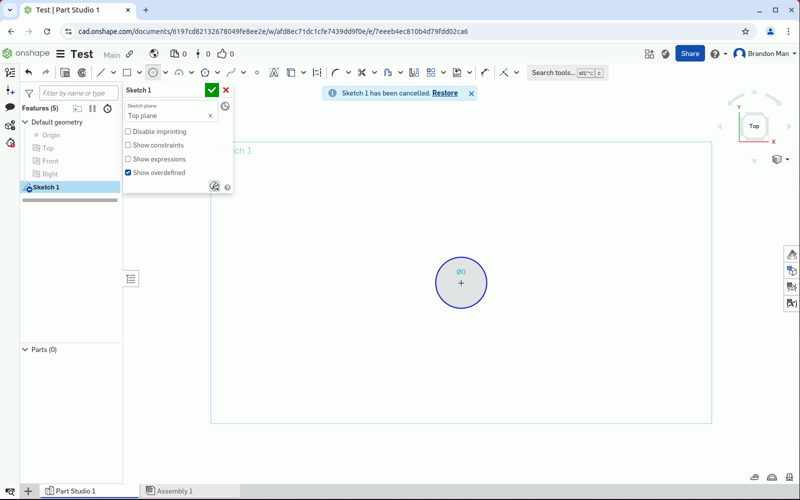
mouse_move(479, 282)
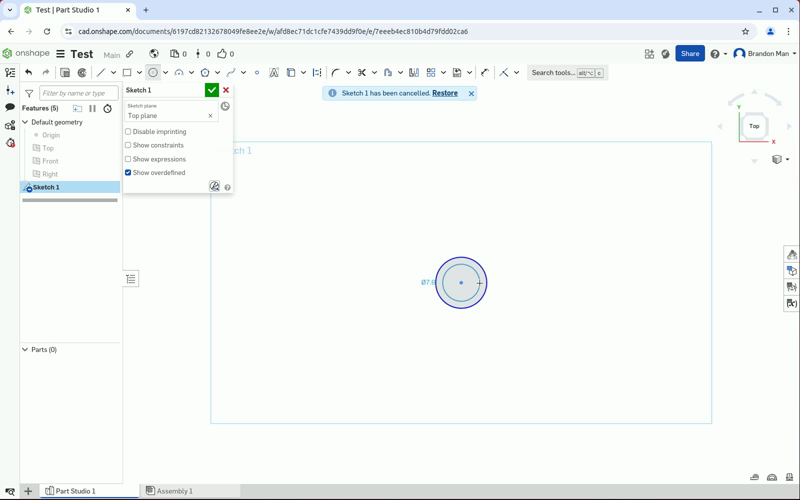
click(479, 282)
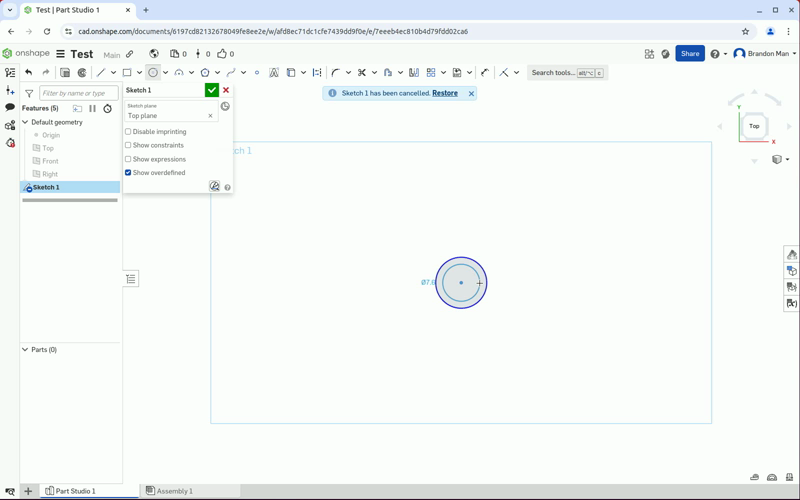
key(esc)
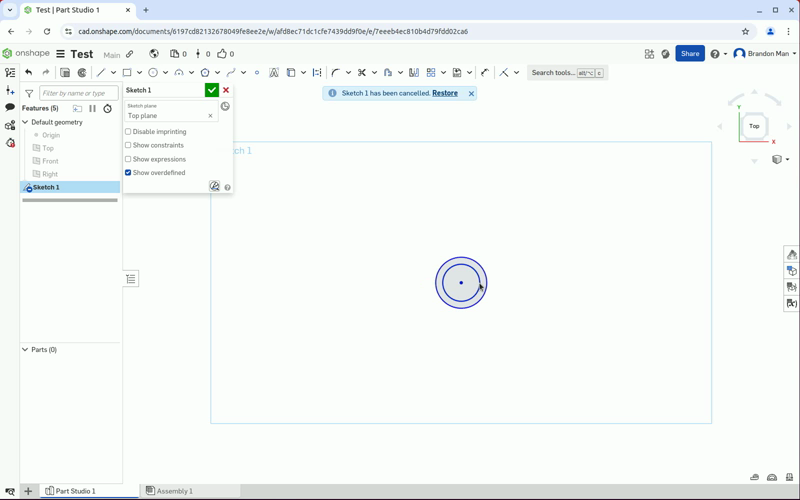
mouse_move(468, 262)
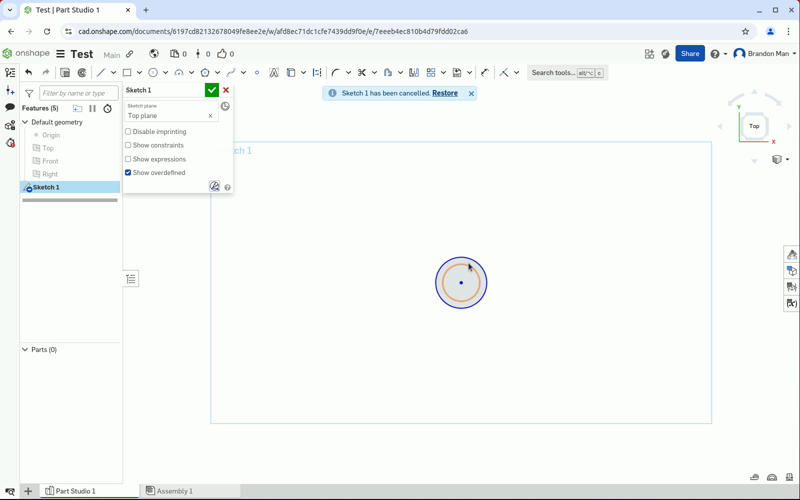
scroll(6)
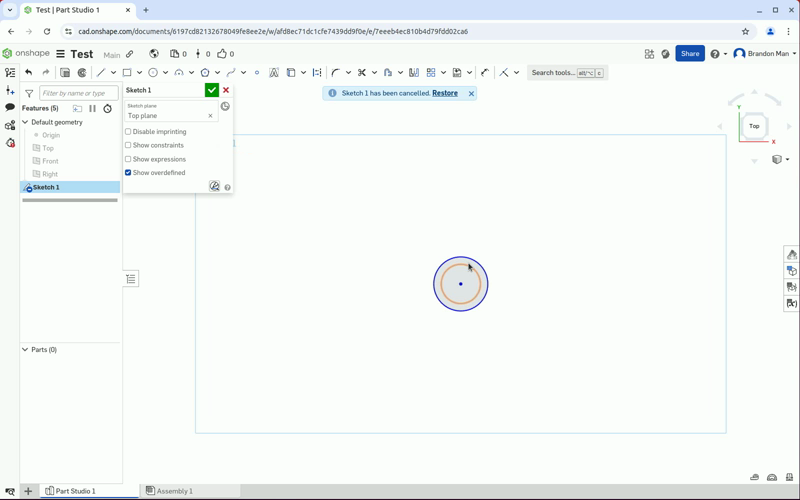
scroll(6)
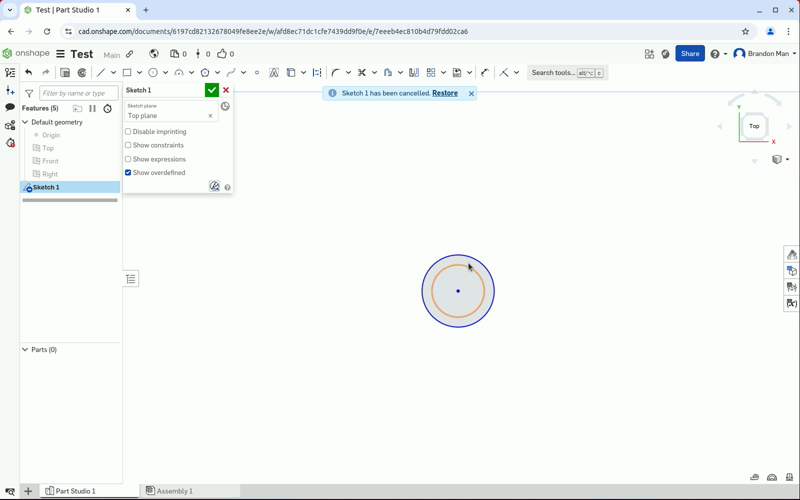
scroll(6)
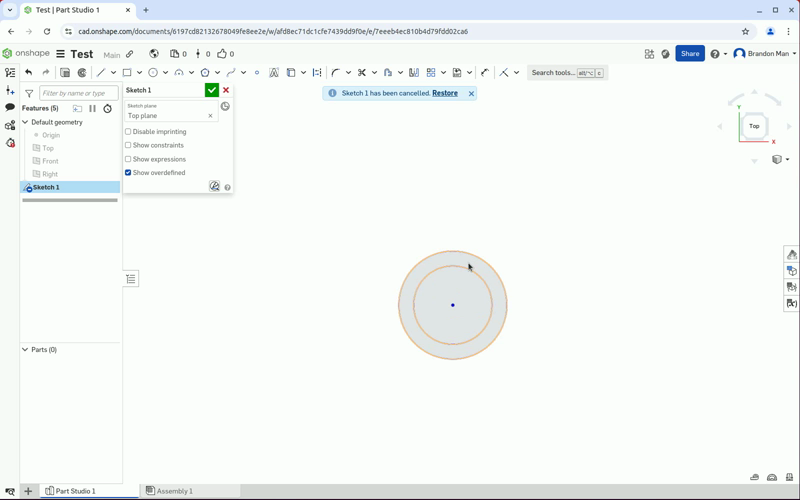
scroll(6)
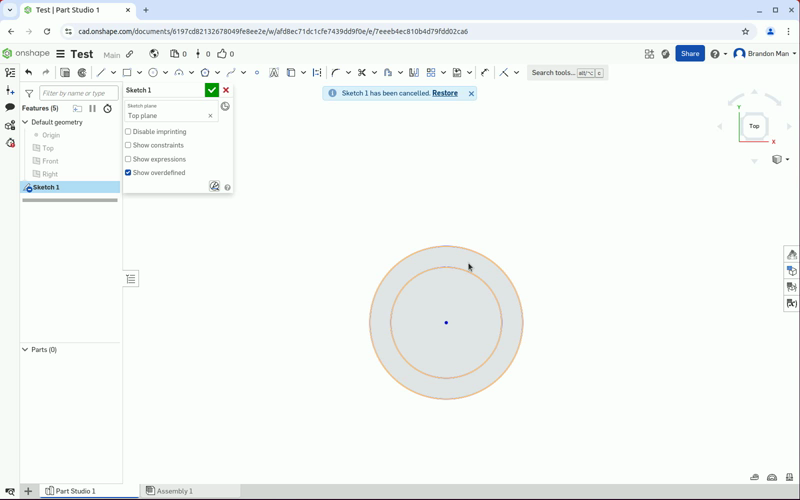
scroll(6)
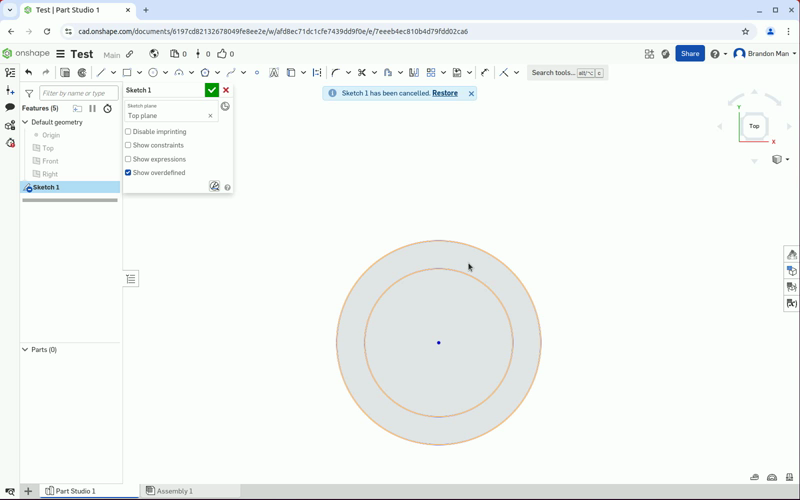
scroll(6)
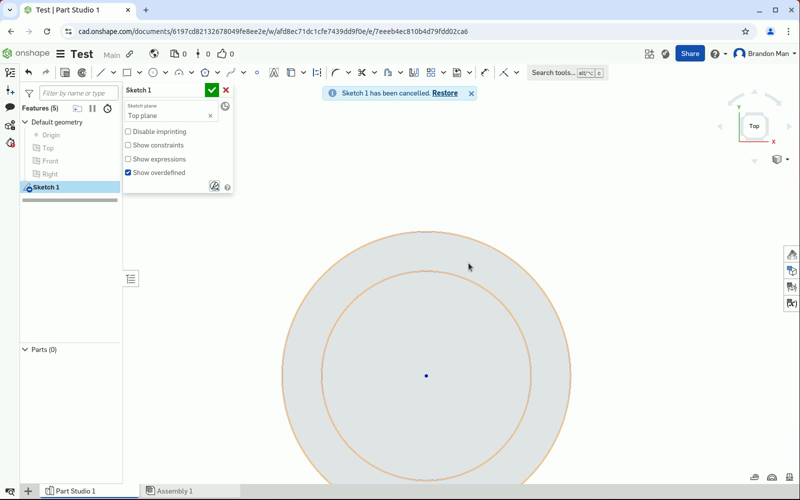
scroll(6)
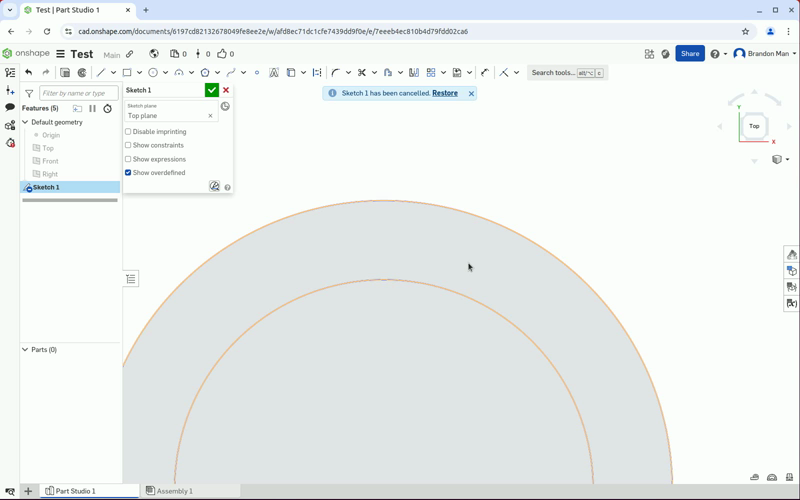
click(468, 262)
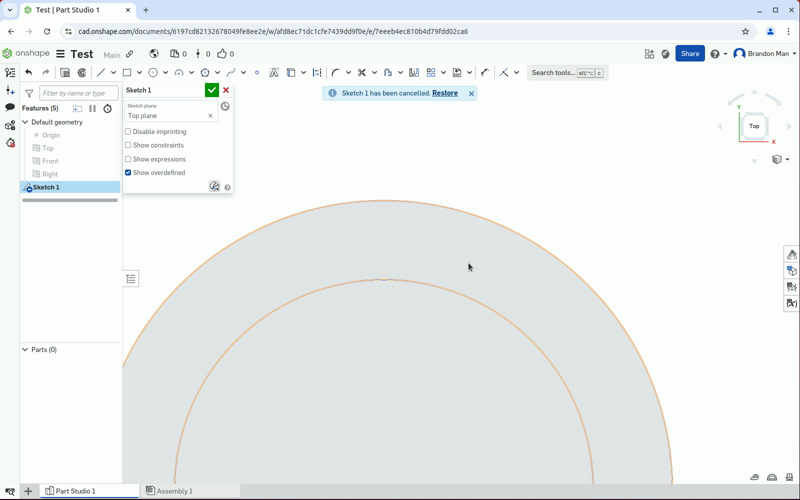
scroll(-6)
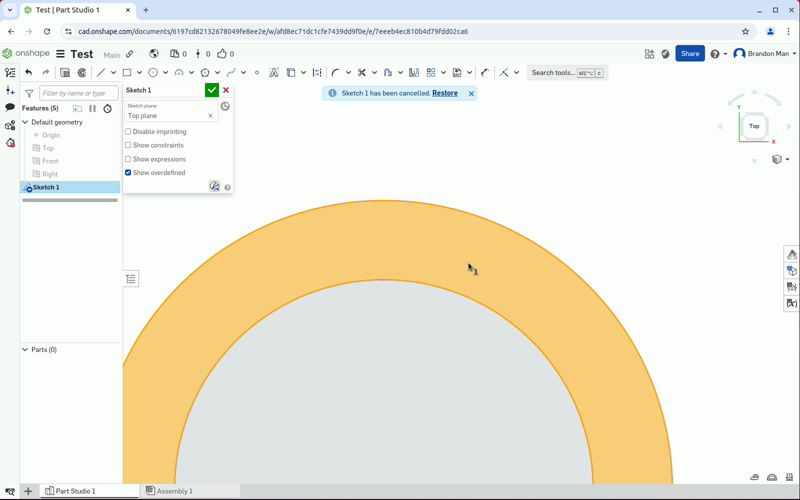
scroll(-6)
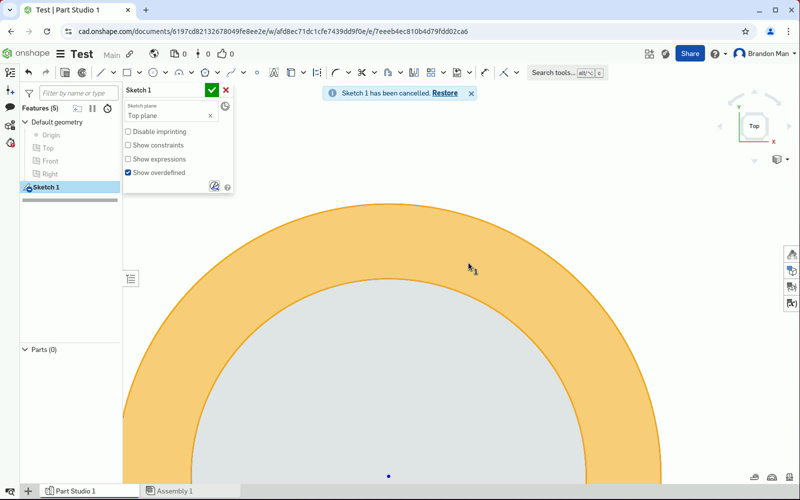
scroll(-6)
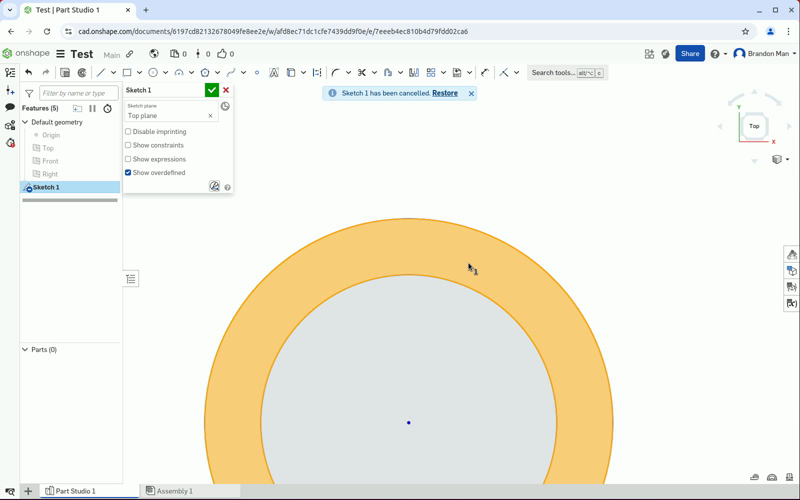
scroll(-6)
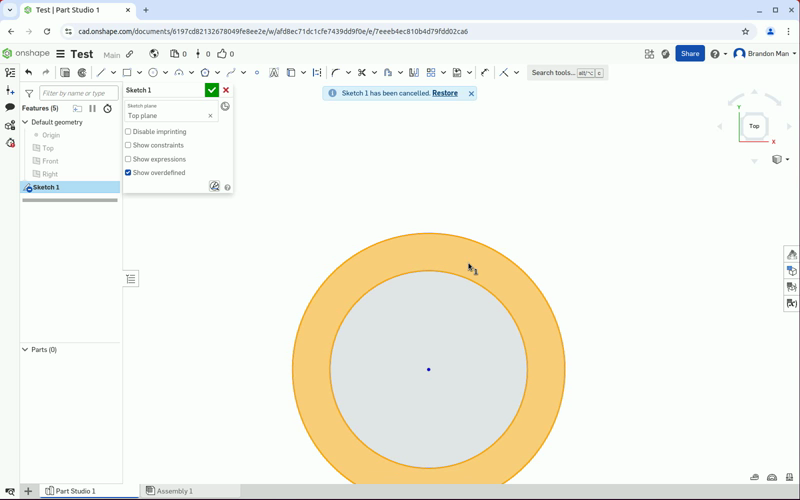
scroll(-6)
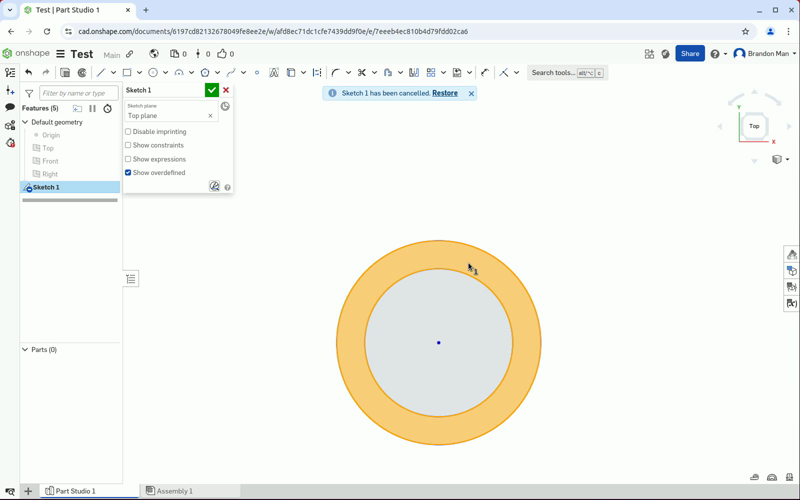
scroll(-6)
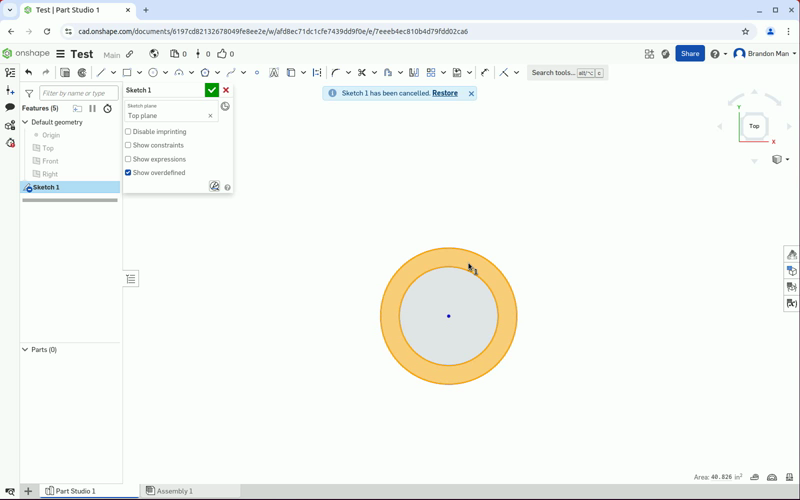
scroll(-6)
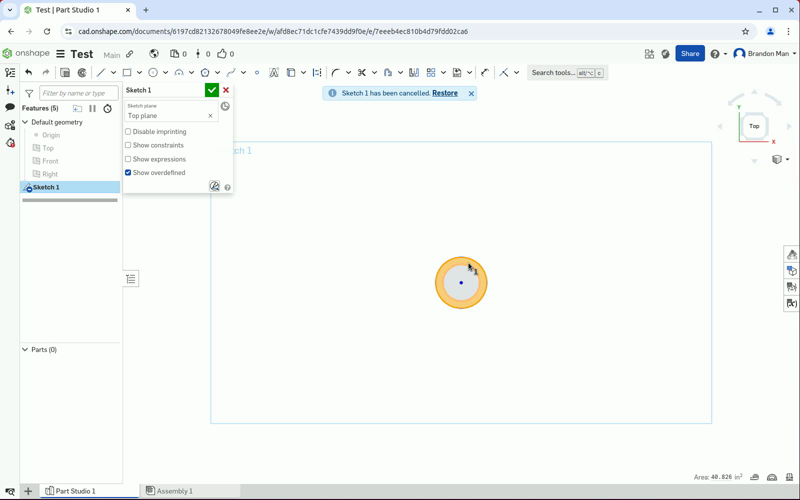
mouse_move(73, 352)
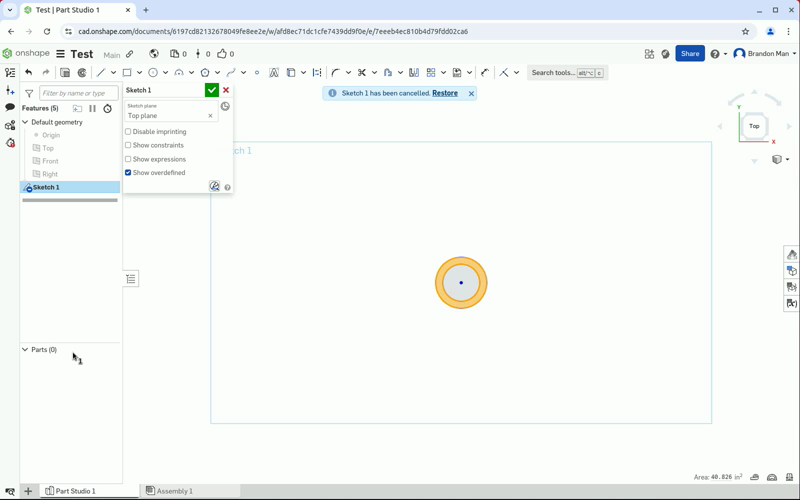
key(shift+y)
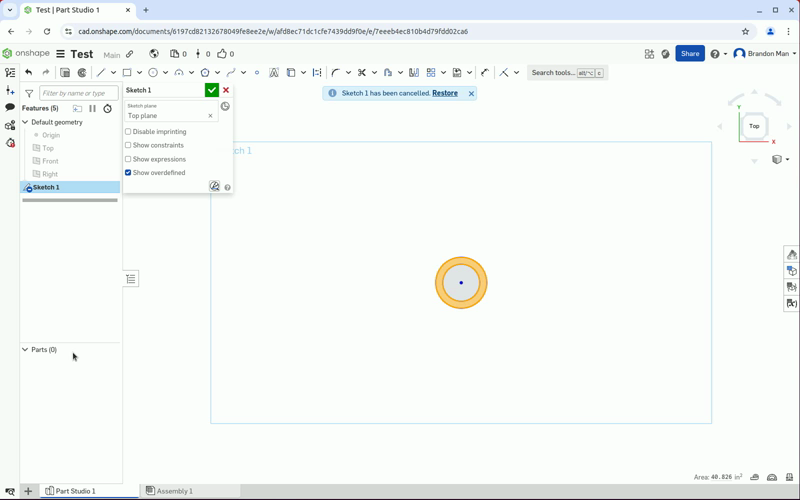
key(shift+e)
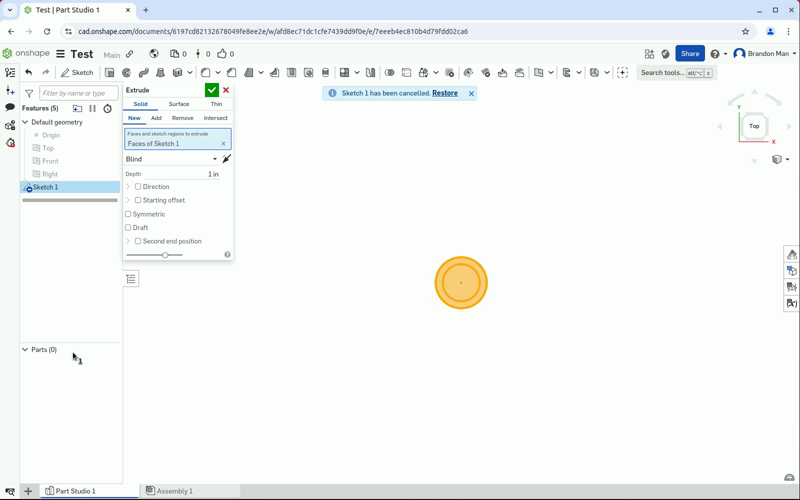
mouse_move(143, 106)
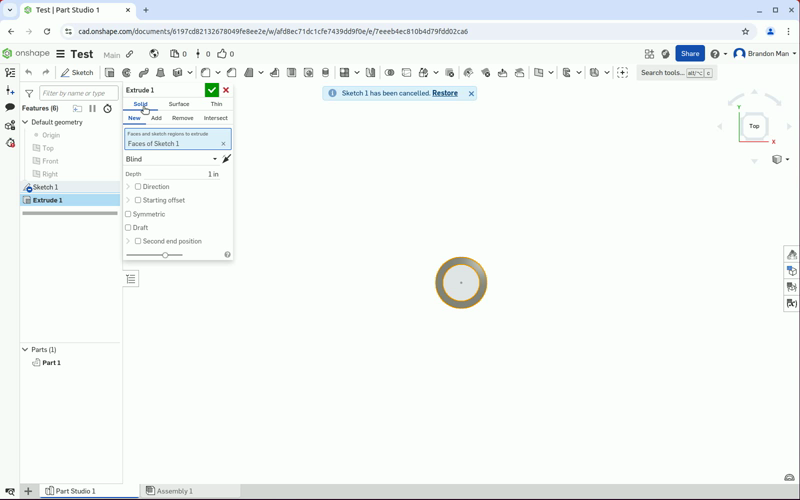
click(143, 106)
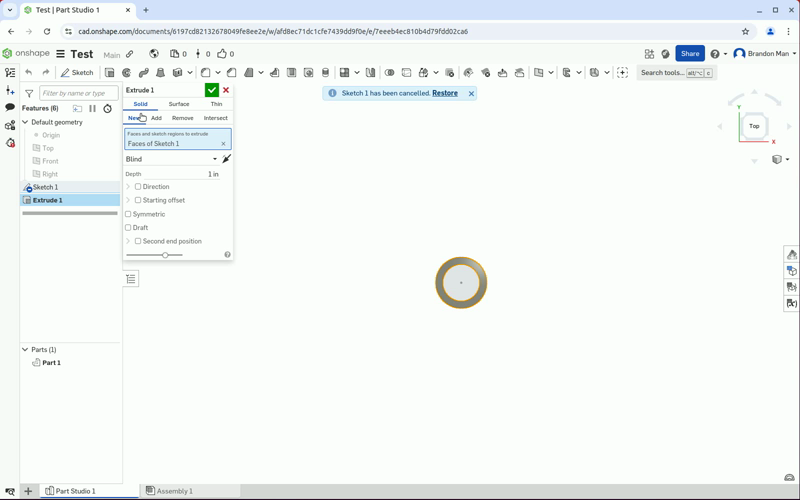
mouse_move(137, 120)
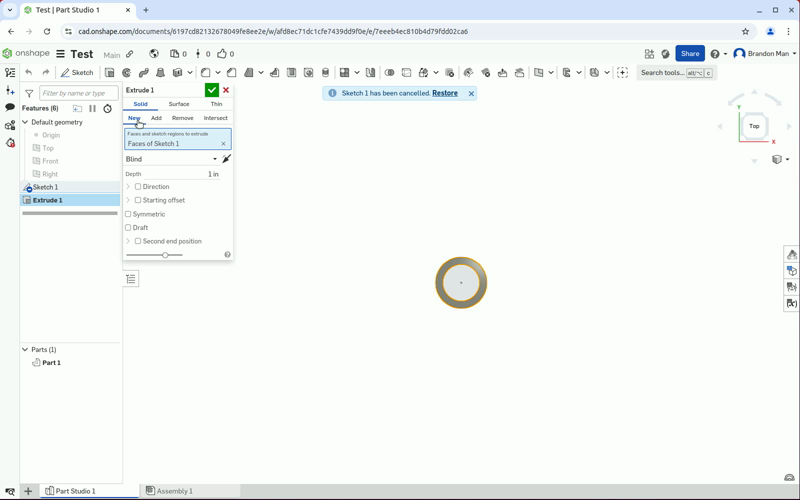
click(137, 120)
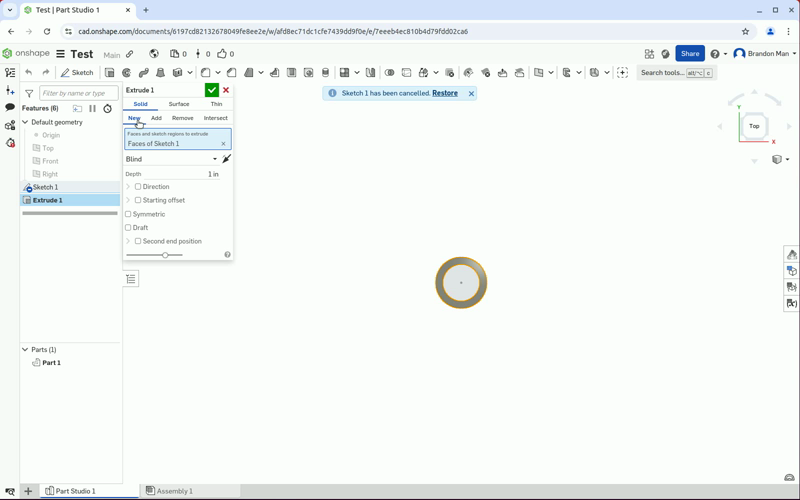
key(tab, 4)
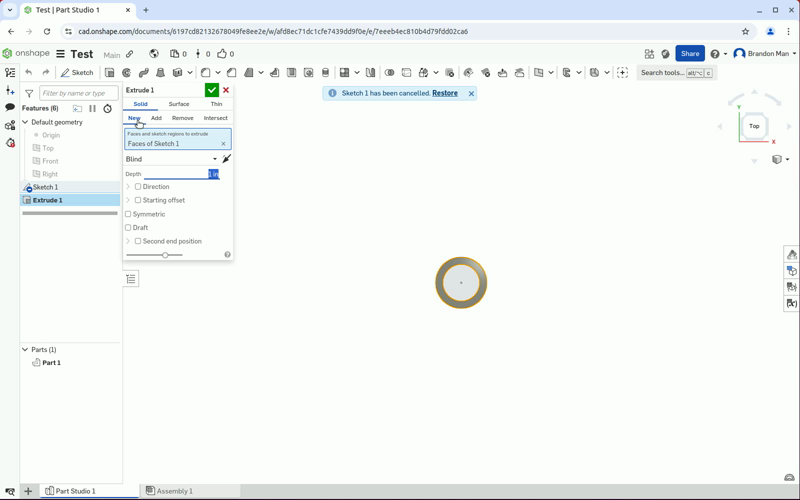
text(11.554)
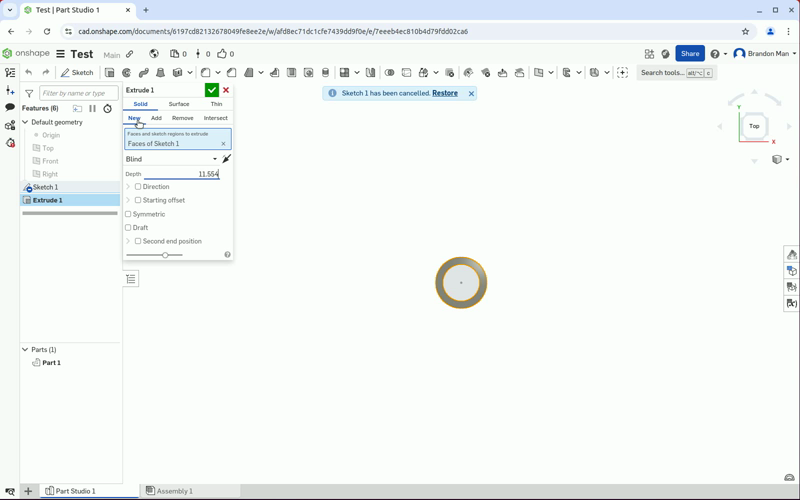
key(enter)
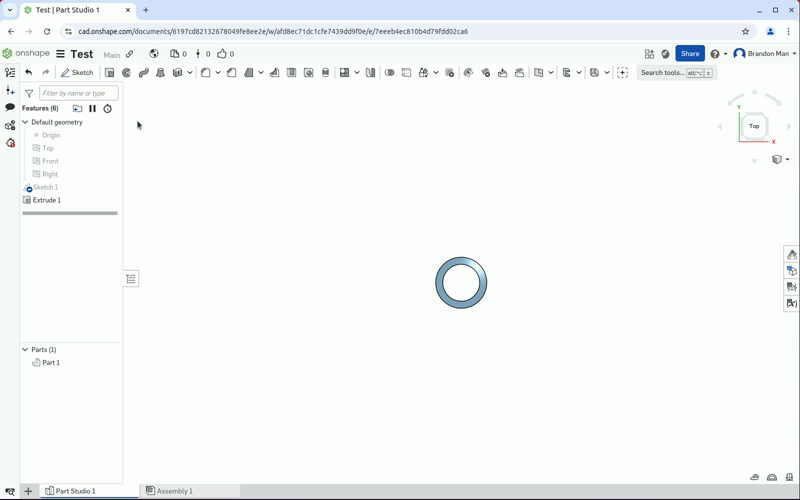
key(shift+h)
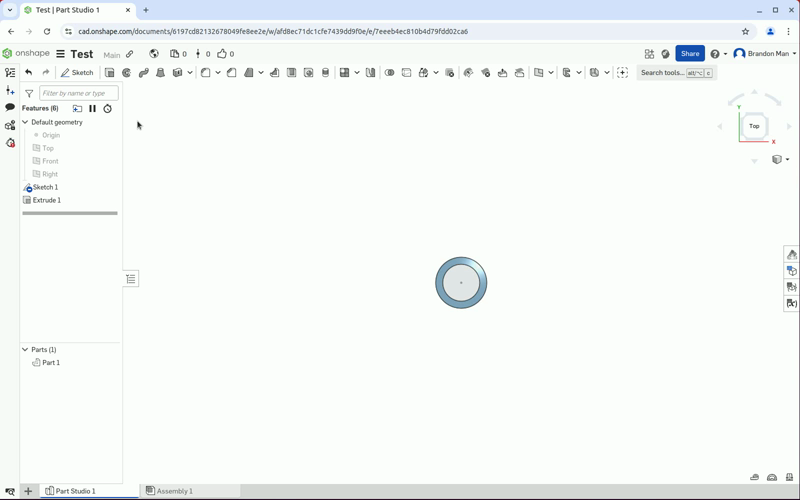
key(shift+h)
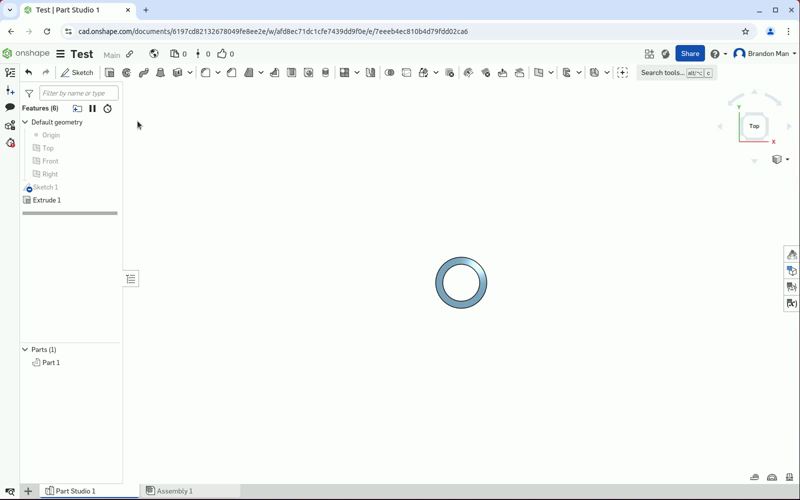
mouse_move(73, 189)
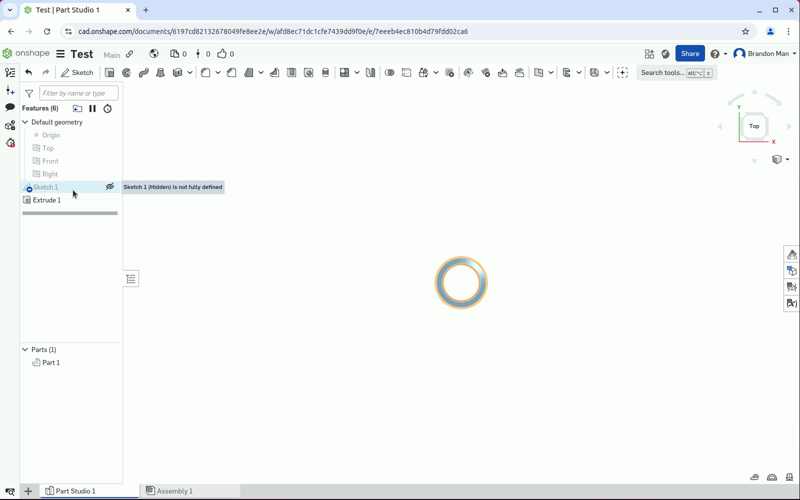
click(73, 189)
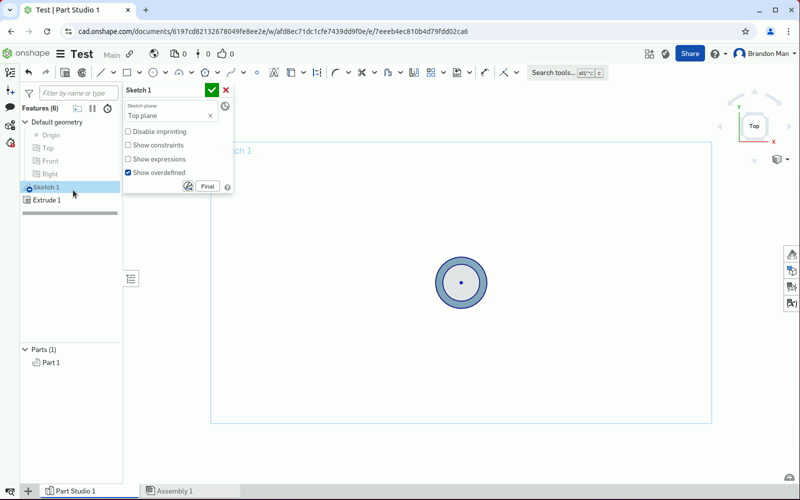
mouse_move(229, 92)
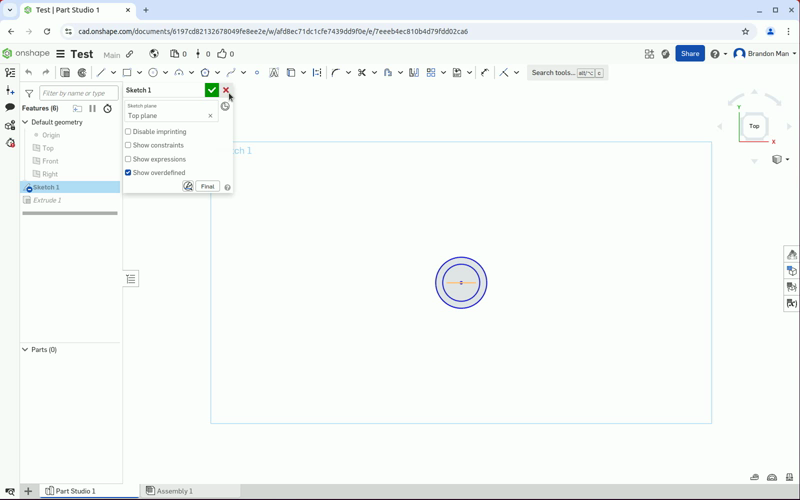
click(229, 92)
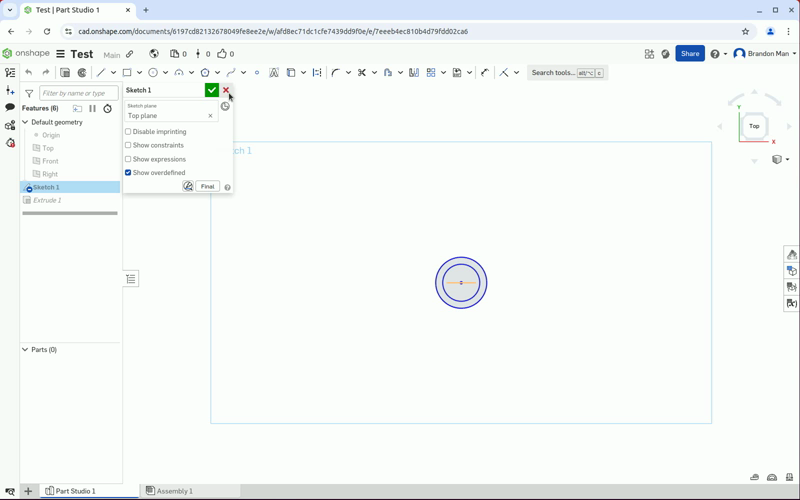
key(shift+s)
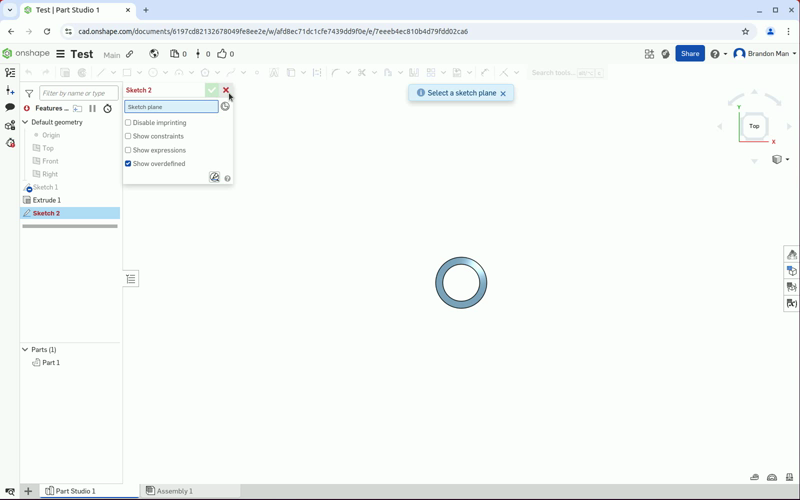
mouse_move(73, 150)
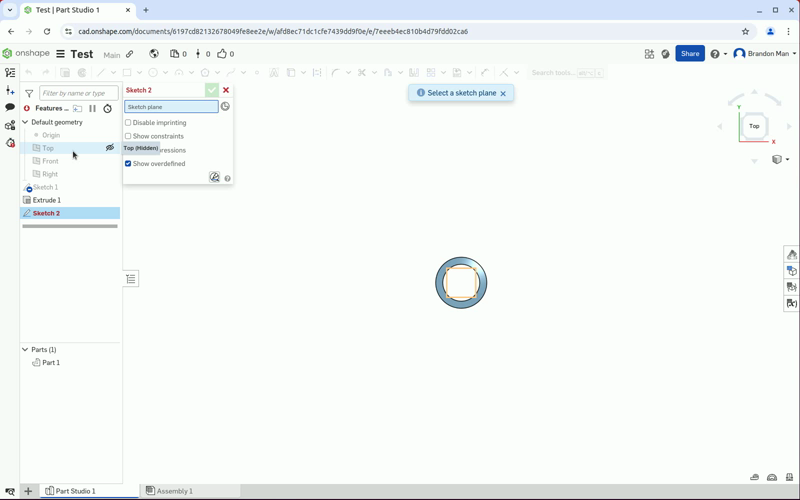
click(73, 150)
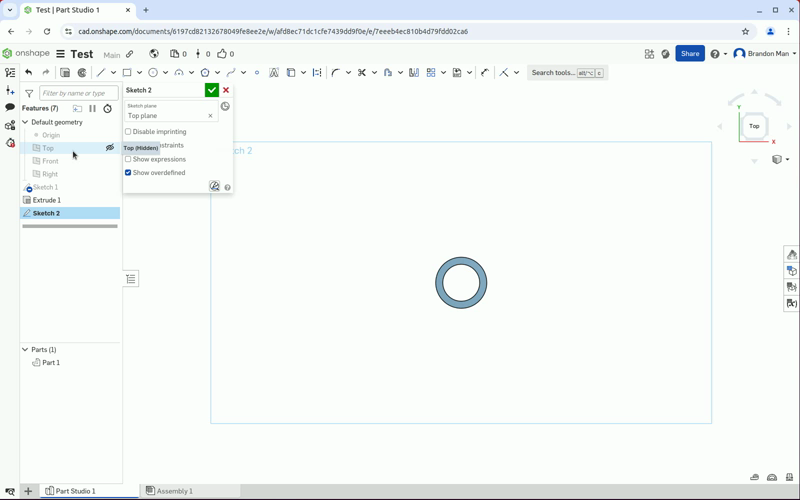
mouse_move(73, 352)
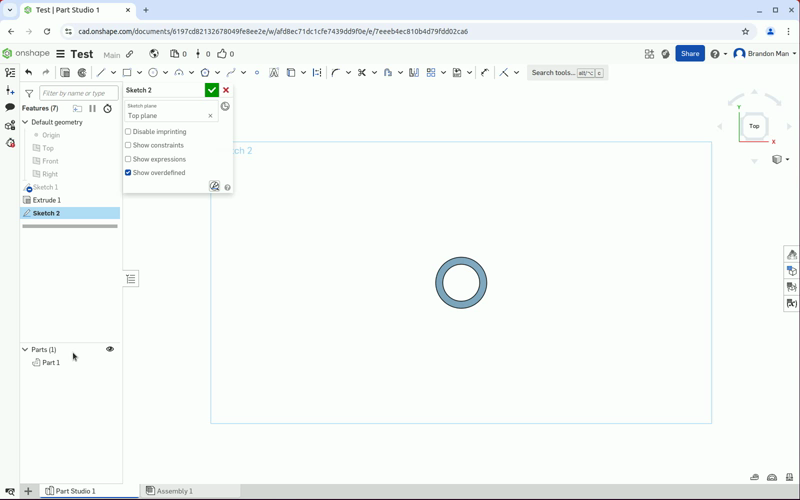
key(y)
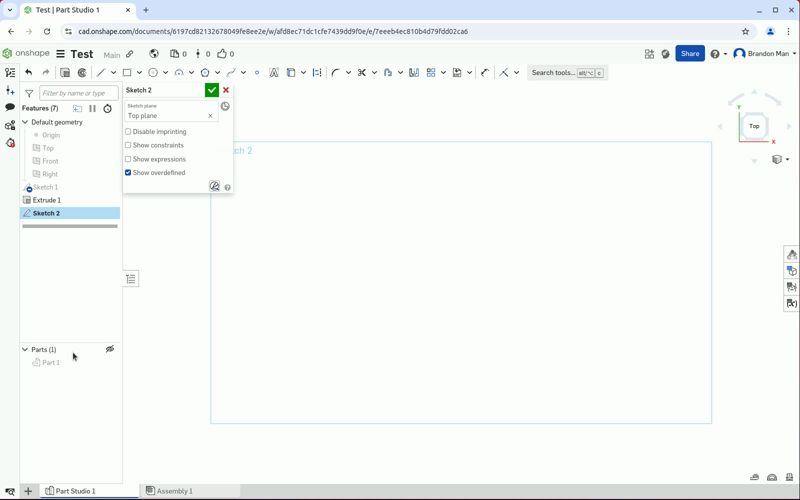
key(a)
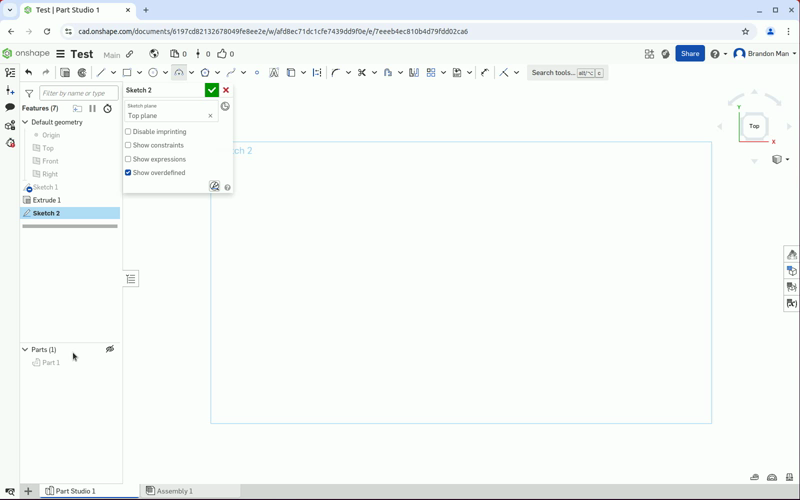
key_down(shift)
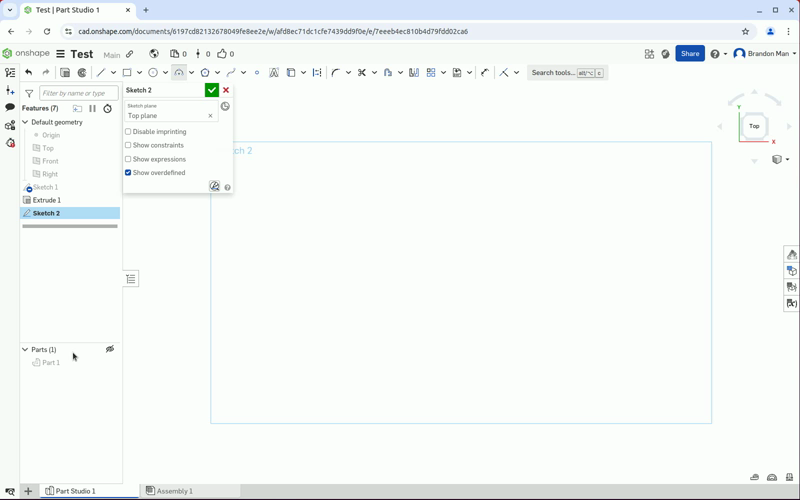
mouse_move(473, 295)
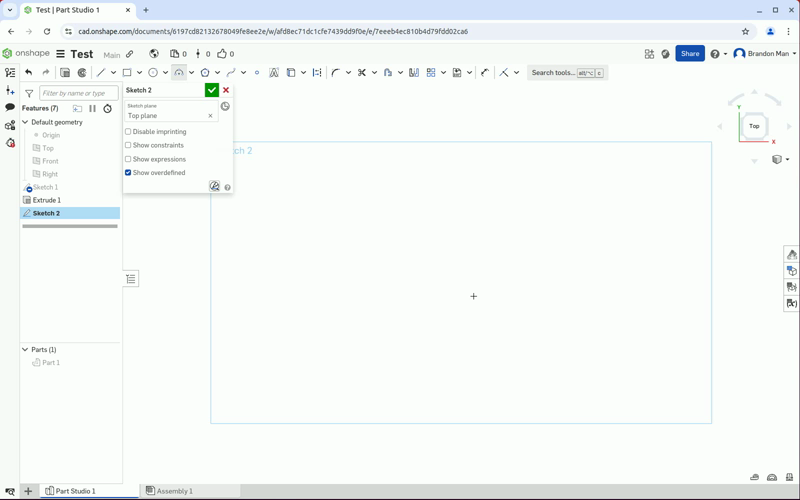
click(473, 295)
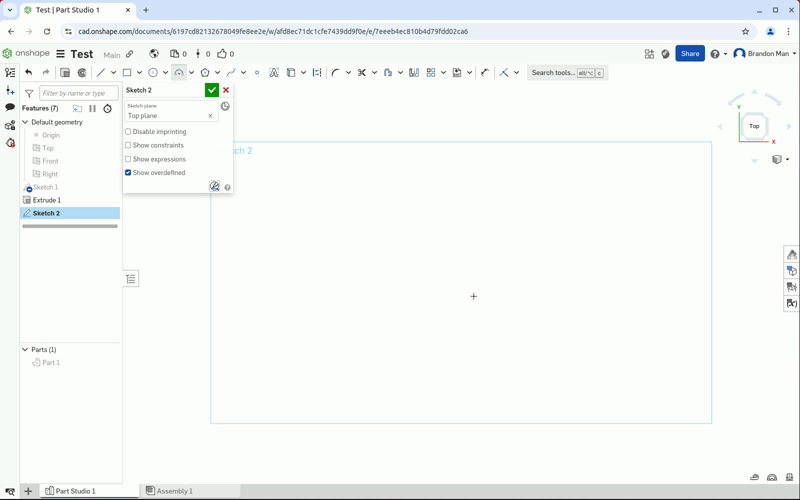
key_up(shift)
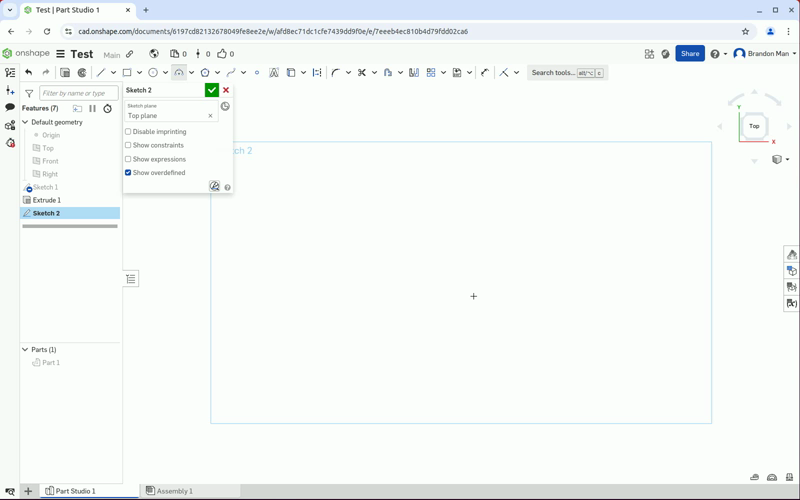
key_down(shift)
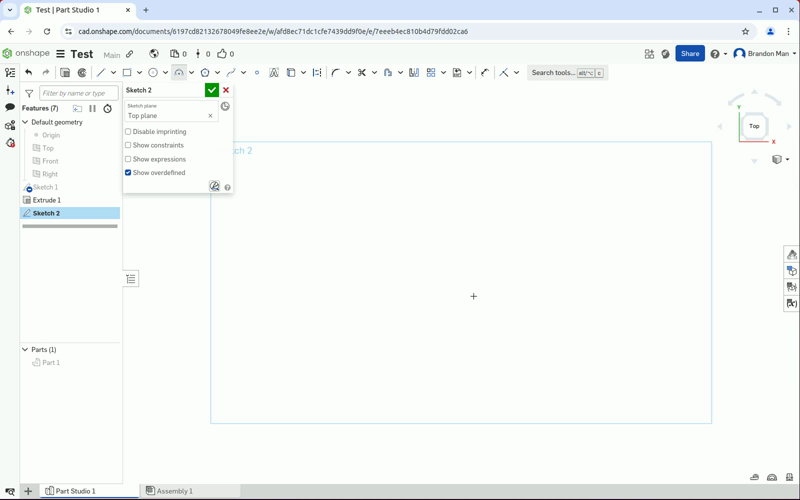
mouse_move(473, 269)
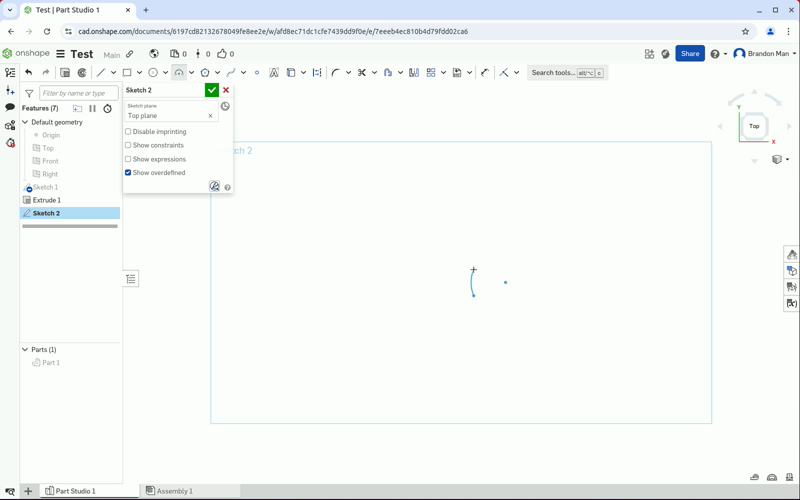
click(473, 269)
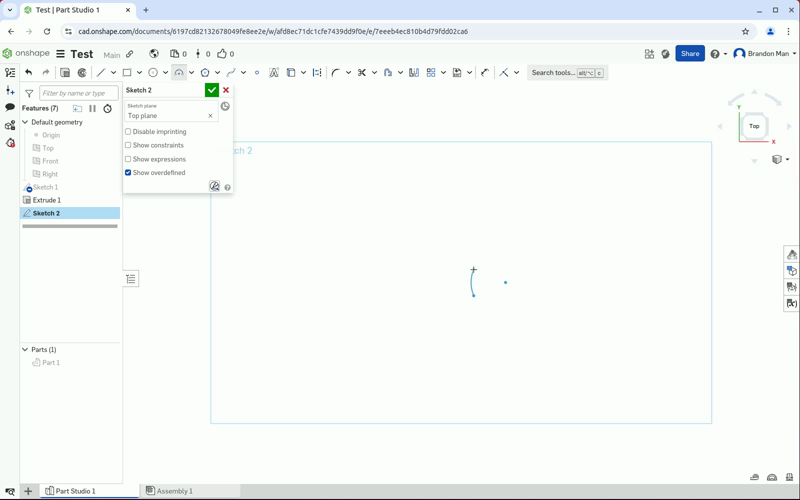
mouse_move(479, 282)
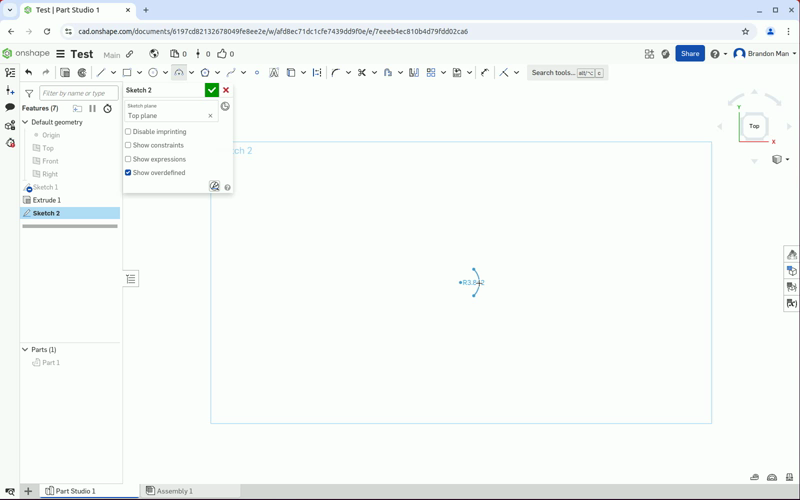
click(479, 282)
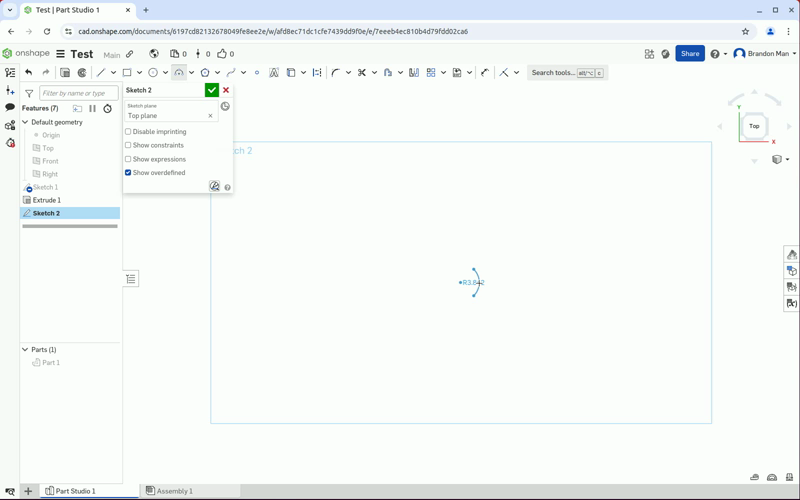
key_up(shift)
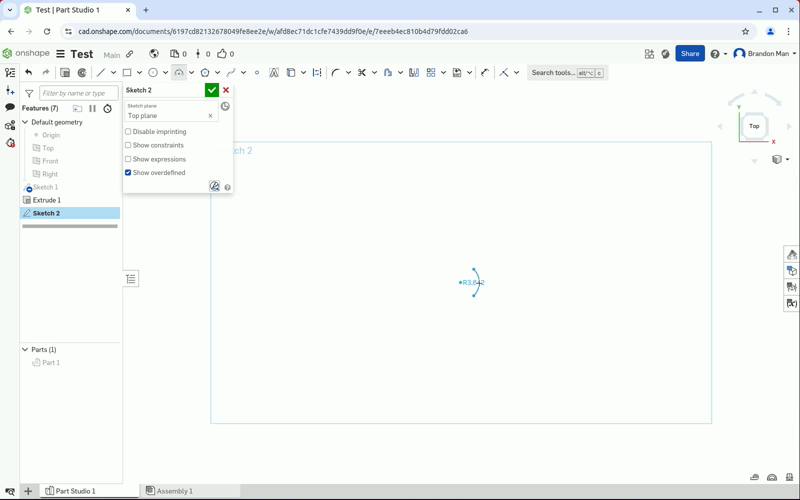
key(esc)
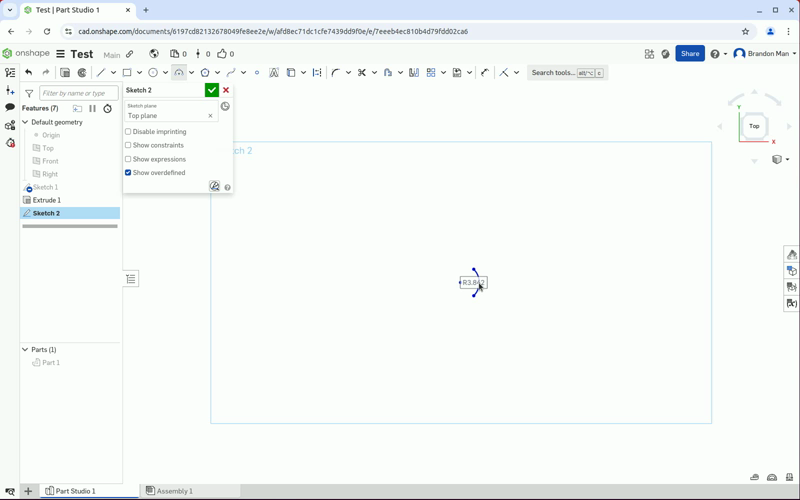
key(l)
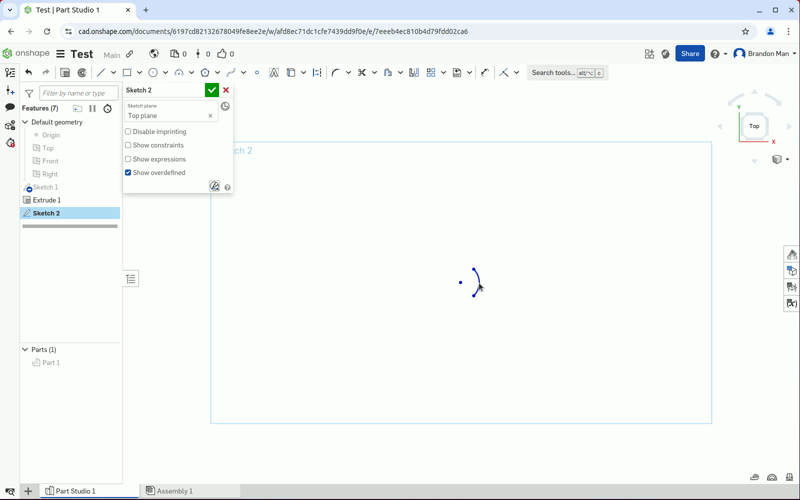
mouse_move(473, 269)
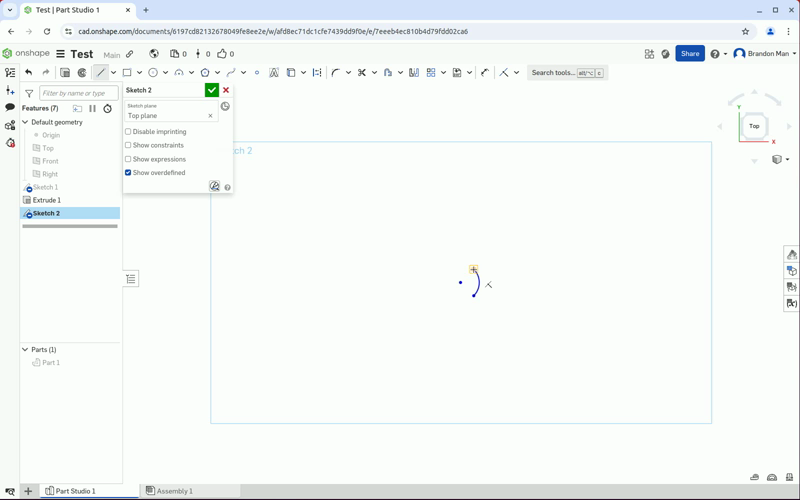
click(473, 269)
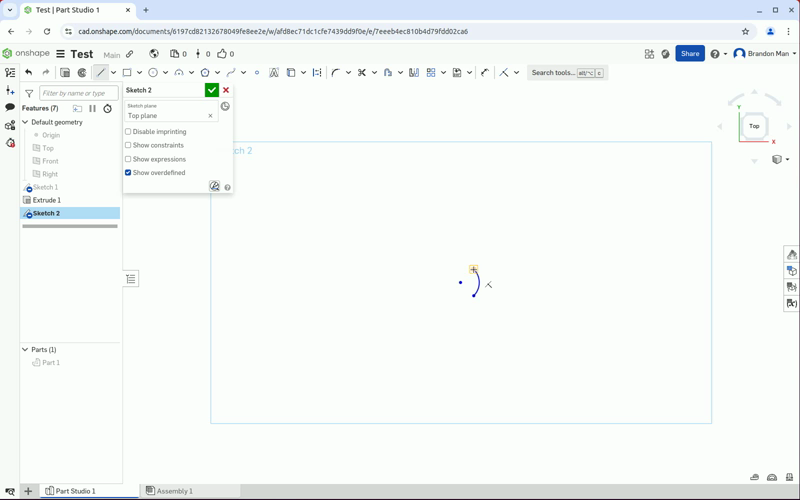
mouse_move(503, 269)
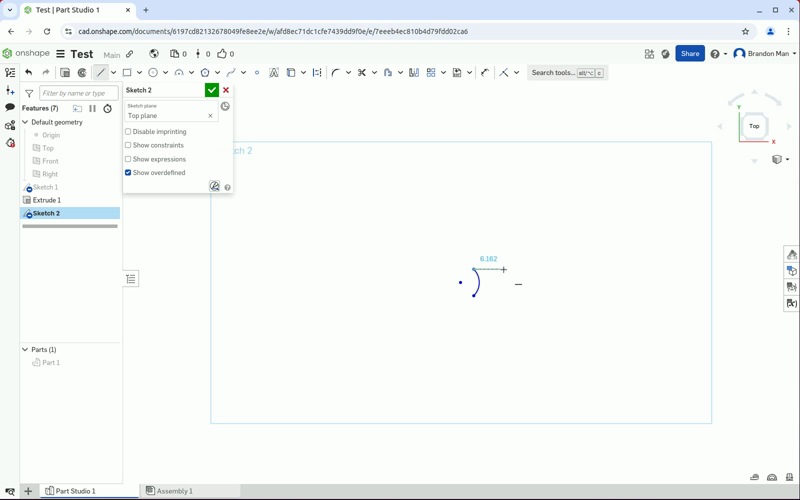
key_down(shift)
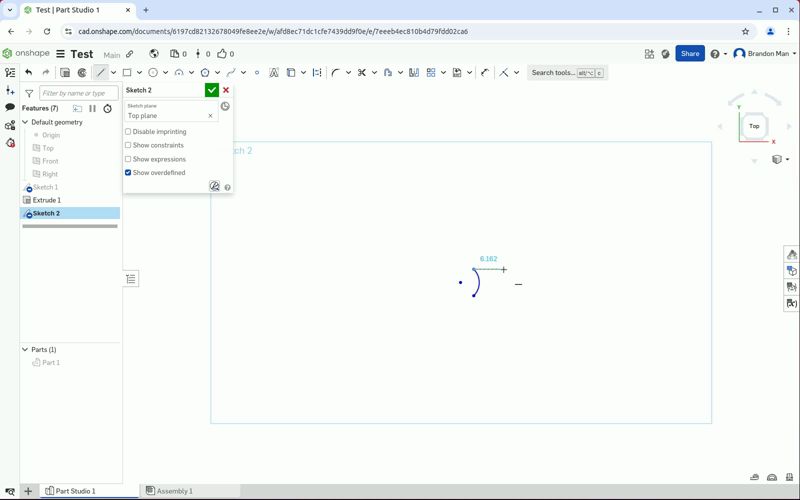
mouse_move(473, 295)
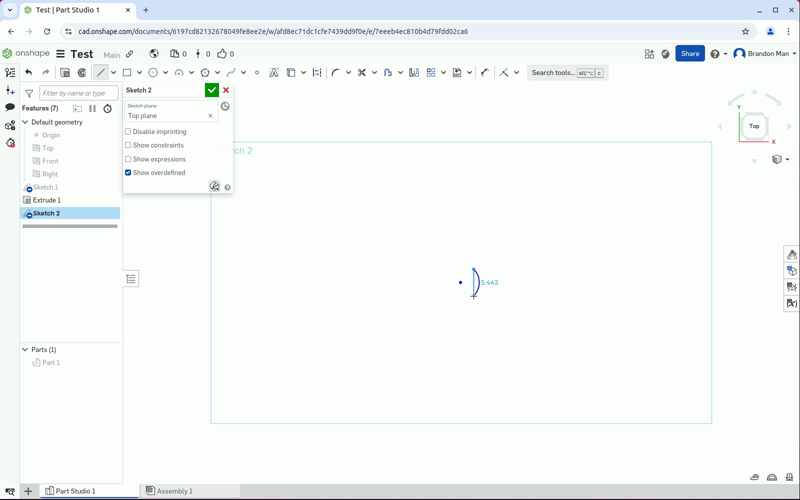
key_up(shift)
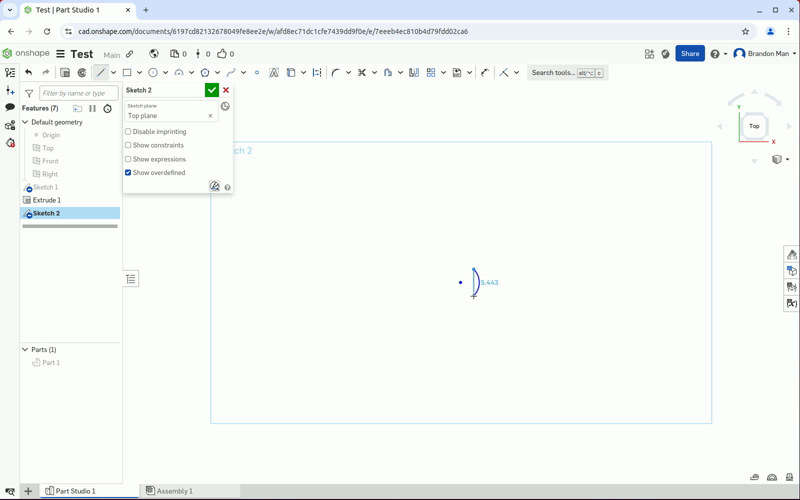
click(473, 295)
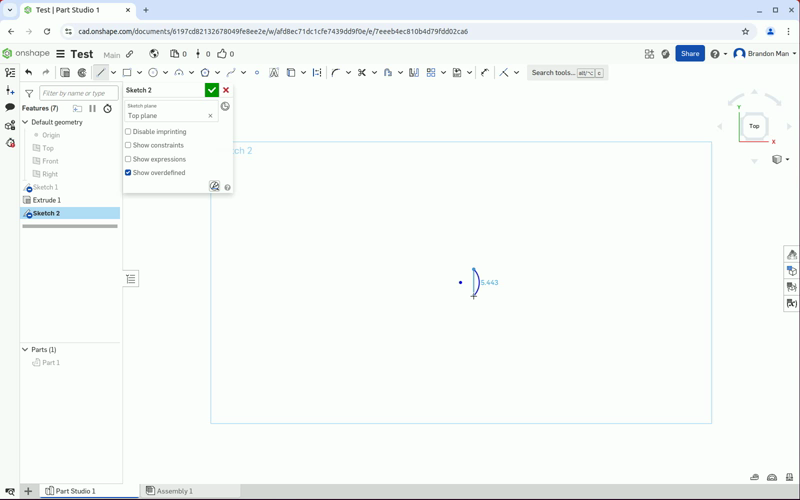
key(esc)
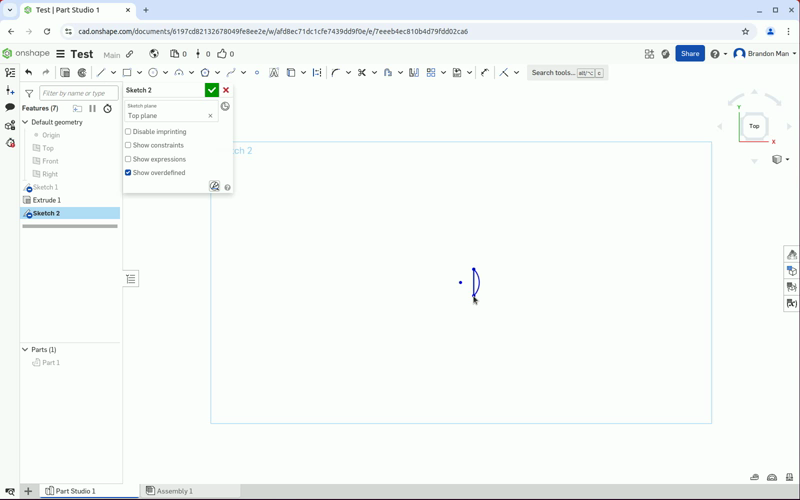
mouse_move(476, 283)
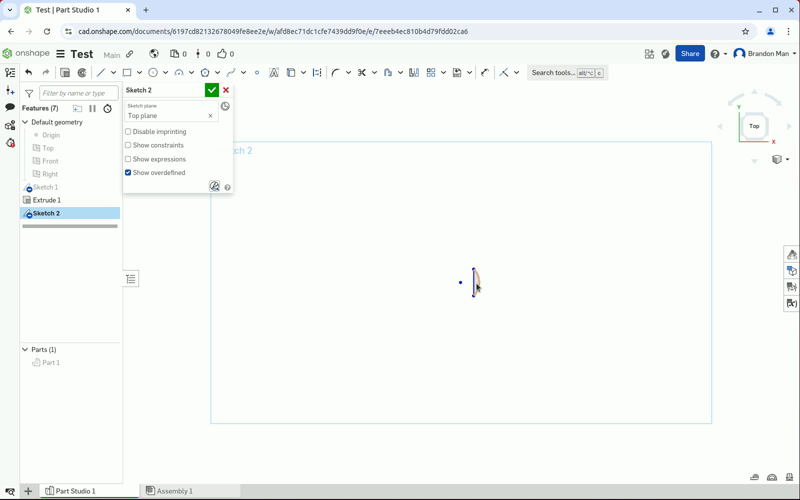
scroll(6)
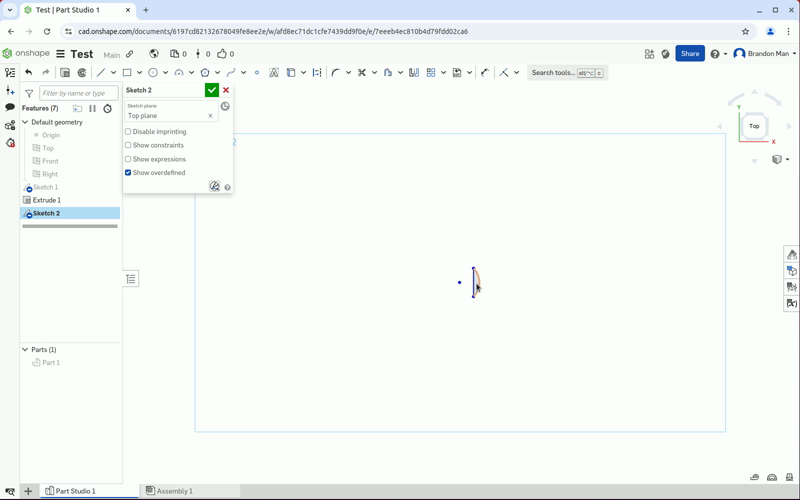
scroll(6)
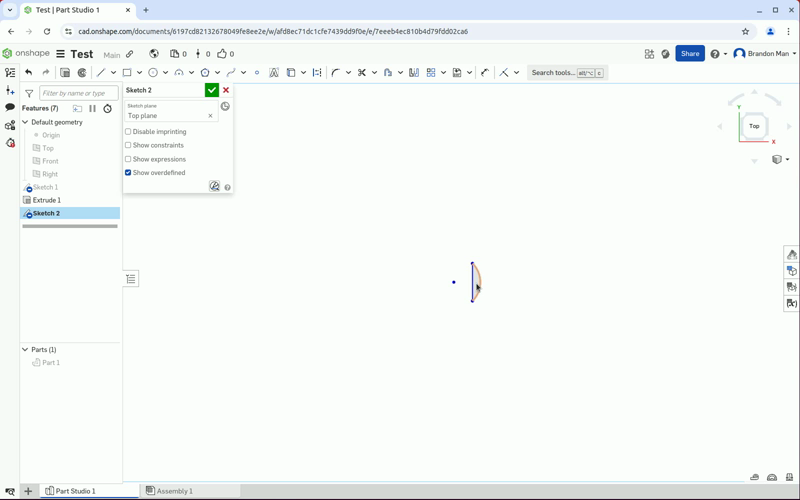
scroll(6)
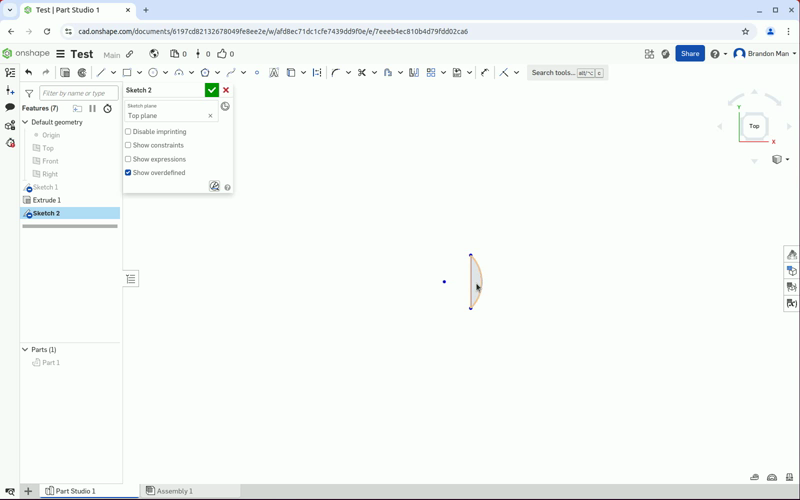
scroll(6)
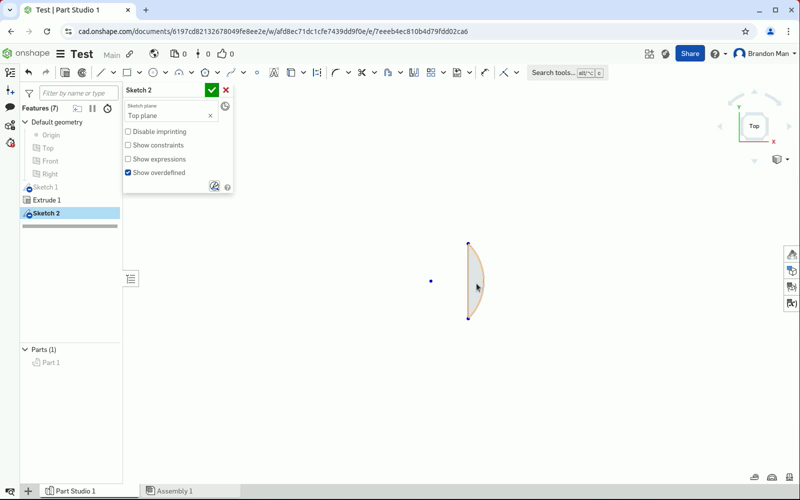
scroll(6)
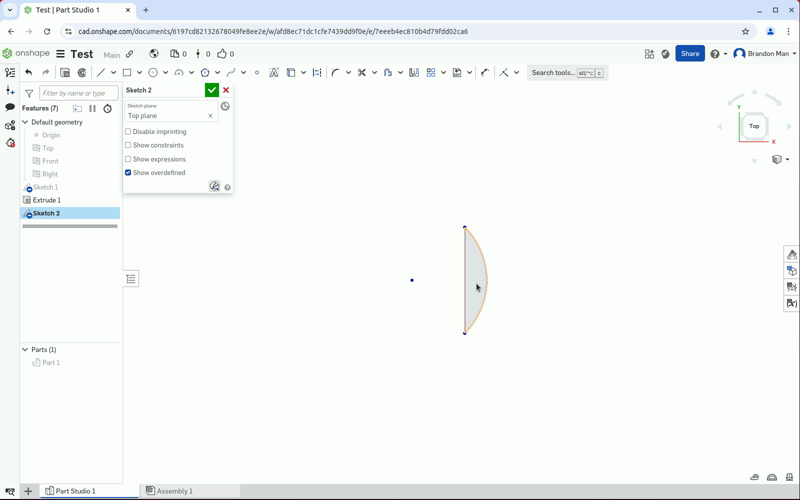
scroll(6)
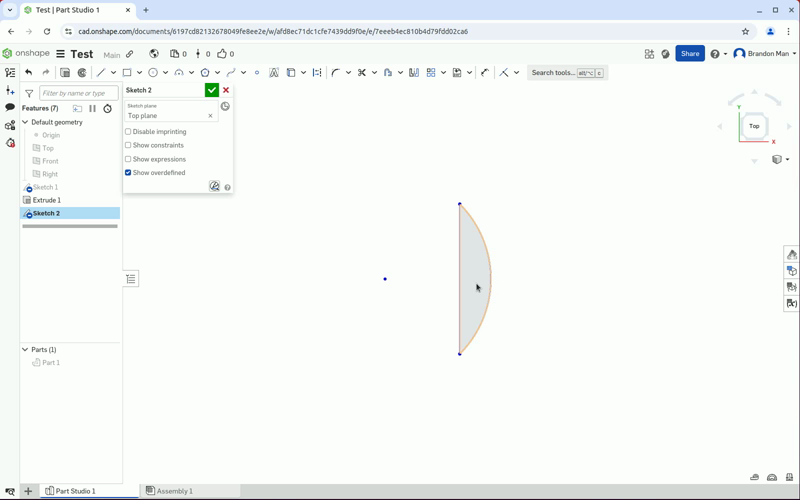
scroll(6)
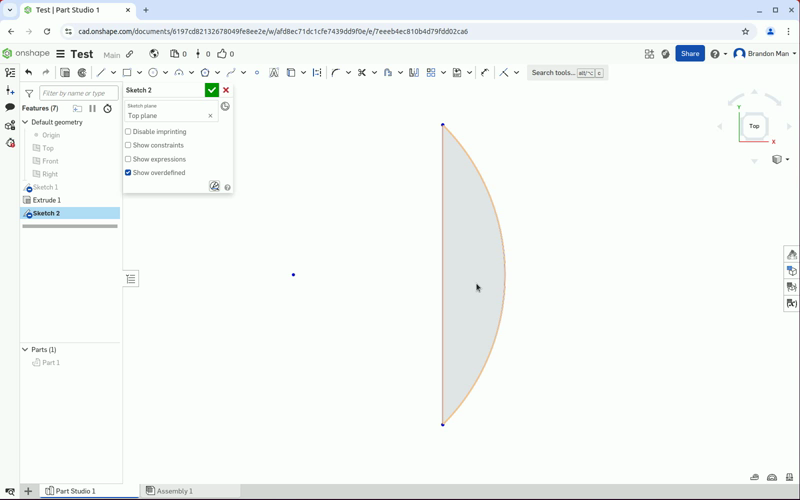
click(476, 283)
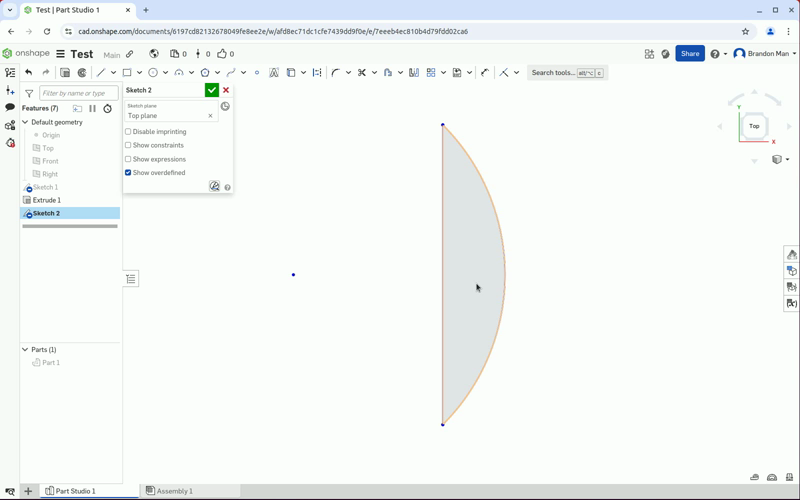
scroll(-6)
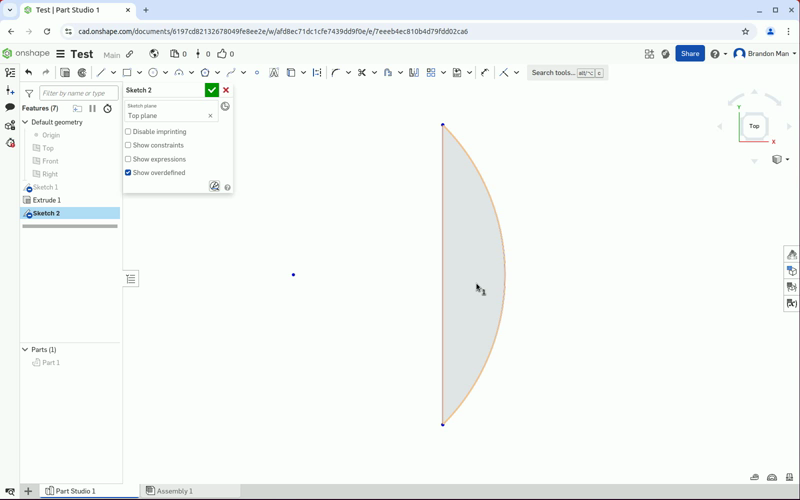
scroll(-6)
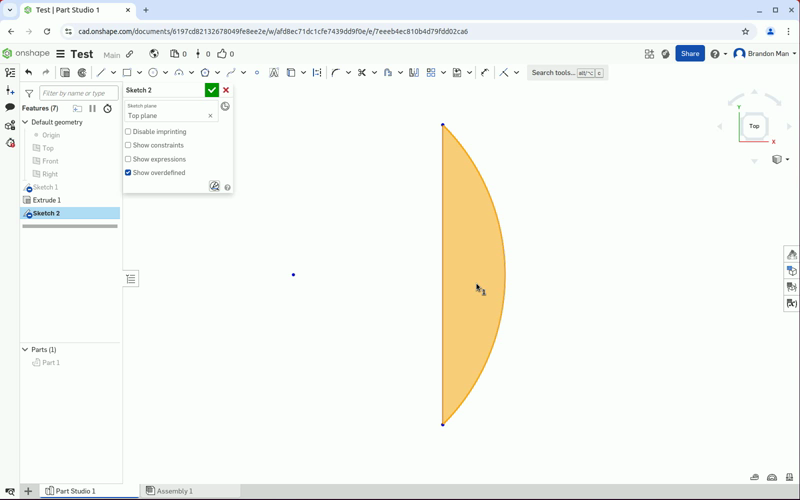
scroll(-6)
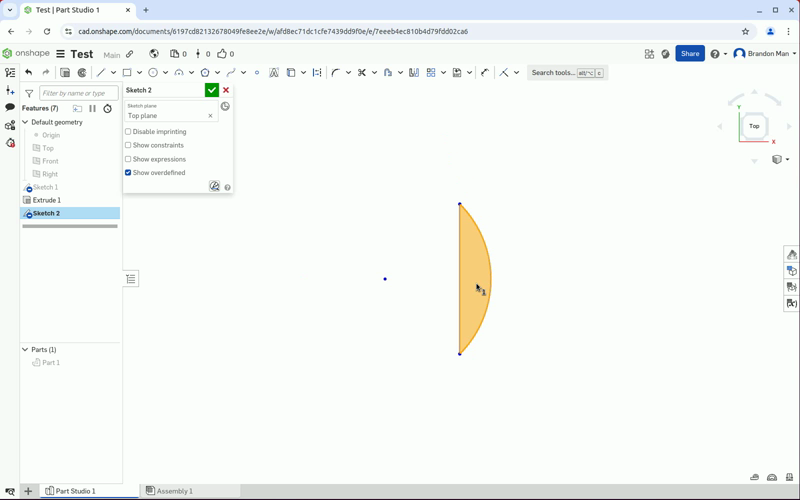
scroll(-6)
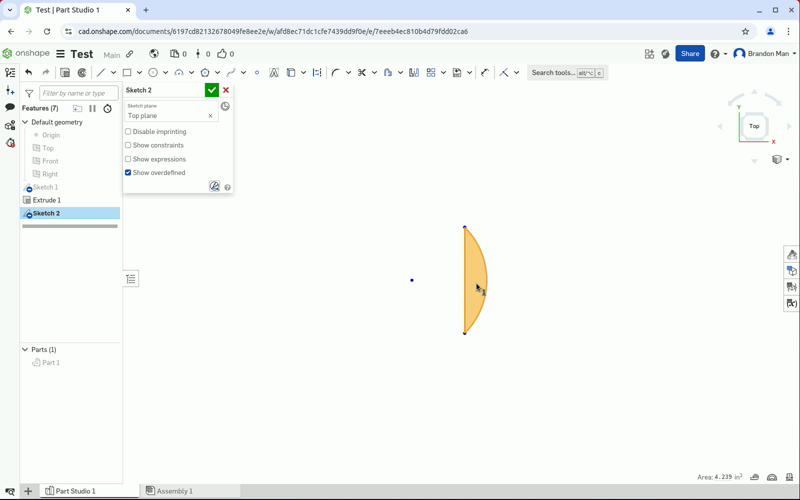
scroll(-6)
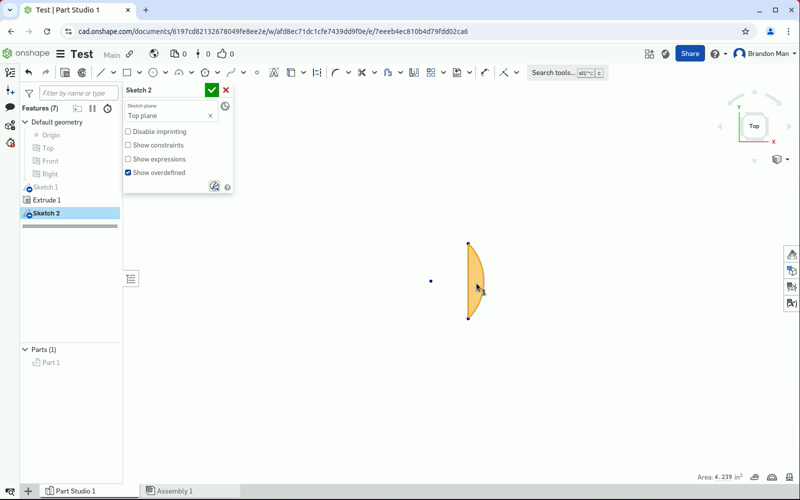
scroll(-6)
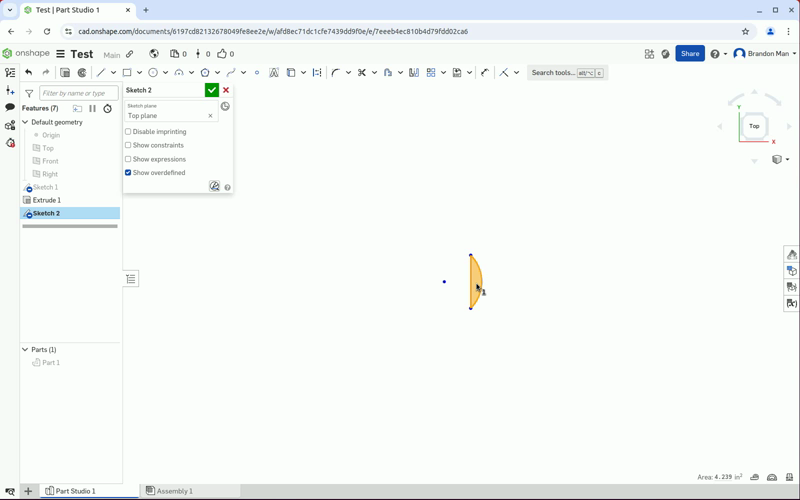
scroll(-6)
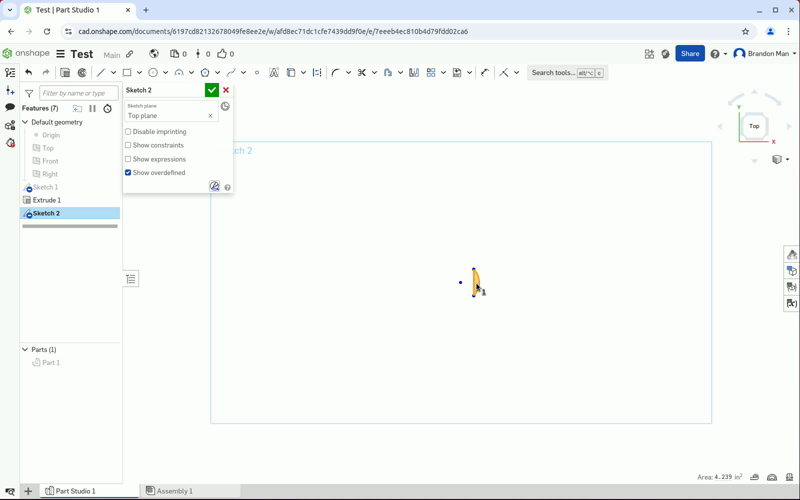
mouse_move(73, 352)
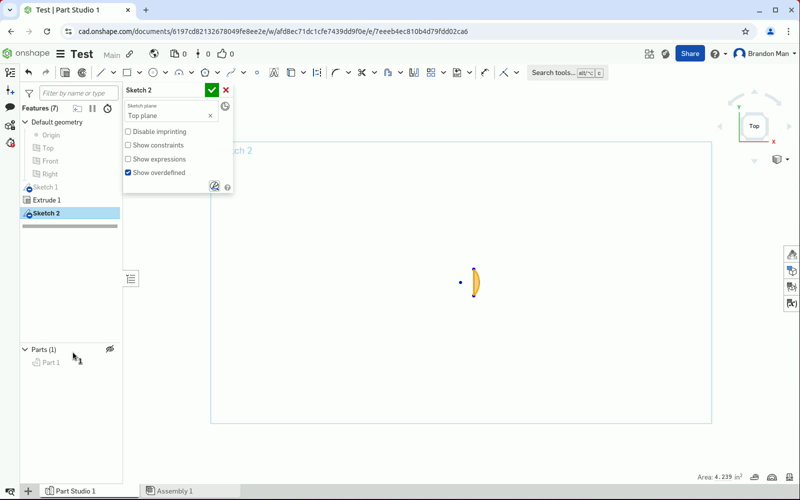
key(shift+y)
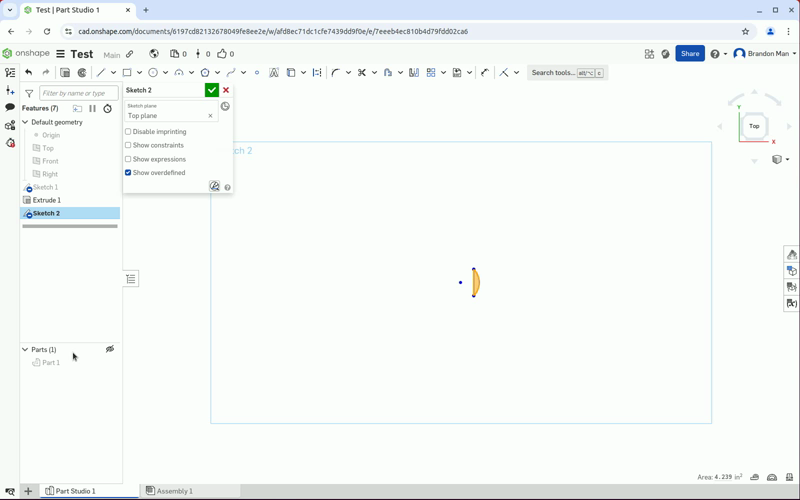
key(shift+e)
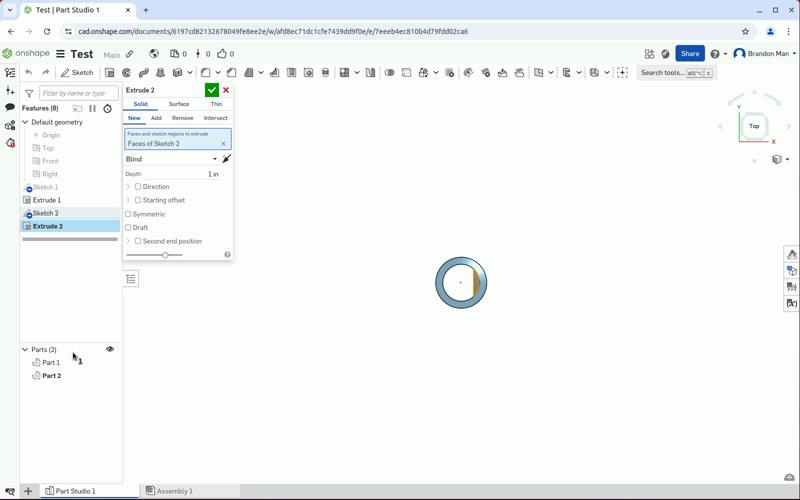
mouse_move(143, 106)
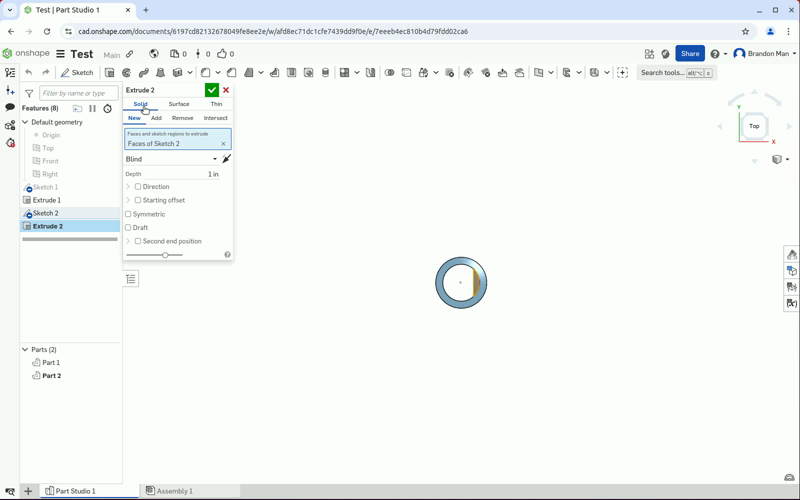
click(143, 106)
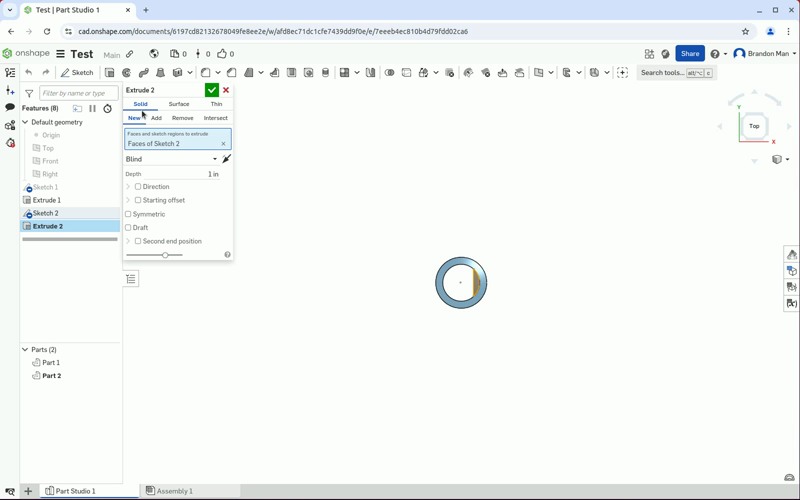
mouse_move(137, 120)
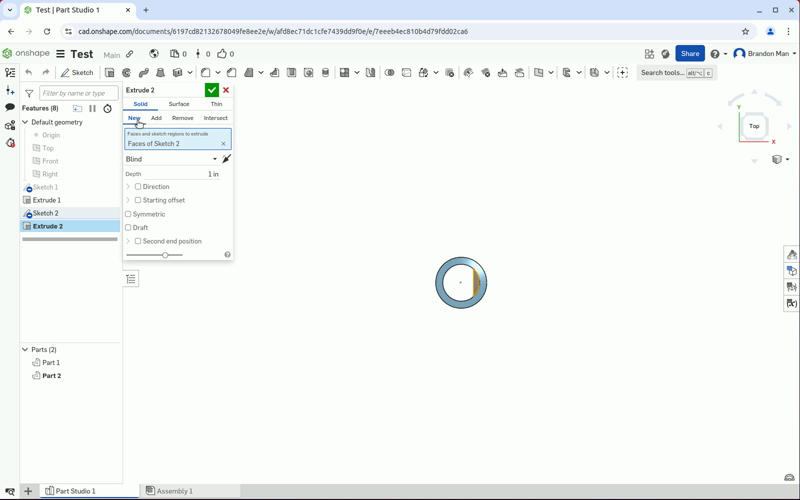
click(137, 120)
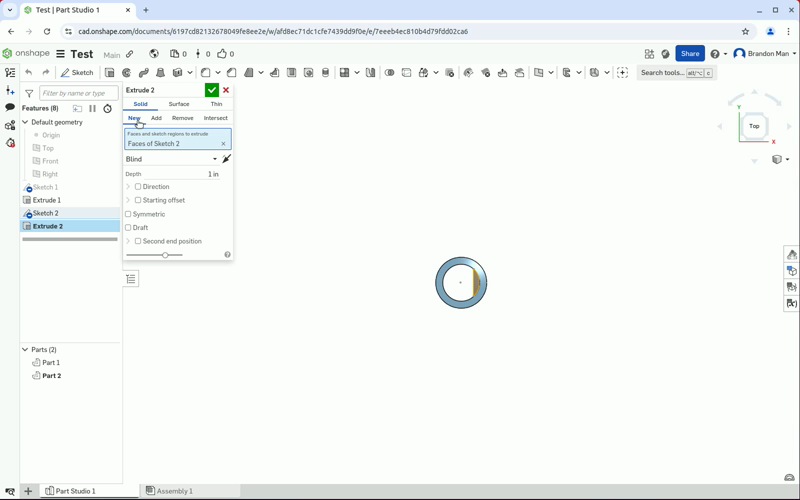
key(tab, 4)
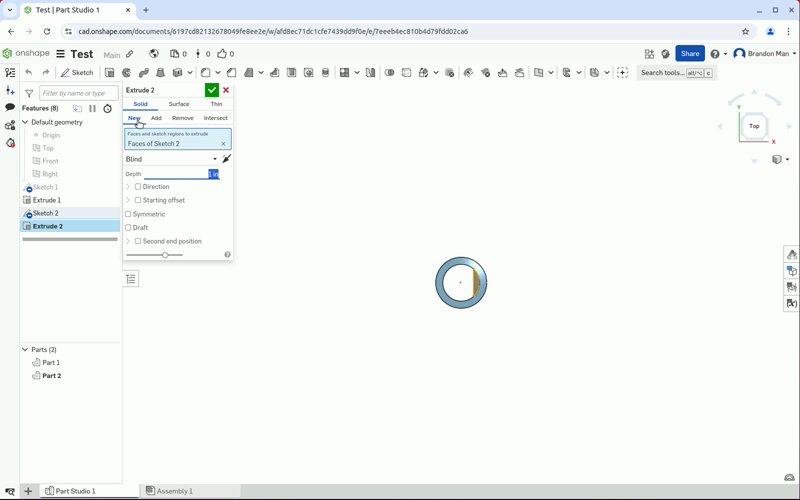
text(11.554)
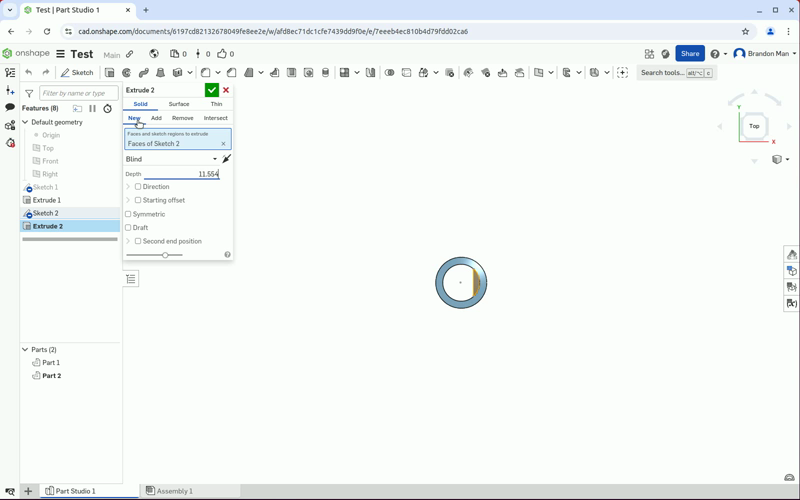
key(enter)
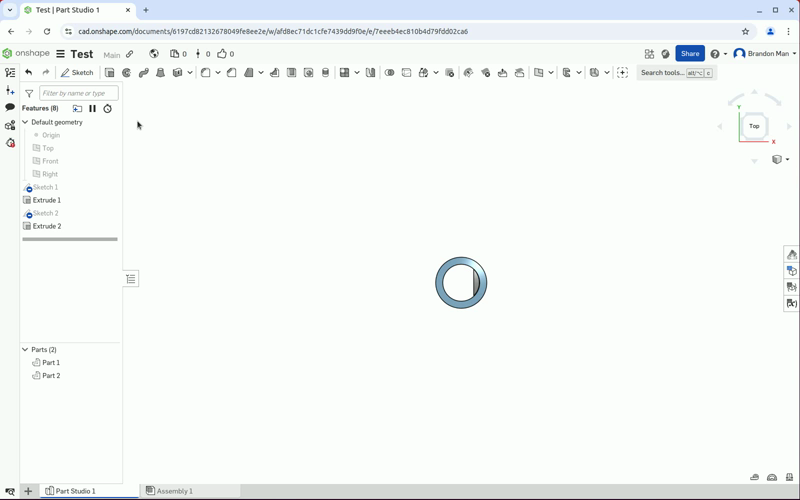
key(shift+h)
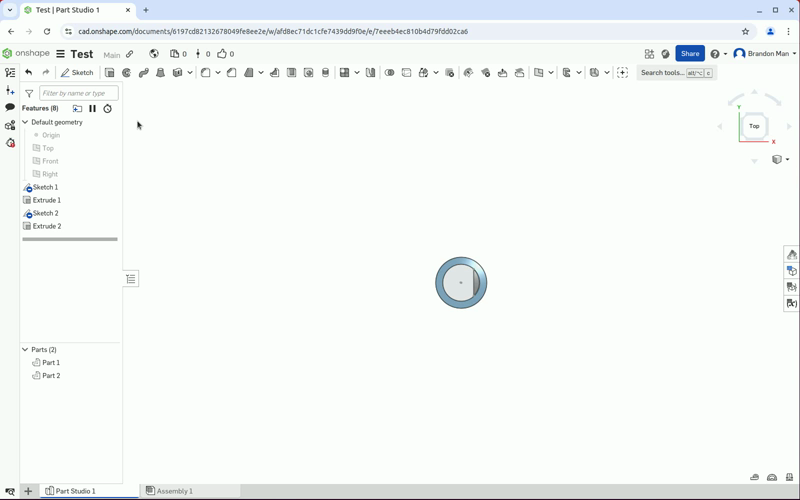
key(shift+h)
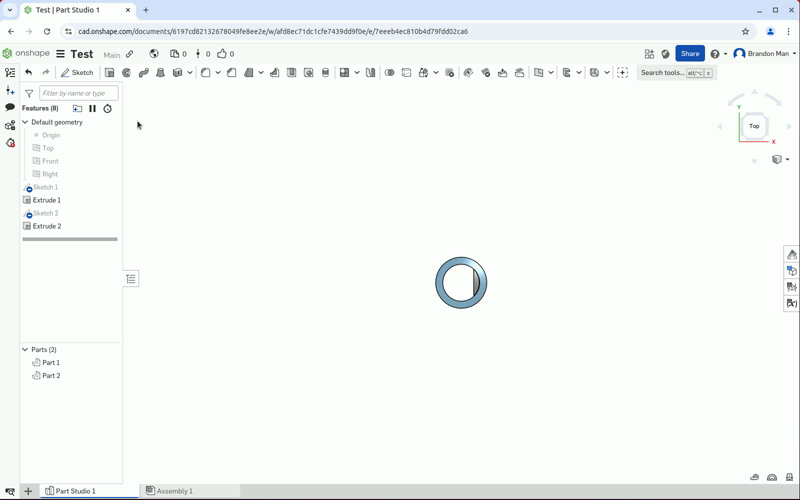
mouse_move(73, 189)
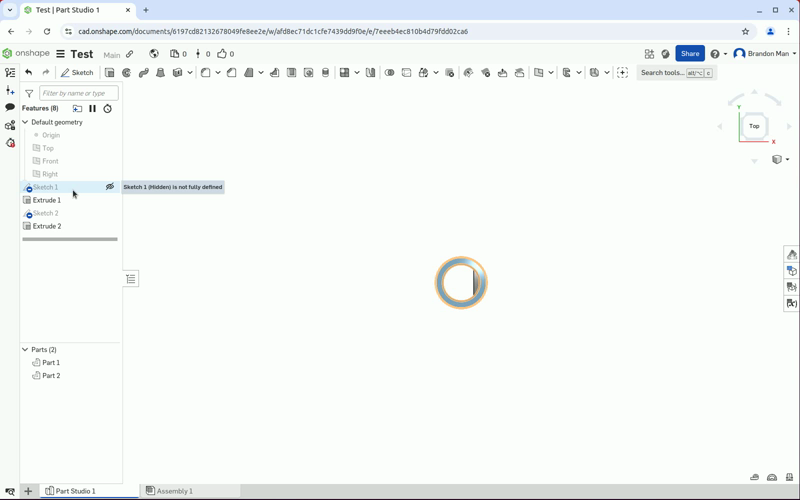
click(73, 189)
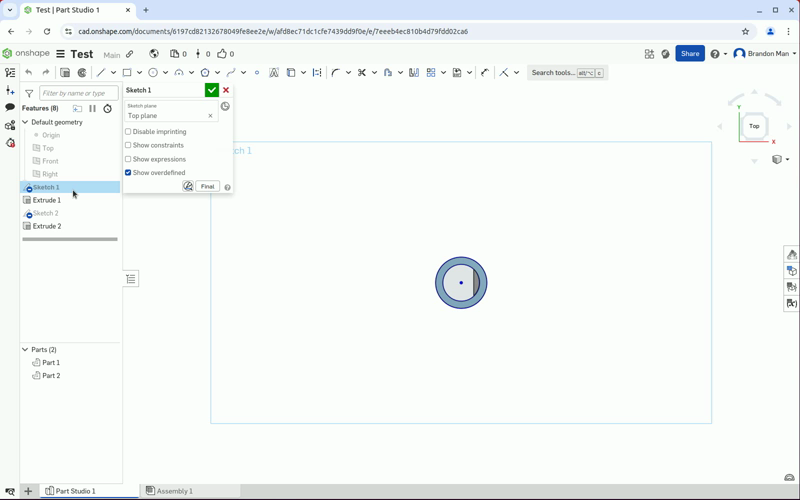
mouse_move(229, 92)
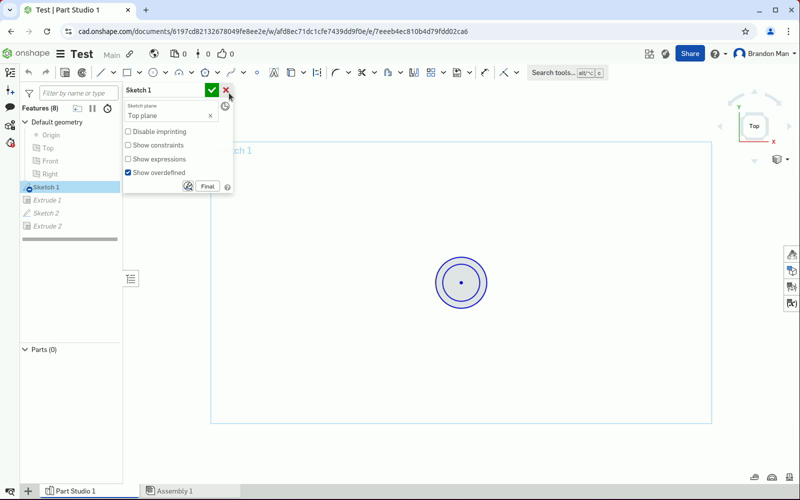
click(229, 92)
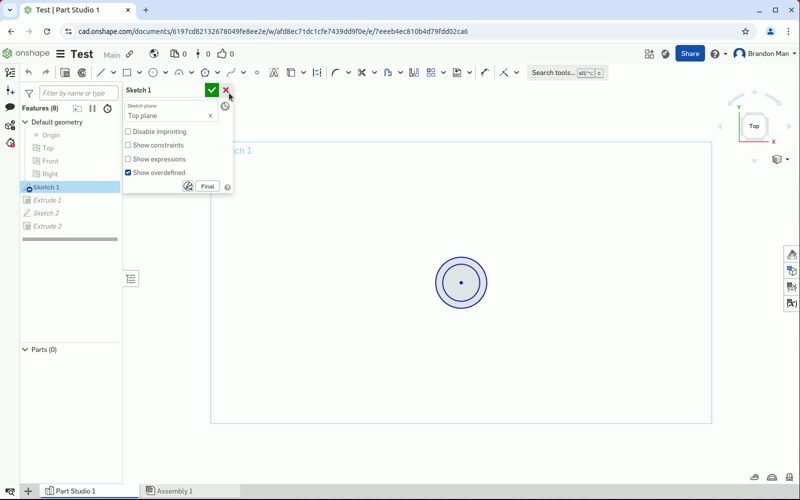
key(shift+s)
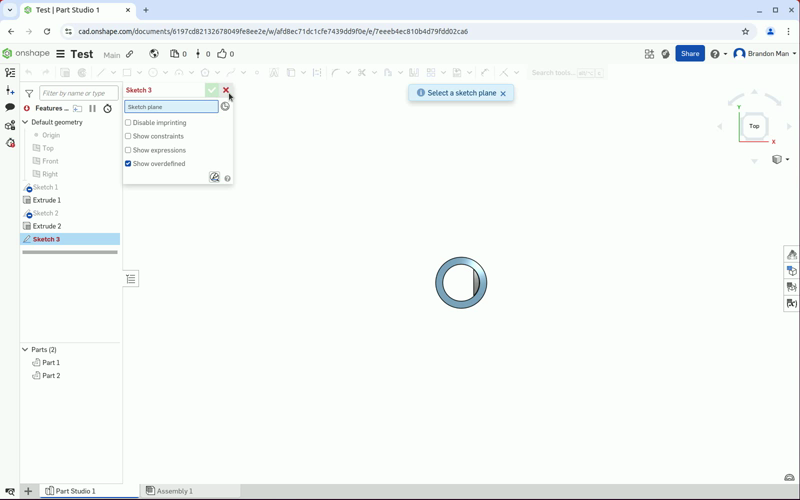
mouse_move(73, 150)
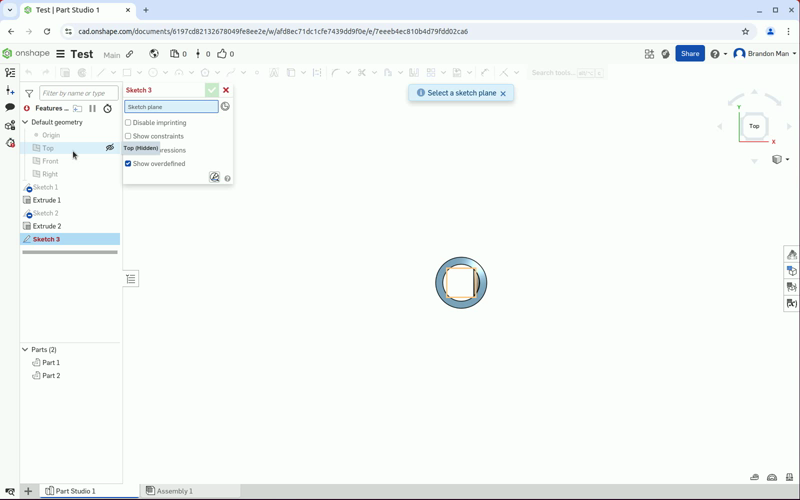
click(73, 150)
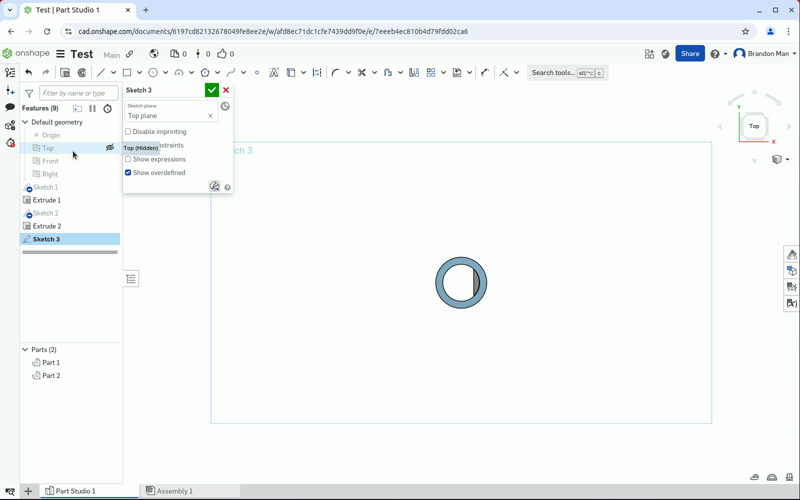
mouse_move(73, 352)
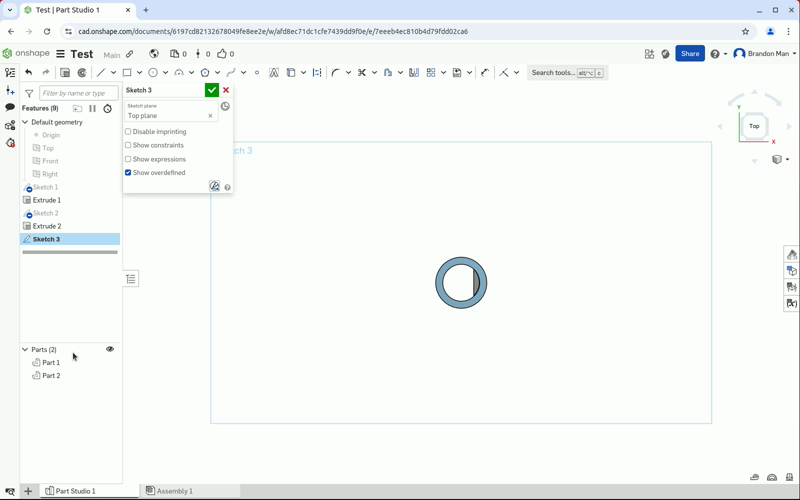
key(y)
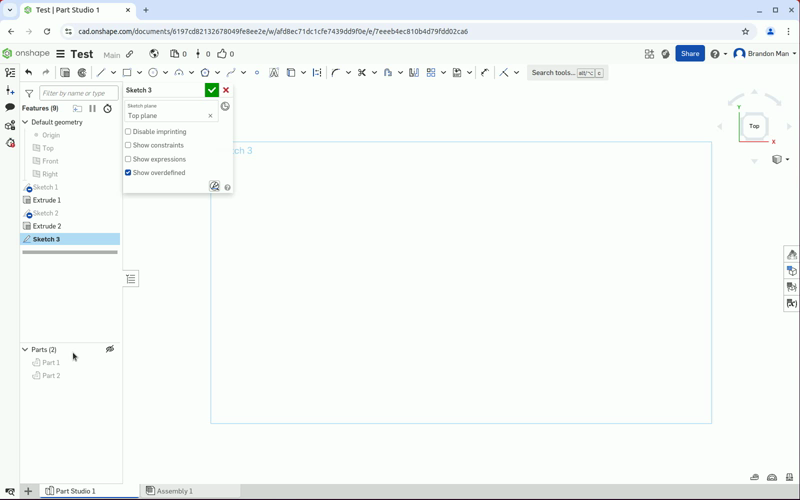
key(l)
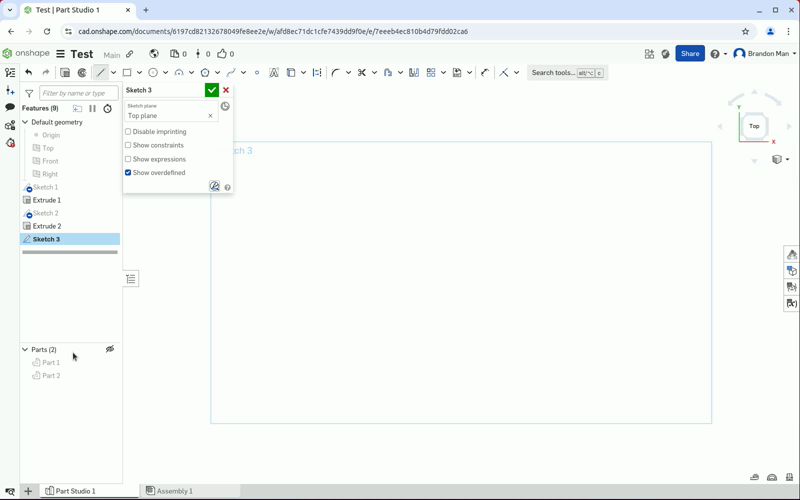
key_down(shift)
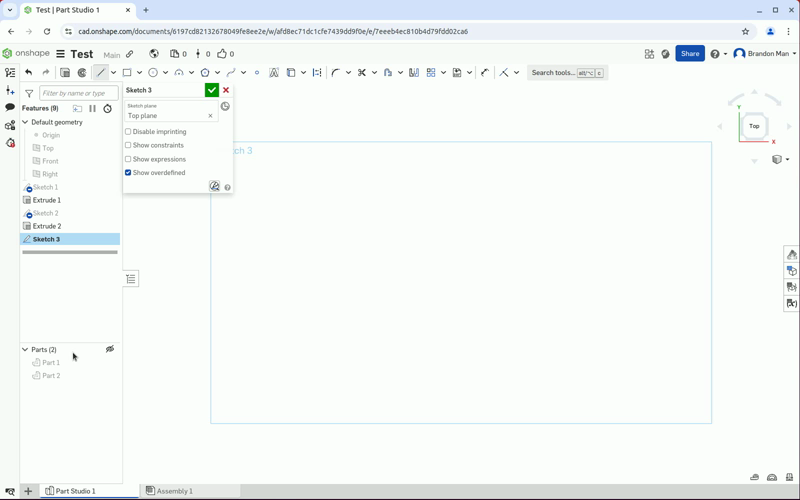
mouse_move(447, 295)
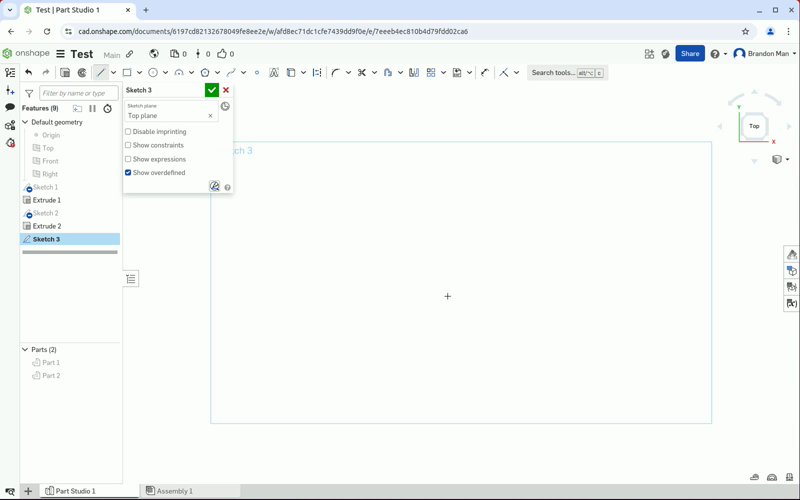
click(447, 295)
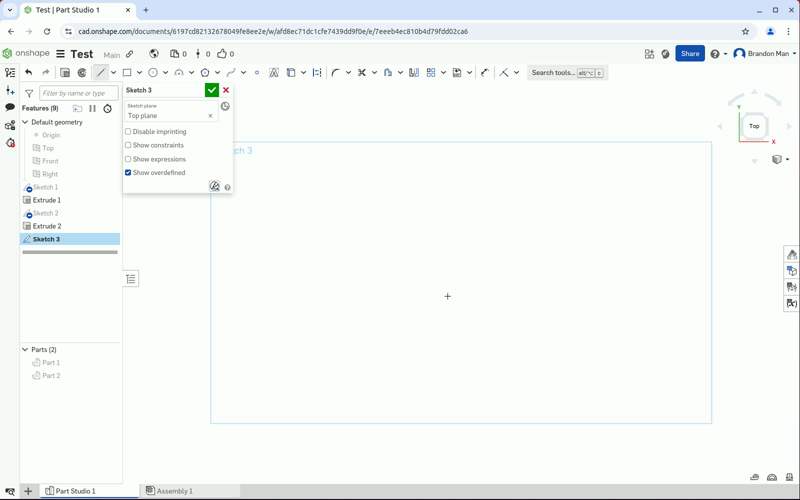
key_up(shift)
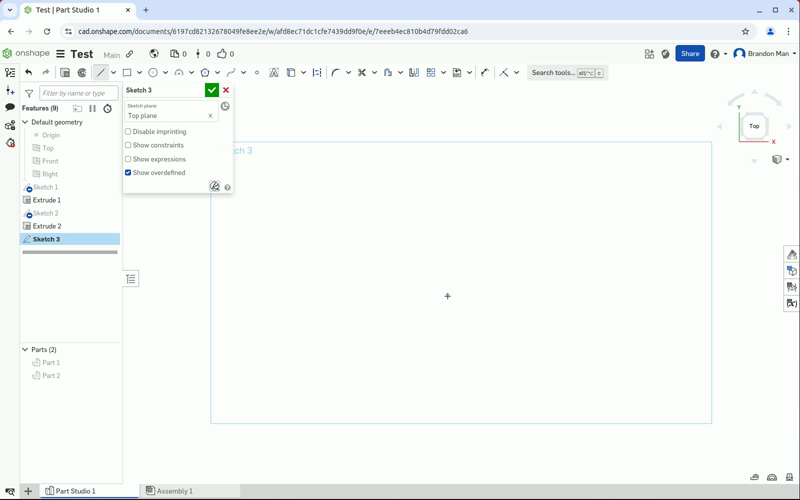
key_down(shift)
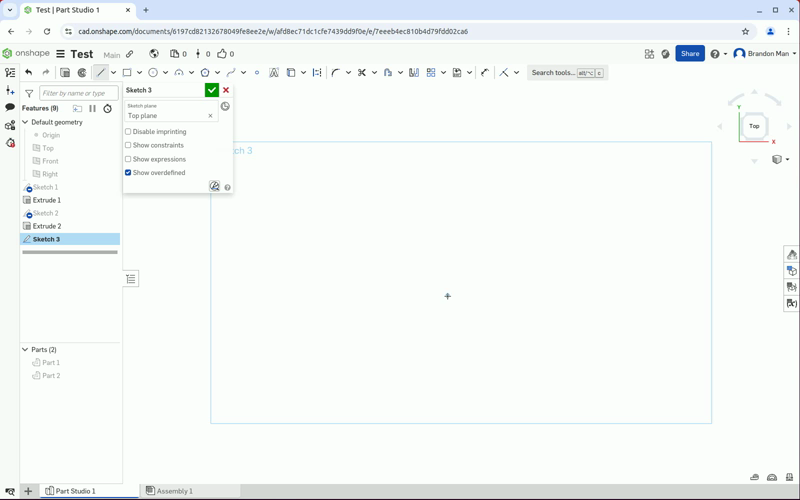
mouse_move(477, 295)
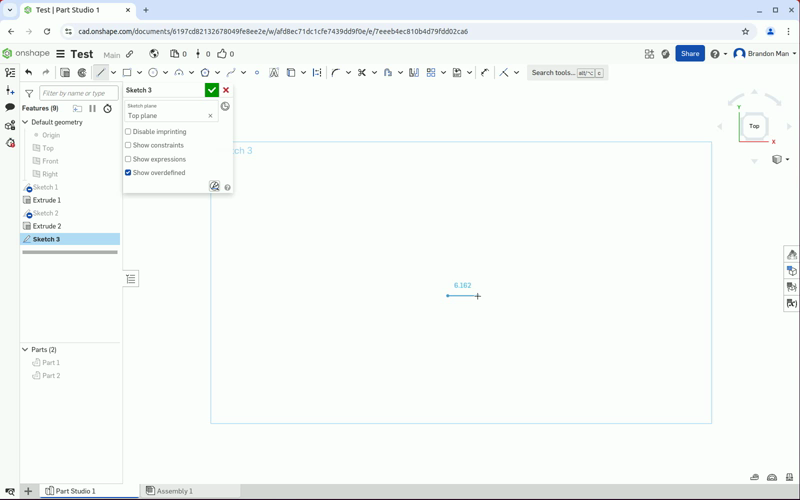
mouse_move(447, 269)
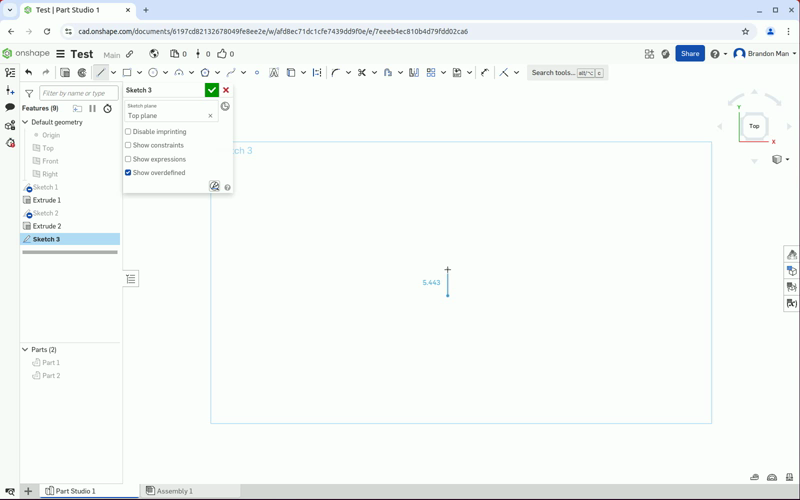
click(447, 269)
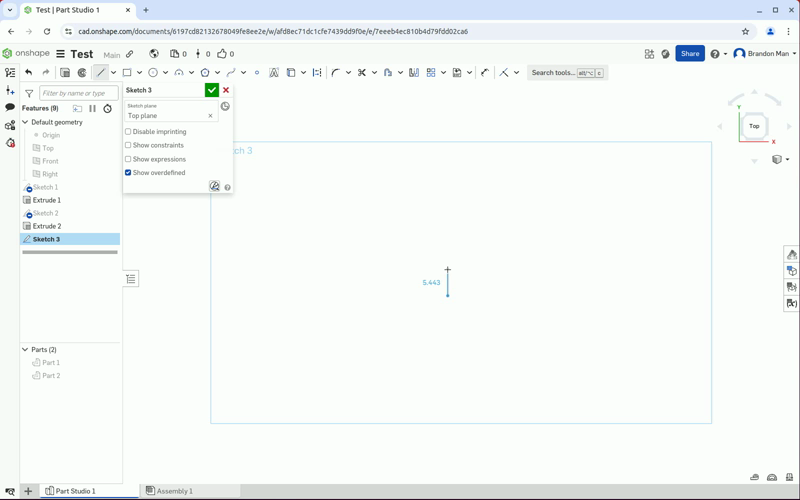
key_up(shift)
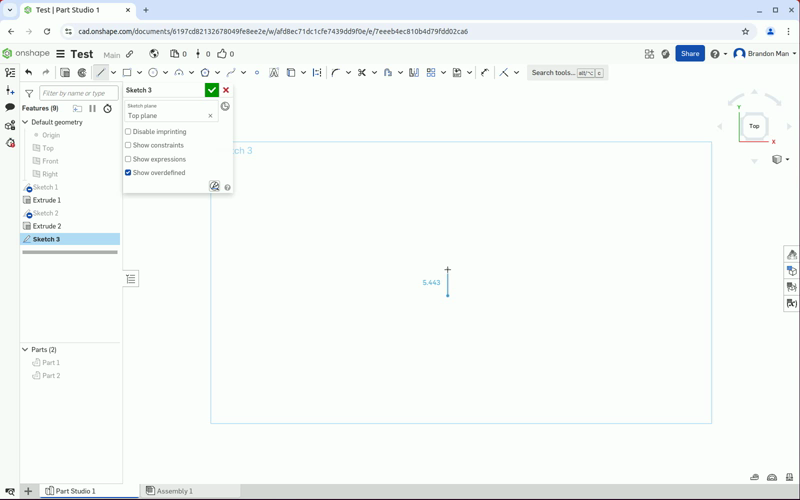
key(esc)
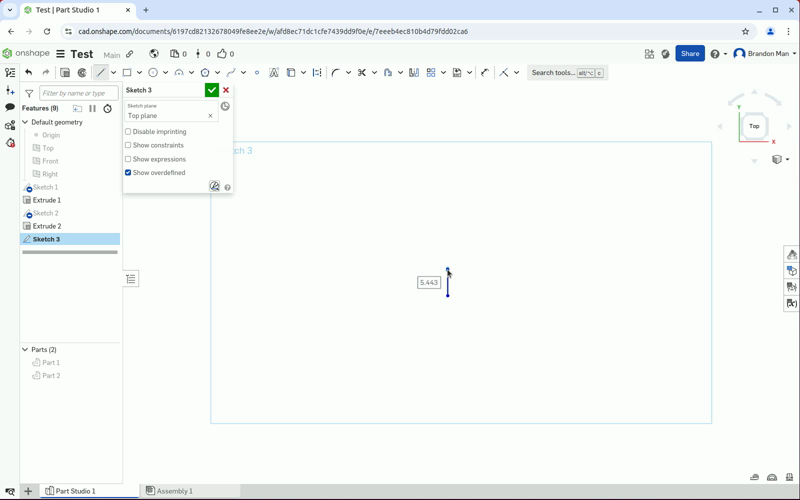
key(a)
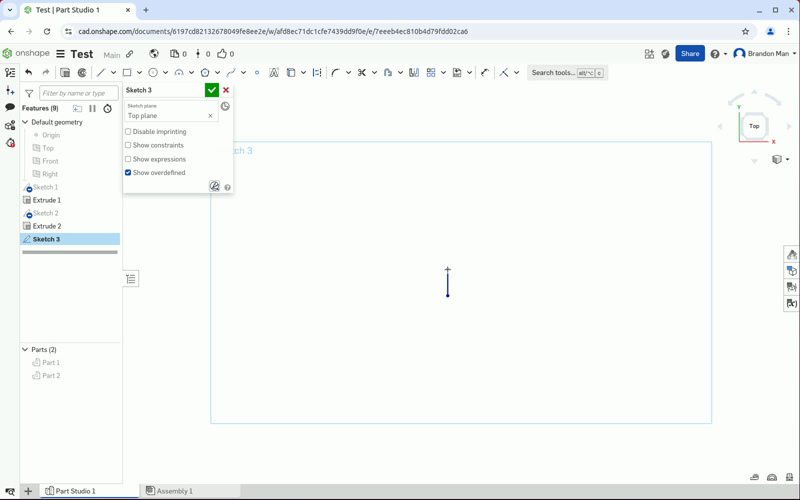
mouse_move(447, 269)
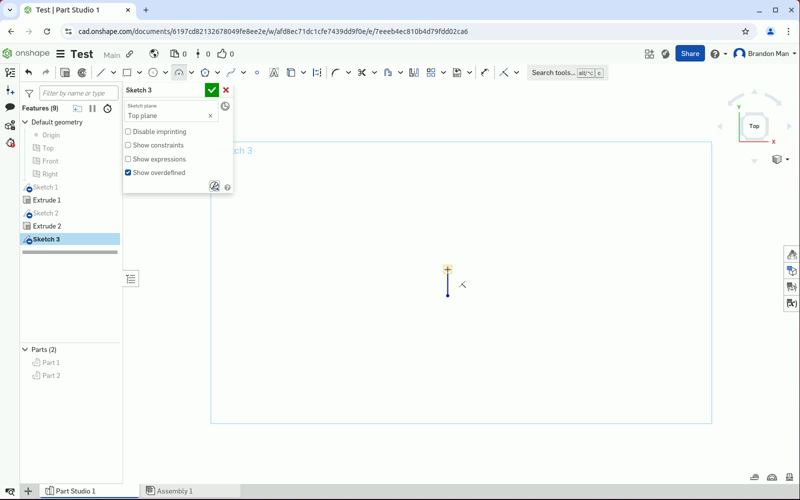
click(447, 269)
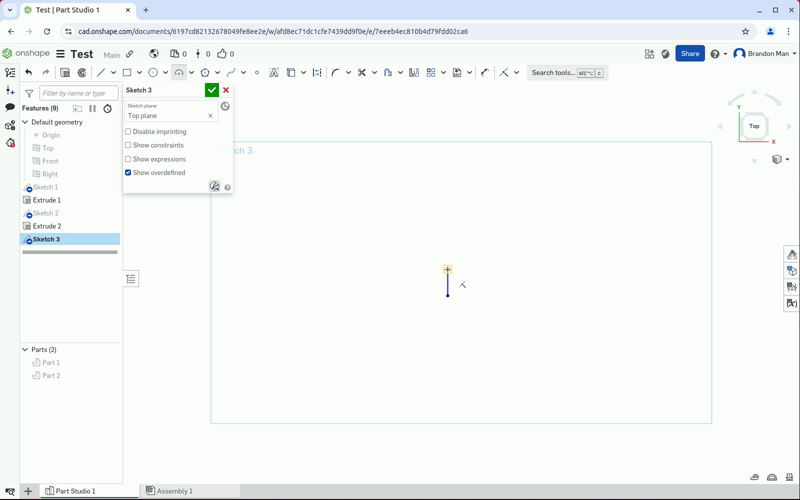
mouse_move(447, 295)
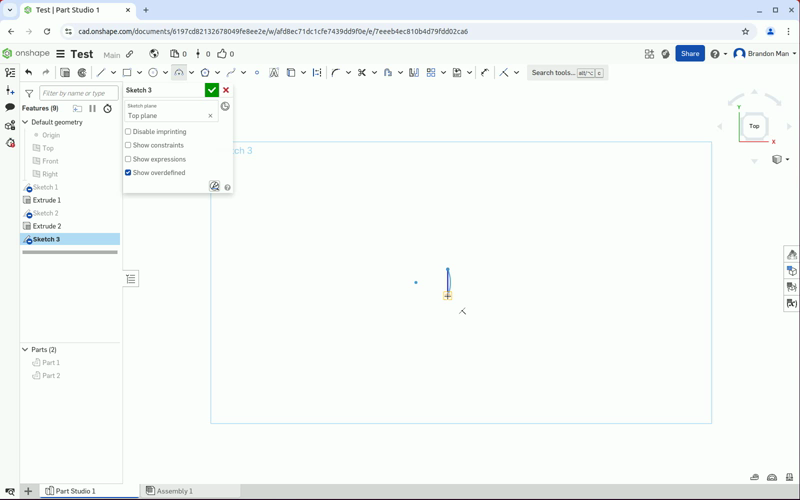
click(447, 295)
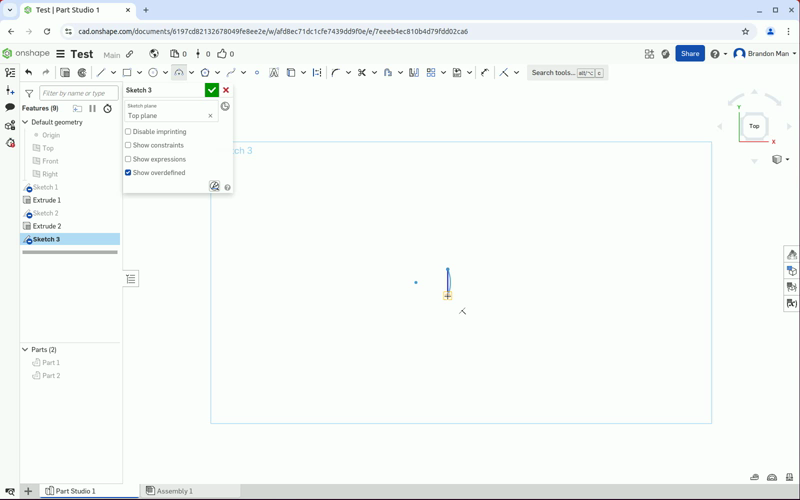
key_down(shift)
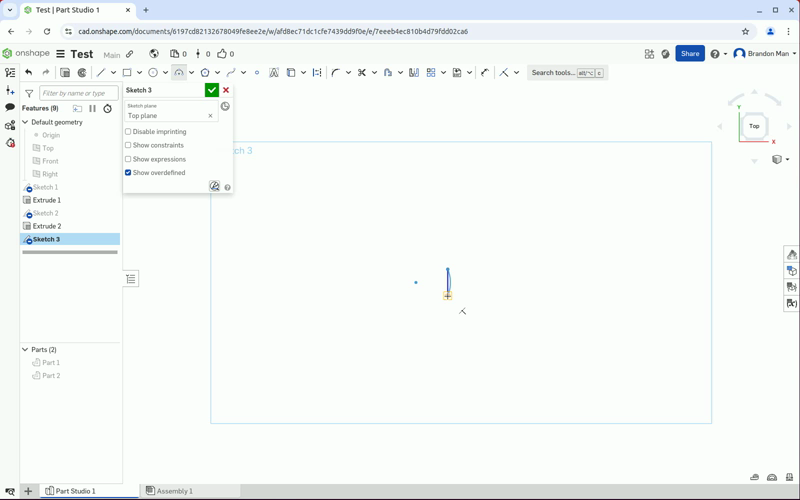
mouse_move(442, 282)
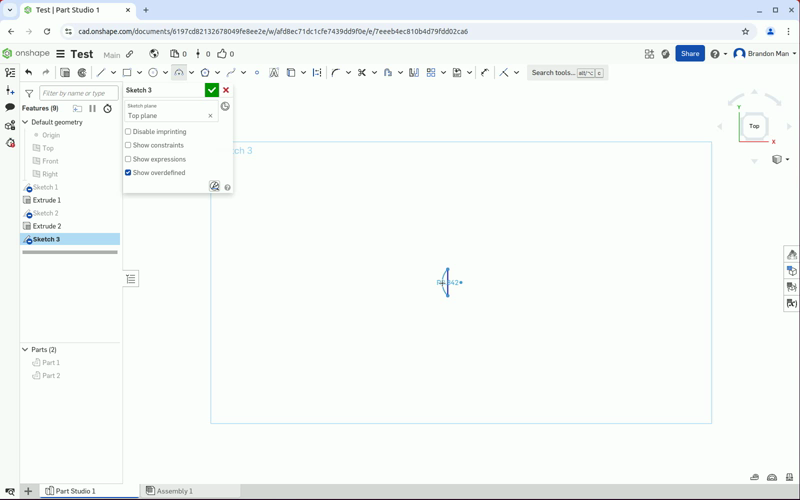
click(442, 282)
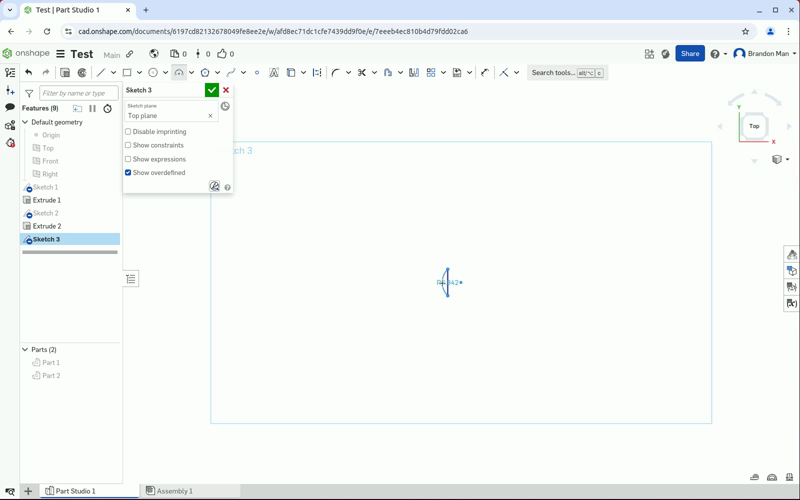
key_up(shift)
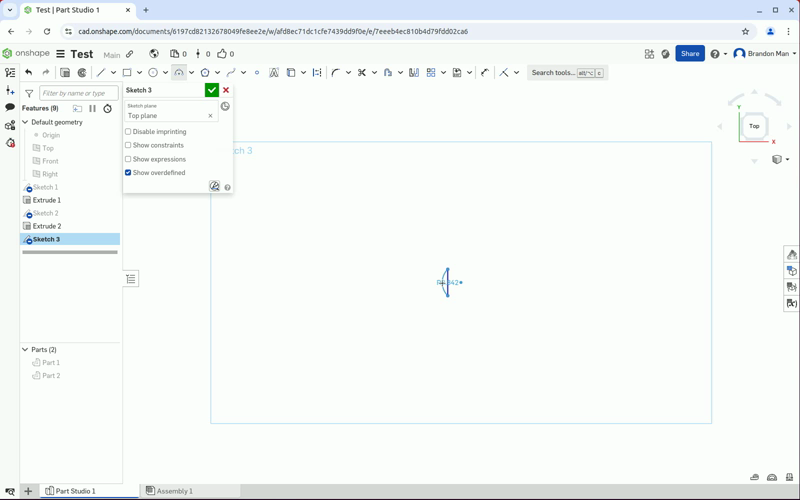
key(esc)
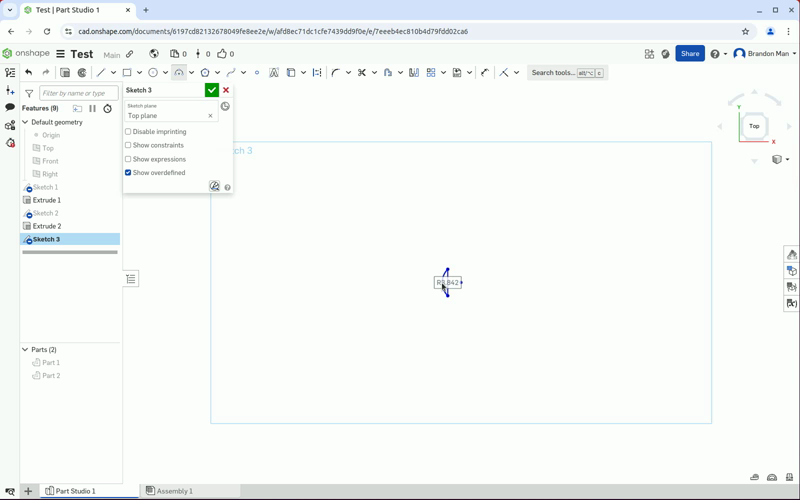
mouse_move(446, 293)
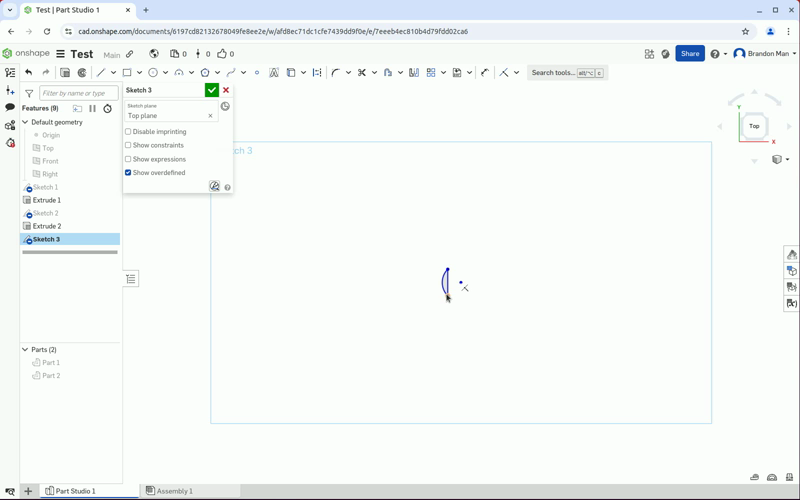
scroll(6)
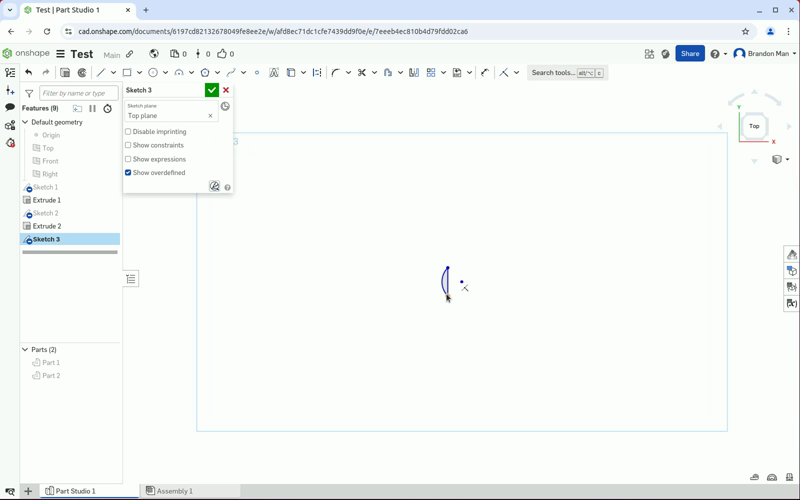
scroll(6)
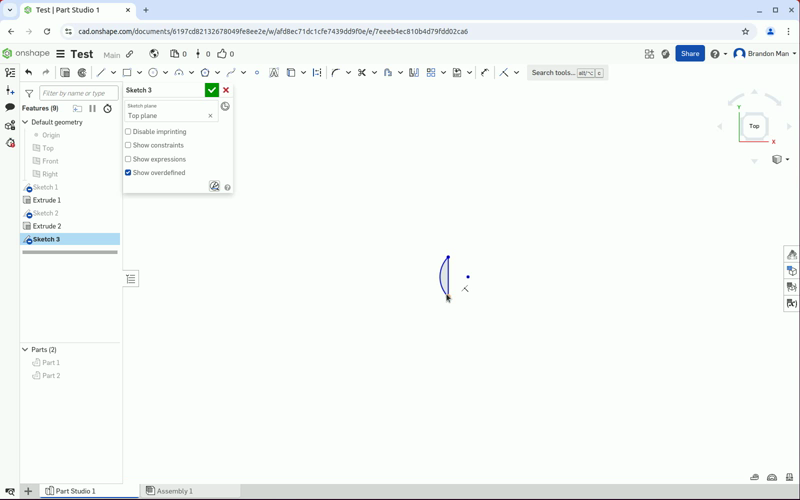
scroll(6)
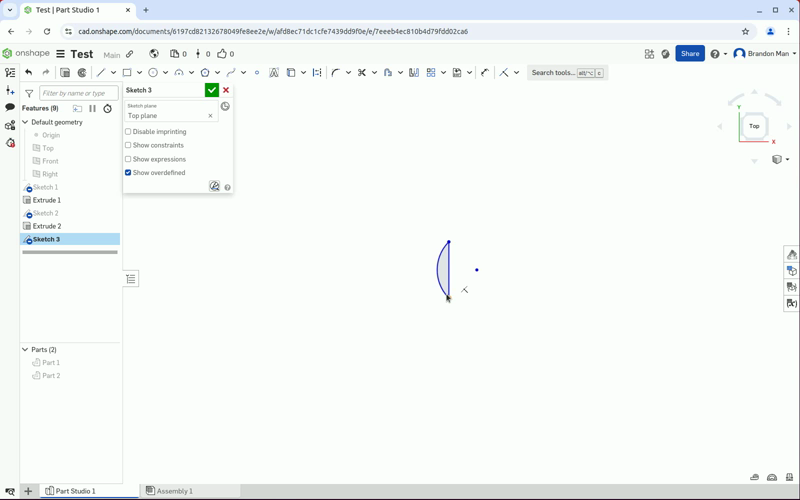
scroll(6)
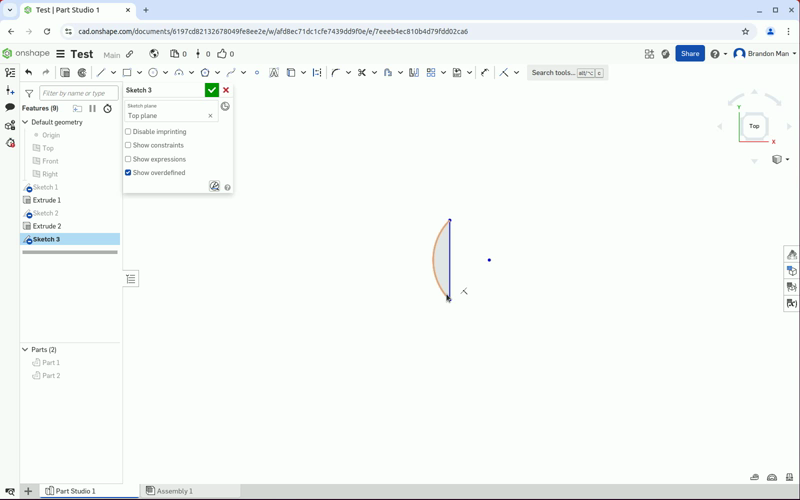
scroll(6)
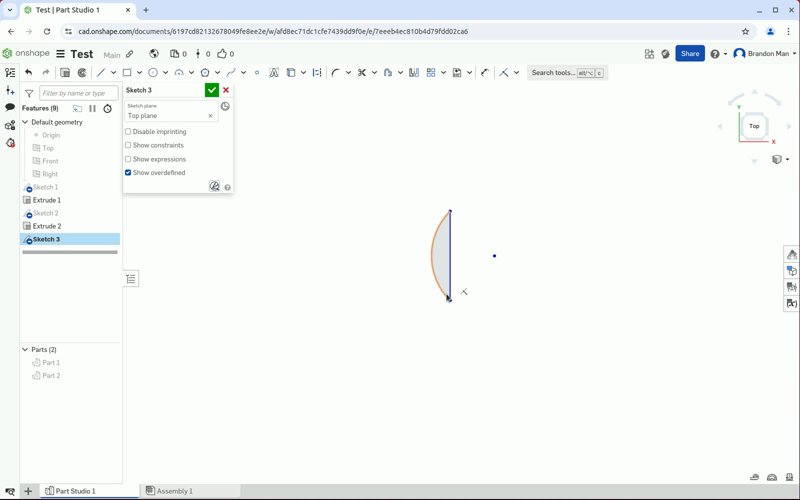
scroll(6)
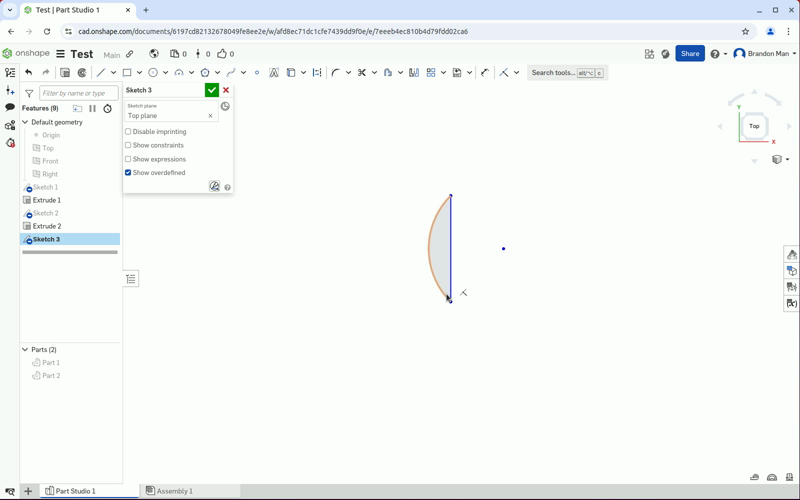
scroll(6)
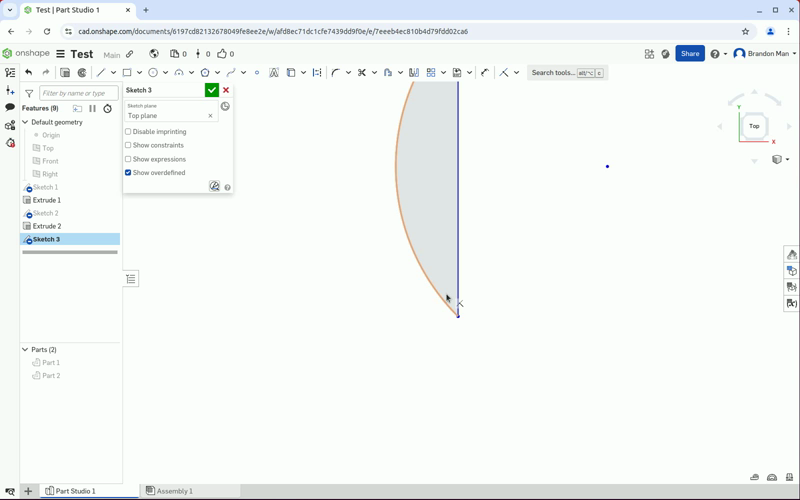
click(446, 293)
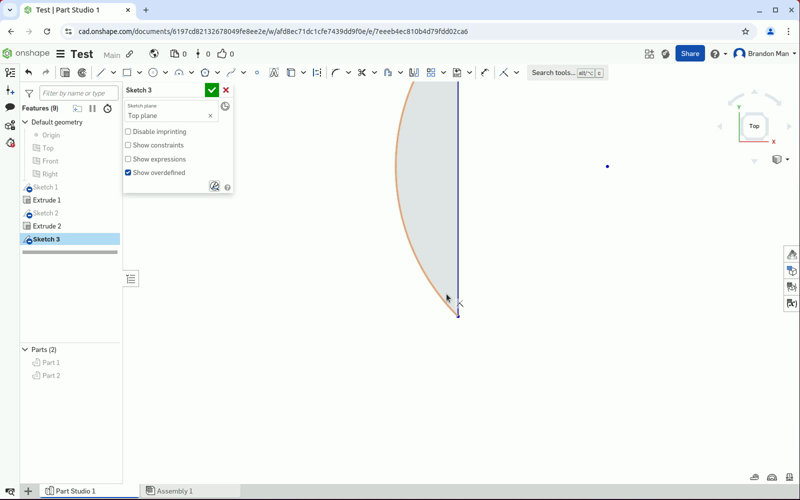
scroll(-6)
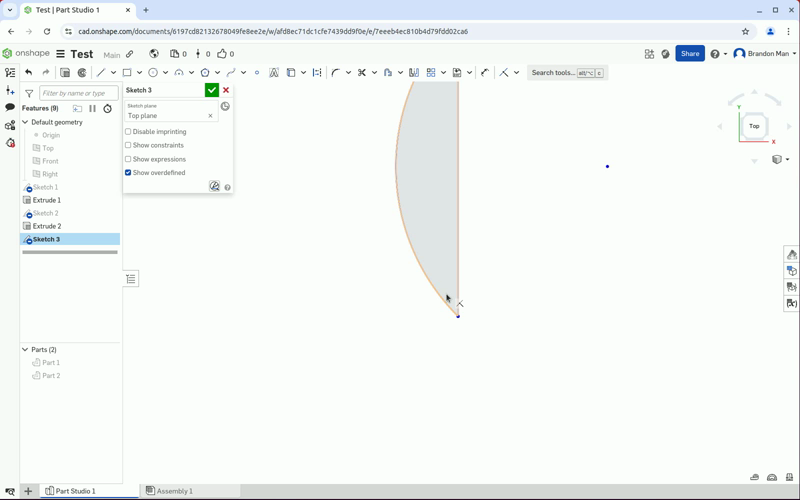
scroll(-6)
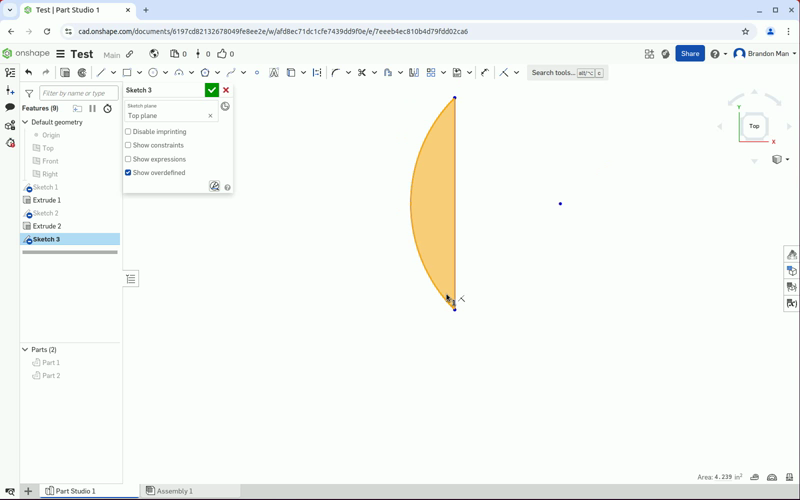
scroll(-6)
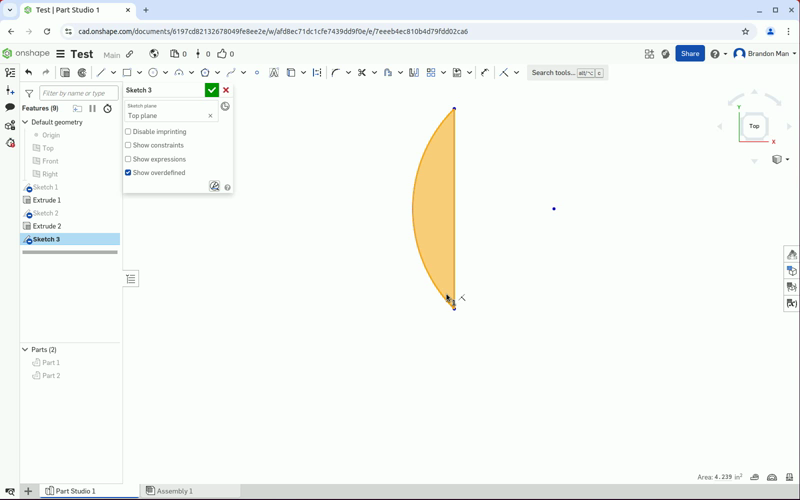
scroll(-6)
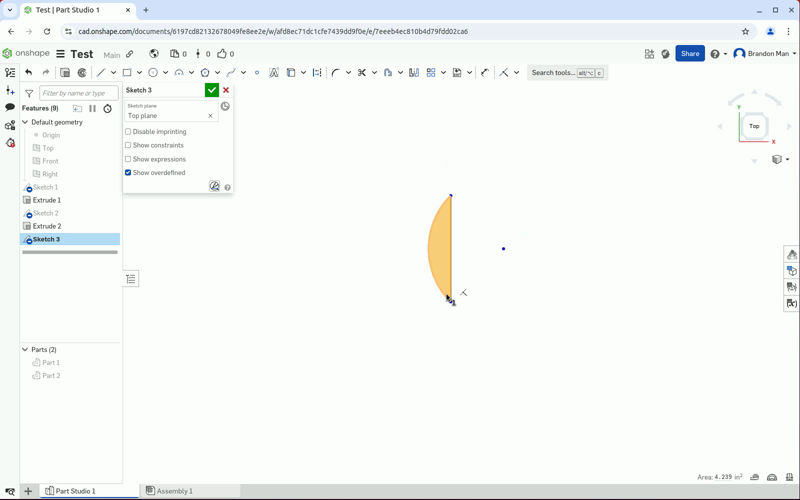
scroll(-6)
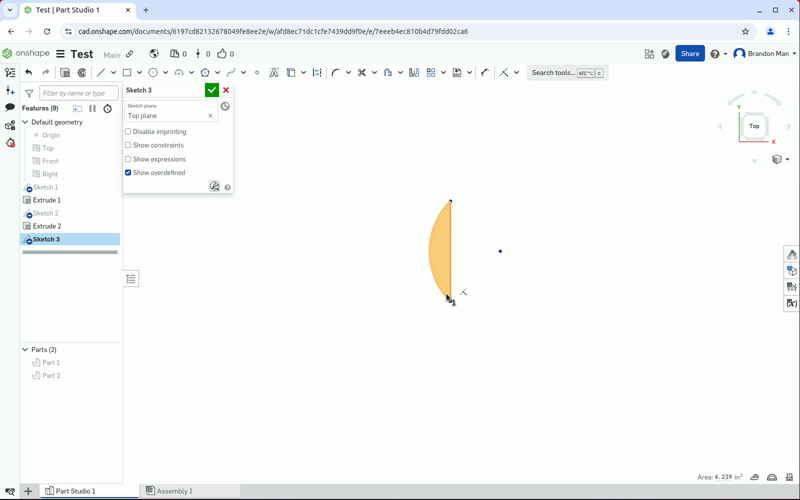
scroll(-6)
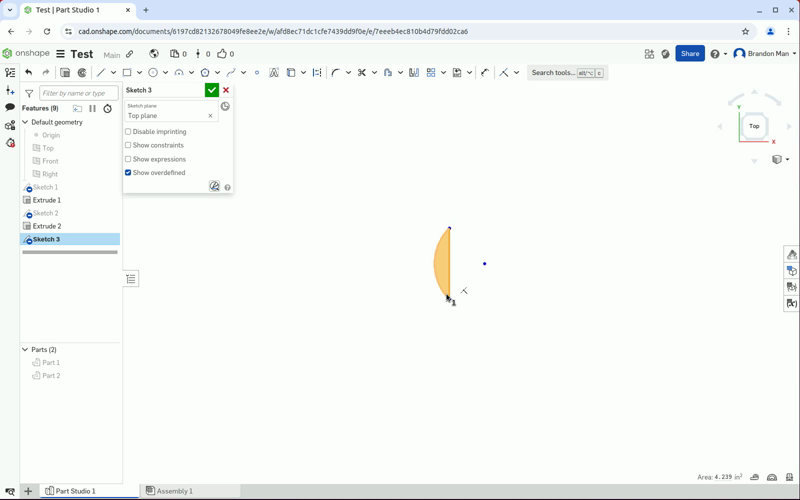
scroll(-6)
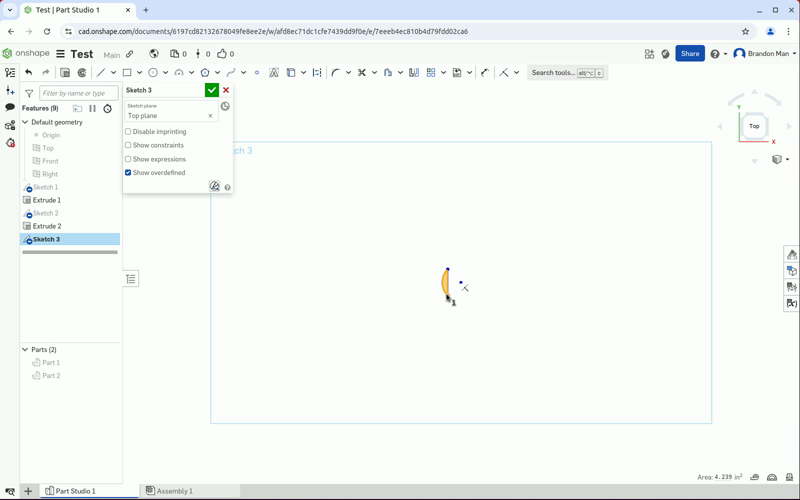
mouse_move(73, 352)
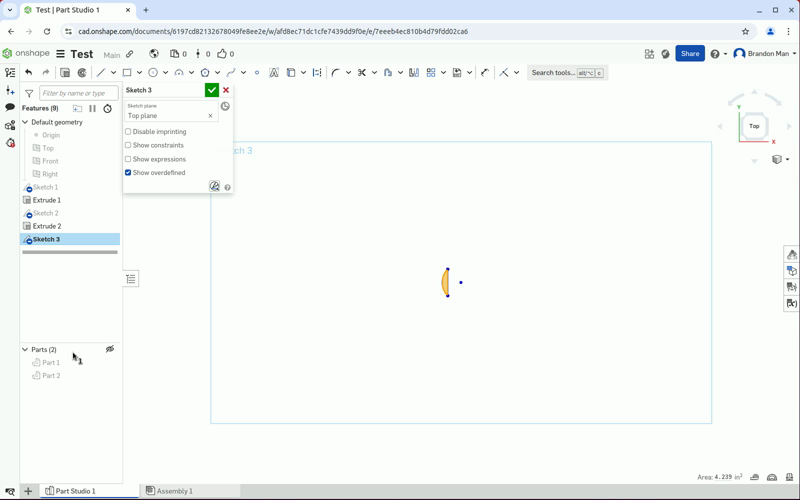
key(shift+y)
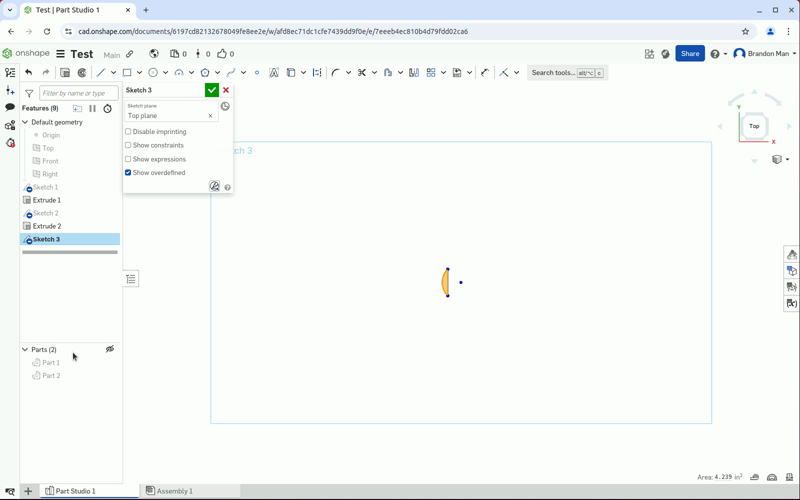
key(shift+e)
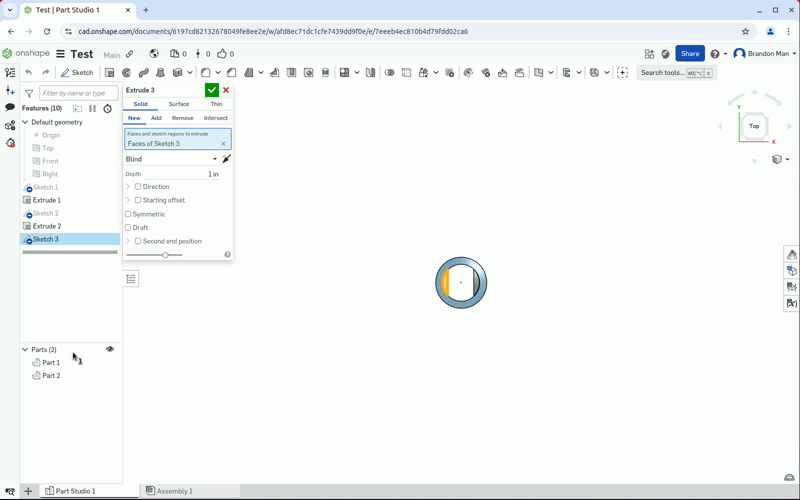
mouse_move(143, 106)
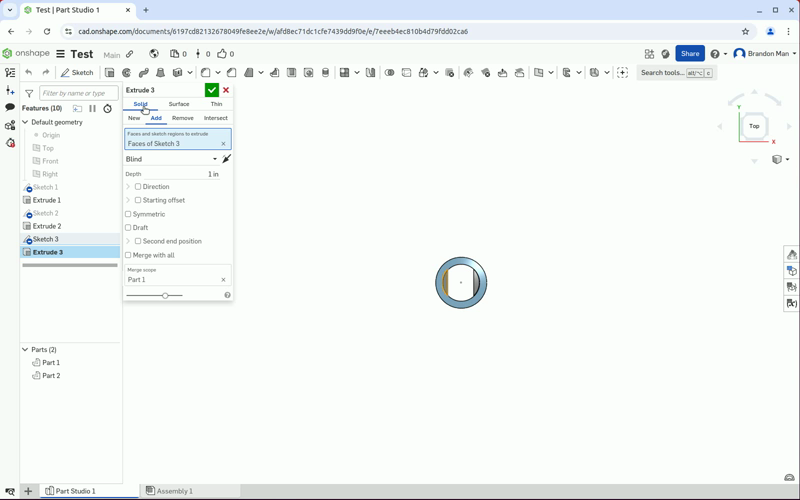
click(143, 106)
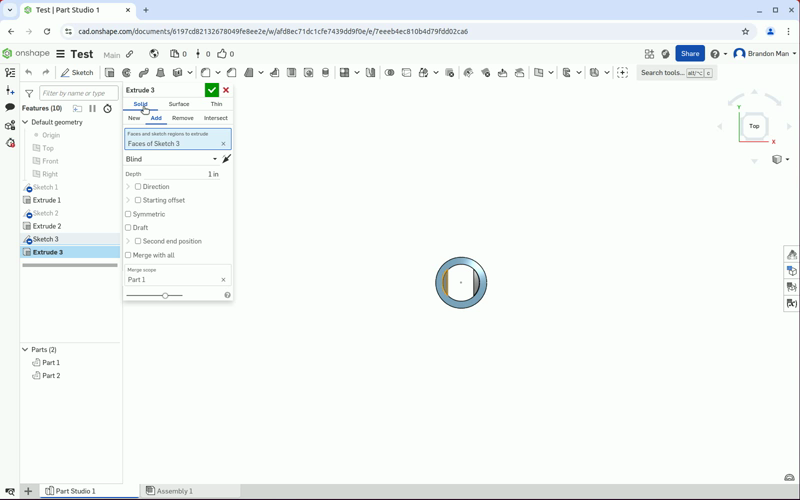
mouse_move(137, 120)
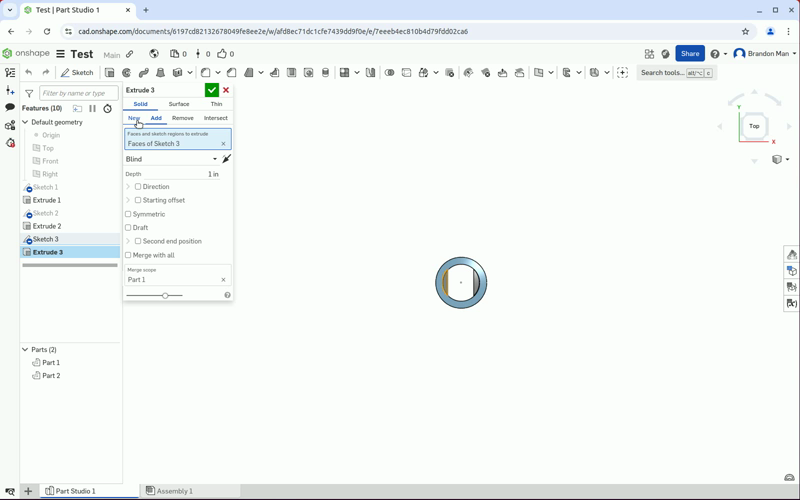
click(137, 120)
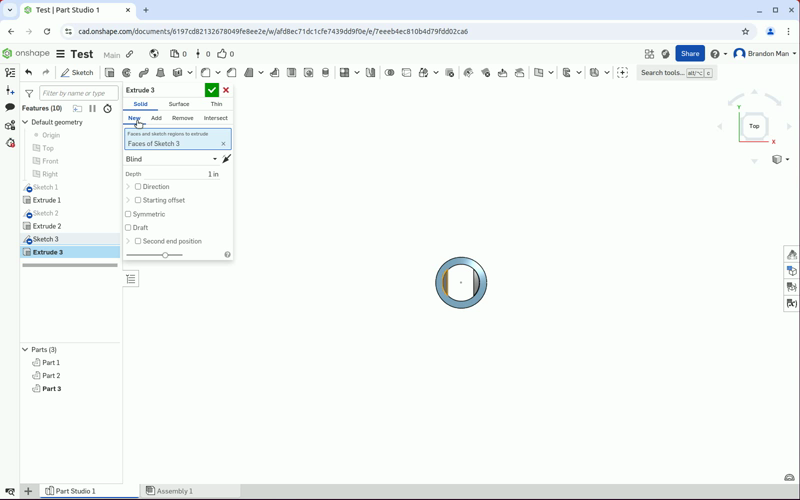
key(tab, 4)
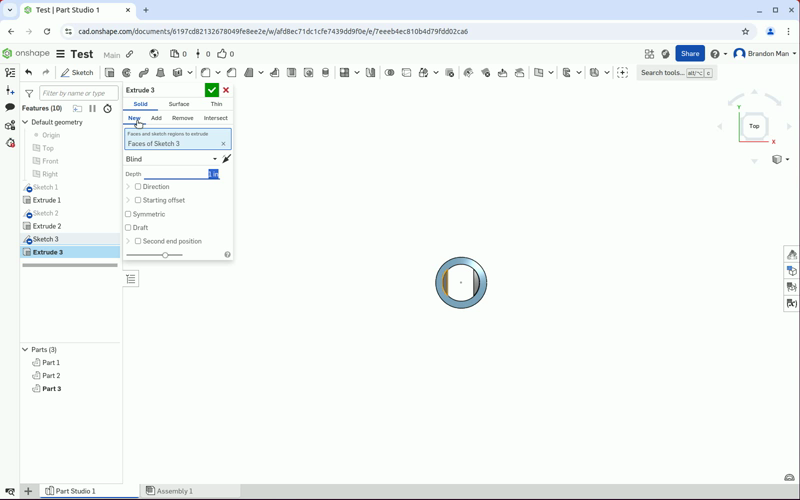
text(11.554)
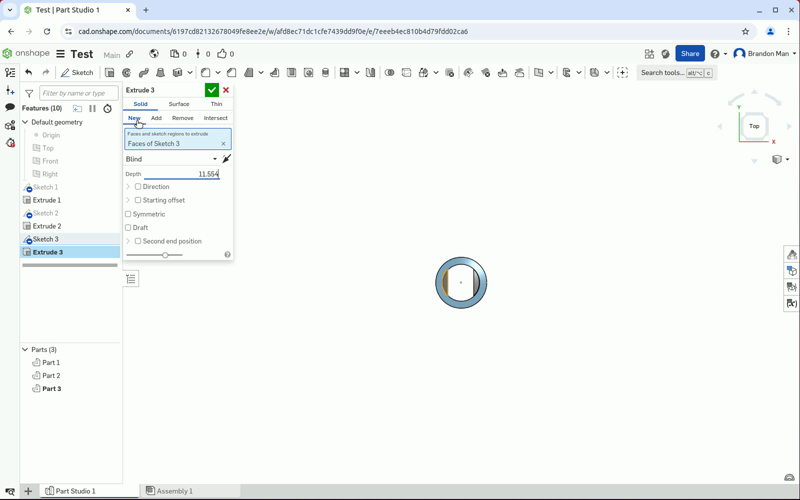
key(enter)
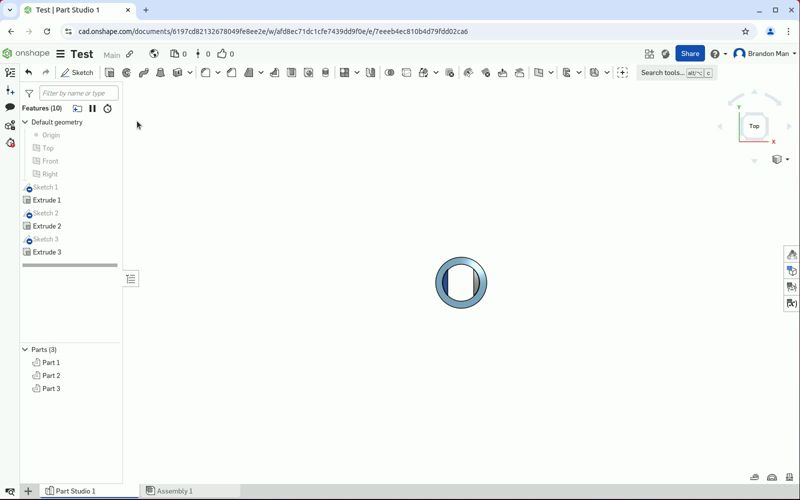
key(shift+h)
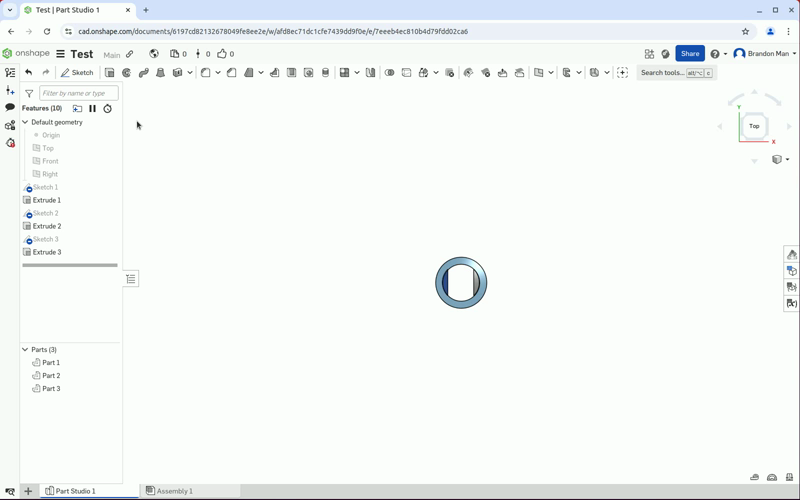
key(shift+h)
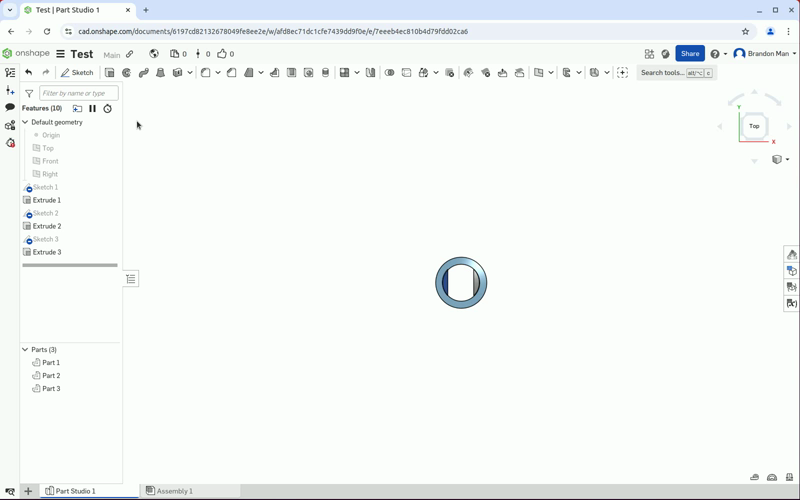
mouse_move(73, 189)
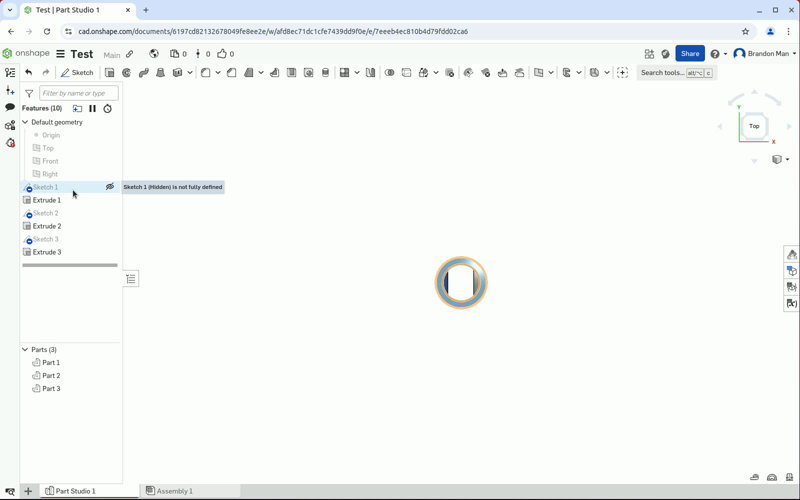
click(73, 189)
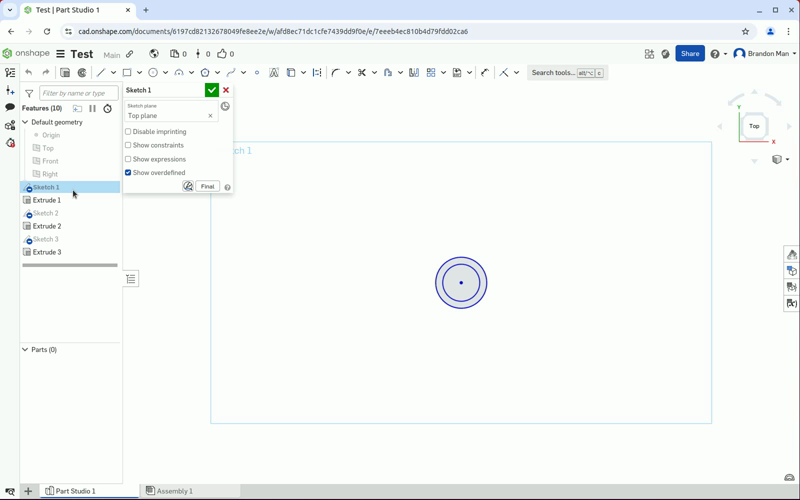
mouse_move(229, 92)
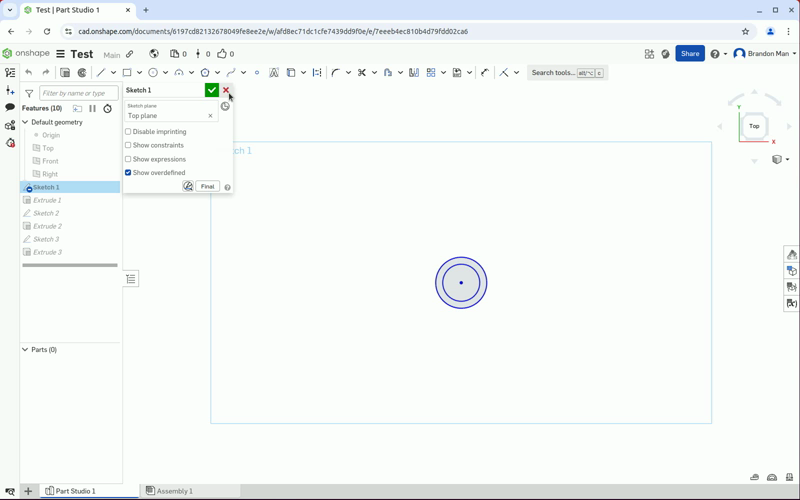
click(229, 92)
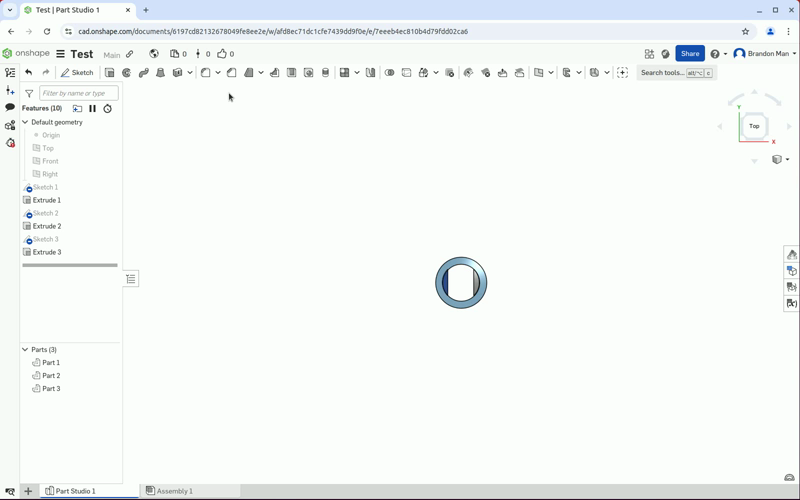
mouse_move(541, 75)
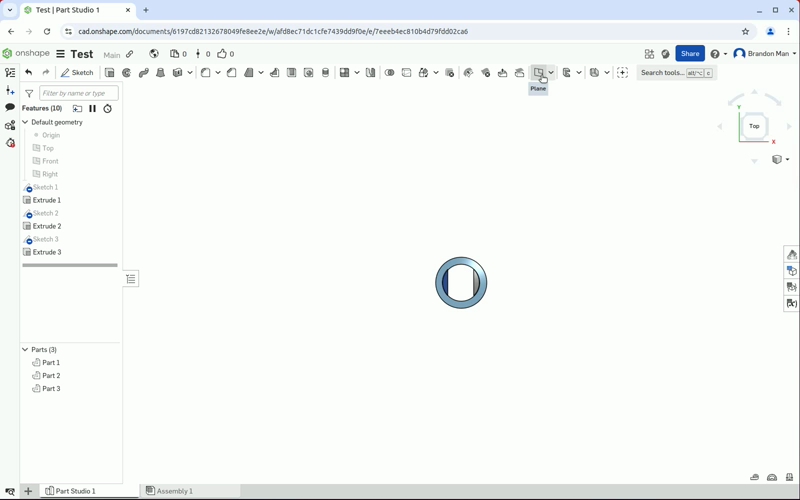
click(541, 75)
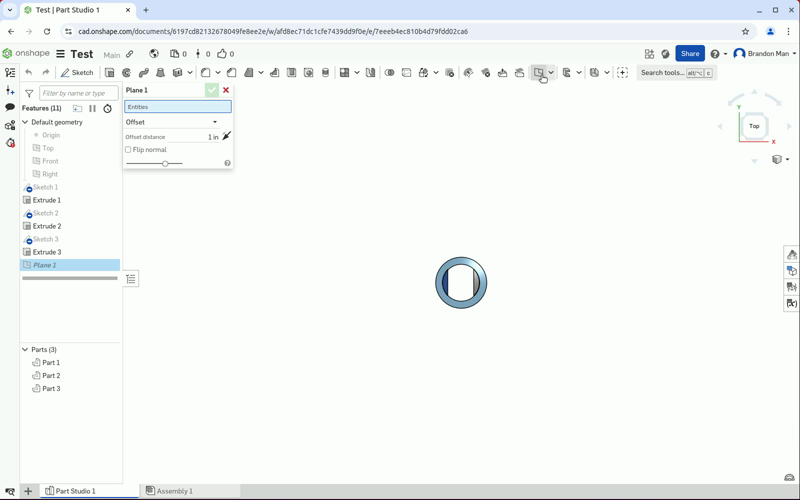
mouse_move(73, 150)
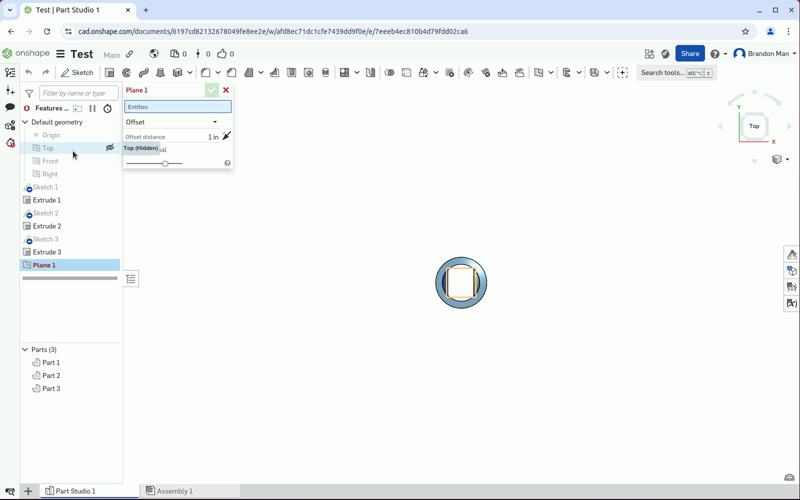
click(73, 150)
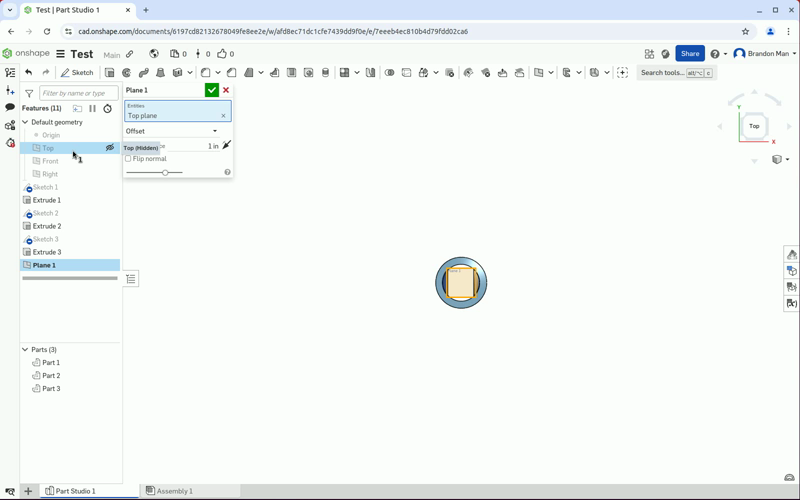
key(tab, 2)
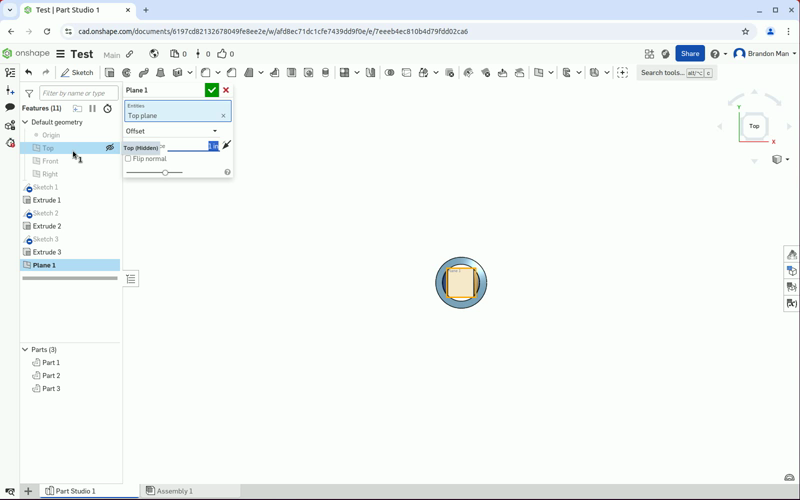
text(11.554)
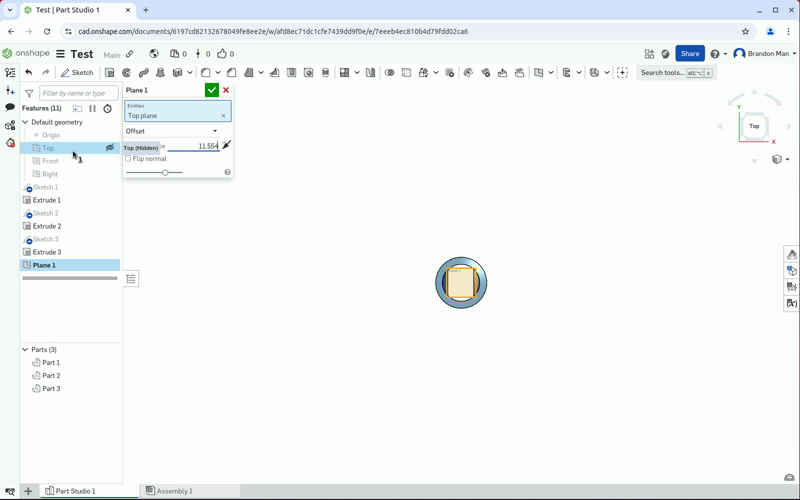
key(enter, 2)
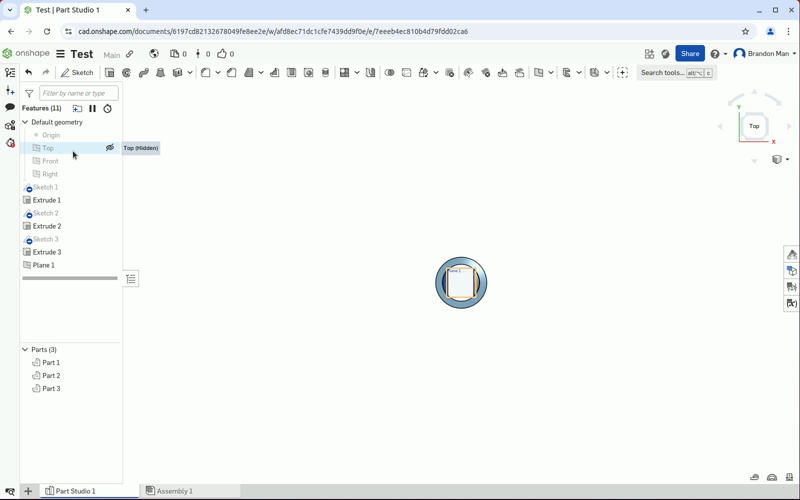
key(shift+s)
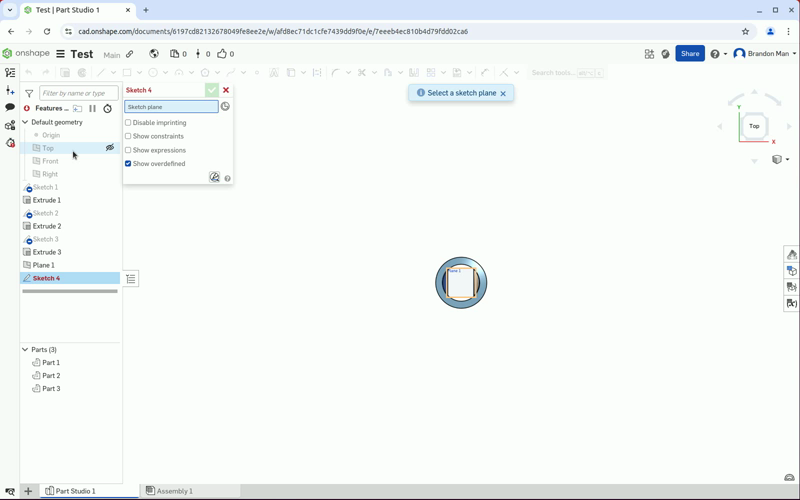
mouse_move(73, 267)
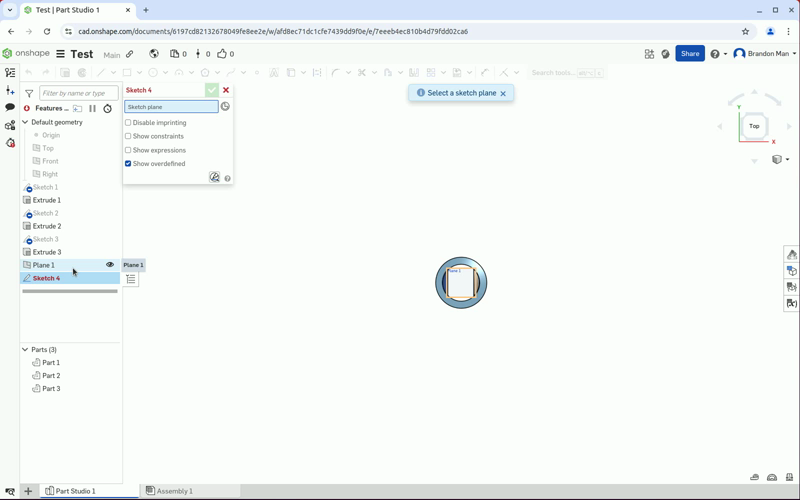
click(73, 267)
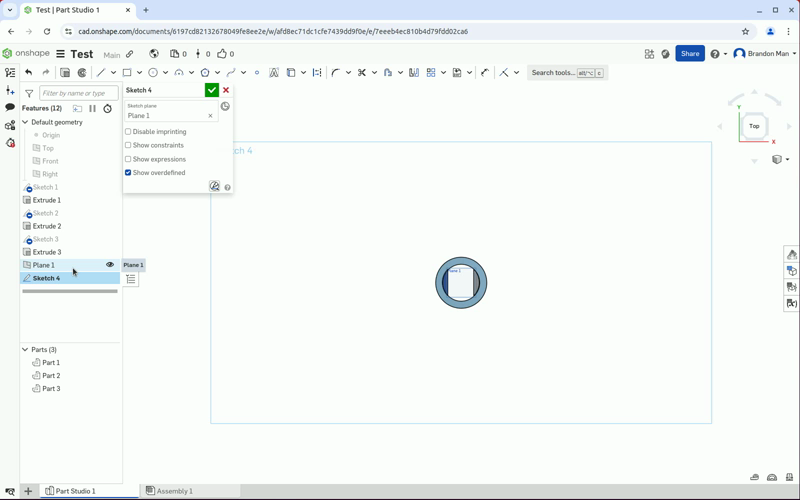
mouse_move(73, 352)
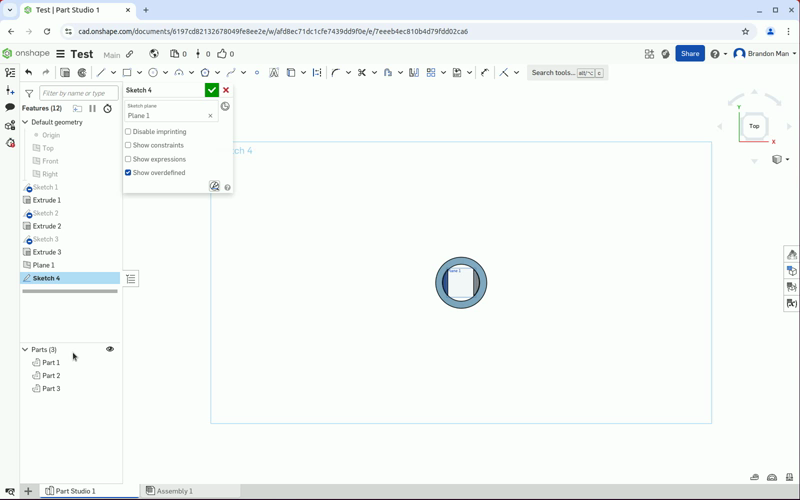
key(y)
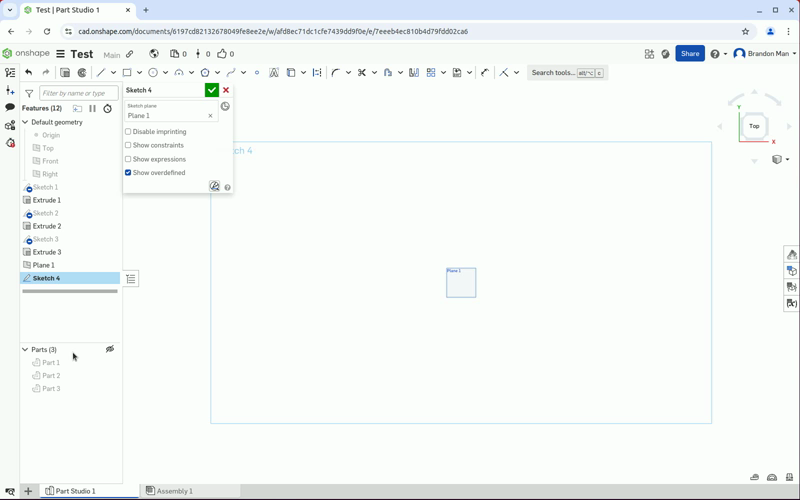
key(a)
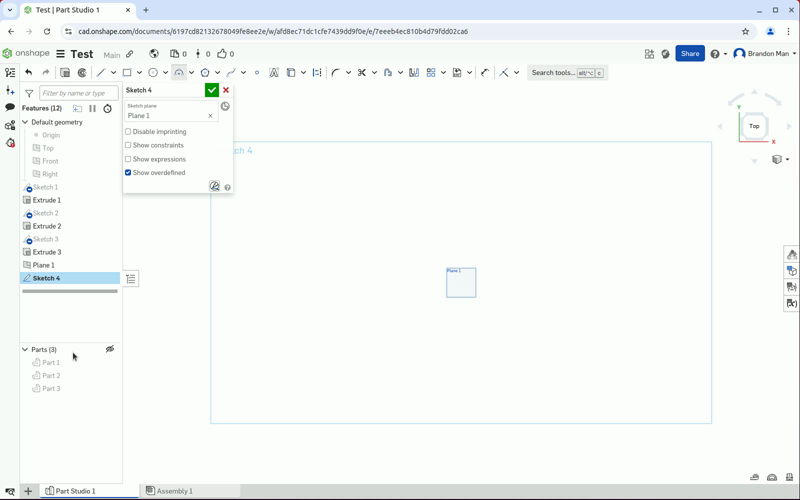
key_down(shift)
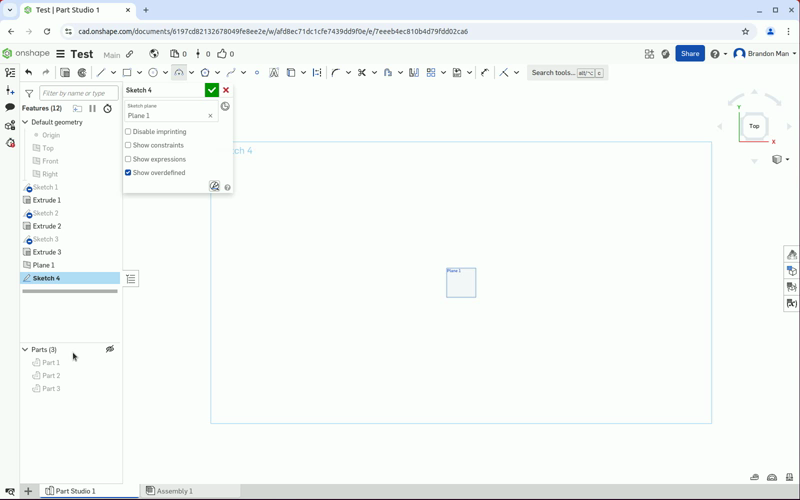
mouse_move(447, 278)
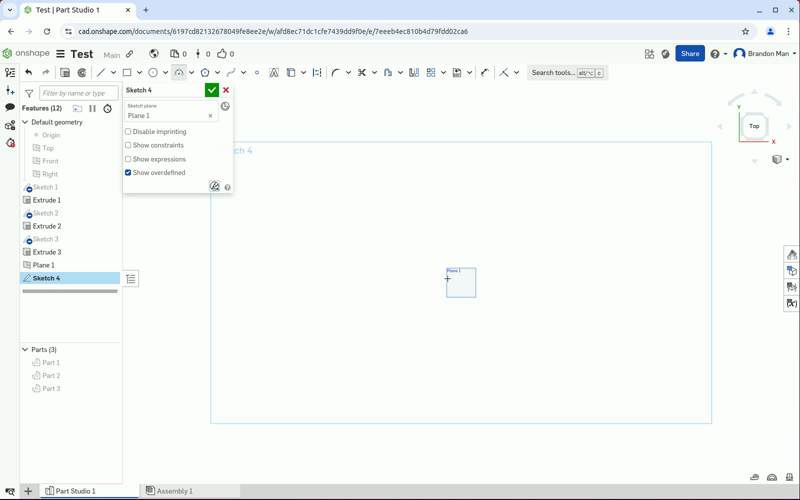
click(447, 278)
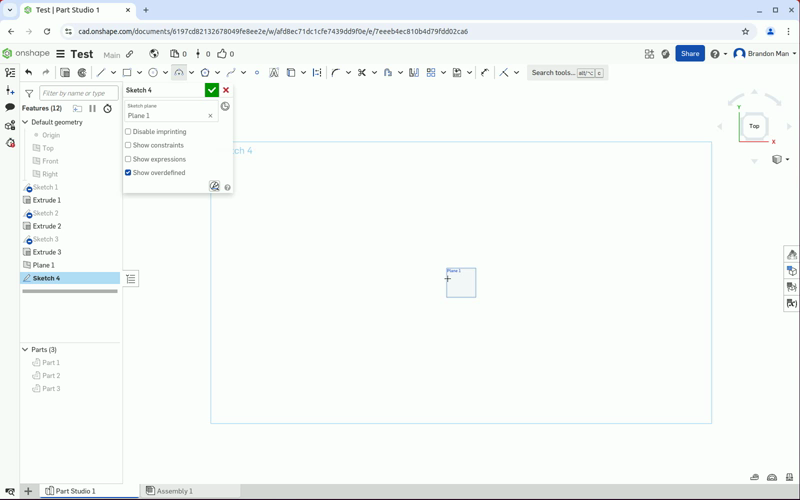
key_up(shift)
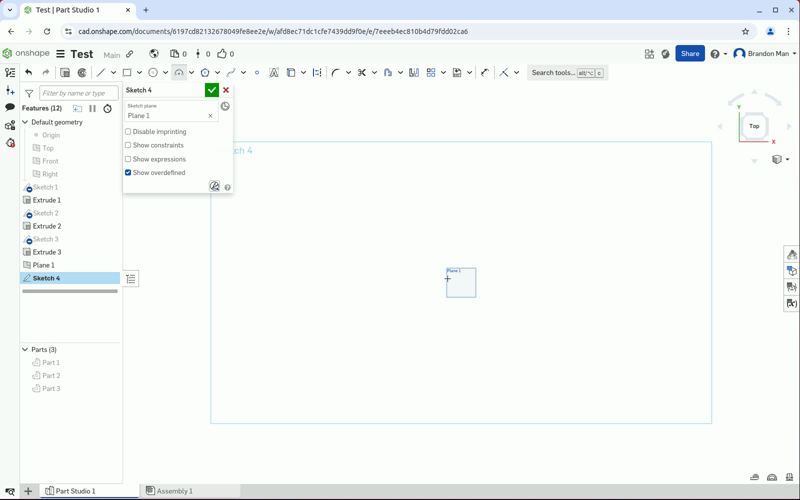
key_down(shift)
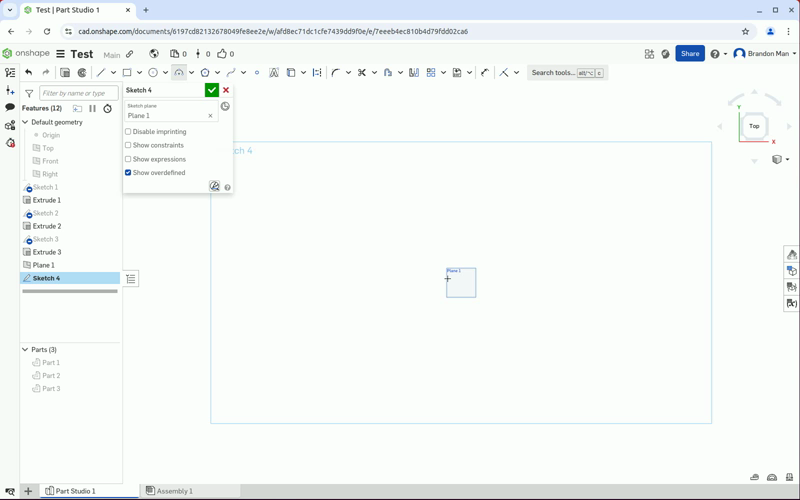
mouse_move(475, 278)
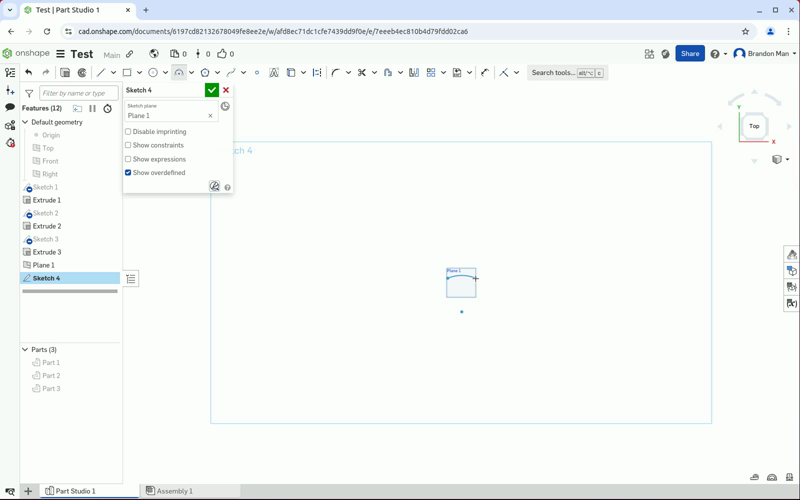
click(475, 278)
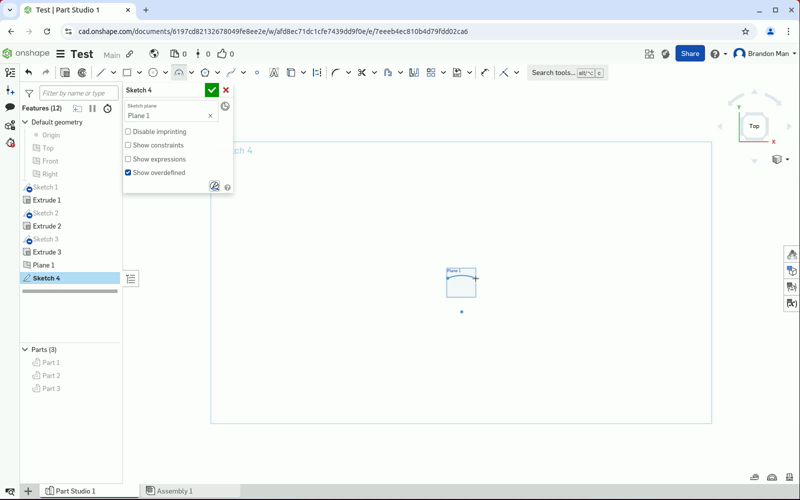
mouse_move(461, 268)
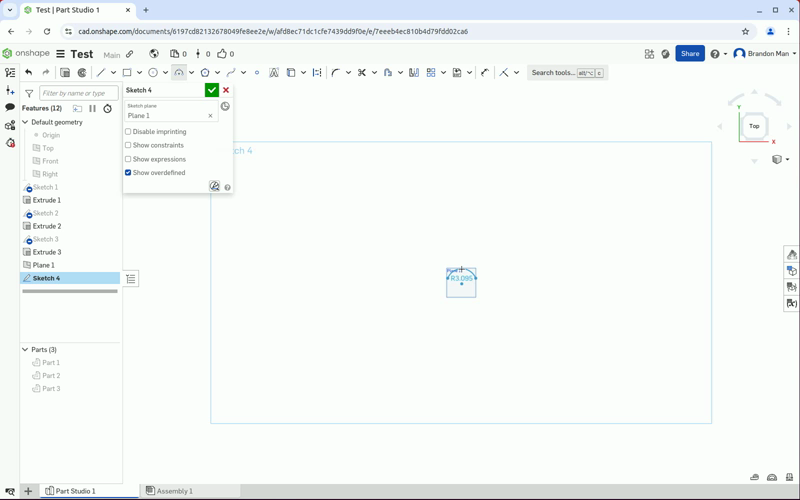
click(461, 268)
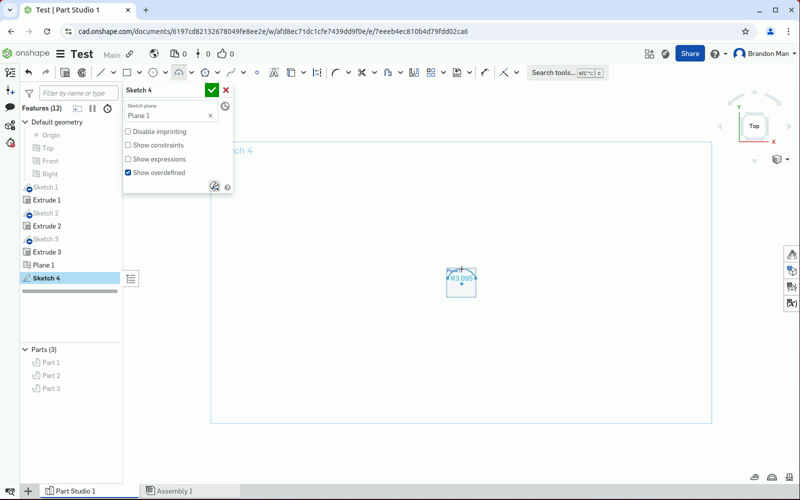
key_up(shift)
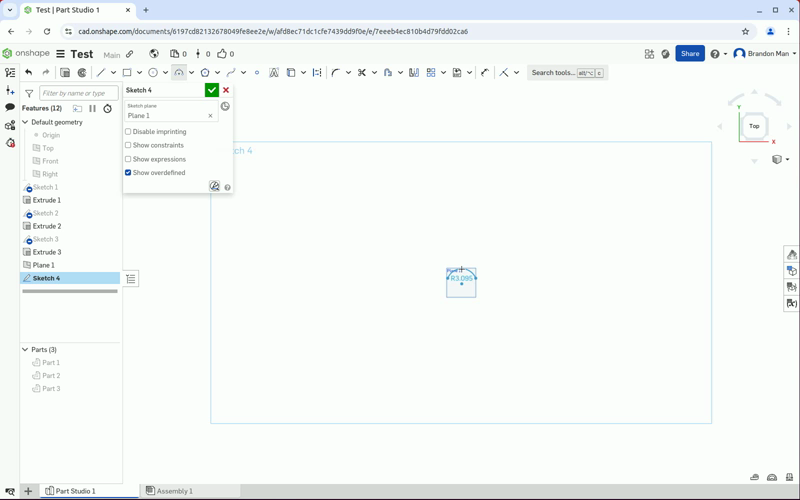
key(esc)
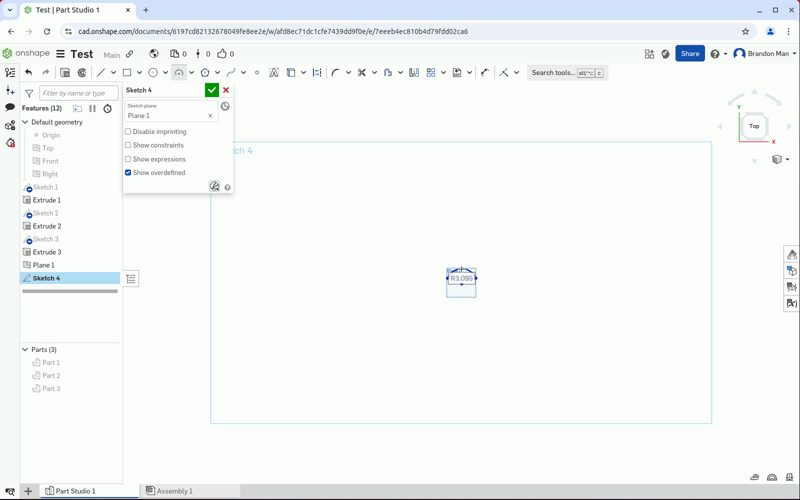
key(l)
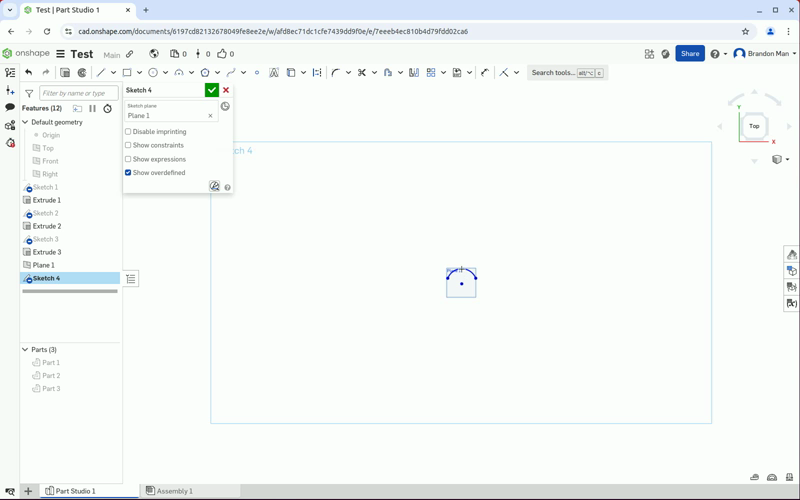
mouse_move(475, 278)
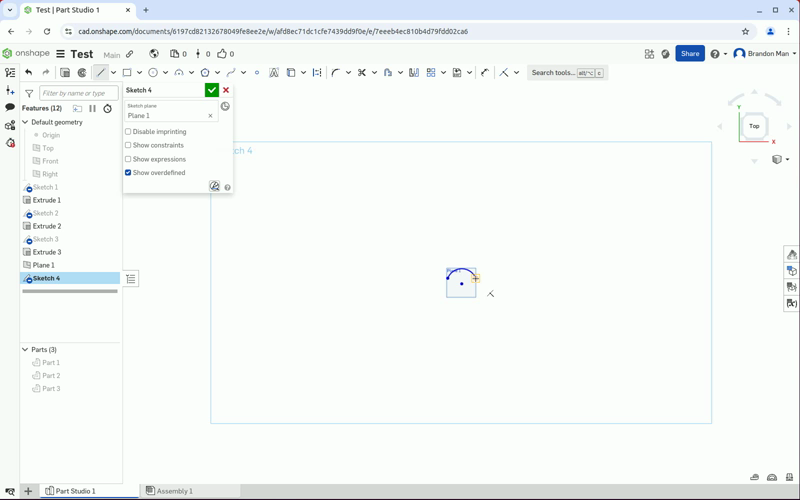
click(475, 278)
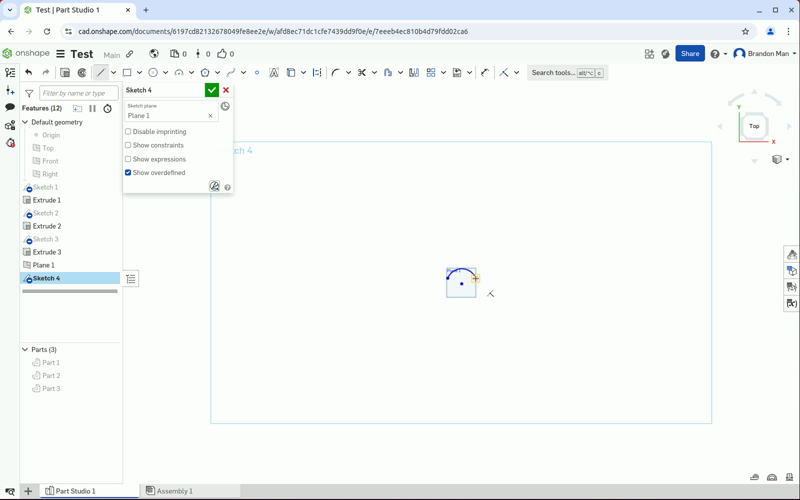
key_down(shift)
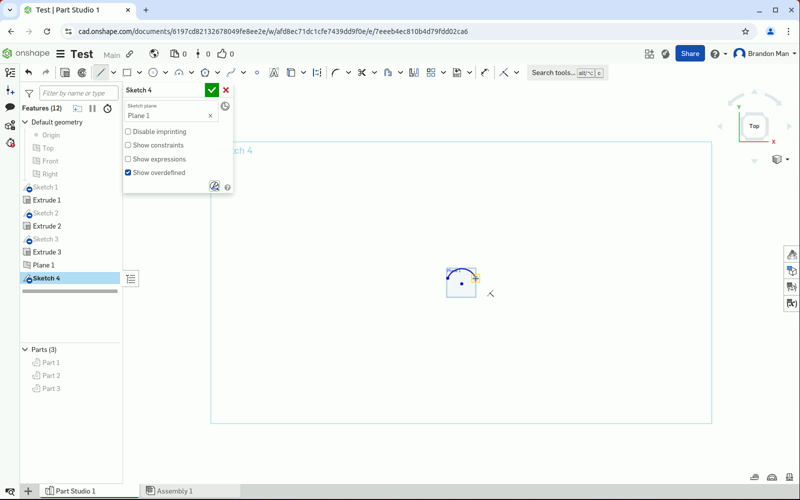
mouse_move(505, 278)
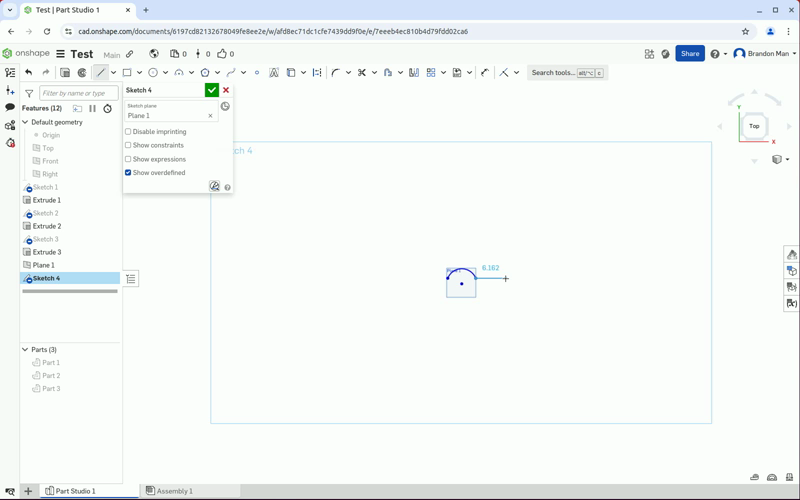
mouse_move(475, 270)
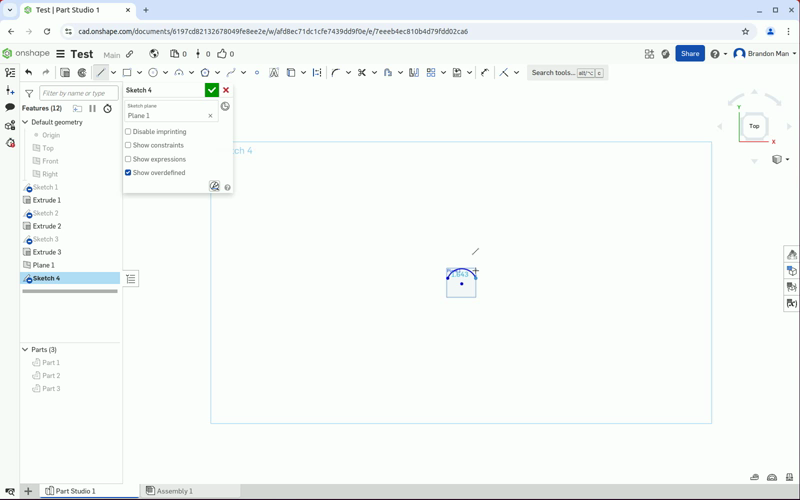
click(475, 270)
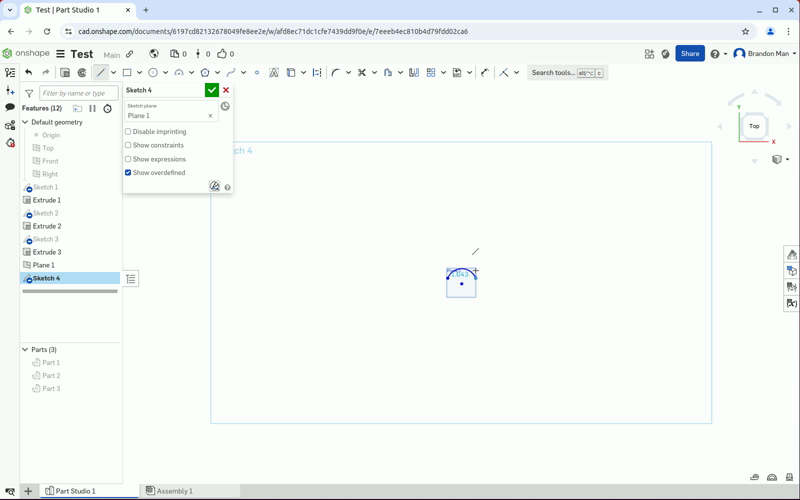
key_up(shift)
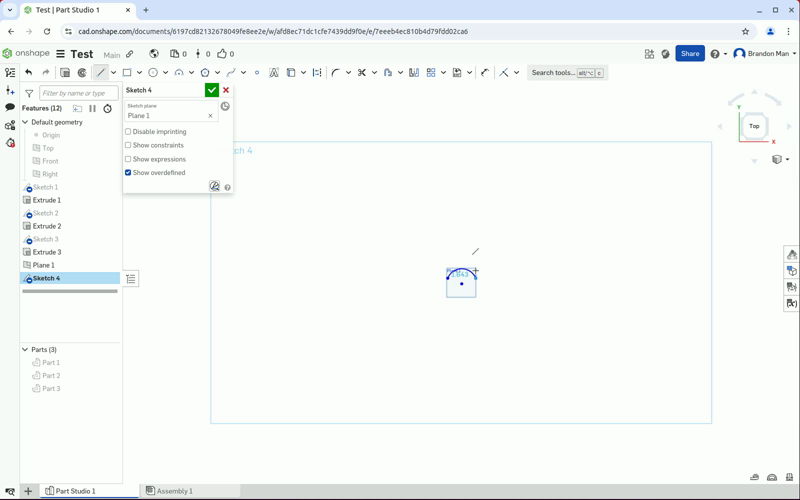
key(esc)
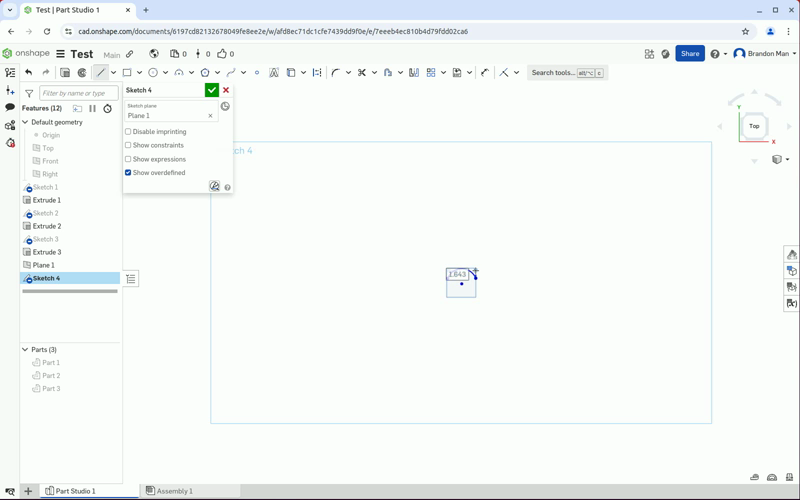
key(a)
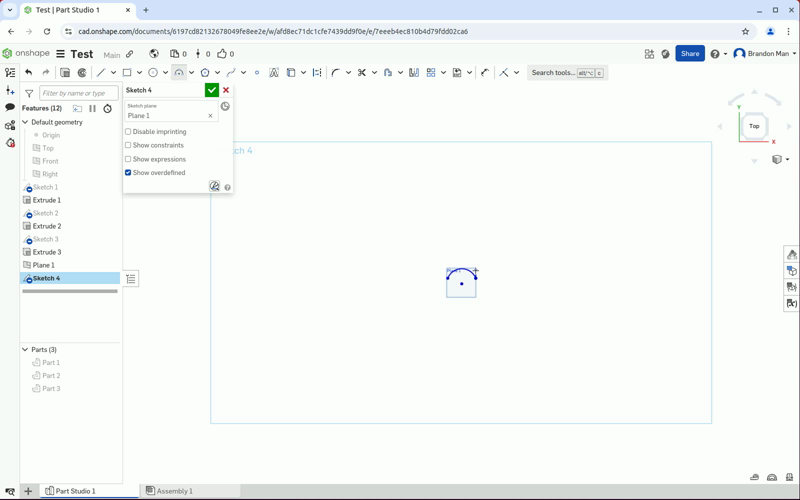
mouse_move(475, 270)
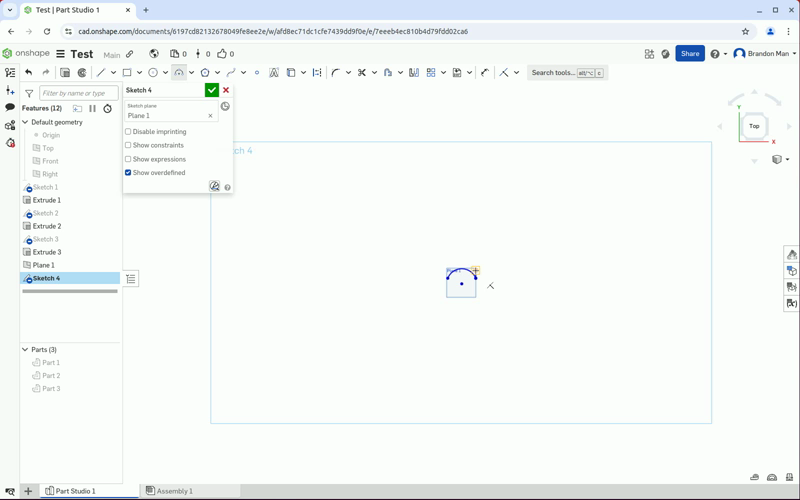
click(475, 270)
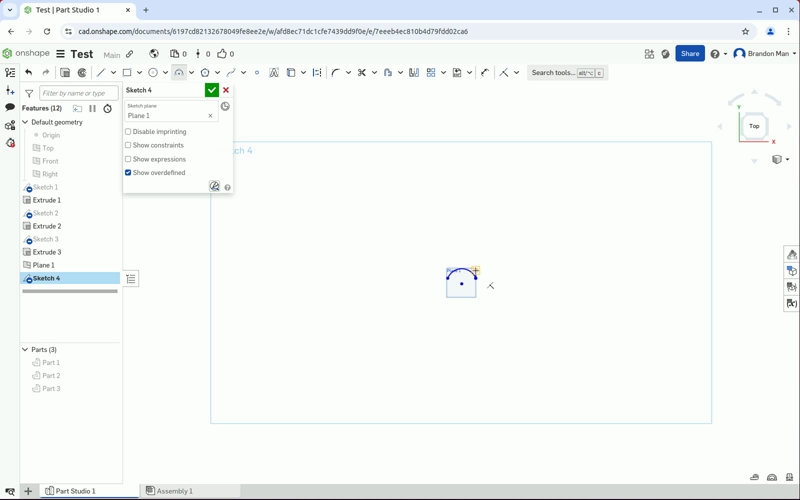
key_down(shift)
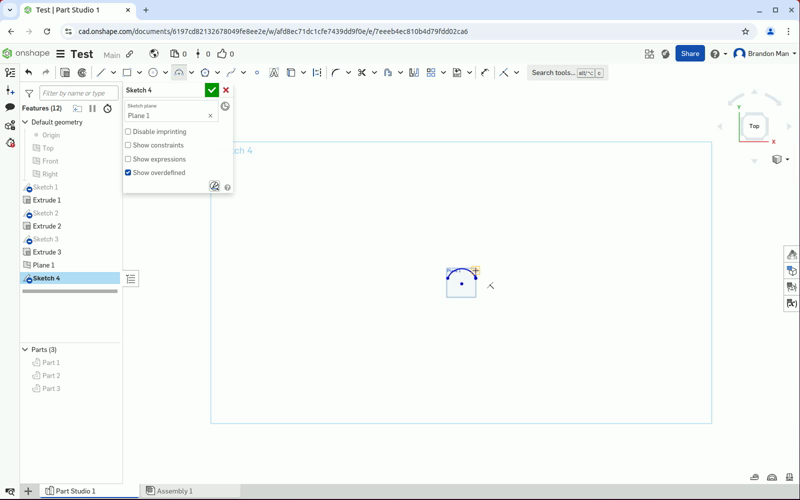
mouse_move(447, 270)
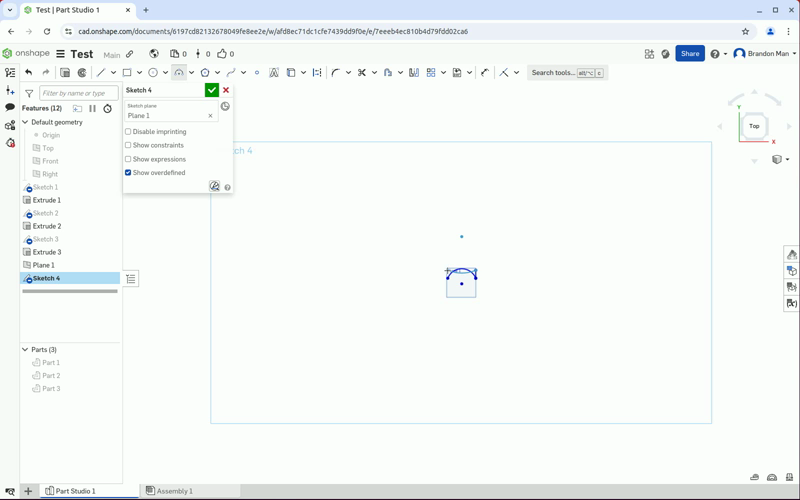
click(447, 270)
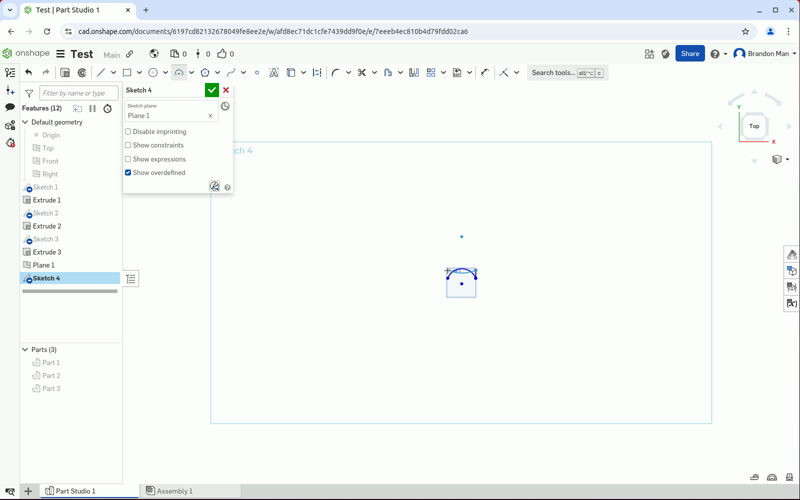
mouse_move(461, 264)
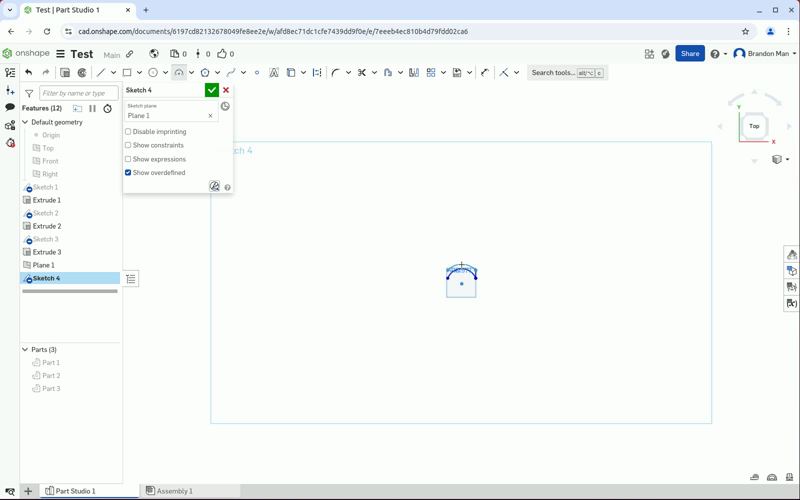
click(461, 264)
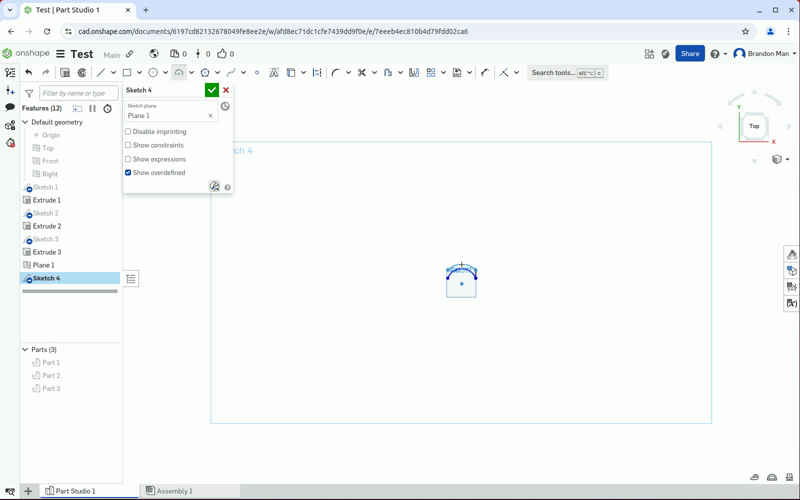
key_up(shift)
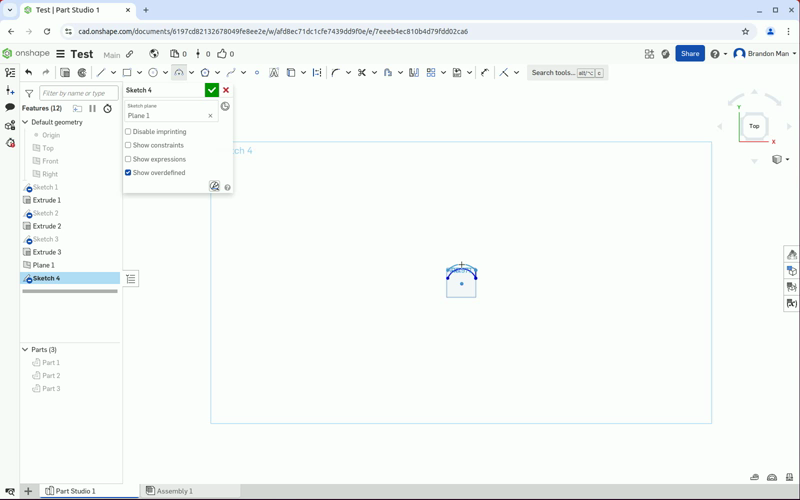
key(esc)
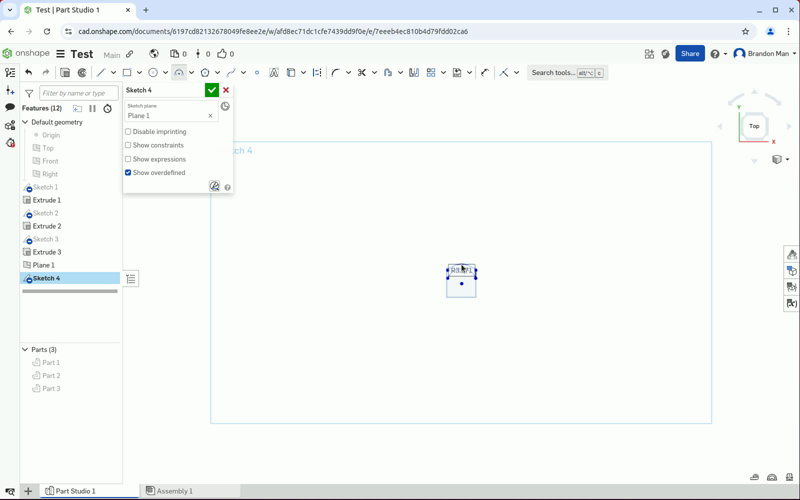
key(l)
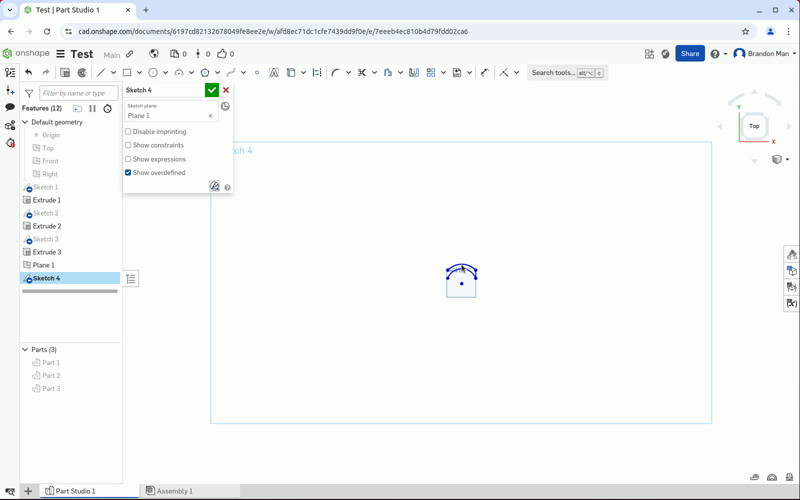
mouse_move(447, 270)
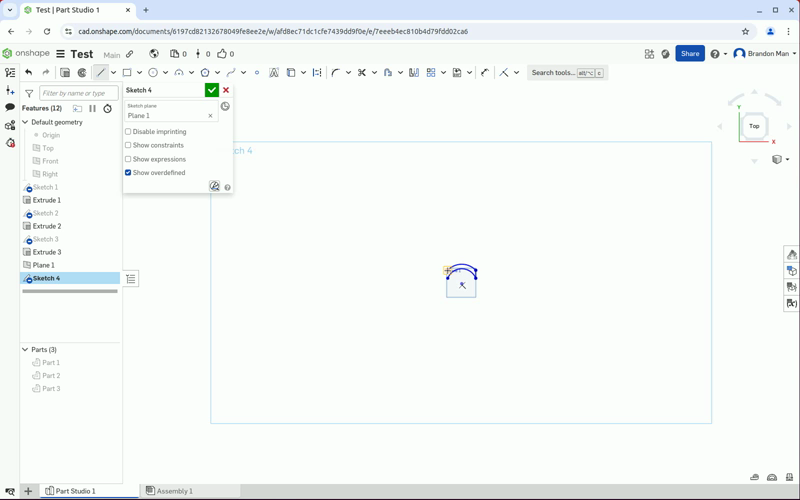
click(447, 270)
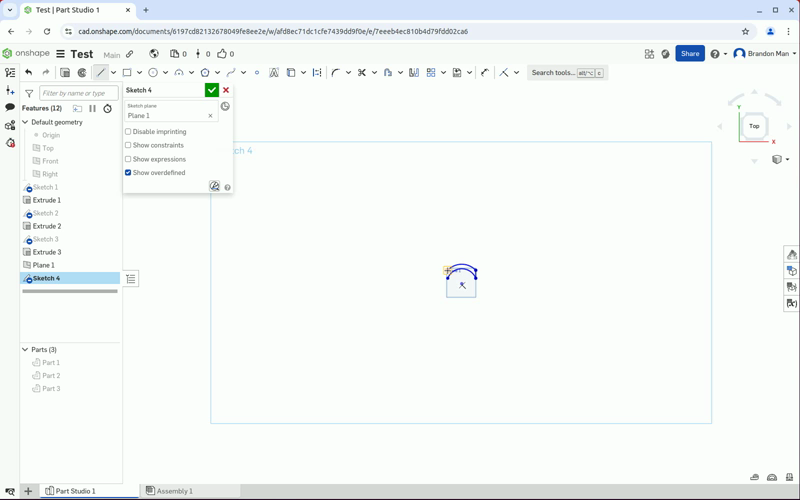
mouse_move(477, 270)
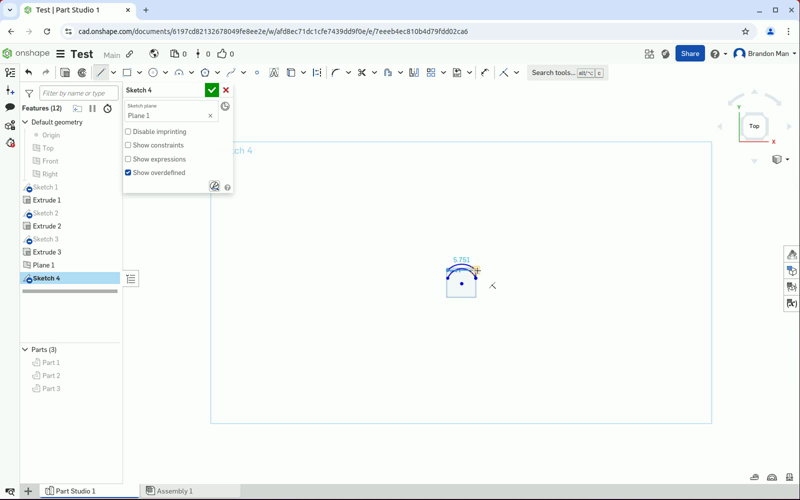
key_down(shift)
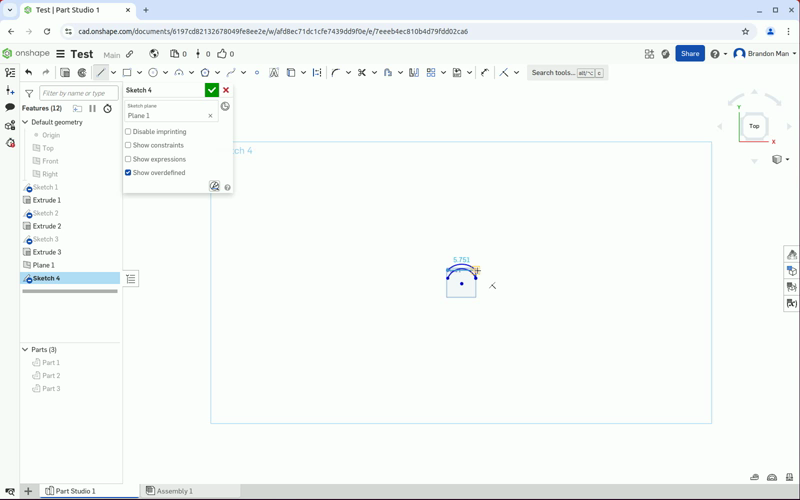
mouse_move(447, 278)
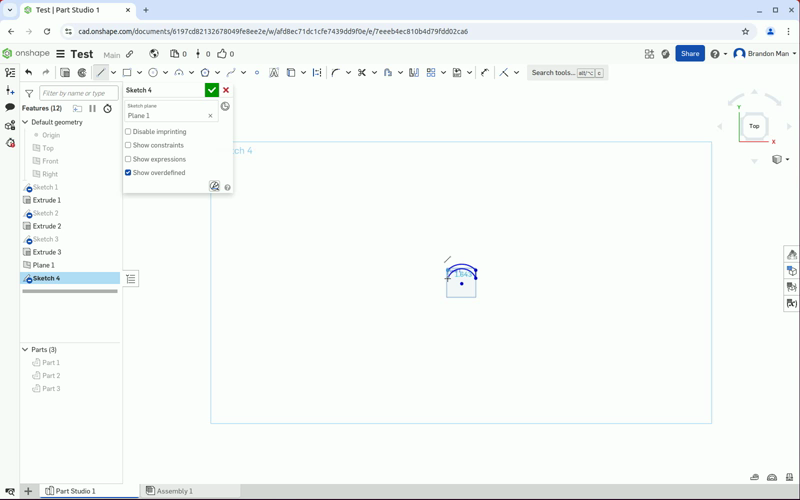
key_up(shift)
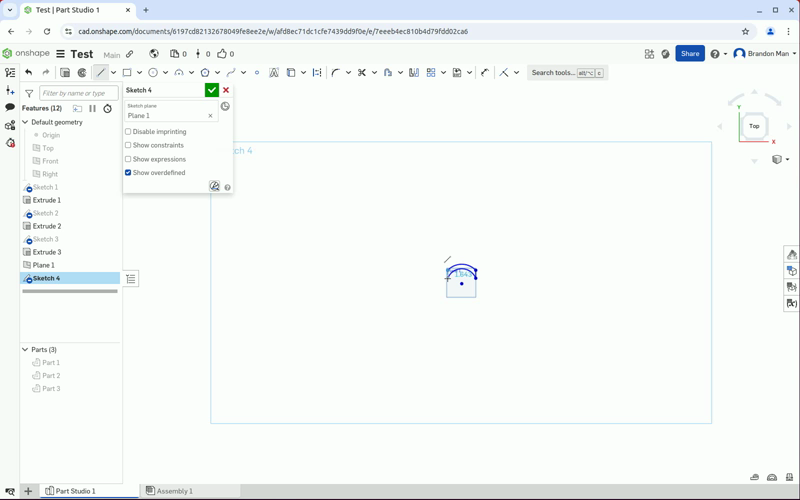
click(447, 278)
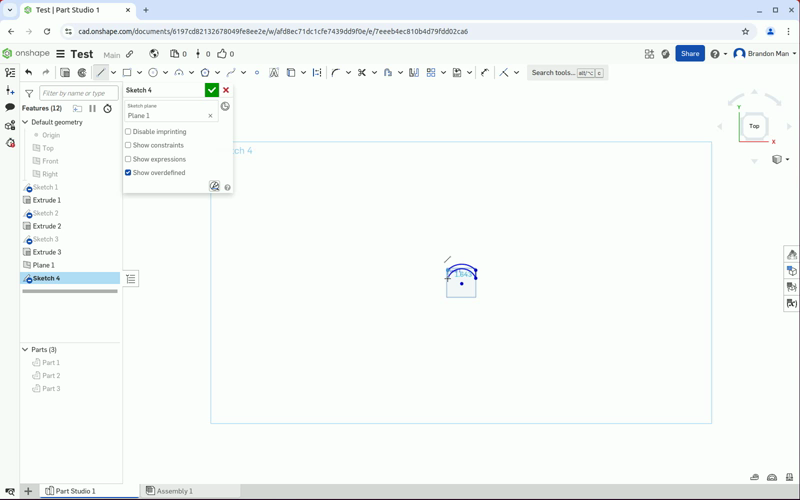
key(esc)
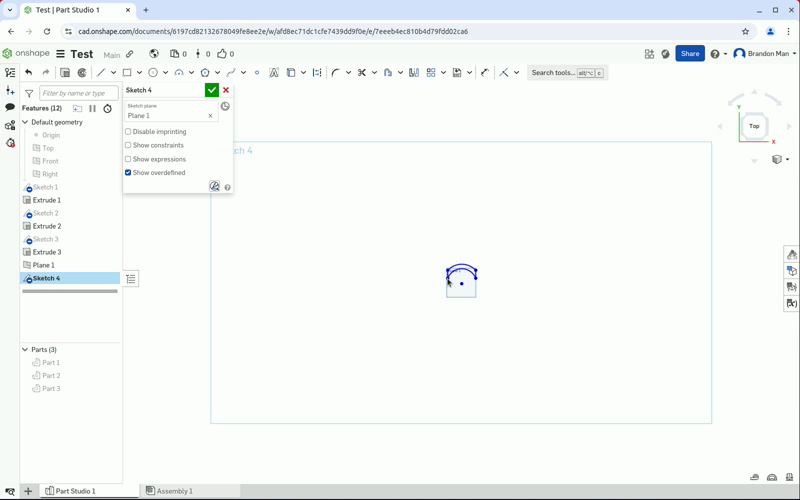
mouse_move(455, 265)
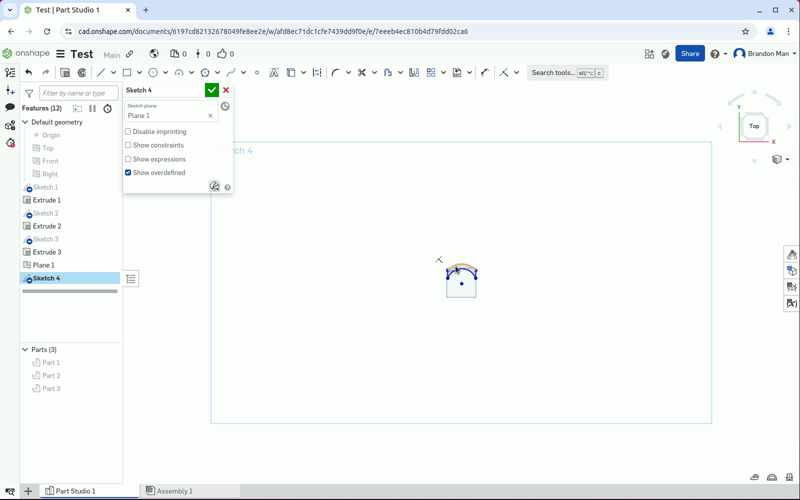
scroll(6)
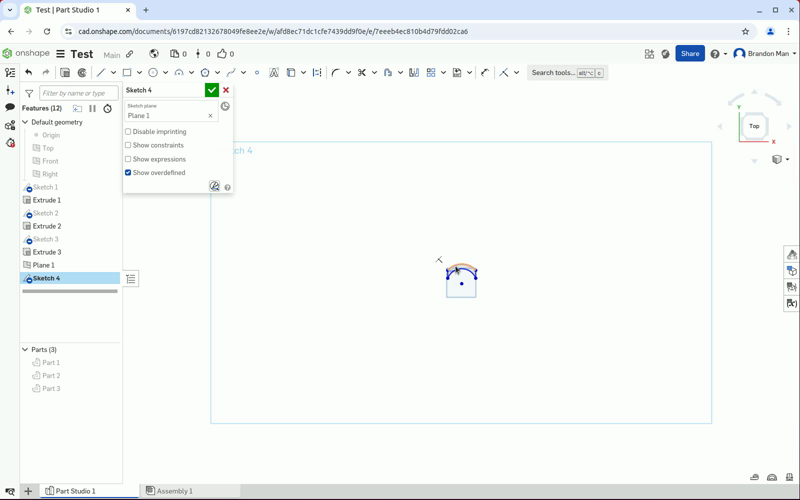
scroll(6)
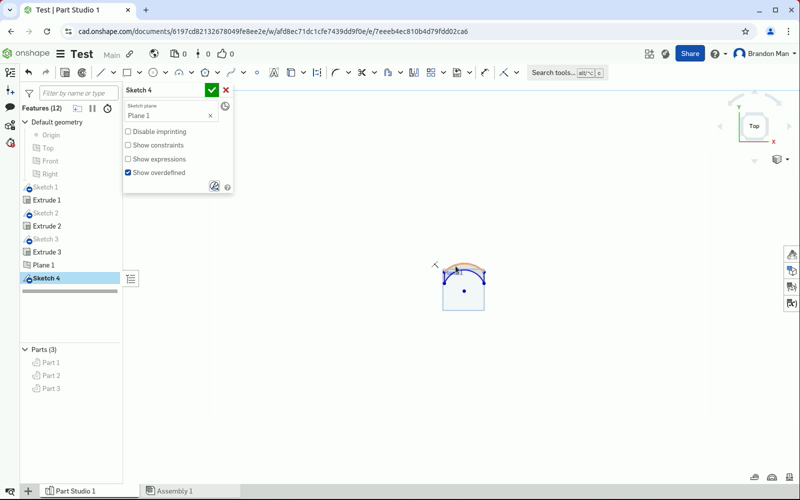
scroll(6)
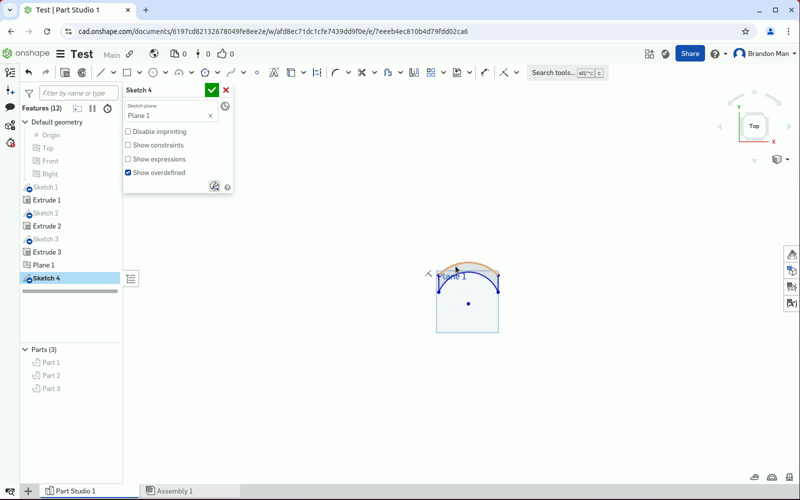
scroll(6)
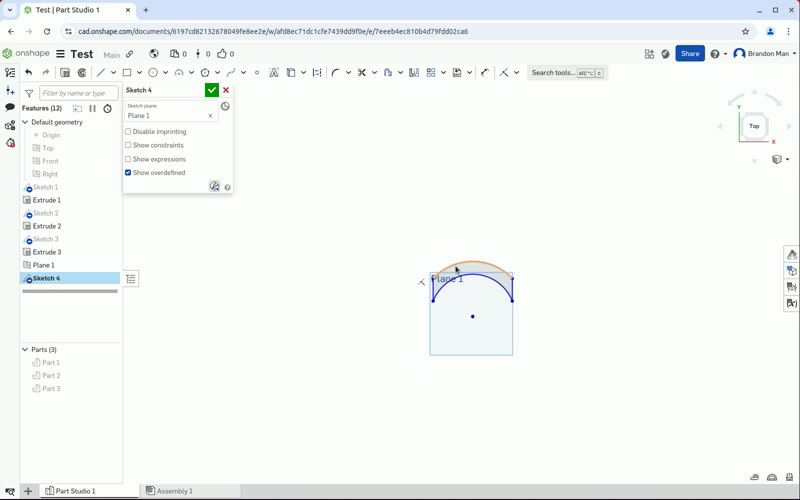
scroll(6)
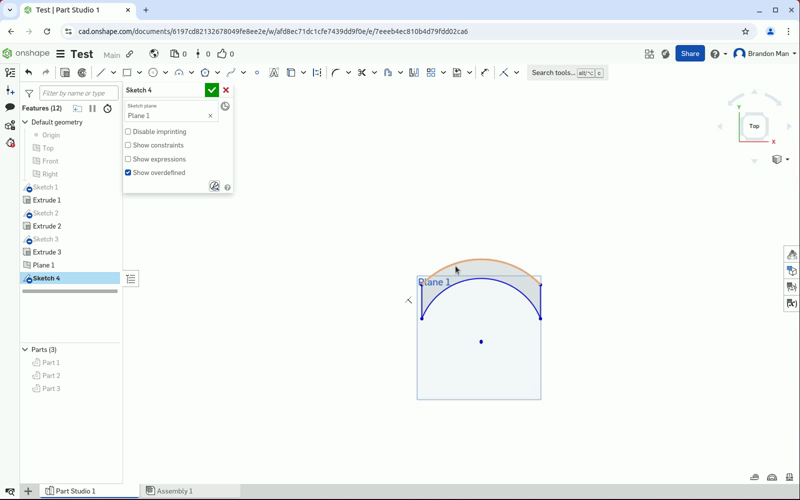
scroll(6)
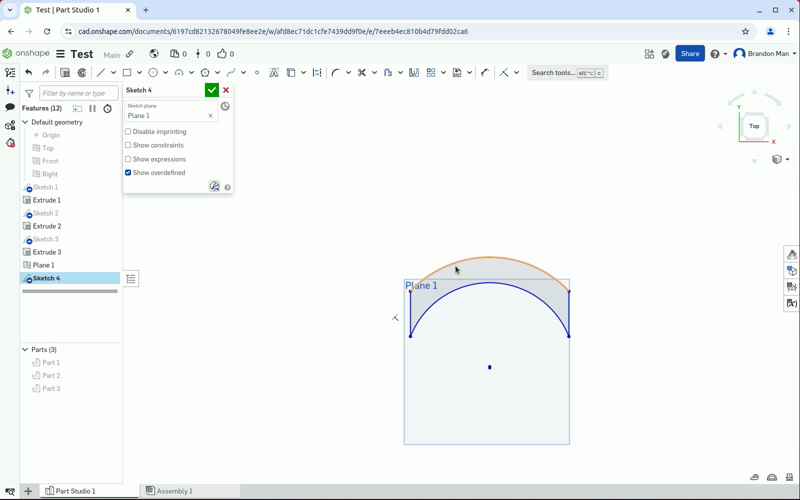
scroll(6)
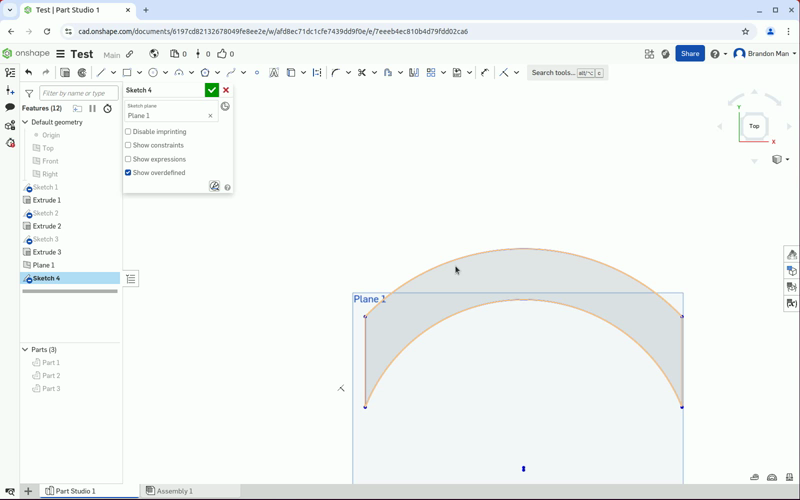
click(455, 265)
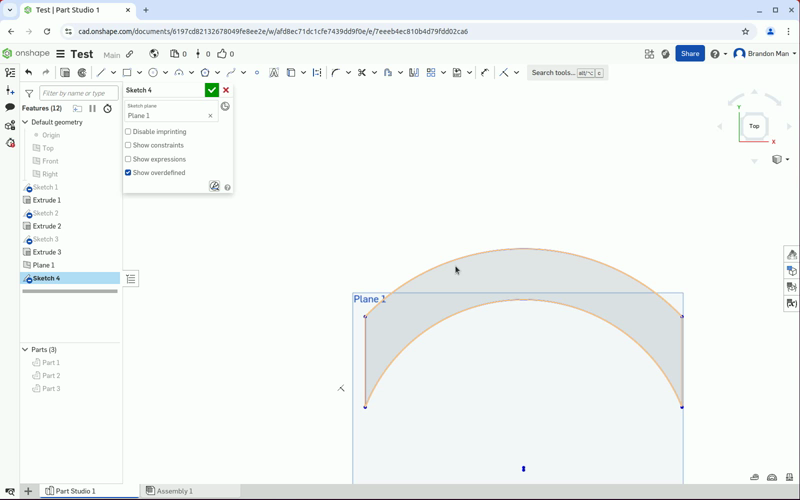
scroll(-6)
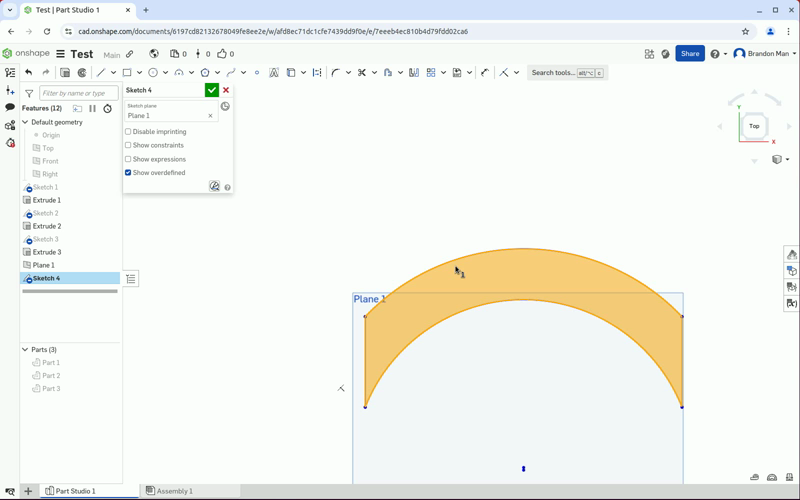
scroll(-6)
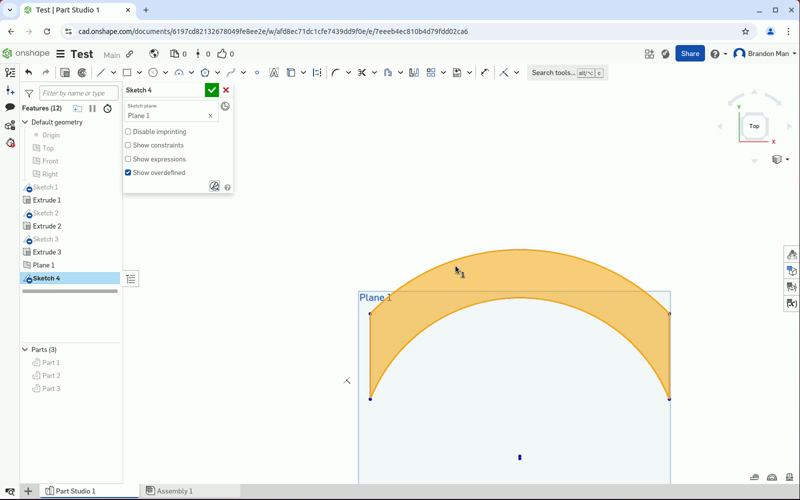
scroll(-6)
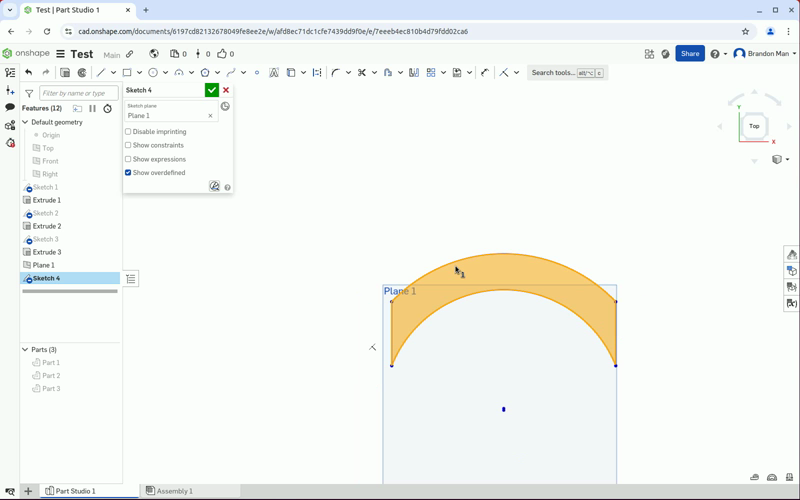
scroll(-6)
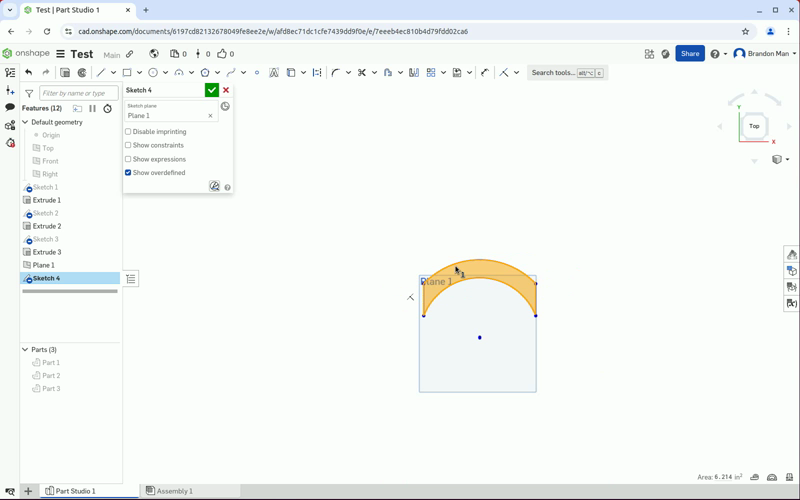
scroll(-6)
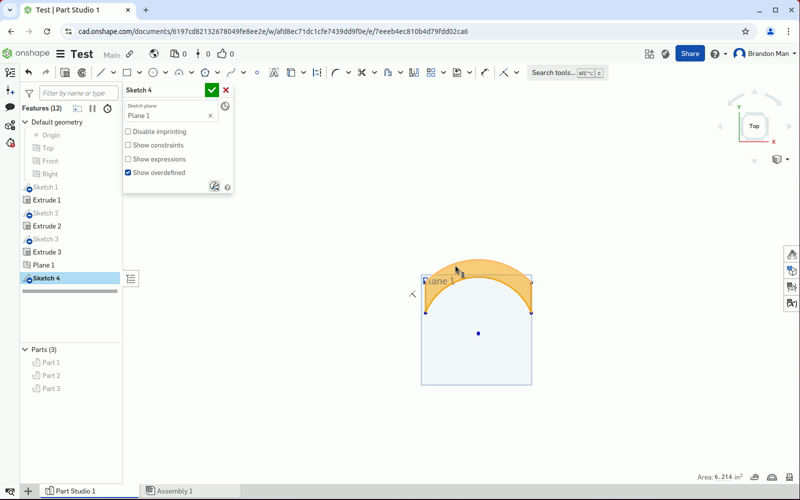
scroll(-6)
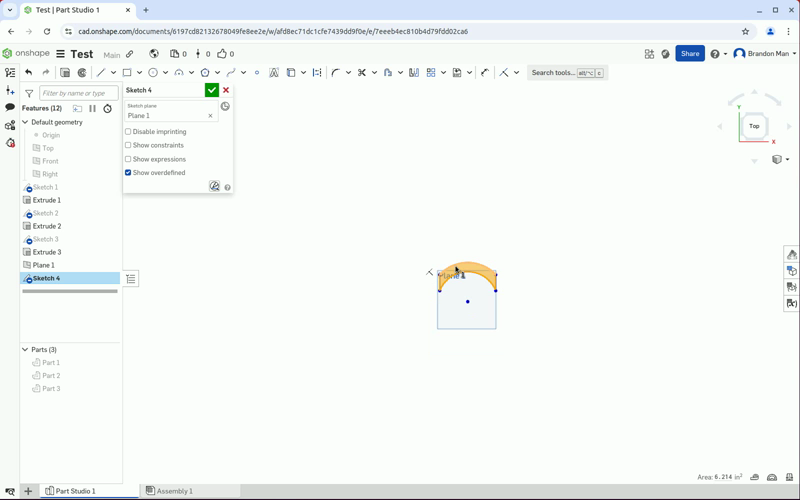
scroll(-6)
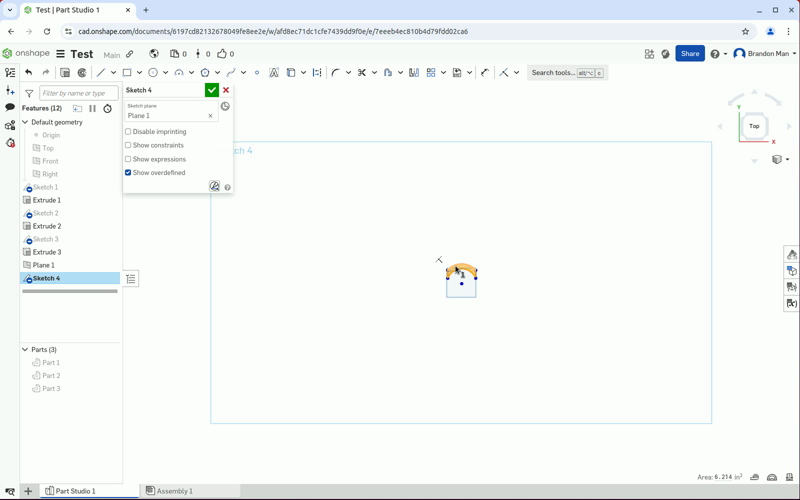
mouse_move(73, 352)
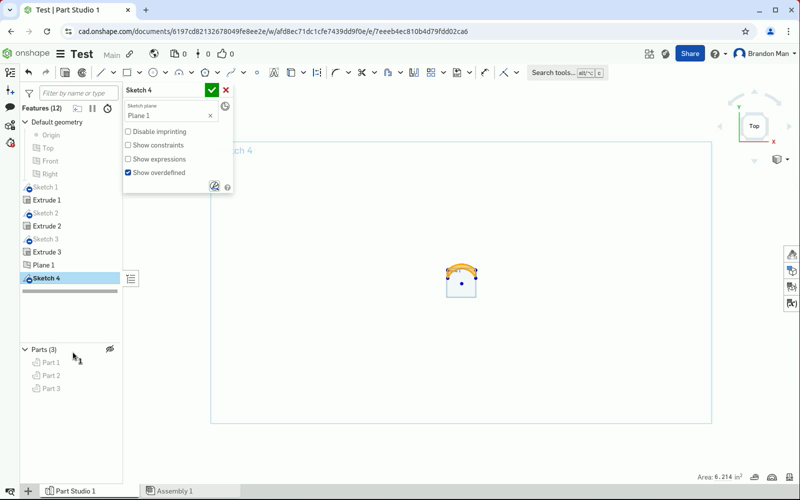
key(shift+y)
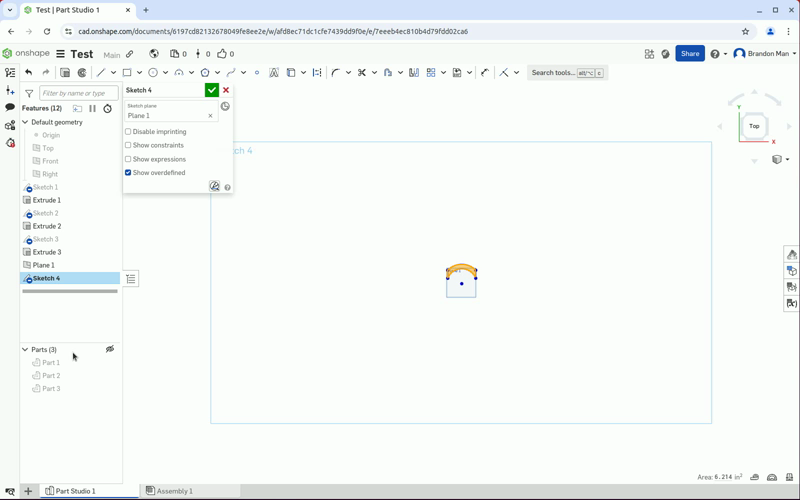
key(shift+e)
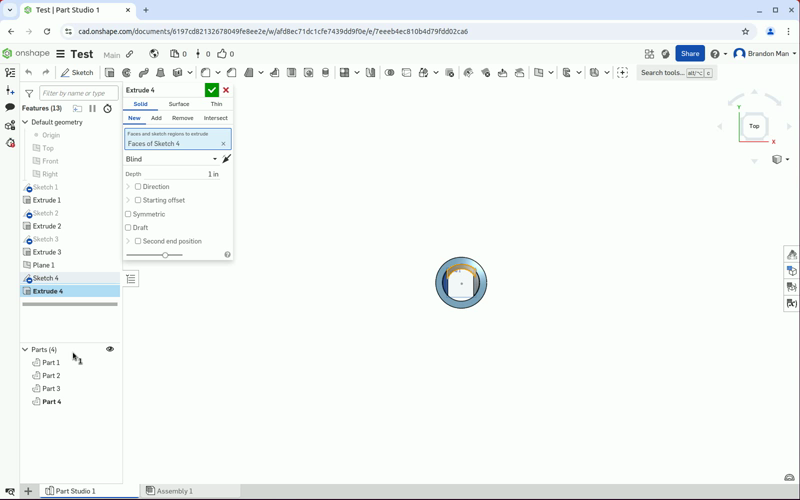
mouse_move(143, 106)
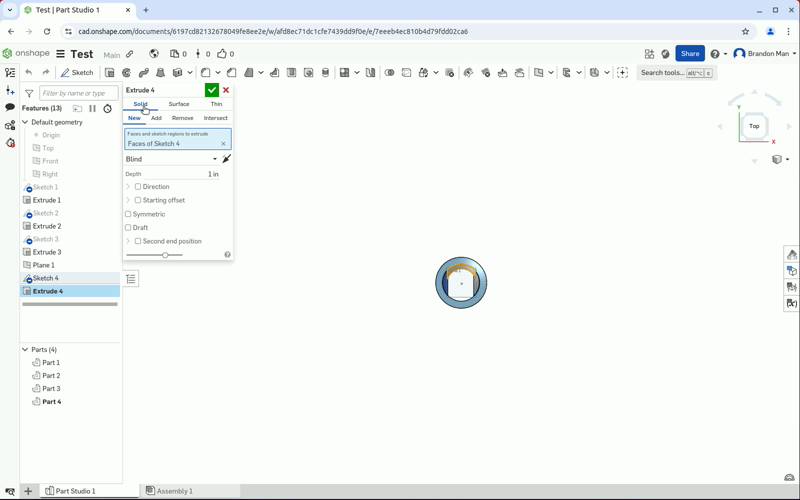
click(143, 106)
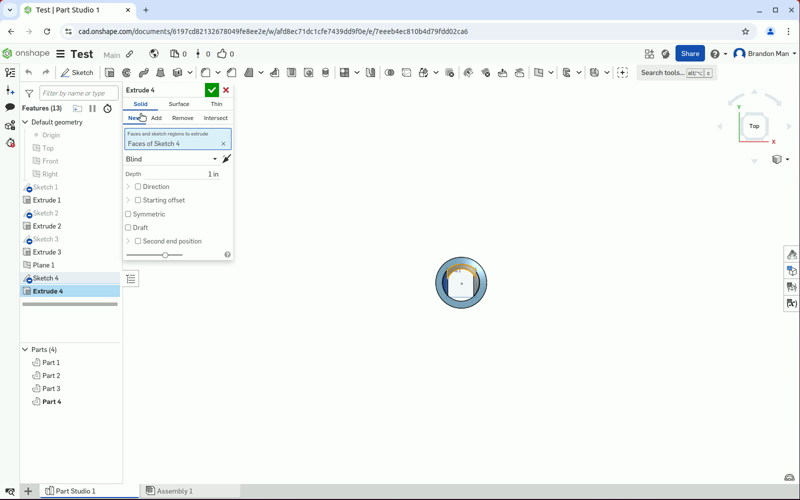
mouse_move(137, 120)
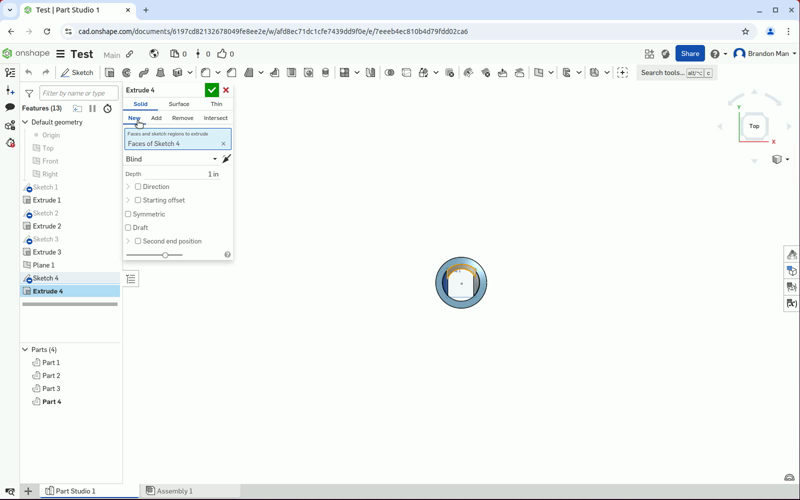
click(137, 120)
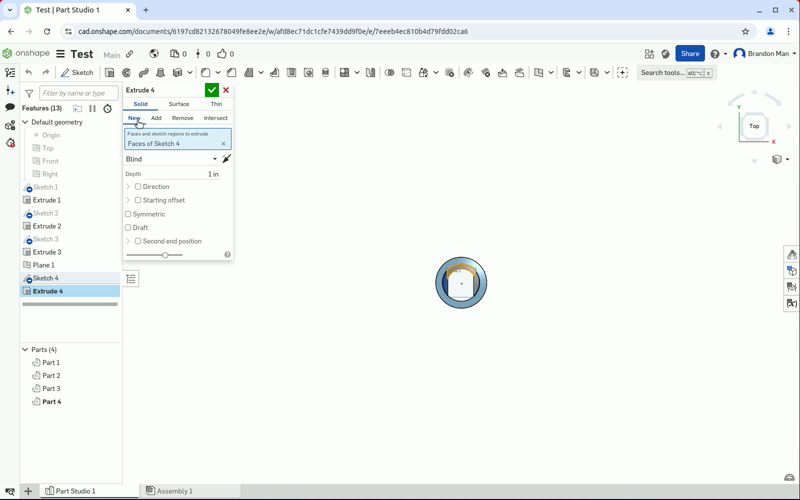
key(tab, 4)
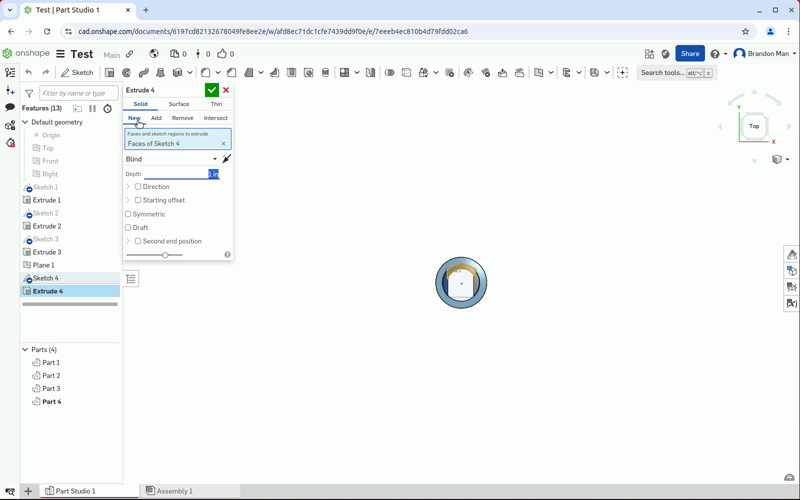
text(11.554)
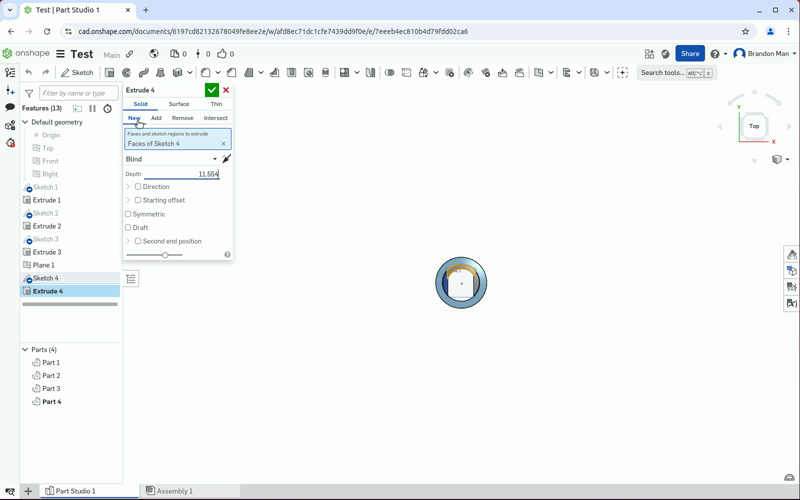
key(enter)
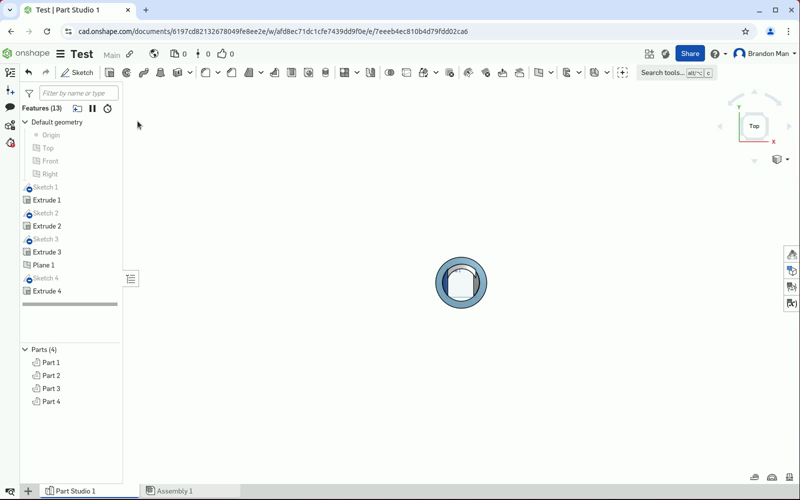
key(shift+h)
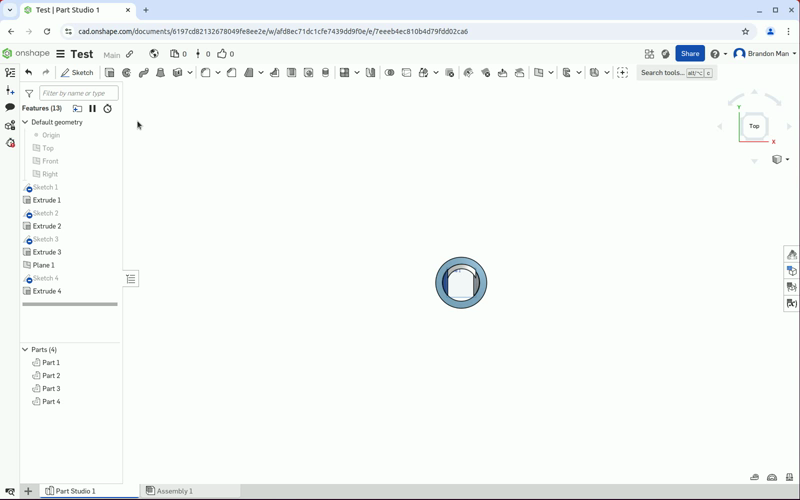
key(shift+h)
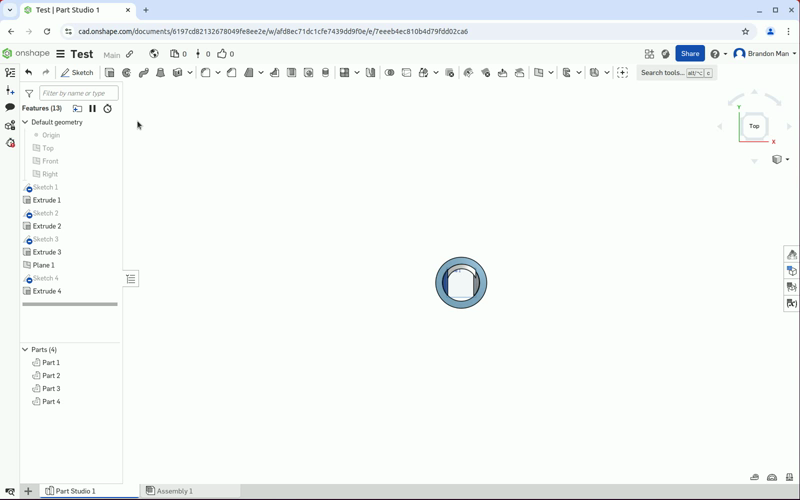
mouse_move(73, 189)
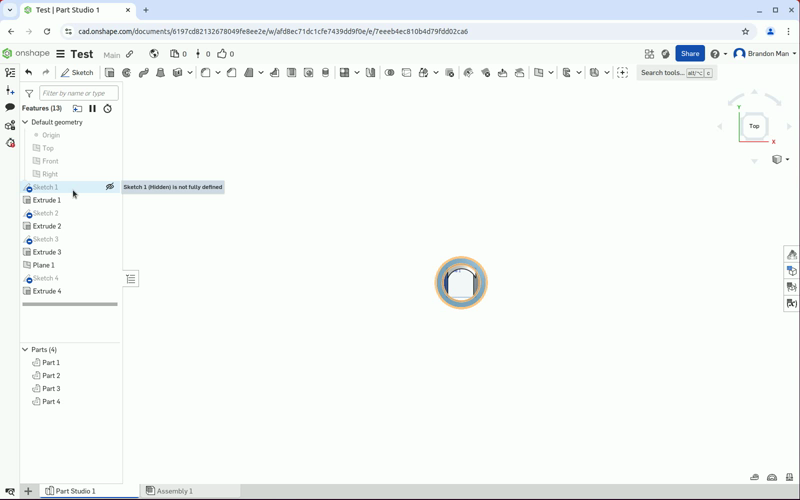
click(73, 189)
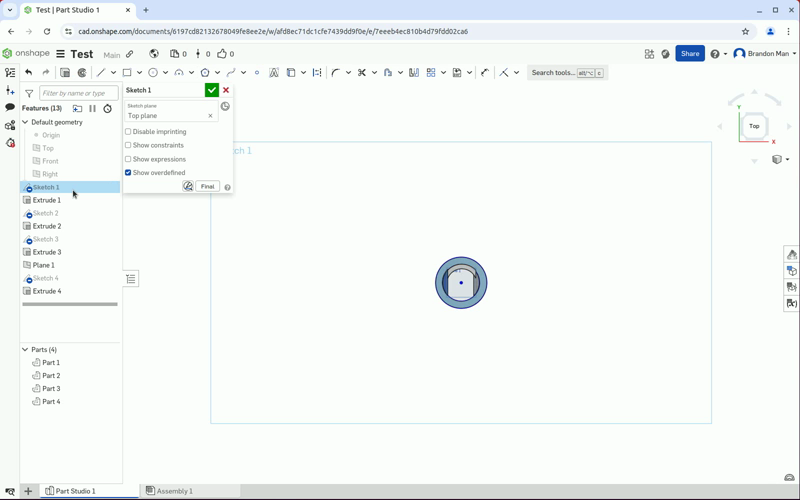
mouse_move(229, 92)
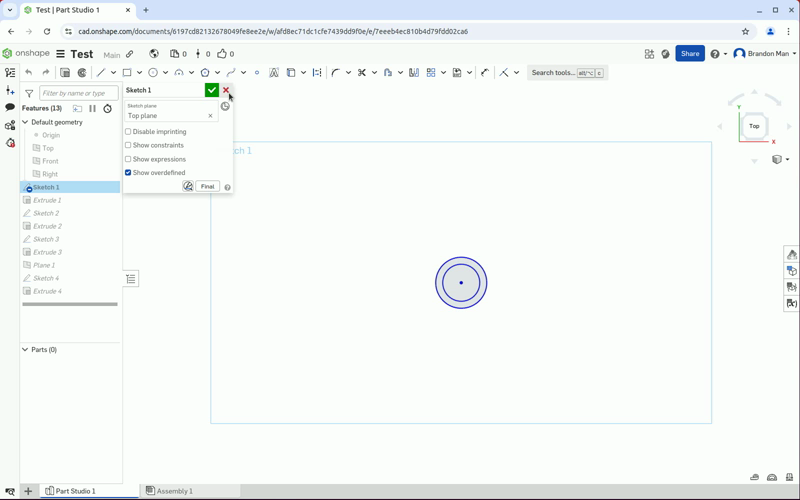
click(229, 92)
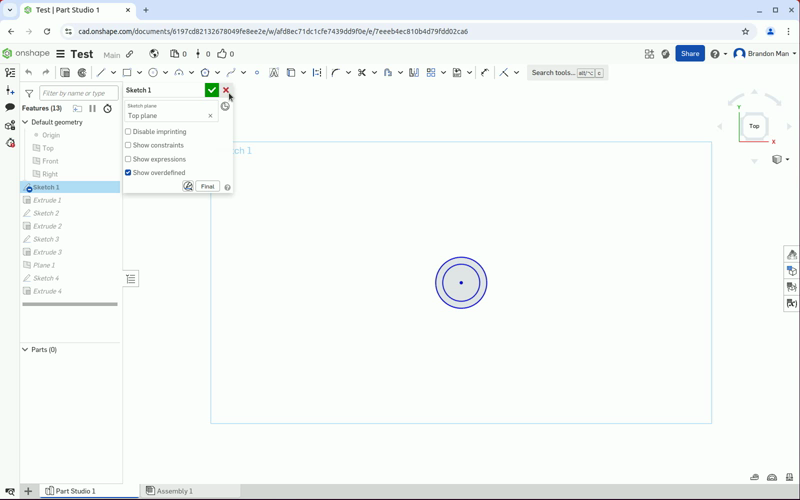
key(shift+s)
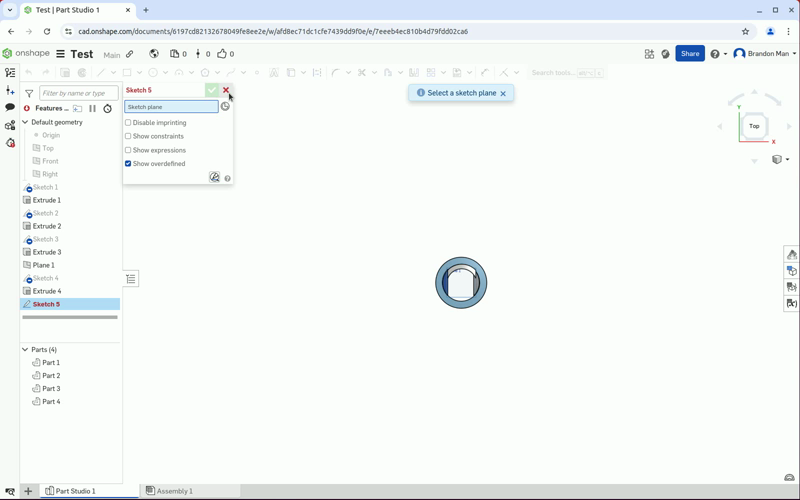
mouse_move(73, 267)
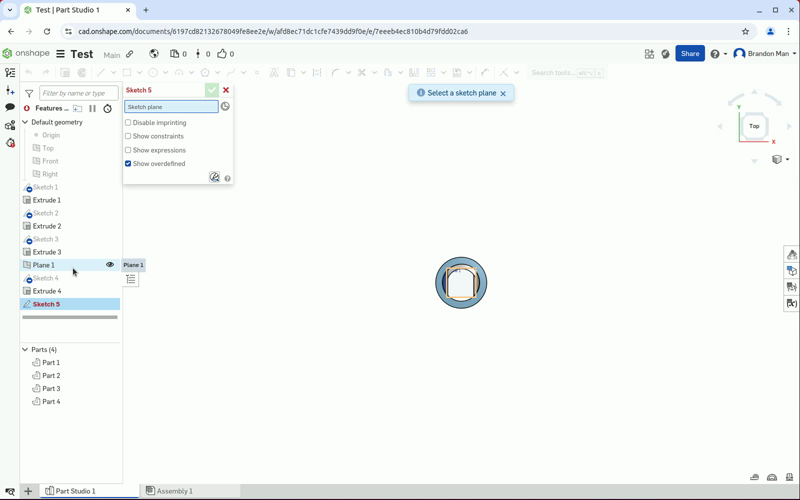
click(73, 267)
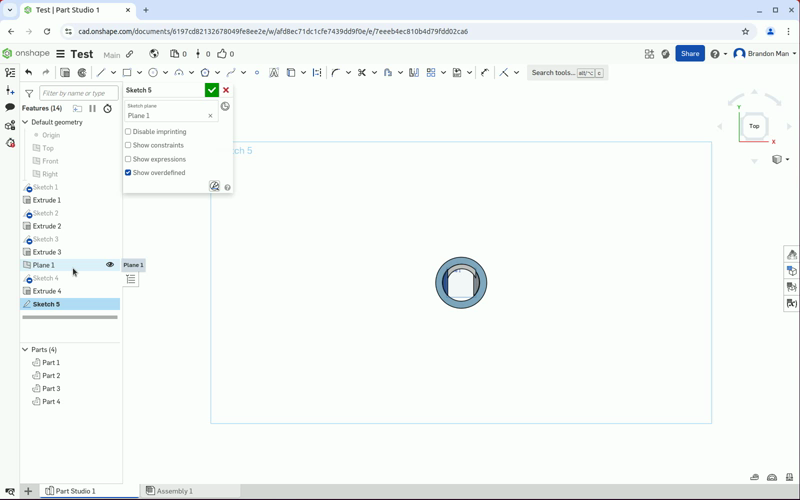
mouse_move(73, 352)
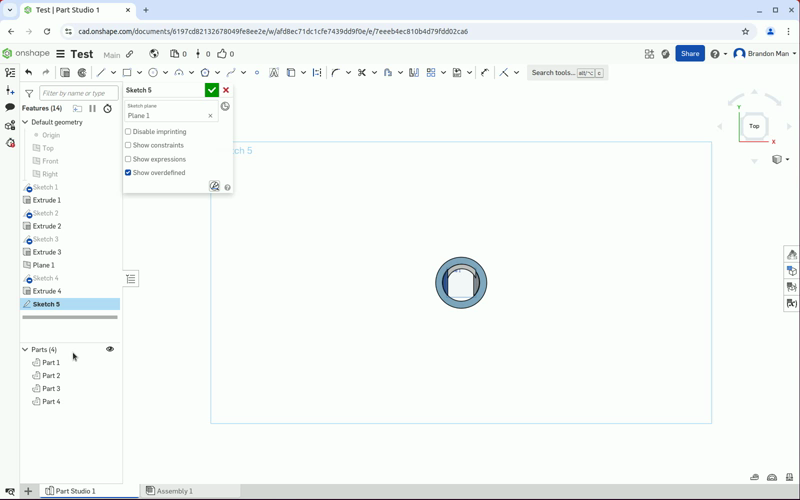
key(y)
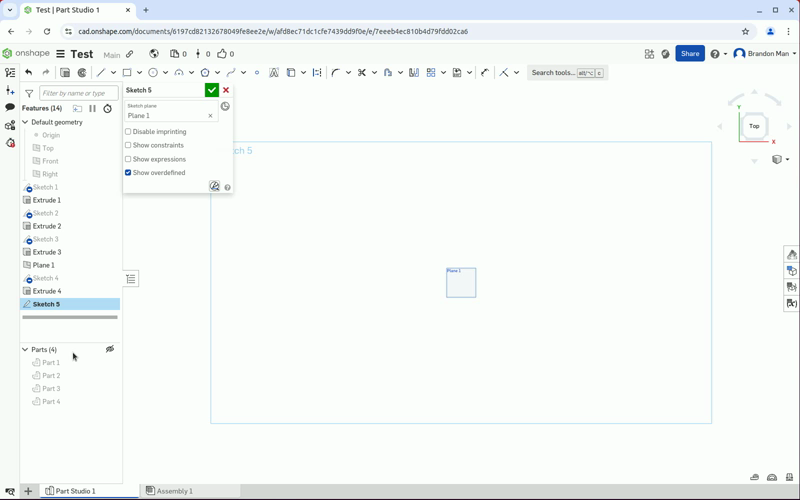
key(a)
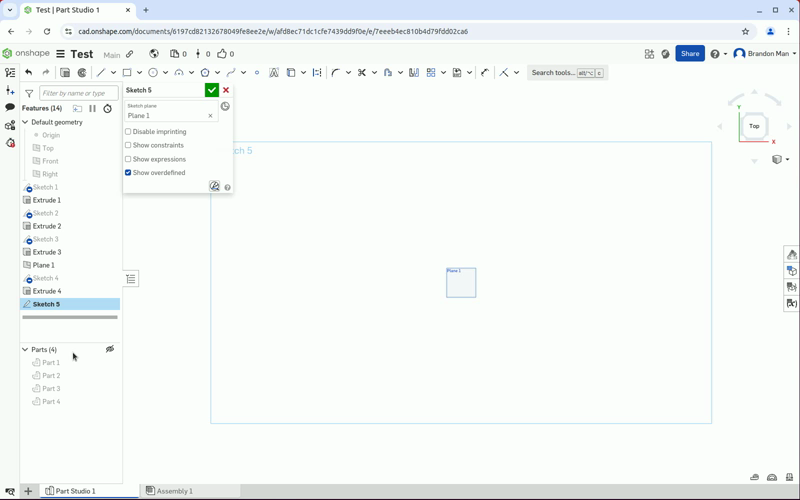
key_down(shift)
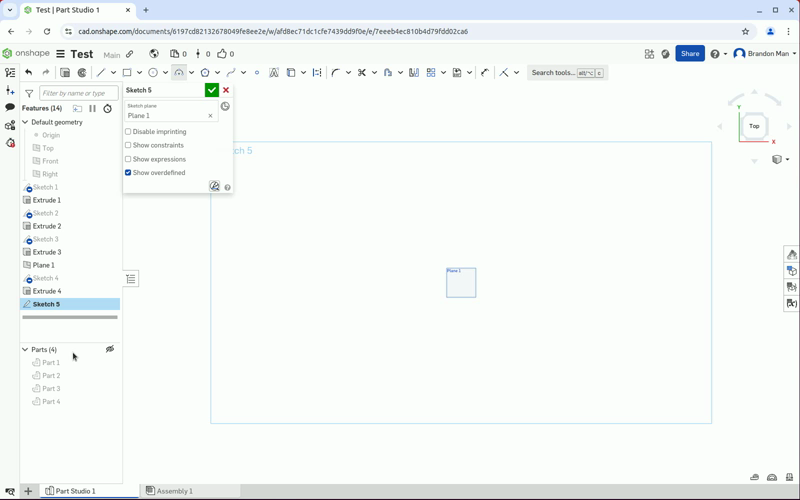
mouse_move(447, 295)
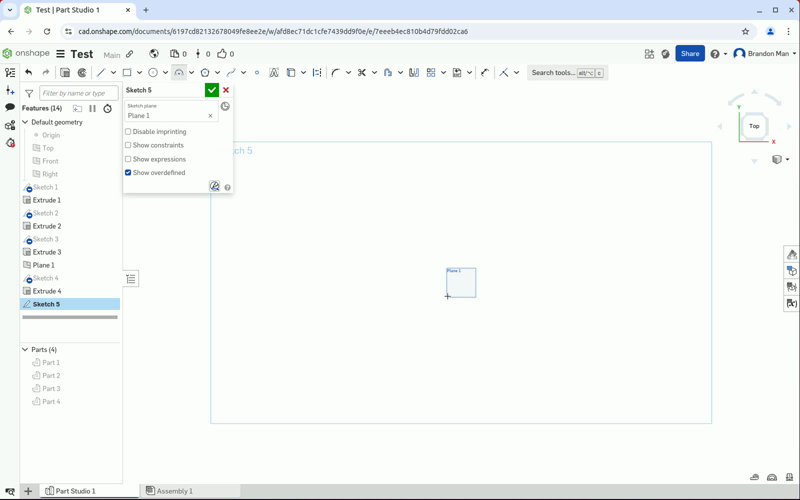
click(447, 295)
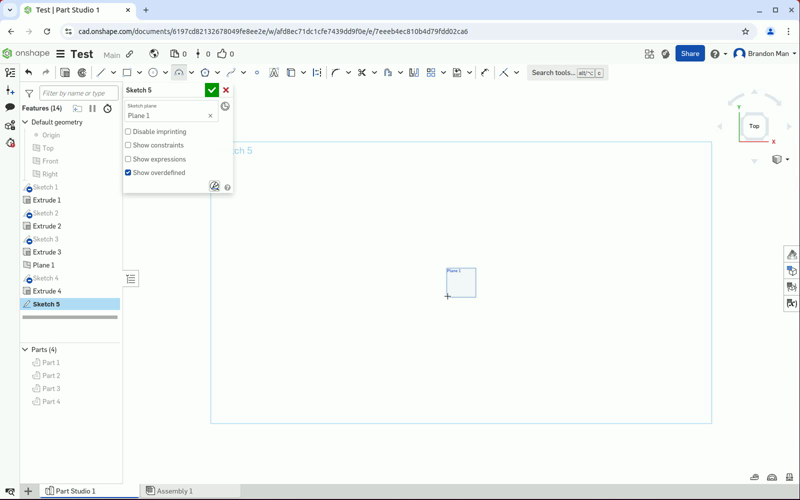
key_up(shift)
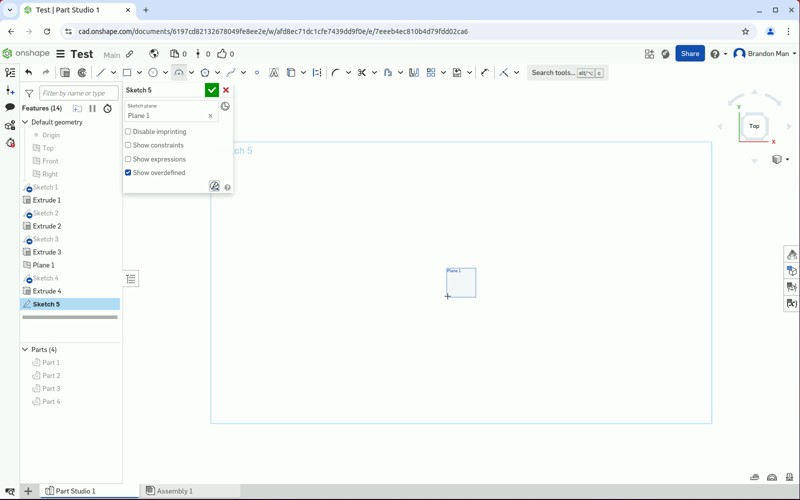
key_down(shift)
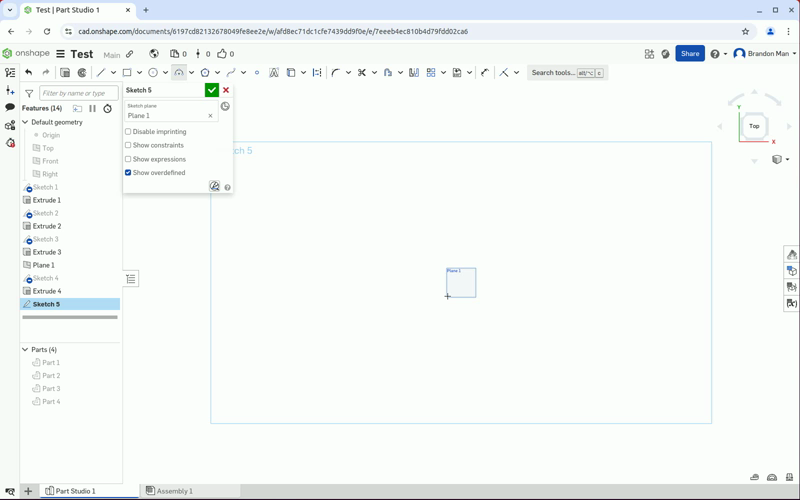
mouse_move(475, 295)
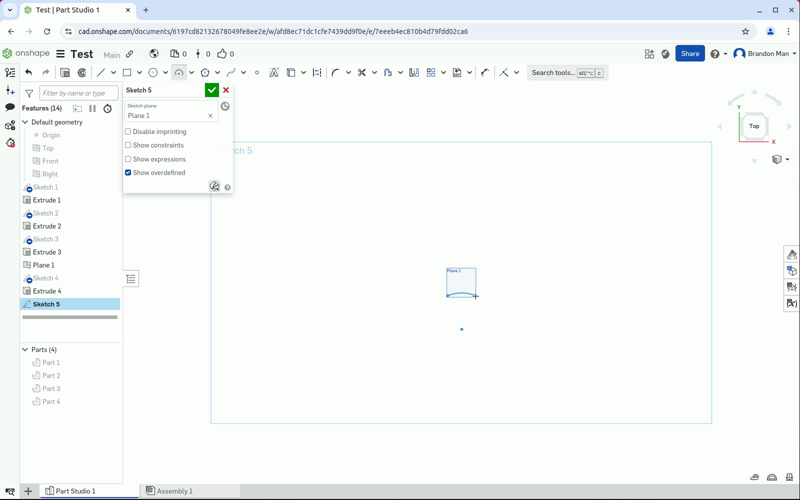
click(475, 295)
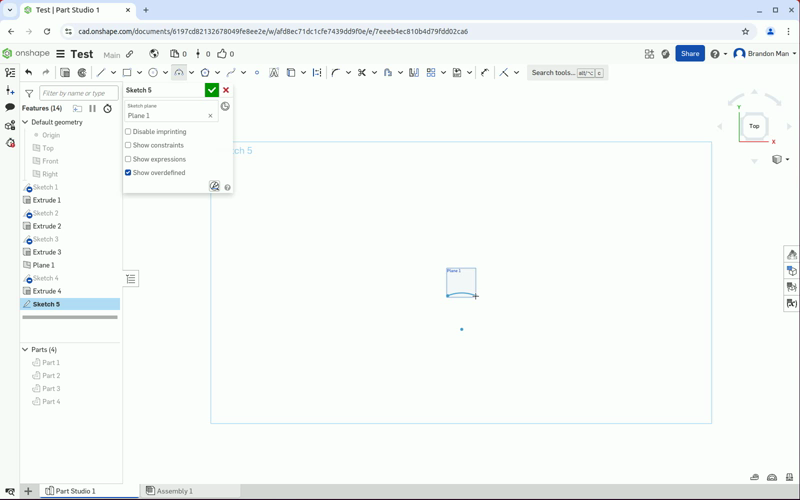
mouse_move(461, 301)
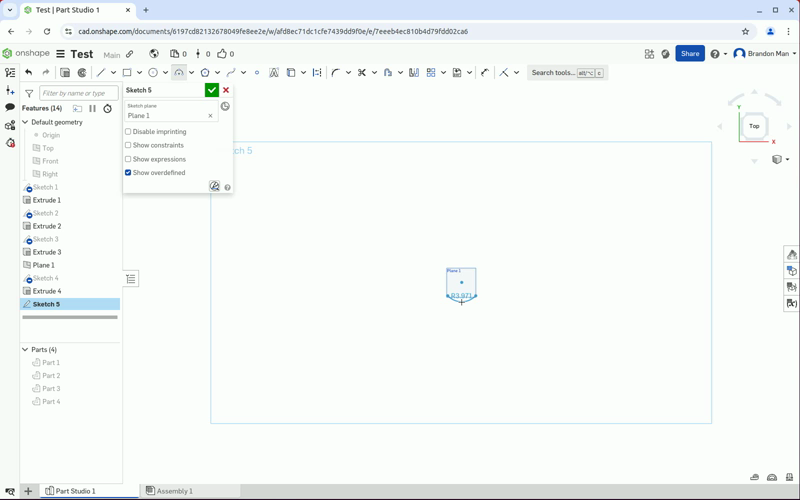
click(461, 301)
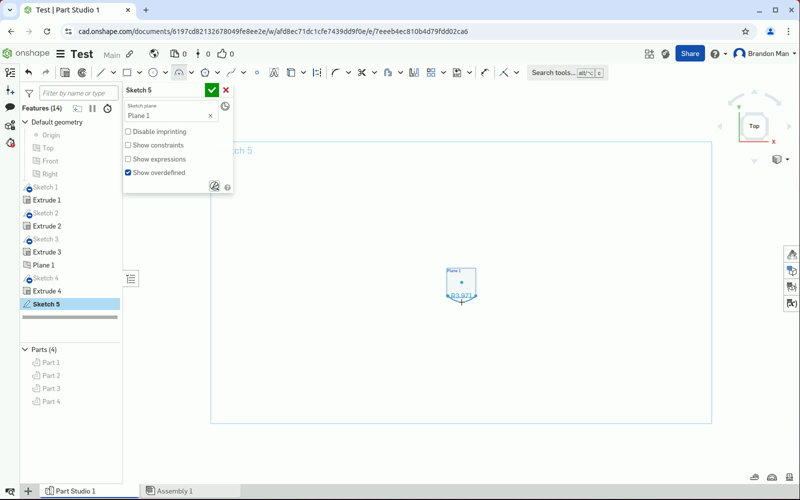
key_up(shift)
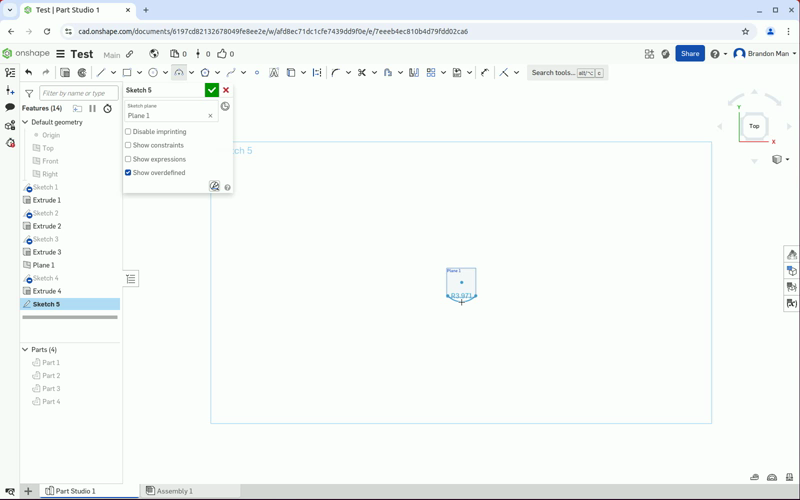
key(esc)
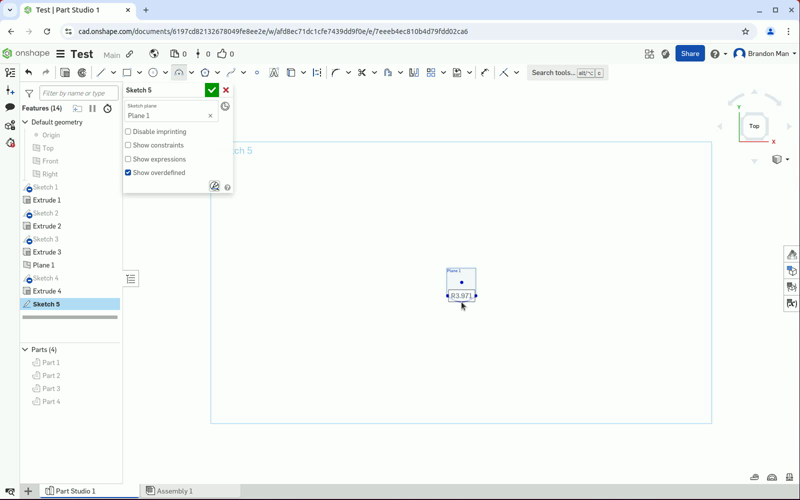
key(l)
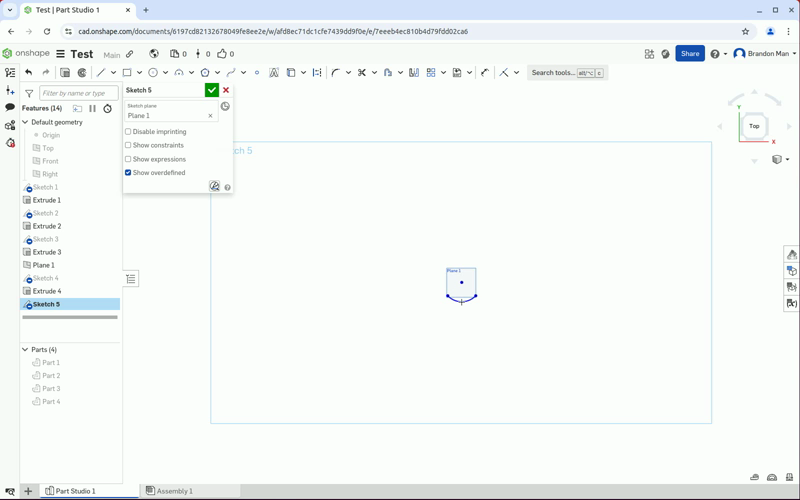
mouse_move(475, 295)
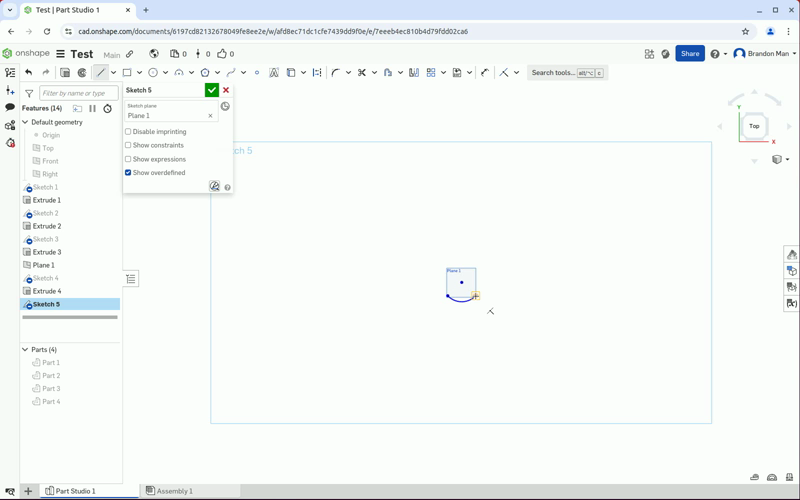
click(475, 295)
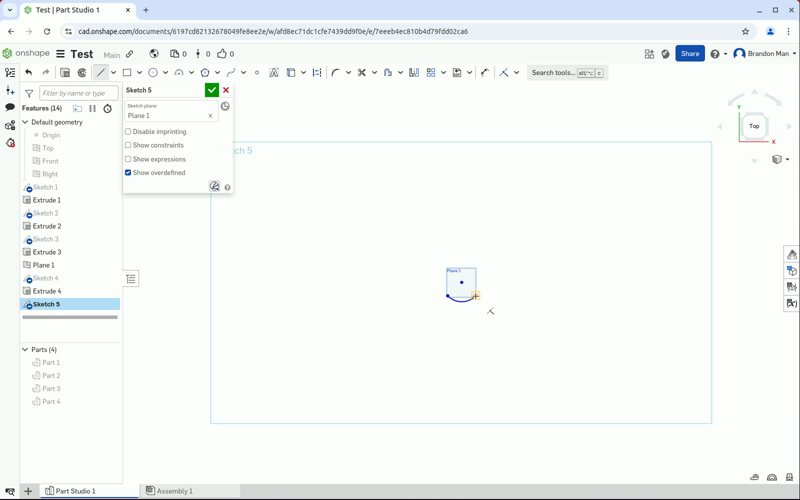
key_down(shift)
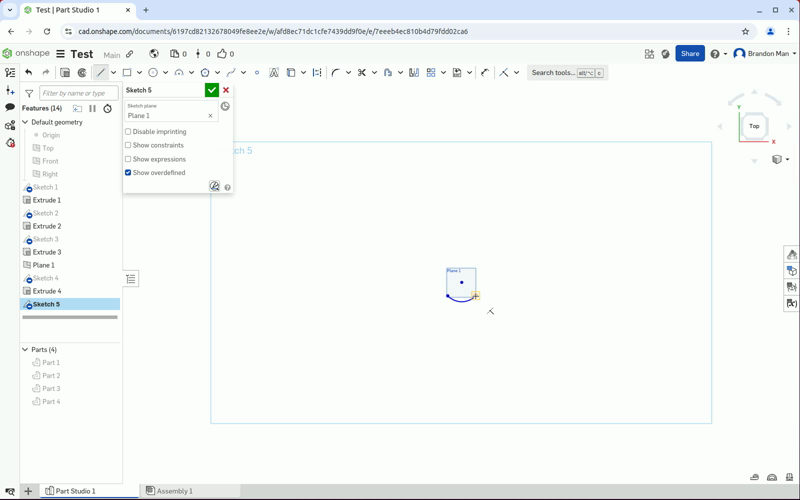
mouse_move(505, 295)
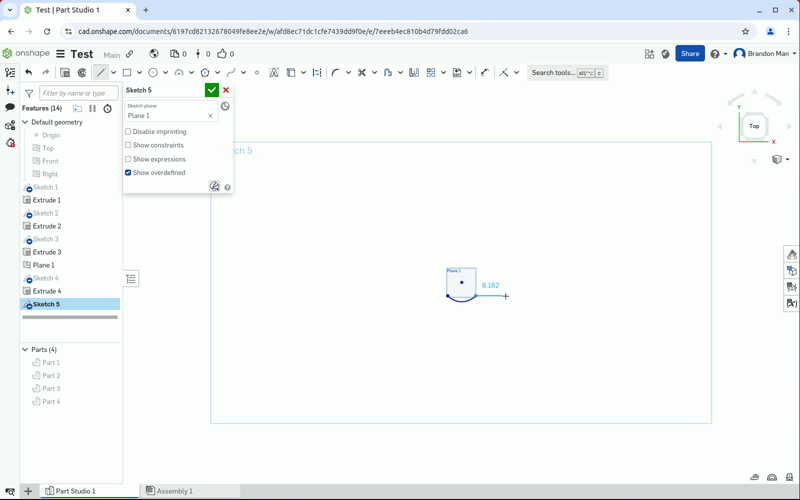
mouse_move(475, 287)
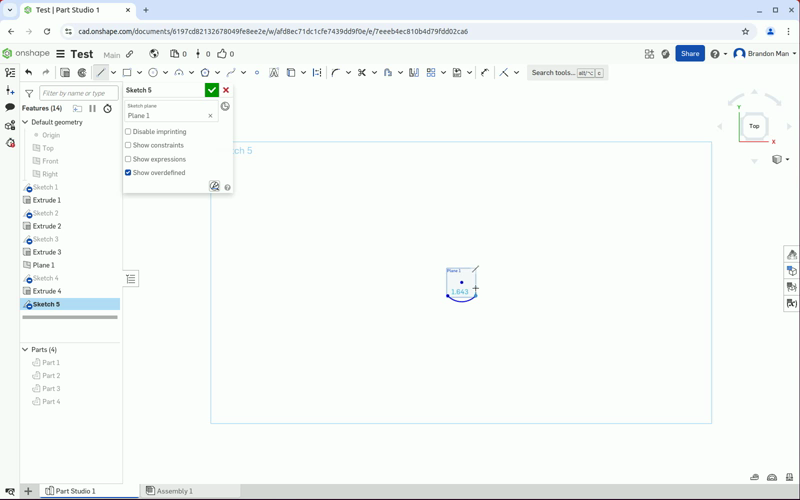
click(475, 287)
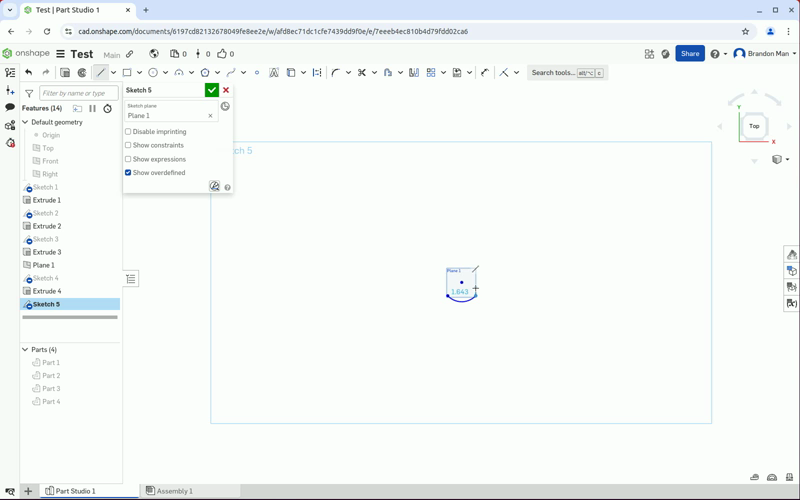
key_up(shift)
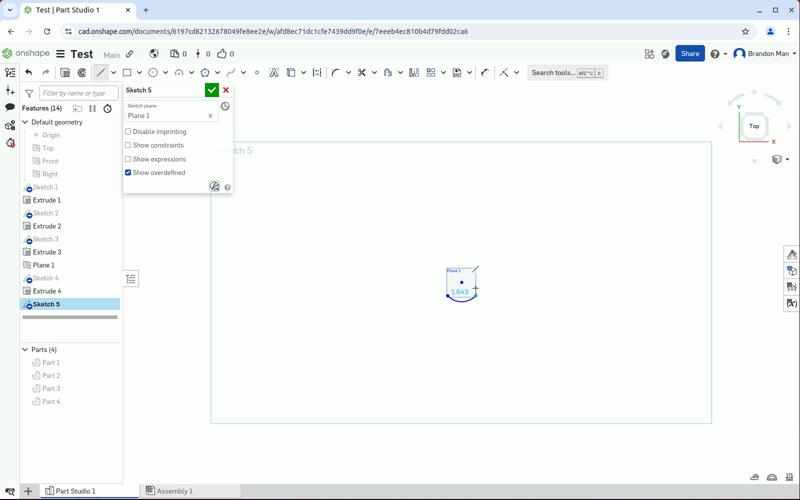
key(esc)
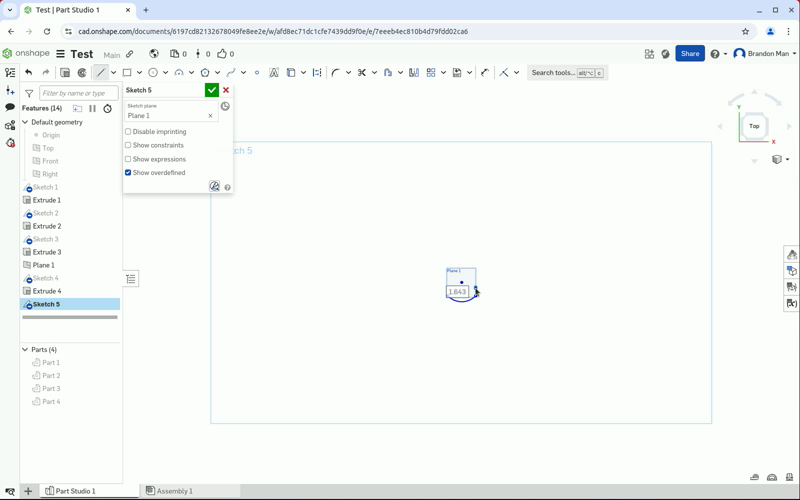
key(a)
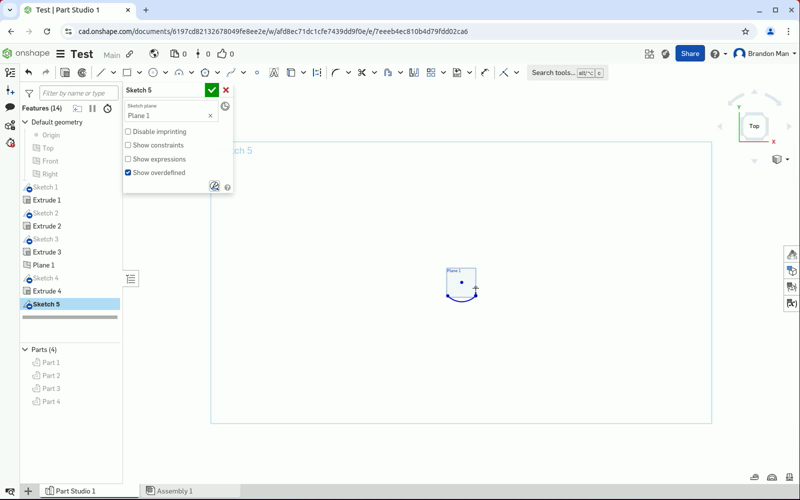
mouse_move(475, 287)
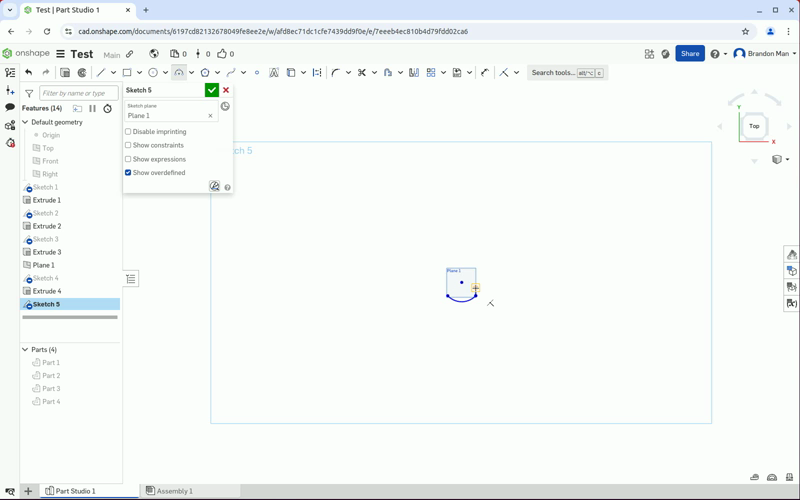
click(475, 287)
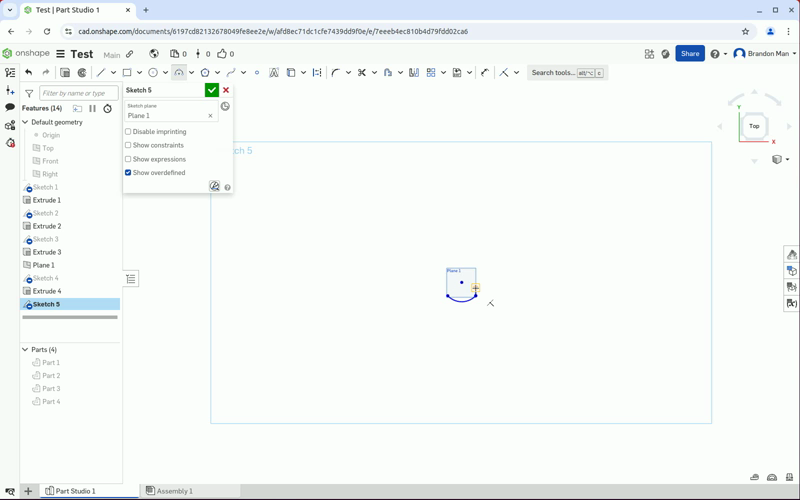
key_down(shift)
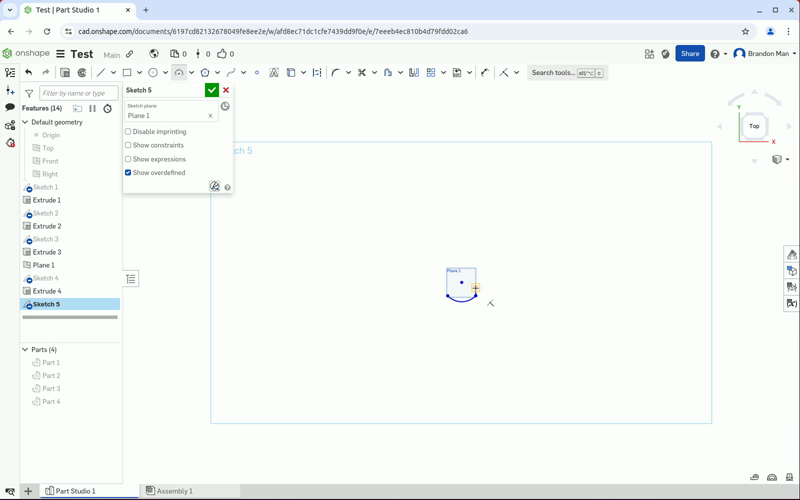
mouse_move(447, 287)
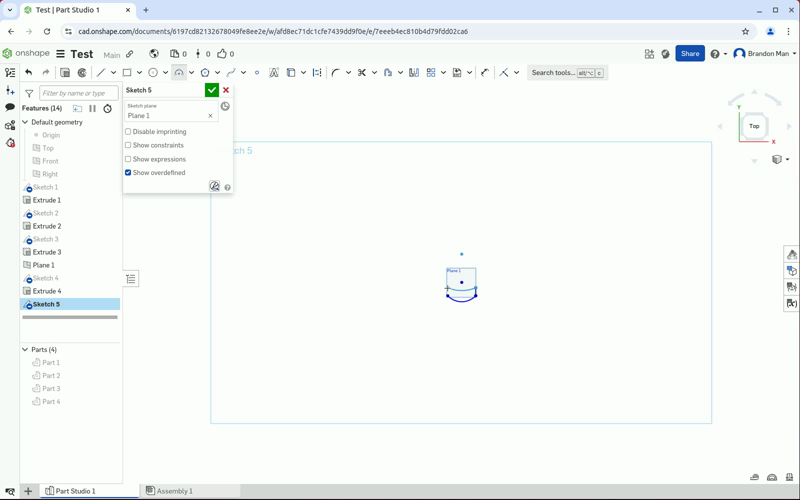
click(447, 287)
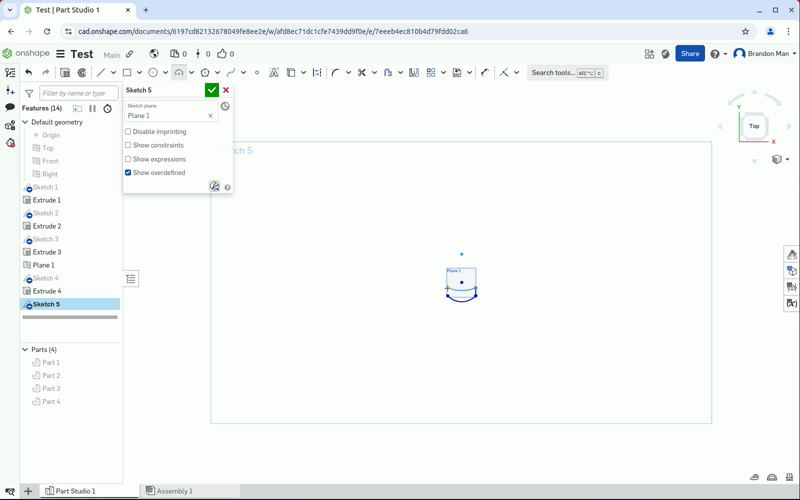
mouse_move(461, 297)
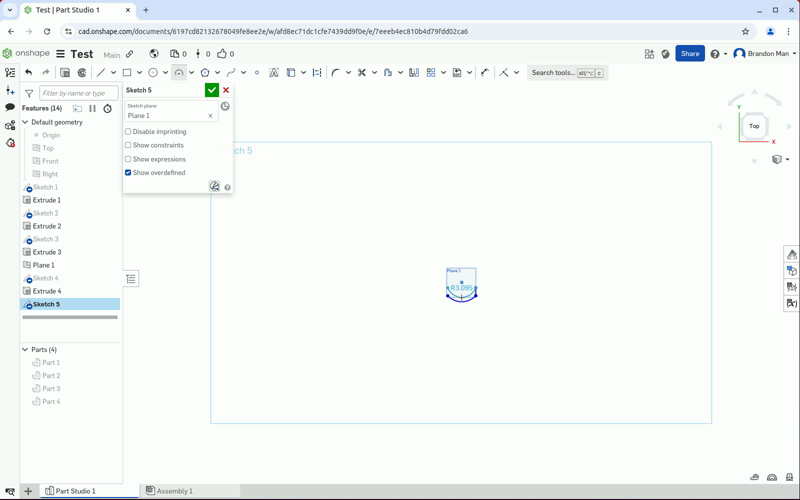
click(461, 297)
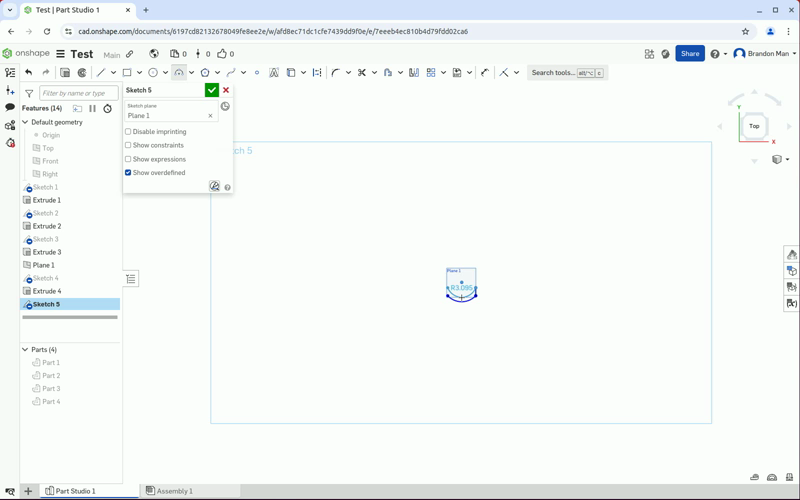
key_up(shift)
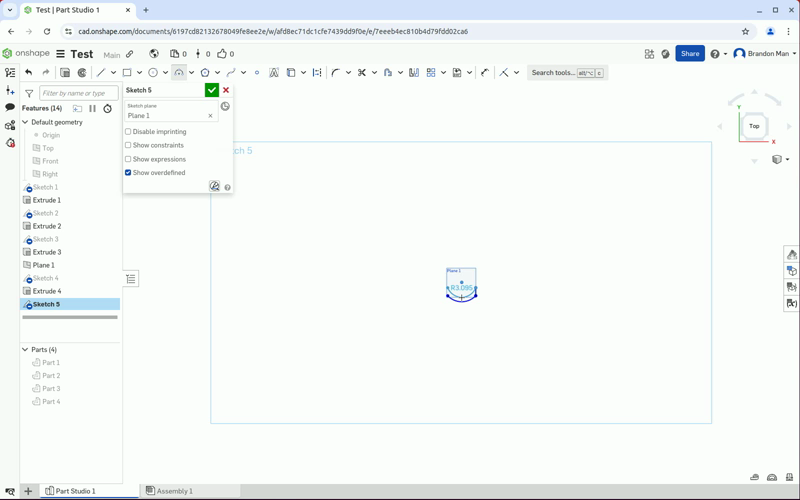
key(esc)
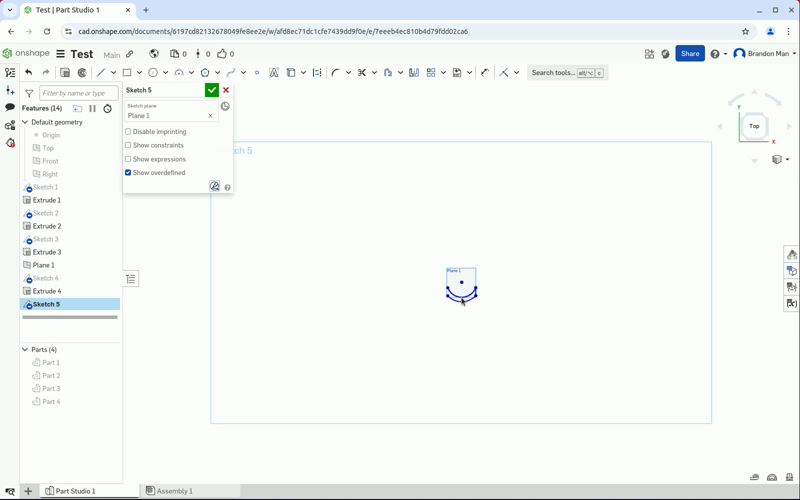
key(l)
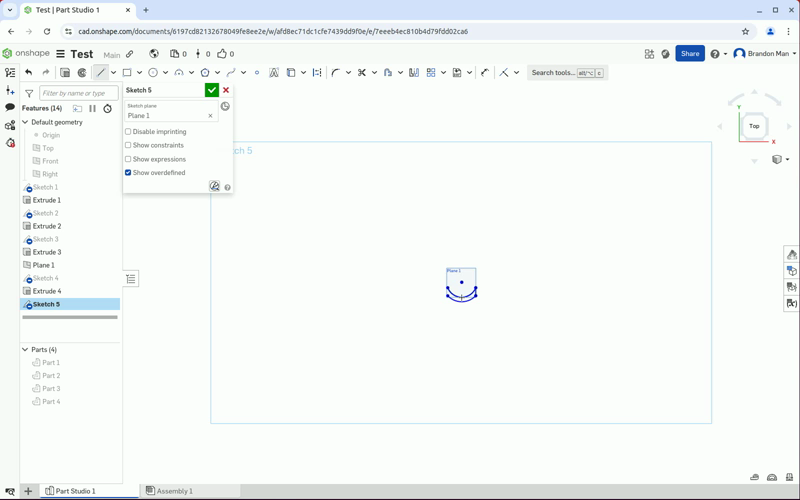
mouse_move(447, 287)
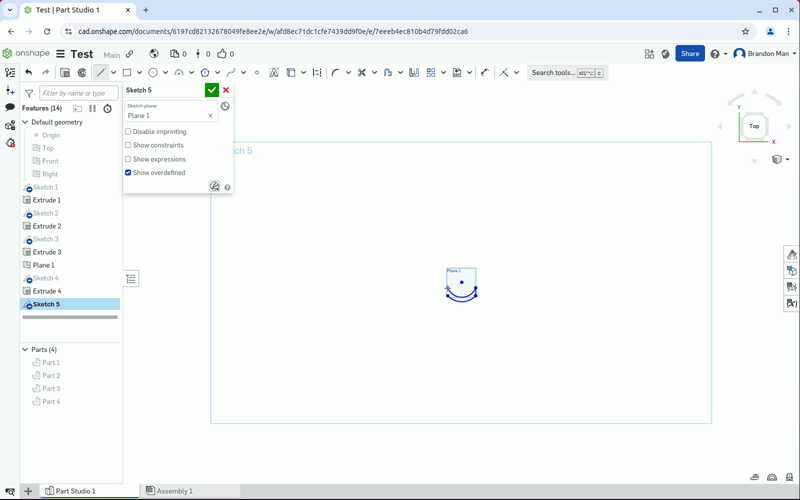
click(447, 287)
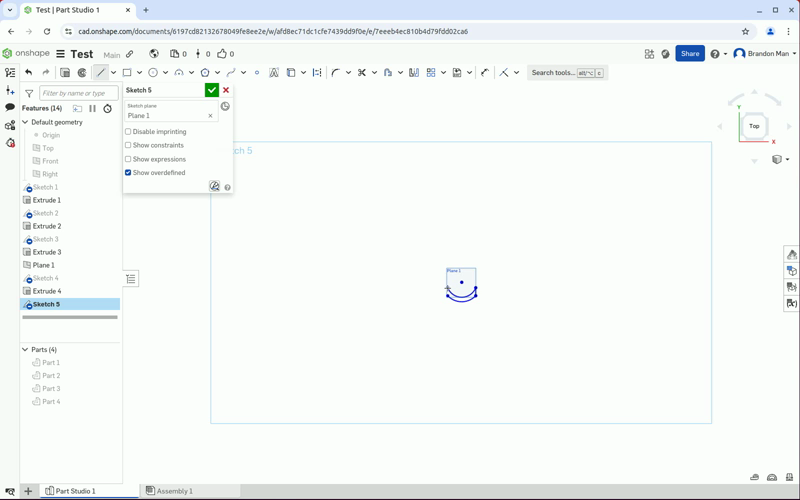
mouse_move(477, 287)
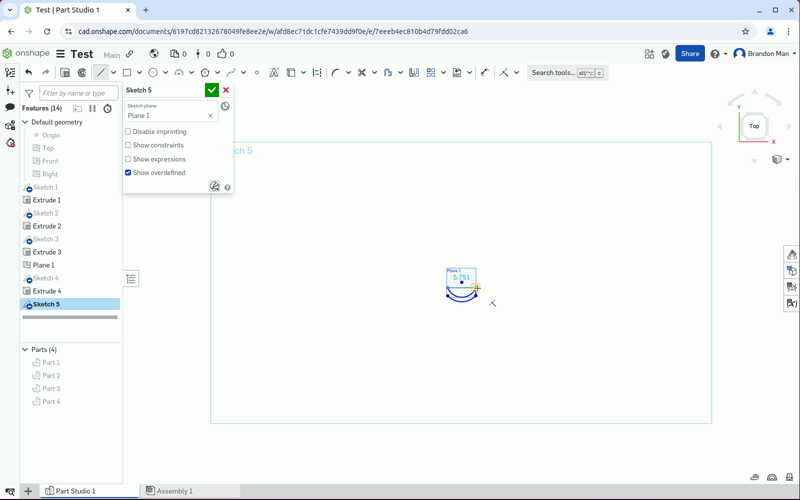
key_down(shift)
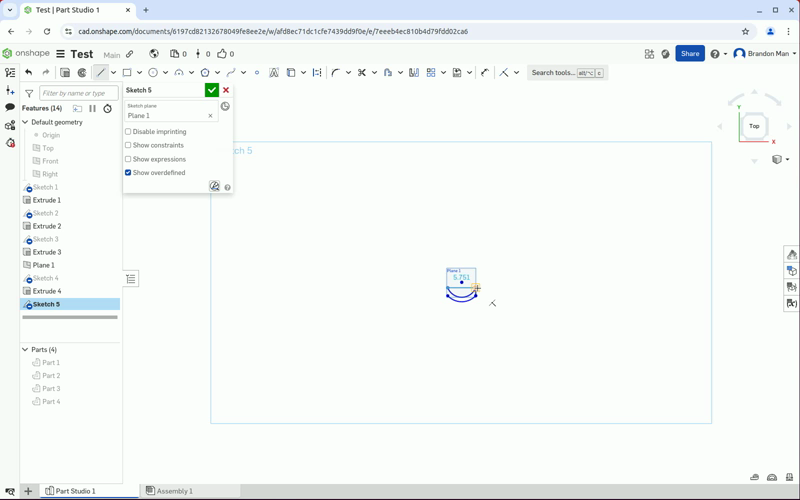
mouse_move(447, 295)
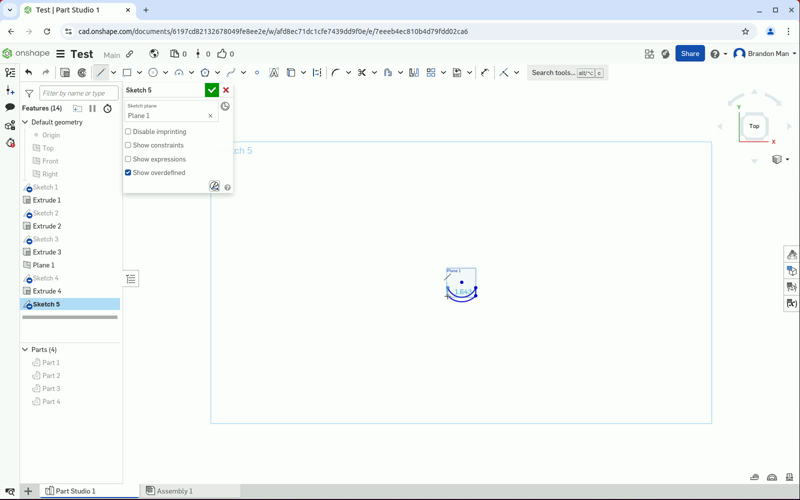
key_up(shift)
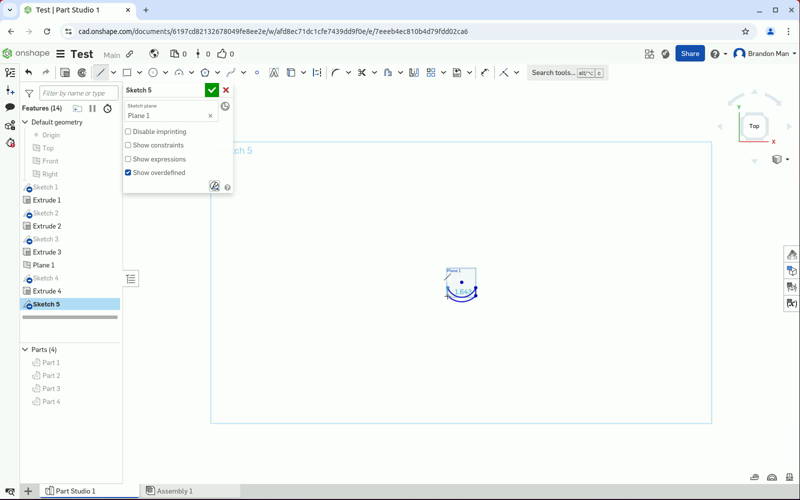
click(447, 295)
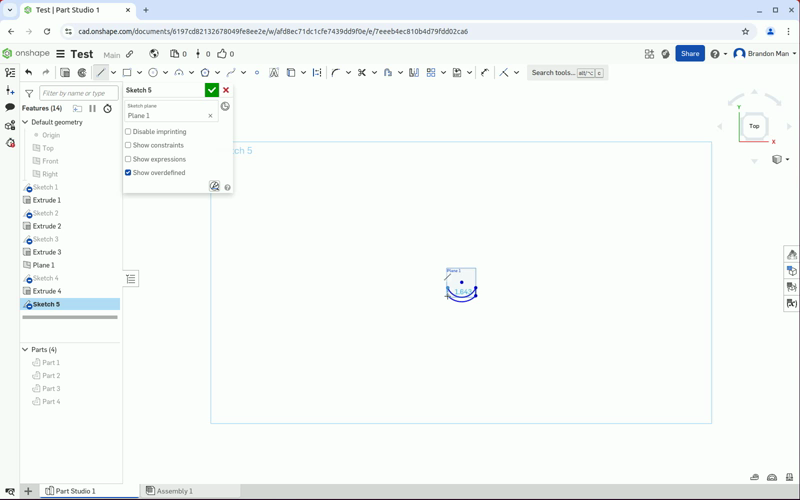
key(esc)
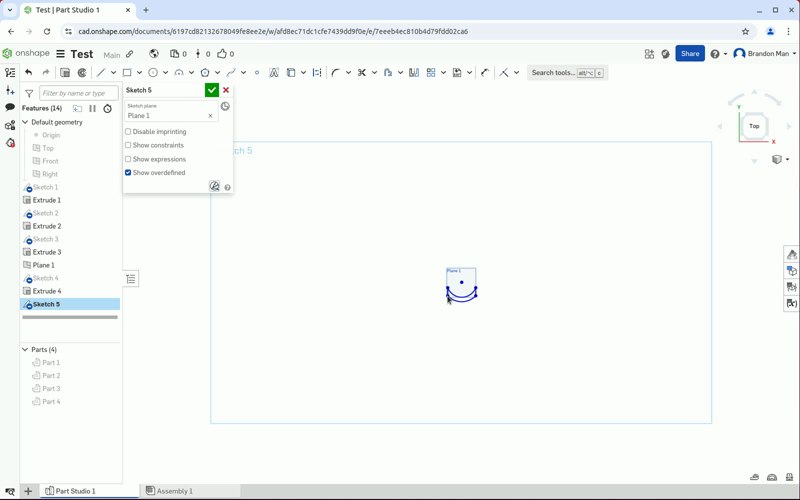
mouse_move(465, 298)
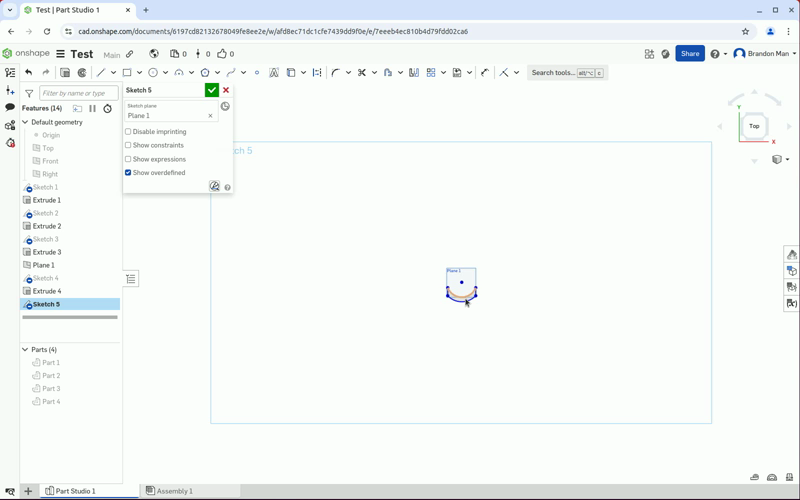
scroll(6)
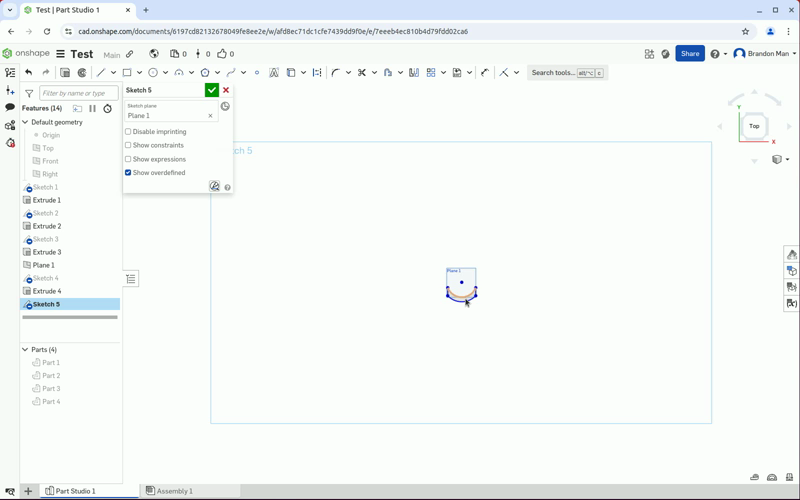
scroll(6)
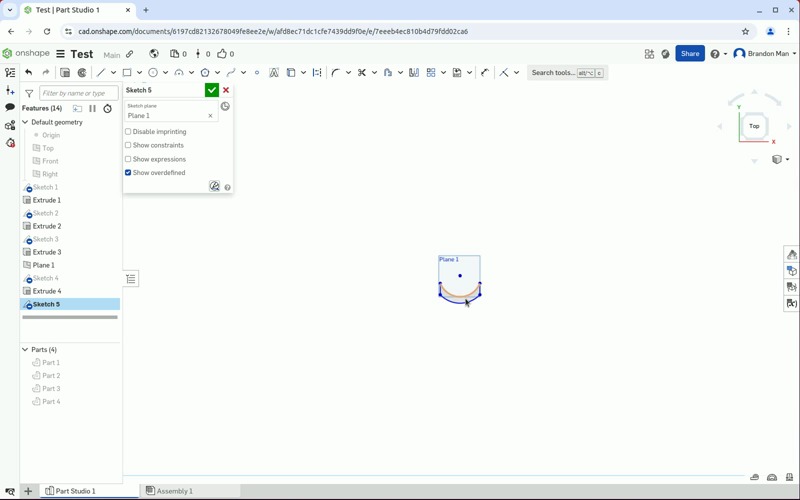
scroll(6)
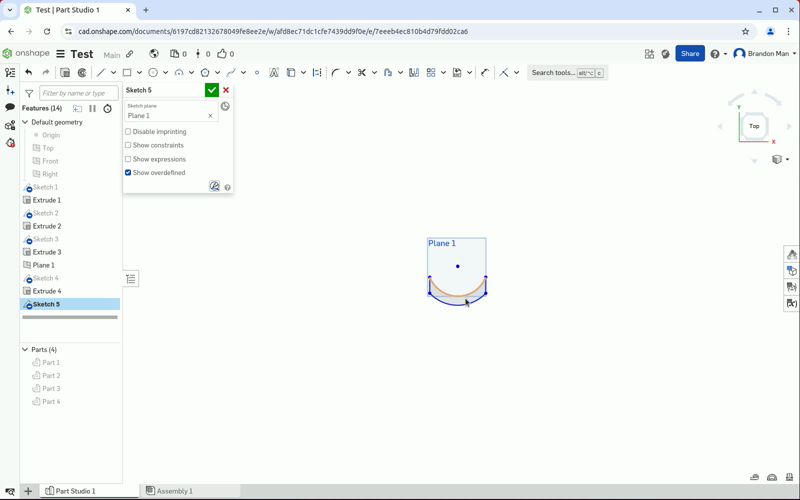
scroll(6)
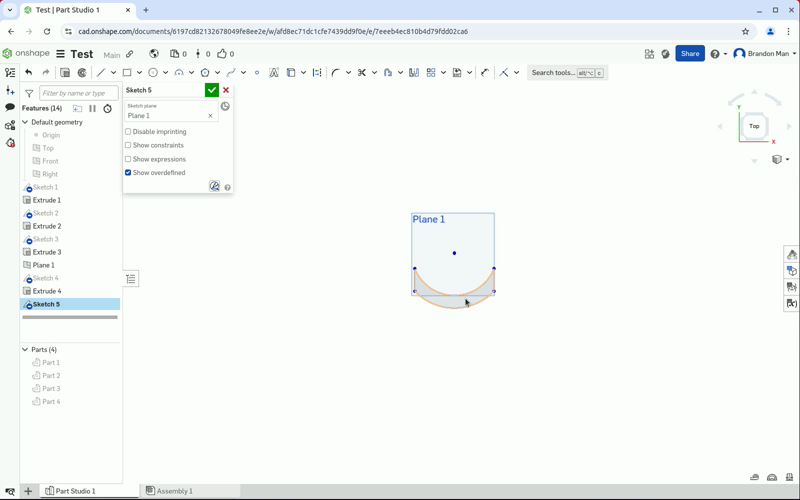
scroll(6)
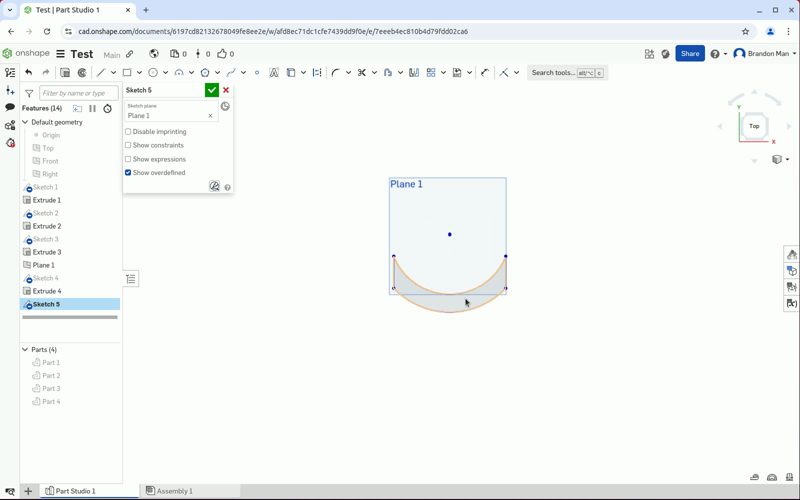
scroll(6)
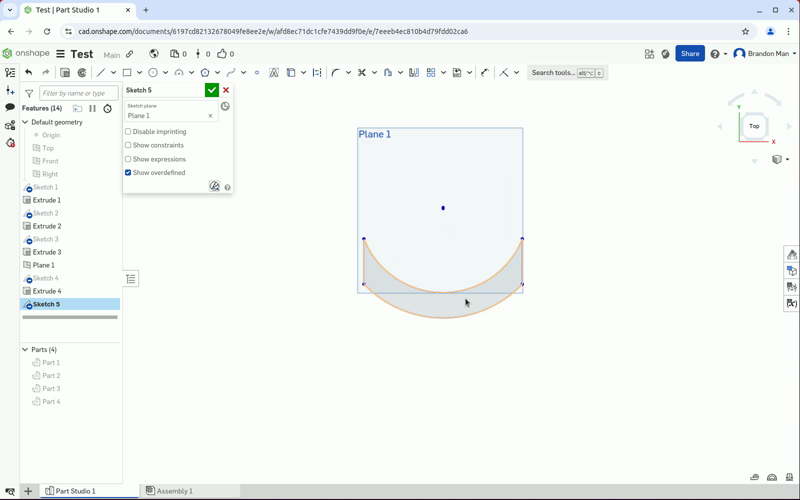
scroll(6)
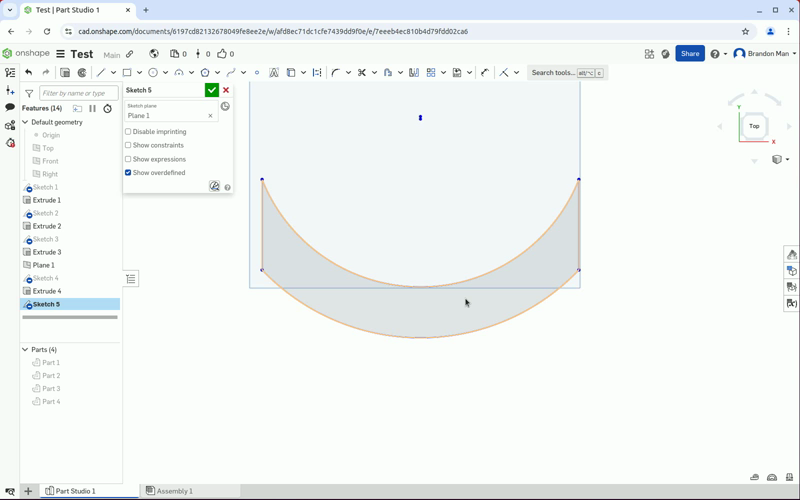
click(465, 298)
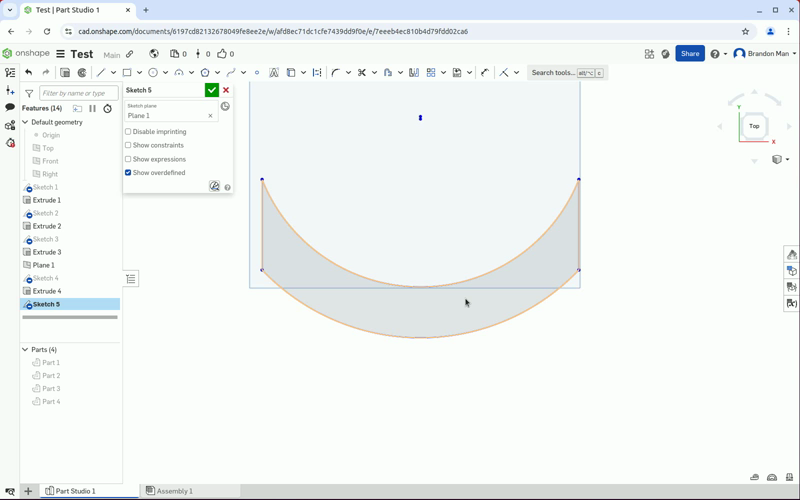
scroll(-6)
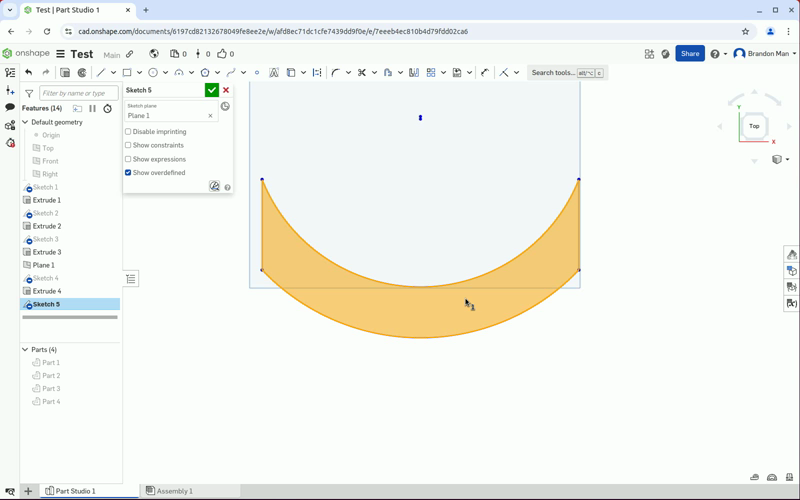
scroll(-6)
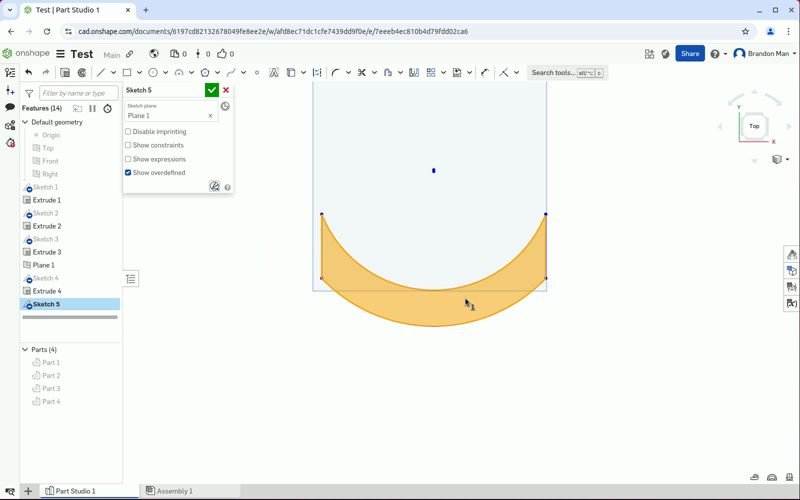
scroll(-6)
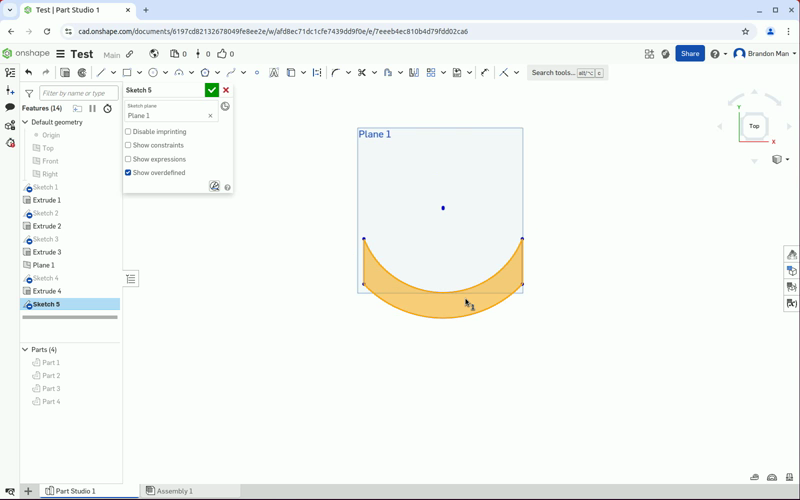
scroll(-6)
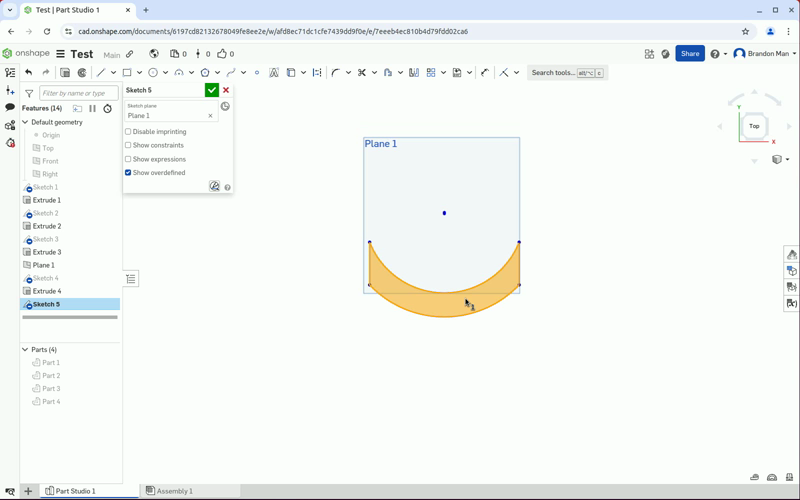
scroll(-6)
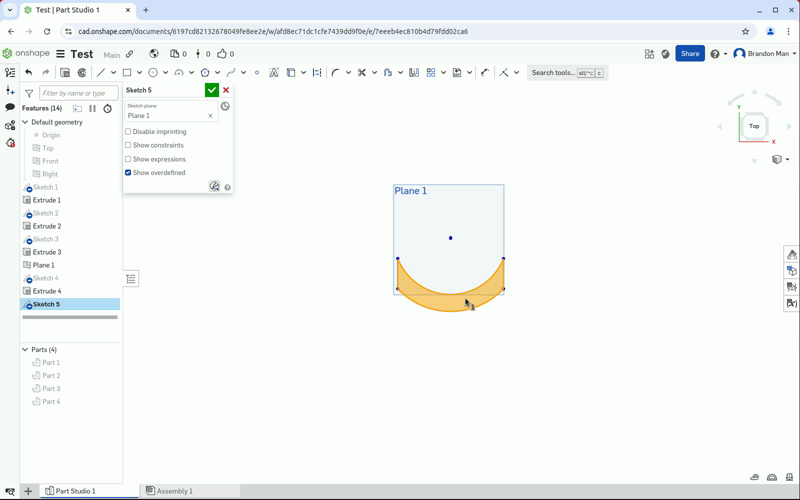
scroll(-6)
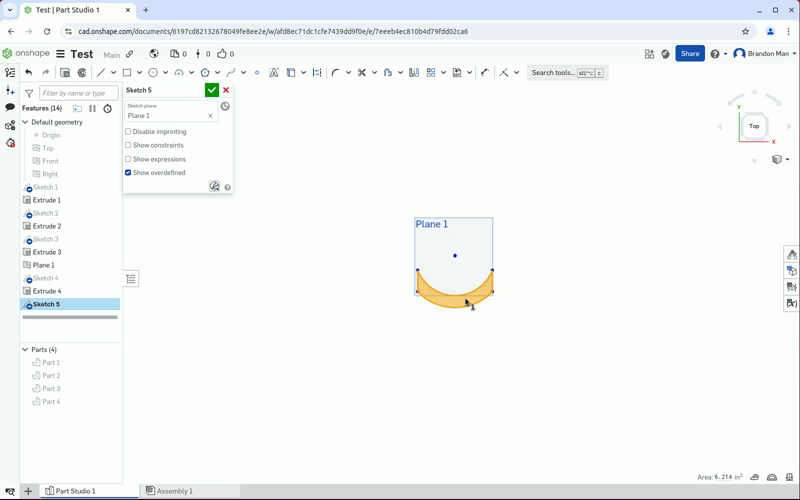
scroll(-6)
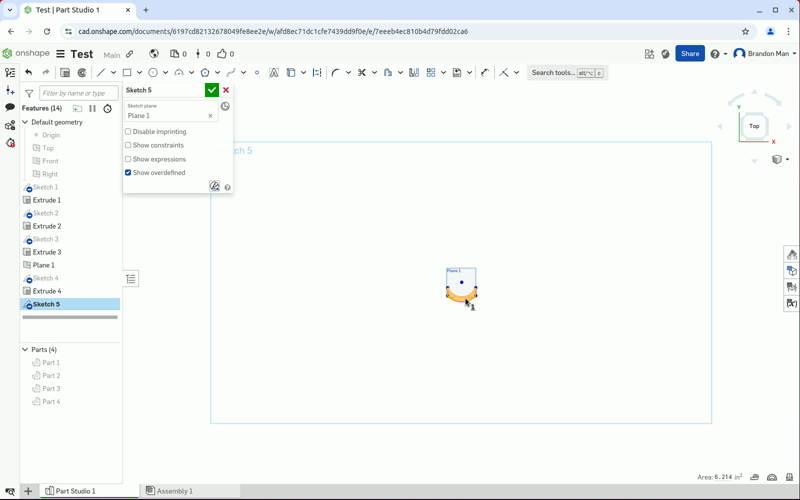
mouse_move(73, 352)
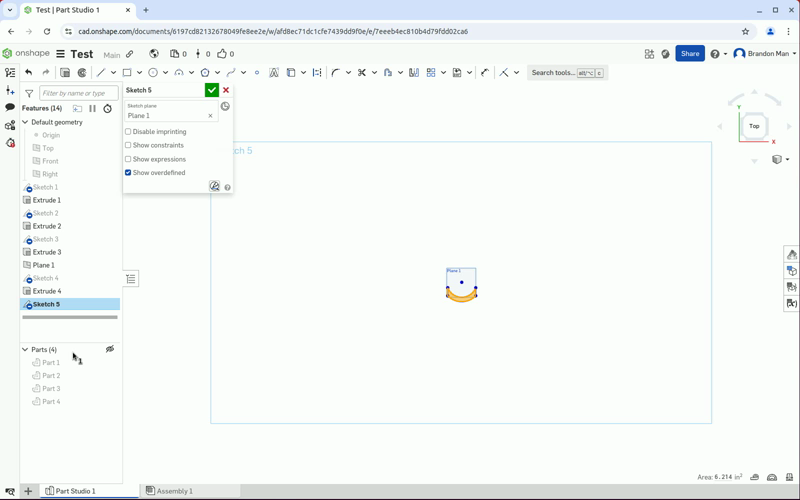
key(shift+y)
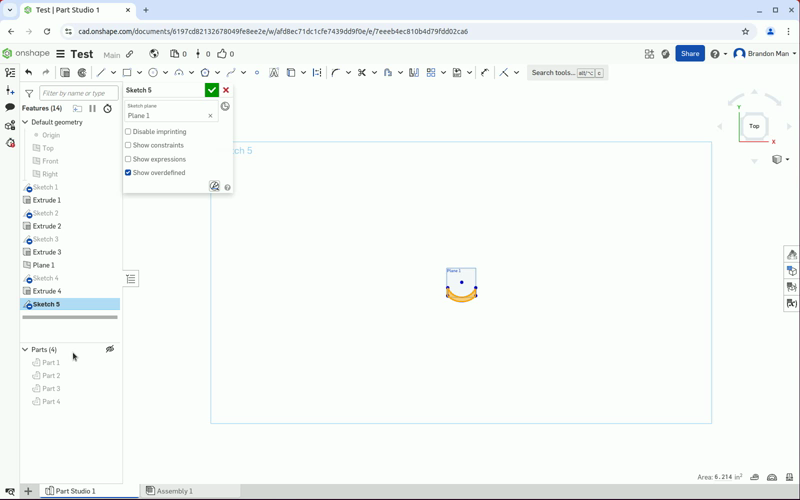
key(shift+e)
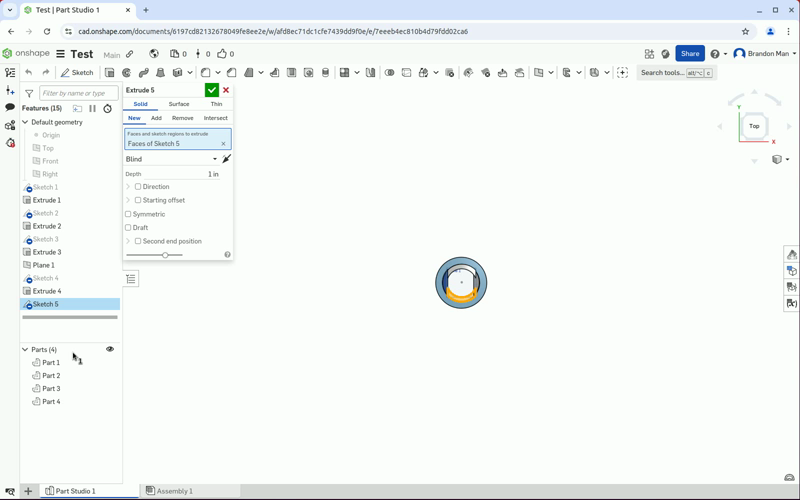
mouse_move(143, 106)
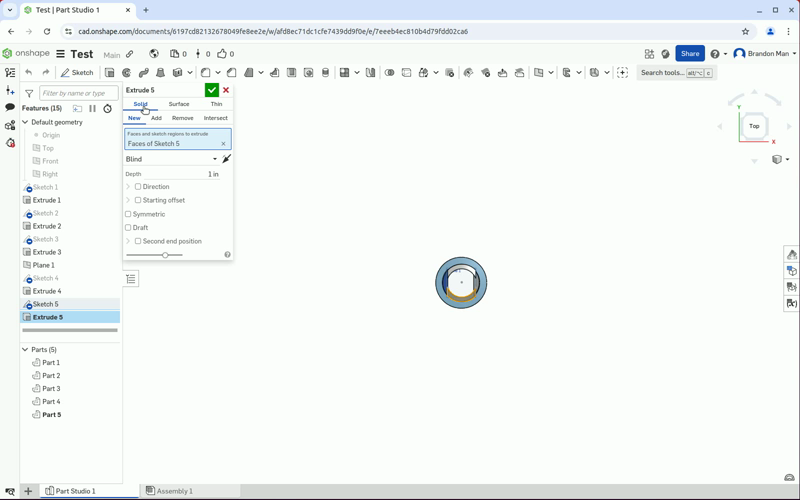
click(143, 106)
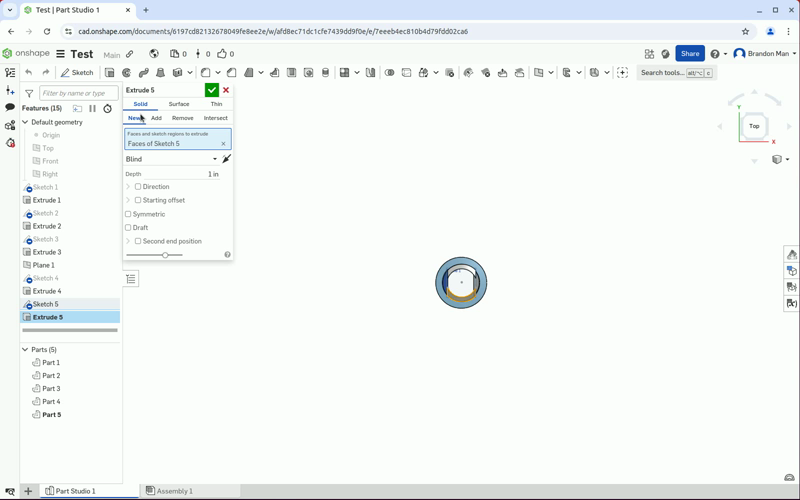
mouse_move(137, 120)
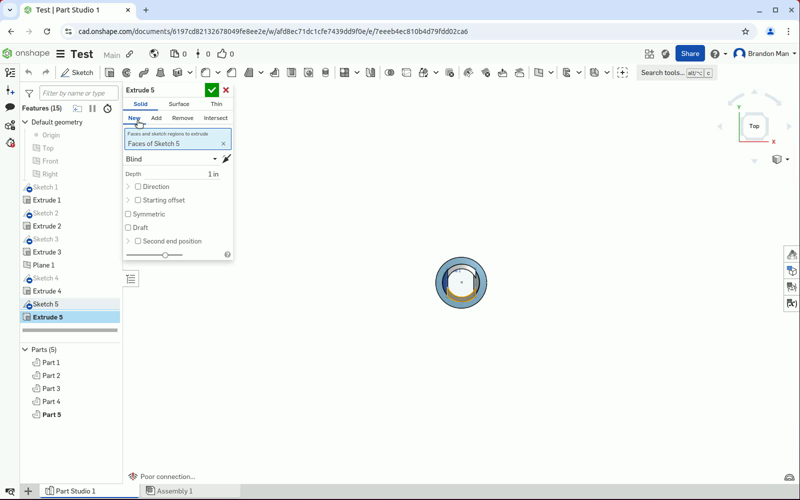
click(137, 120)
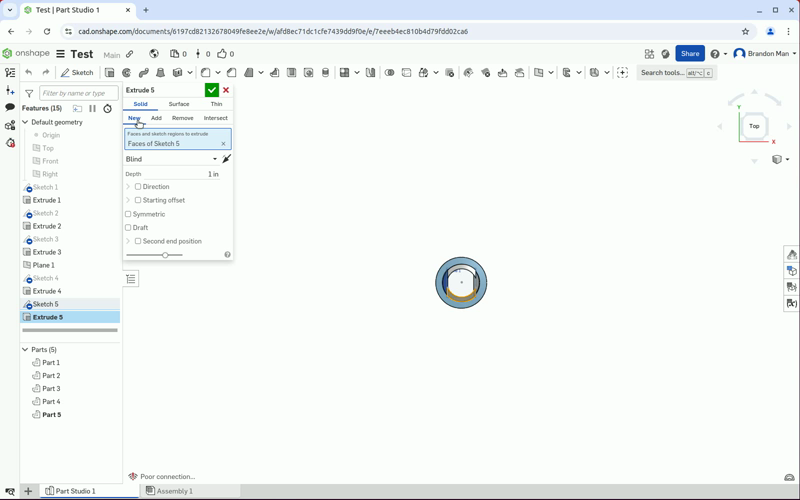
key(tab, 4)
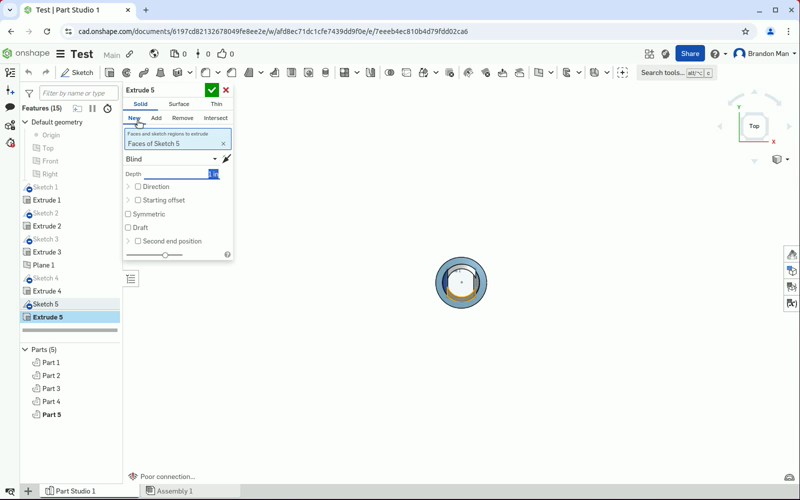
text(11.554)
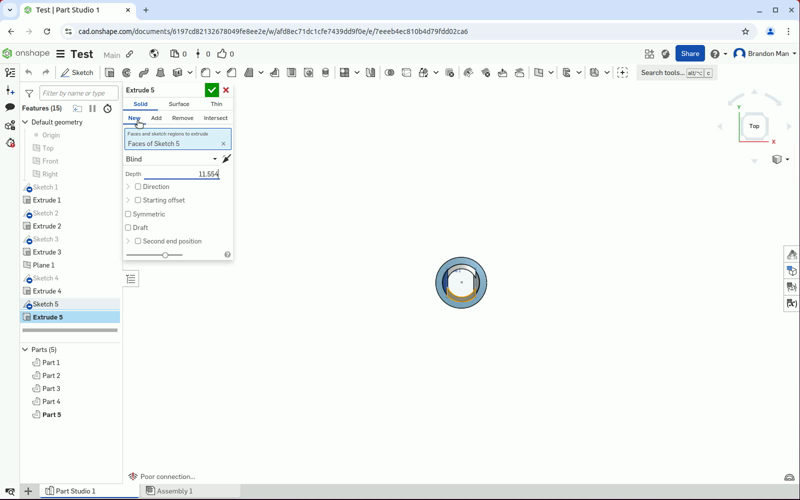
key(enter)
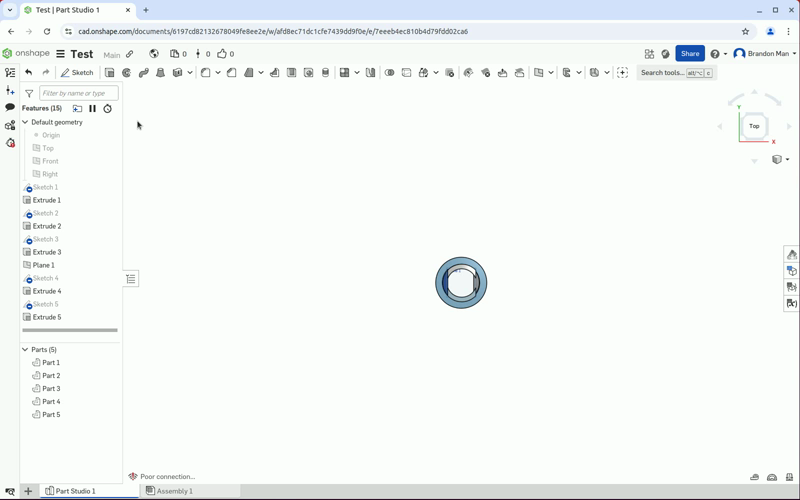
key(shift+h)
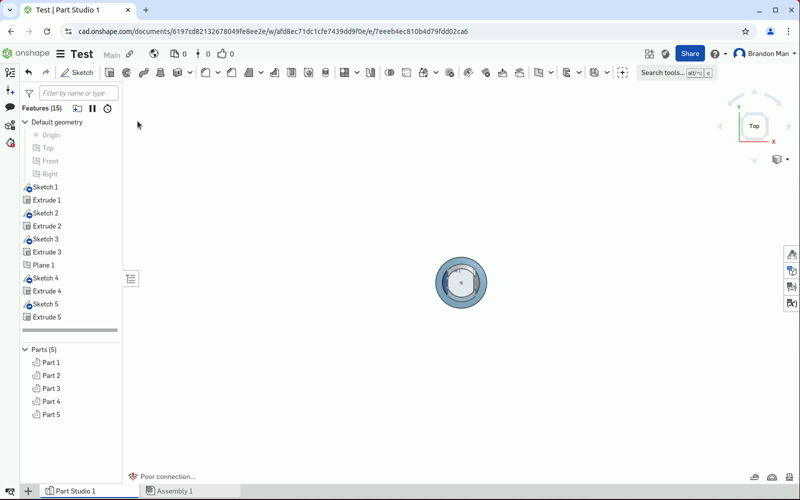
key(shift+h)
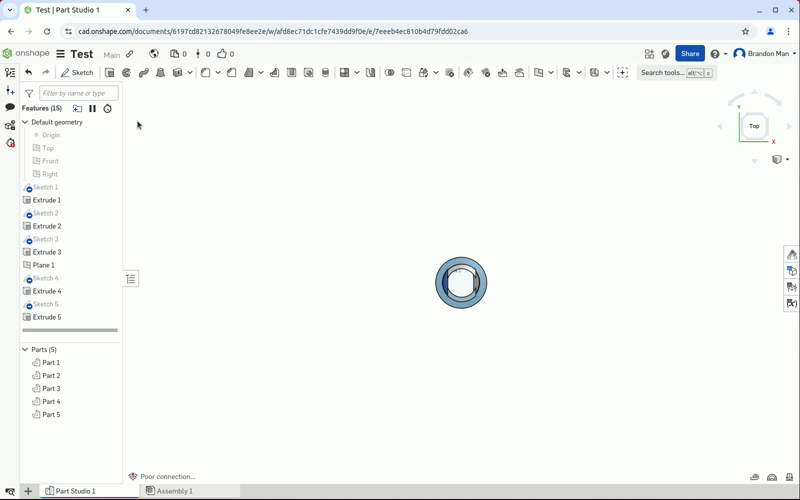
mouse_move(73, 189)
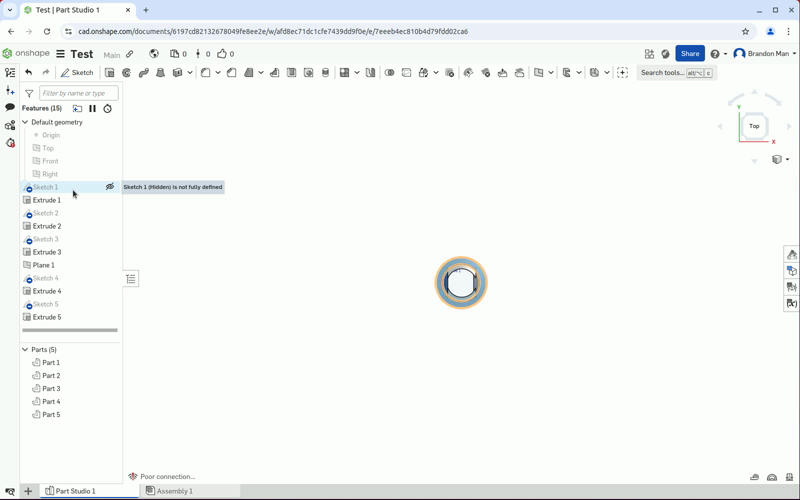
click(73, 189)
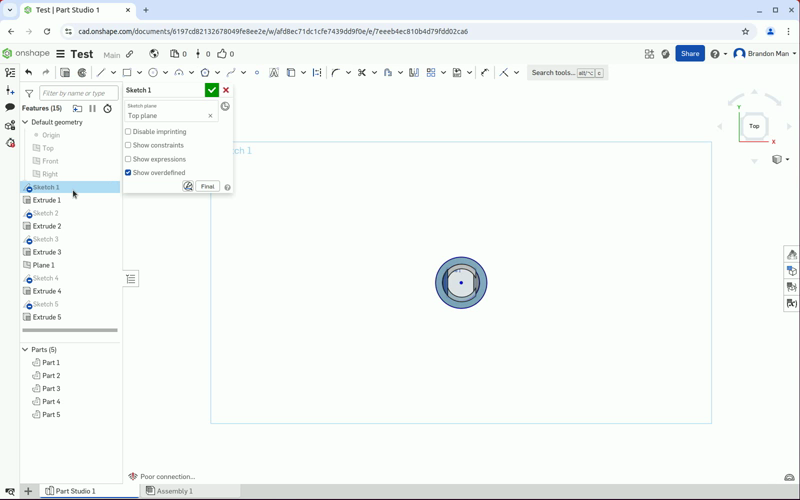
mouse_move(229, 92)
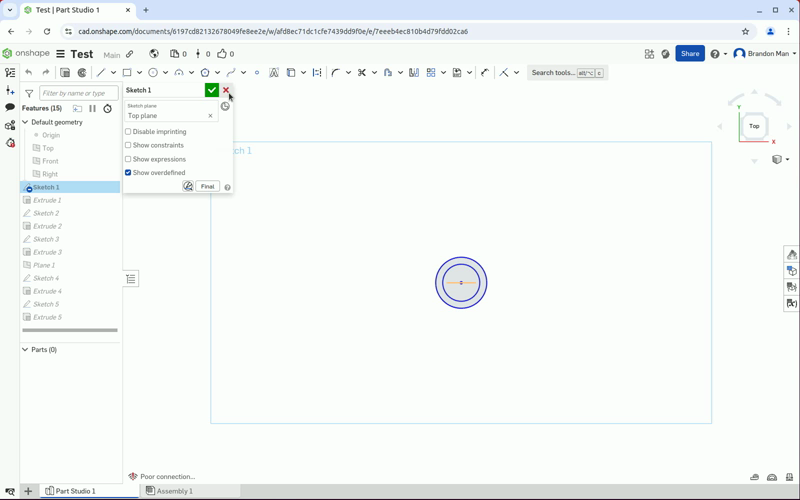
click(229, 92)
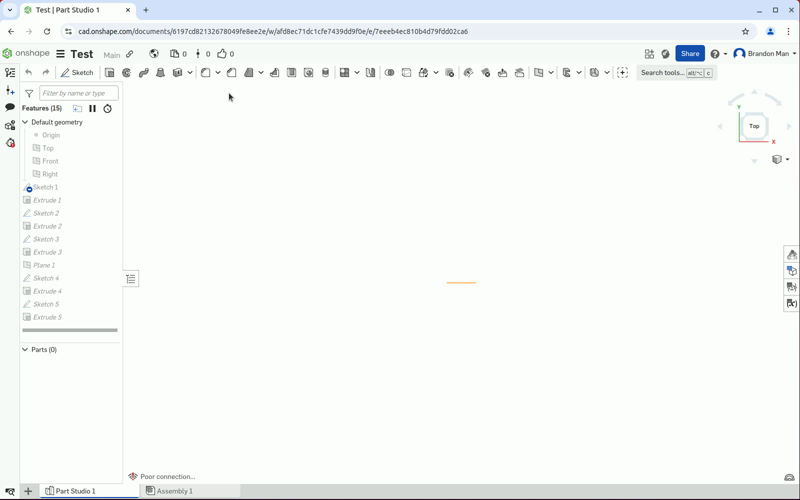
key(shift+s)
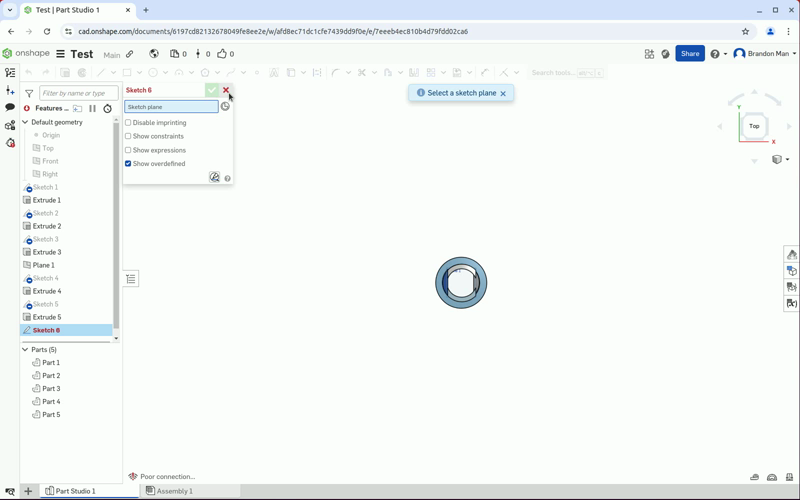
mouse_move(69, 267)
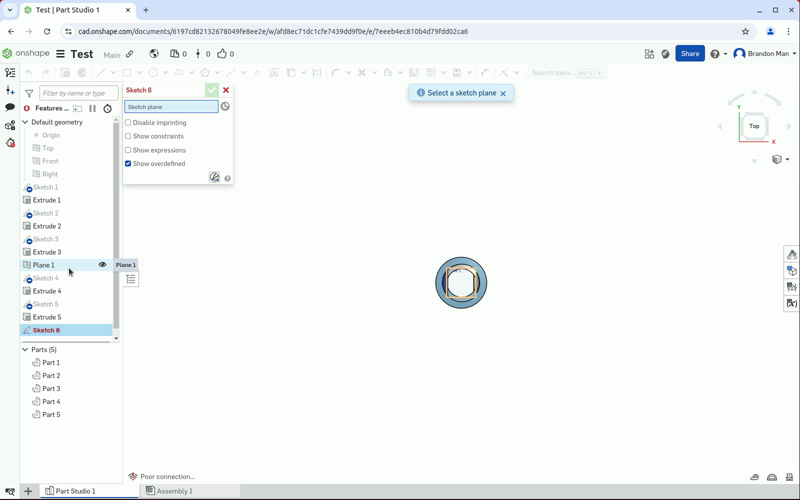
click(69, 267)
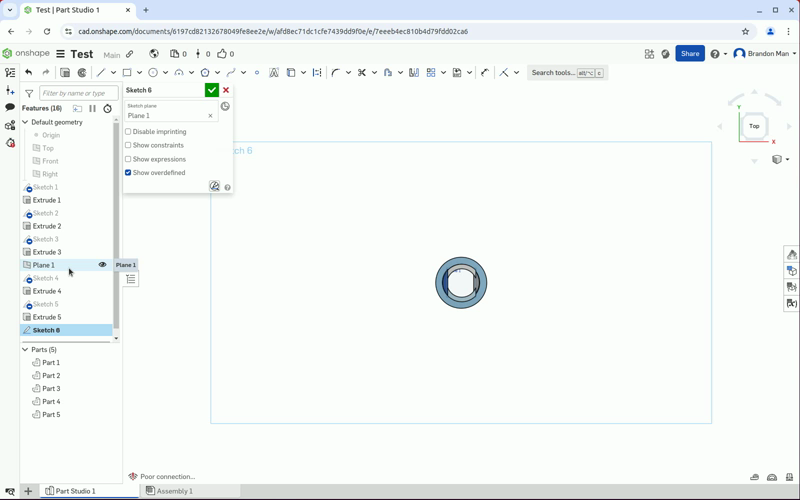
mouse_move(73, 352)
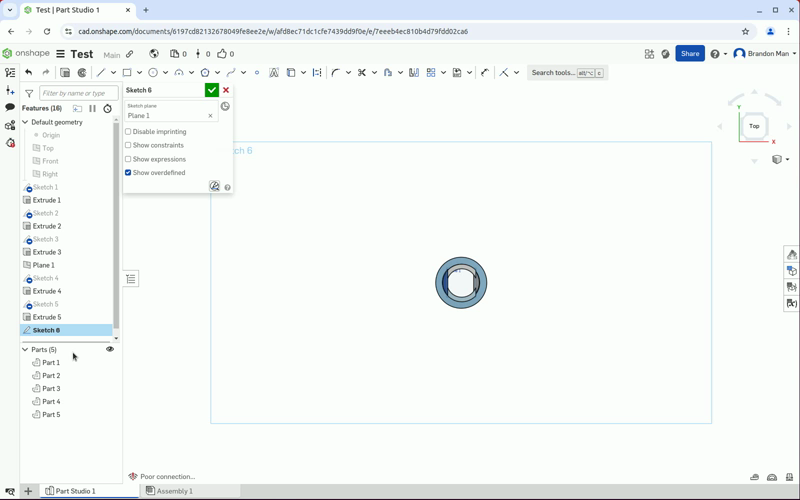
key(y)
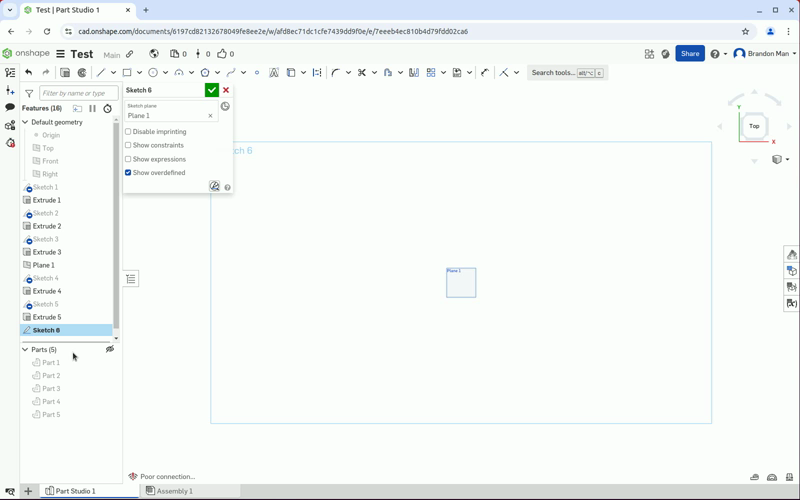
key(c)
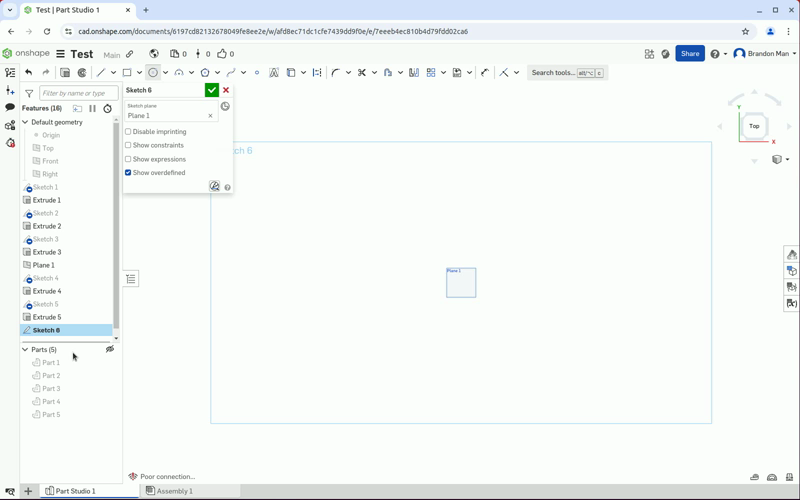
key_down(shift)
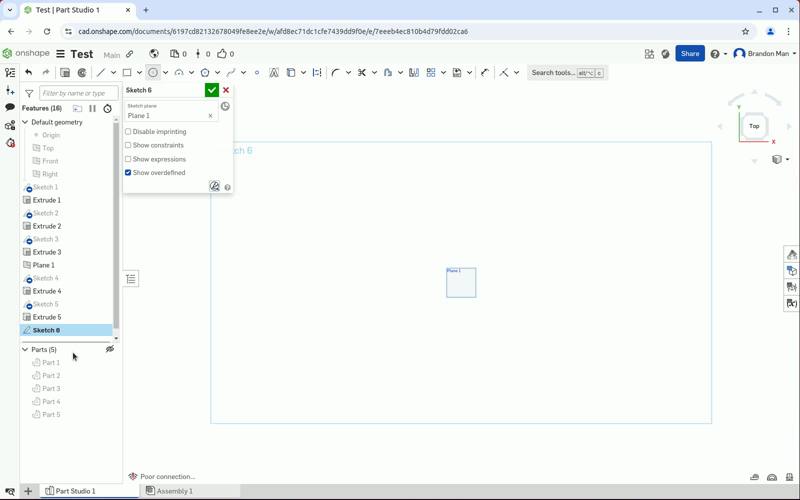
mouse_move(461, 282)
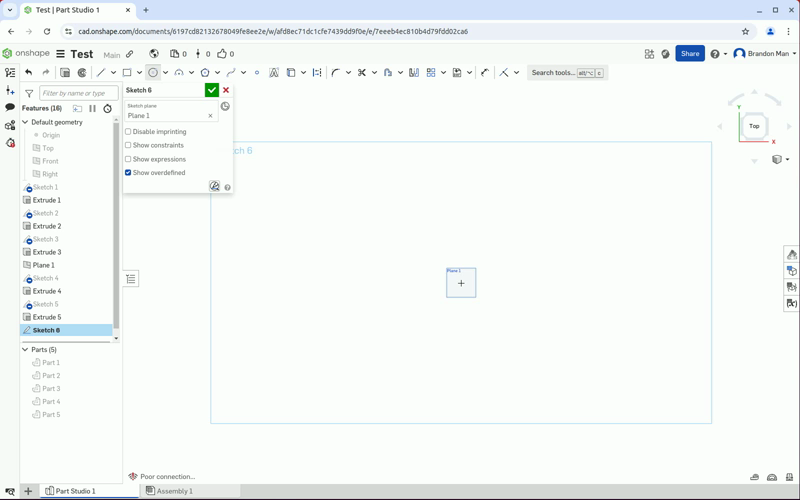
click(461, 282)
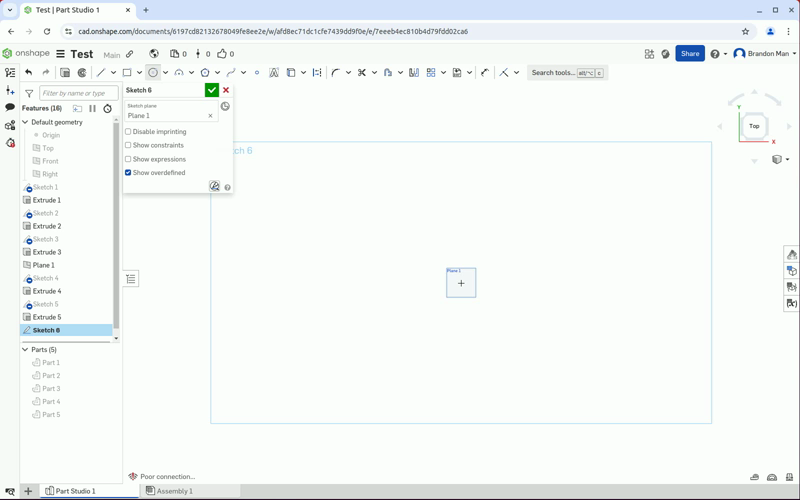
key_up(shift)
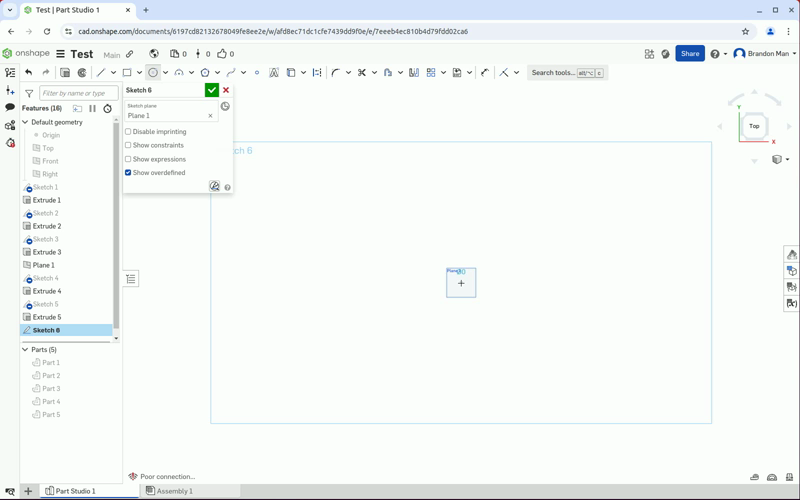
mouse_move(486, 282)
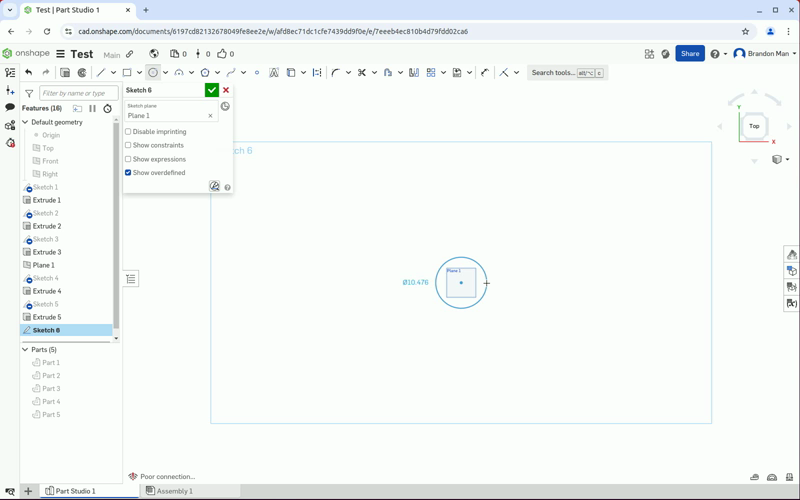
click(486, 282)
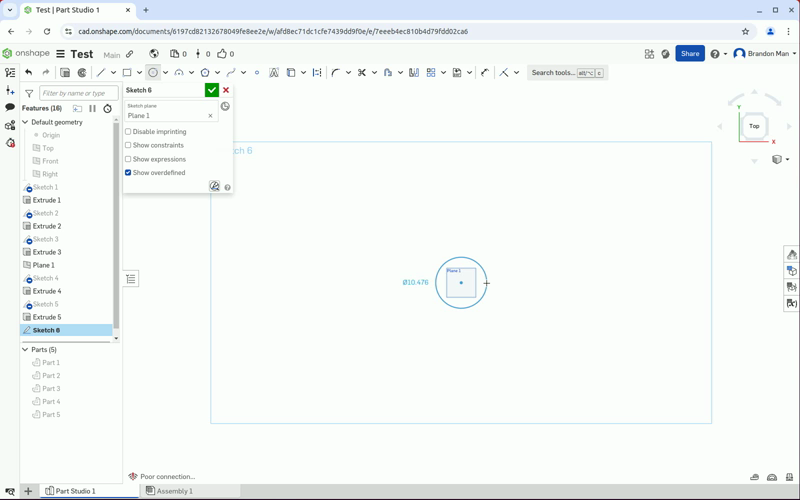
key(esc)
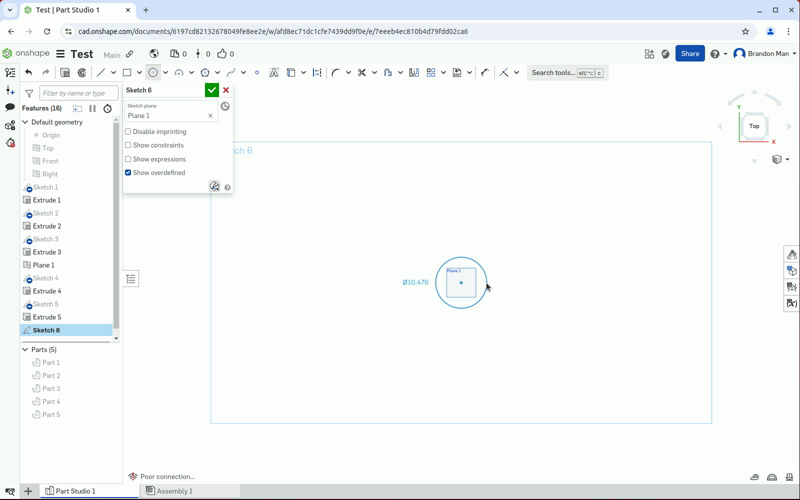
key(a)
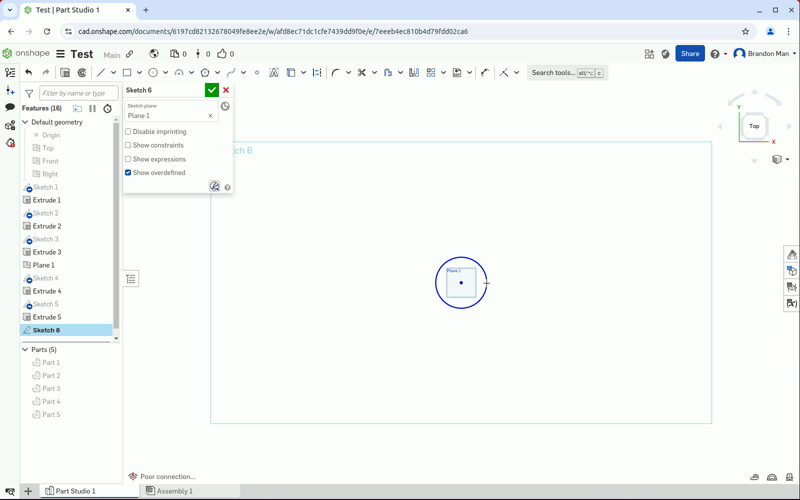
key_down(shift)
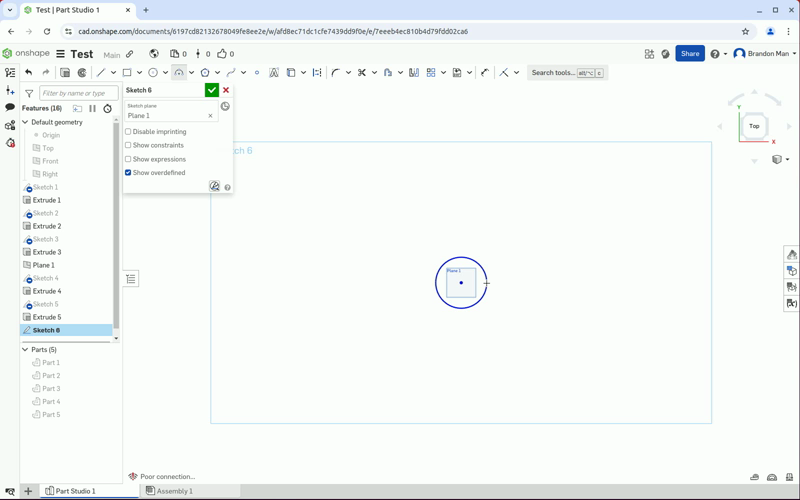
mouse_move(447, 295)
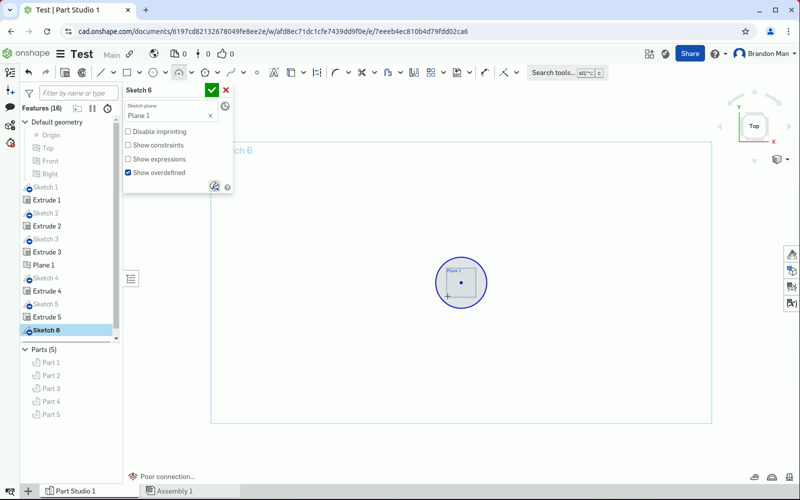
click(447, 295)
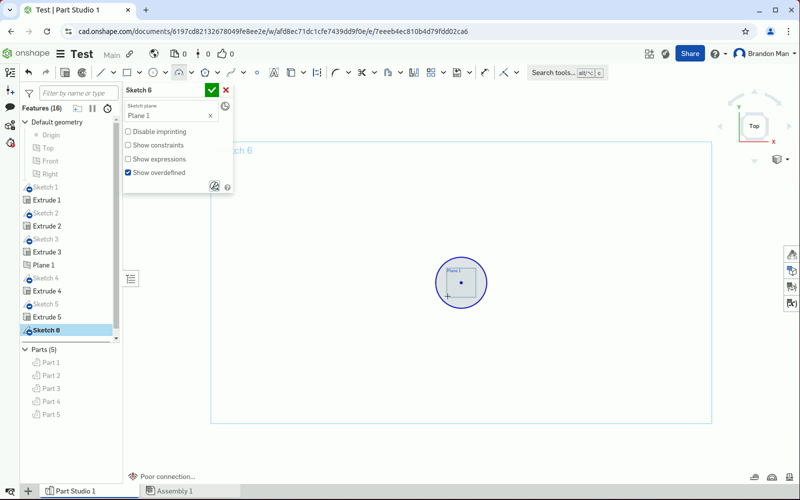
key_up(shift)
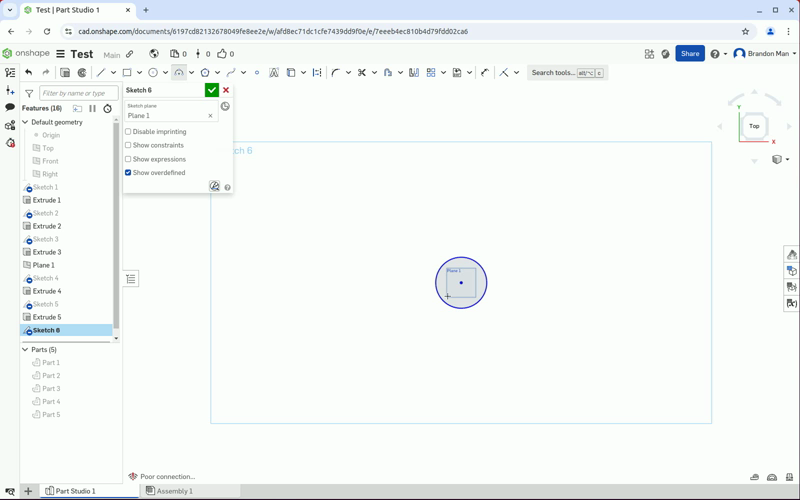
key_down(shift)
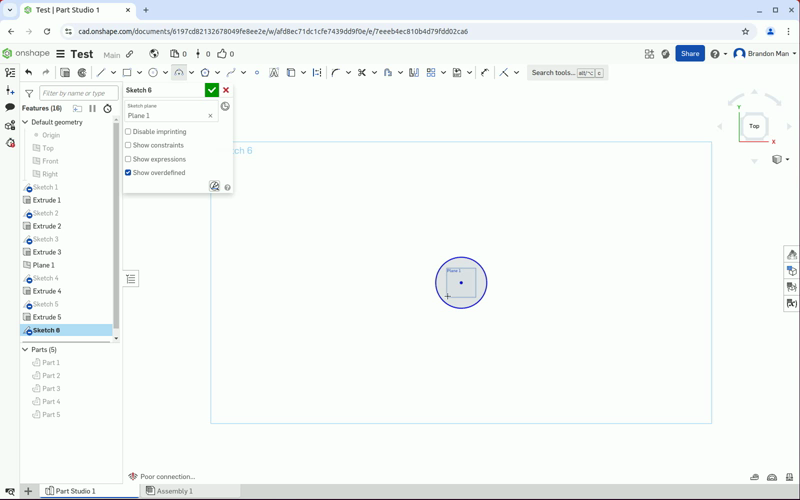
mouse_move(474, 295)
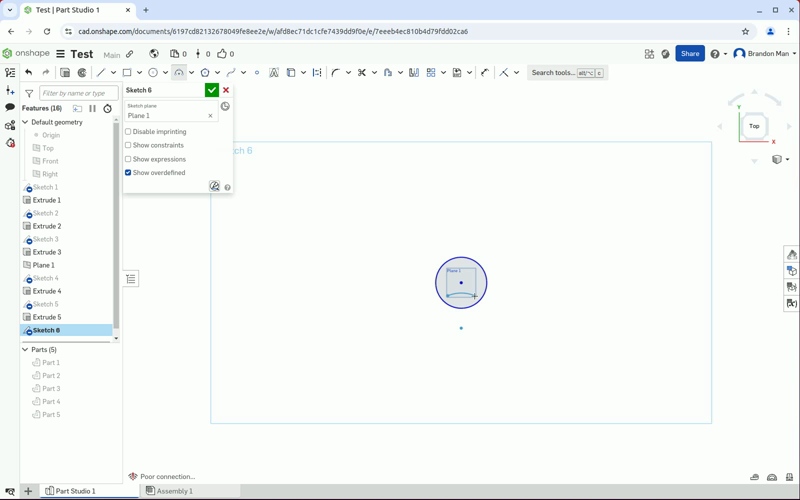
click(474, 295)
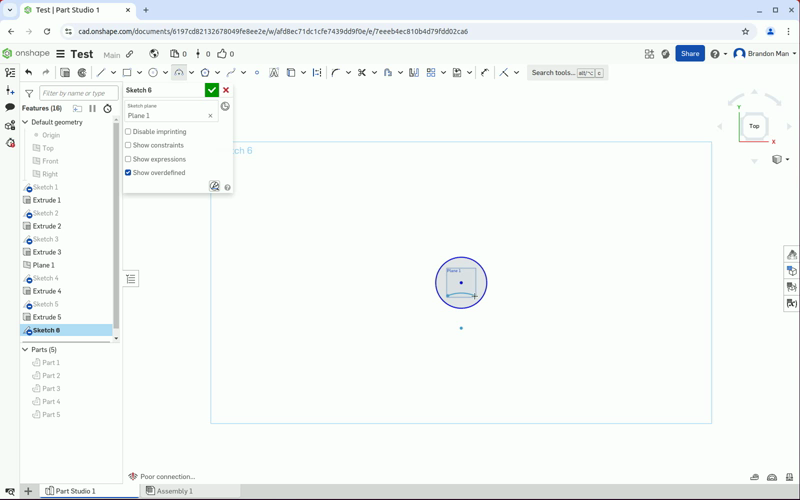
mouse_move(461, 301)
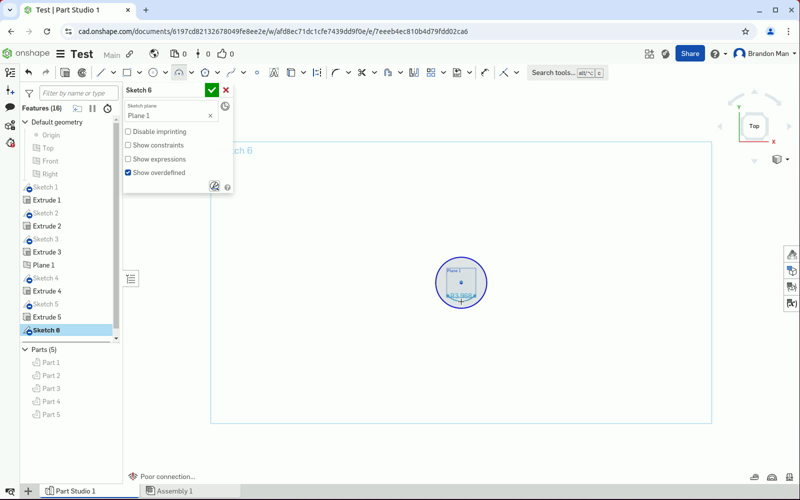
click(461, 301)
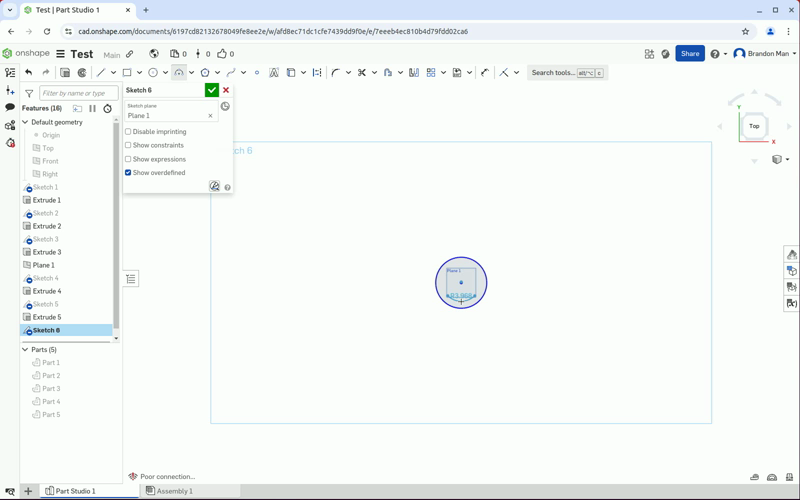
key_up(shift)
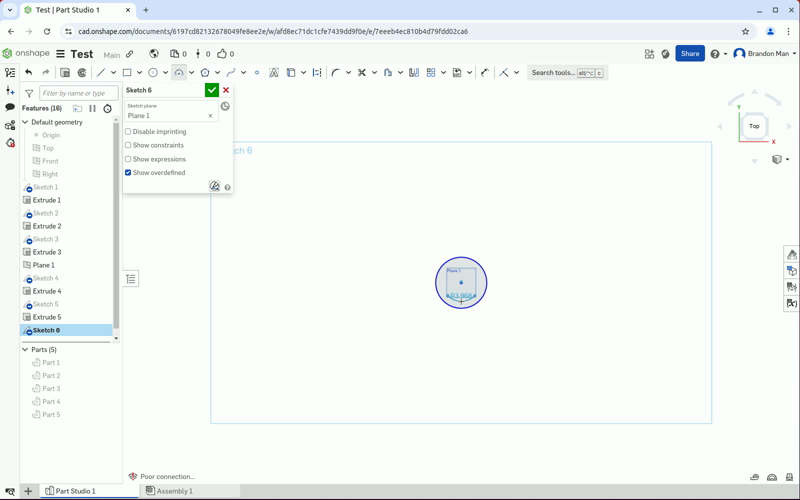
key(esc)
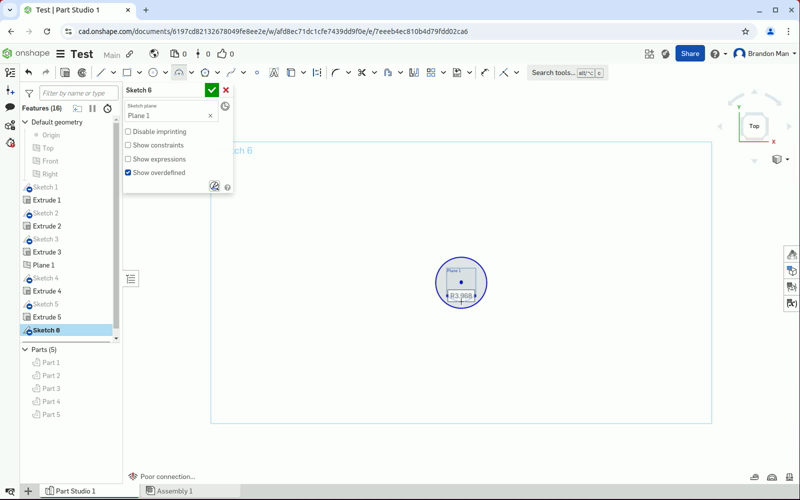
key(l)
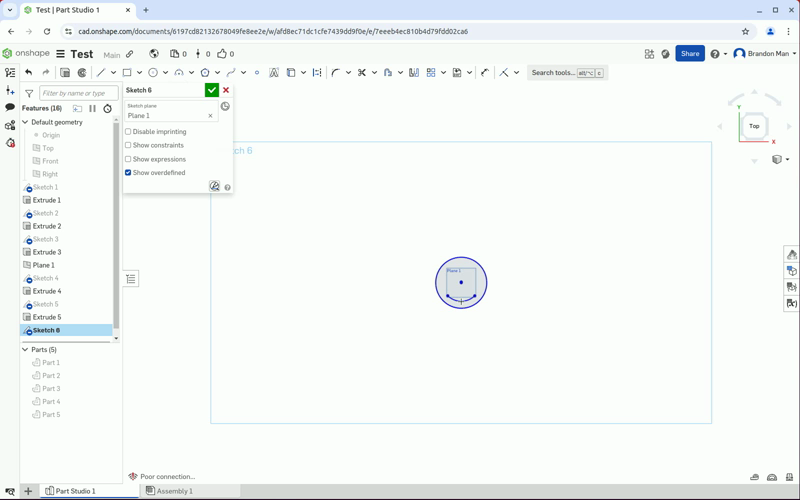
mouse_move(474, 295)
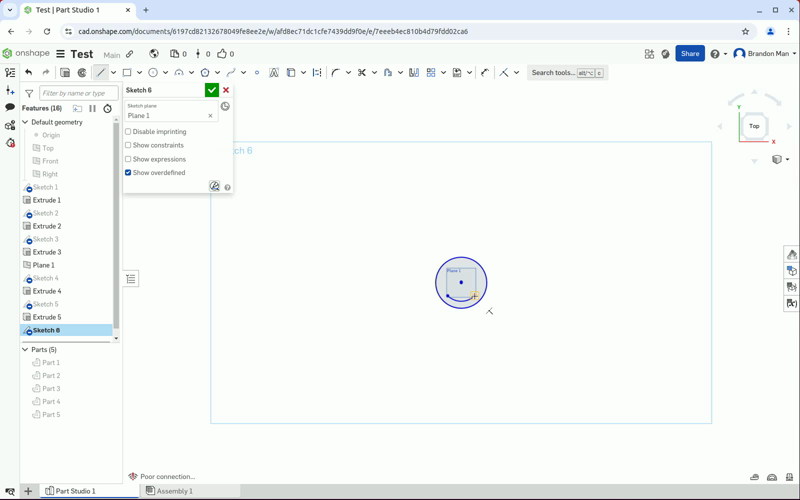
click(474, 295)
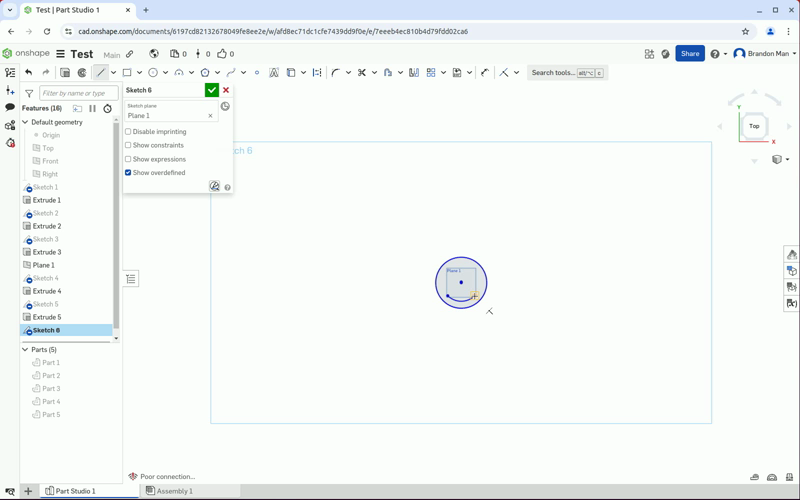
key_down(shift)
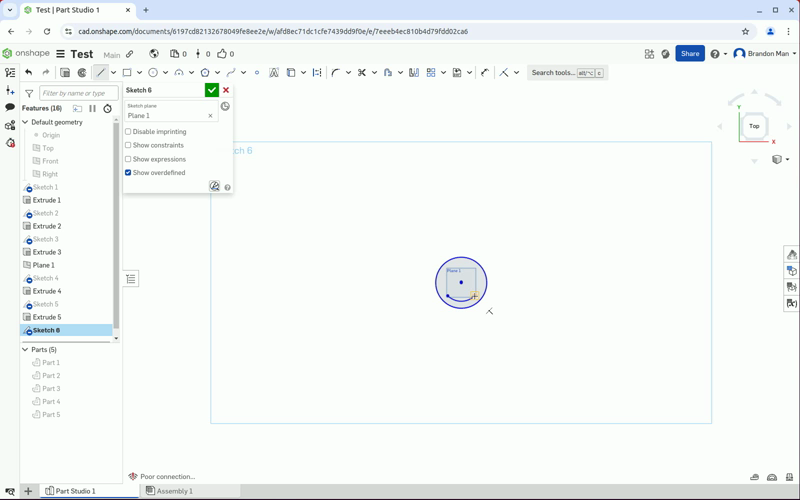
mouse_move(504, 295)
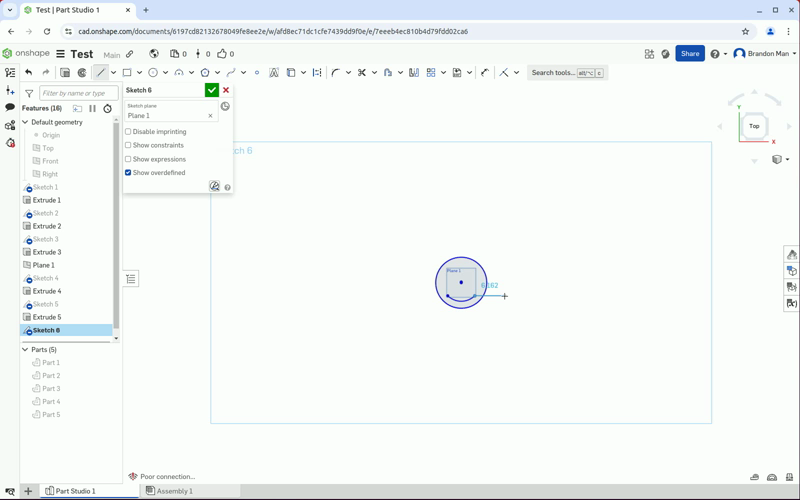
mouse_move(474, 287)
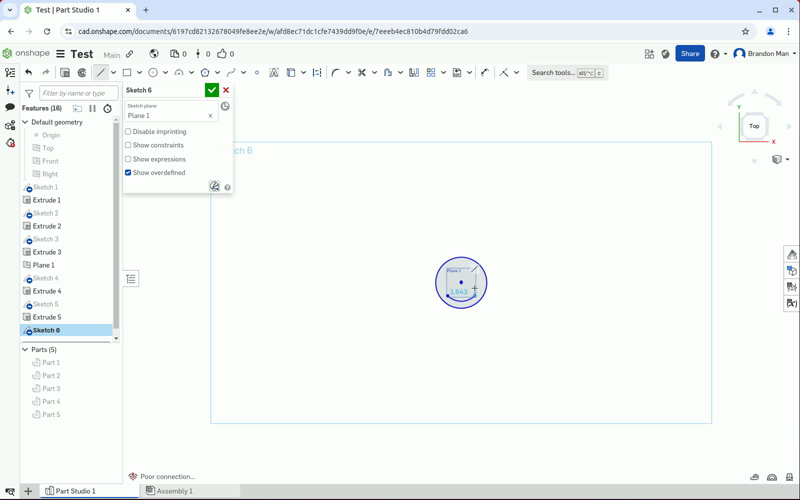
click(474, 287)
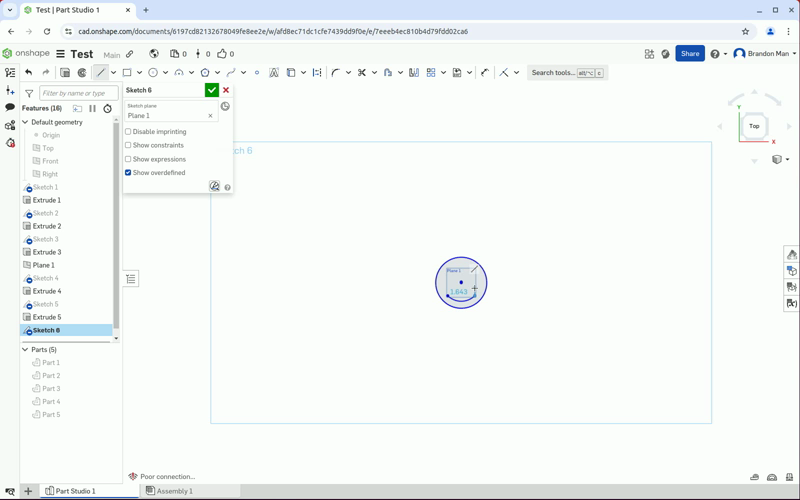
key_up(shift)
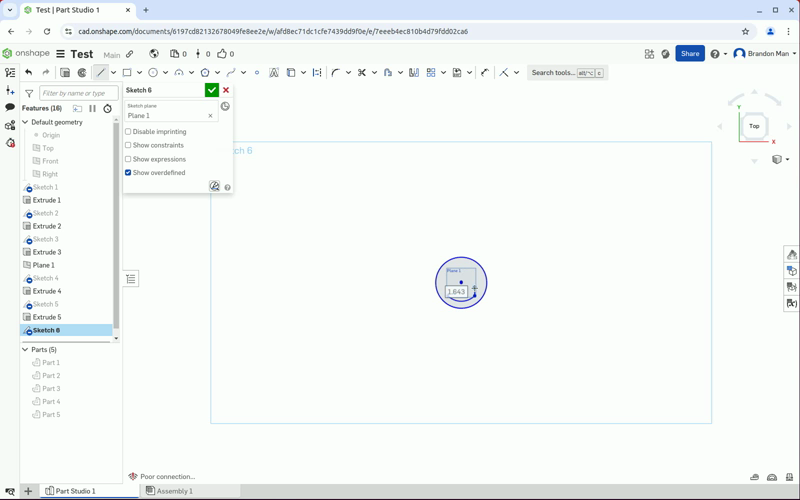
key(esc)
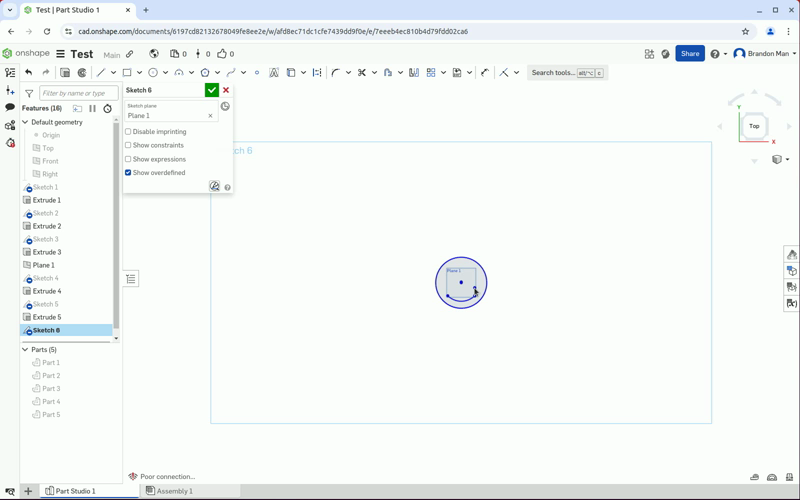
key(a)
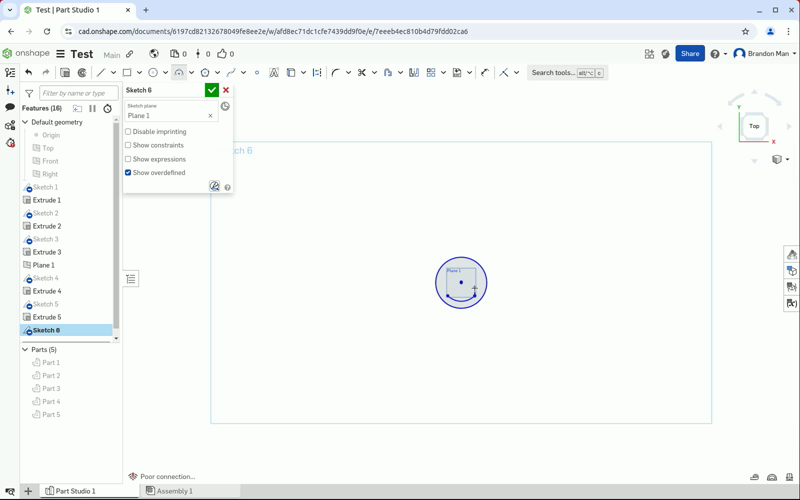
mouse_move(474, 287)
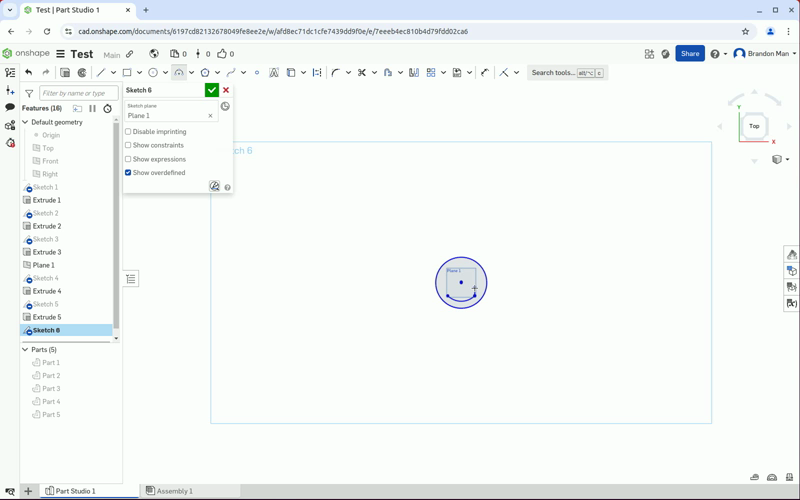
click(474, 287)
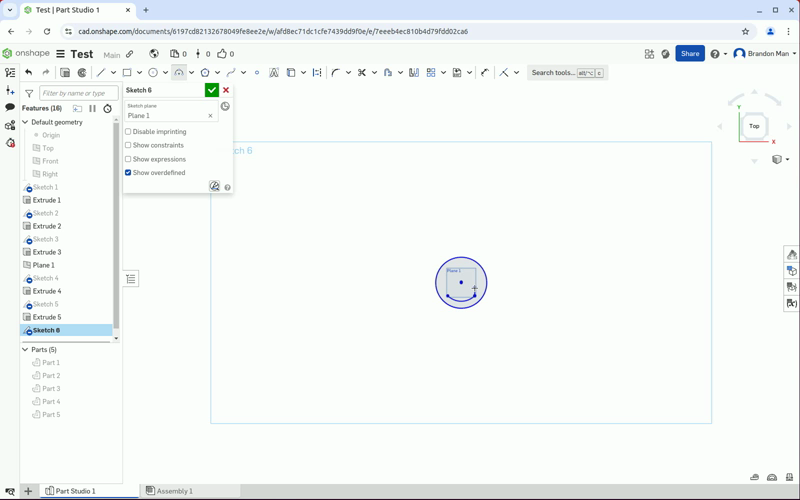
key_down(shift)
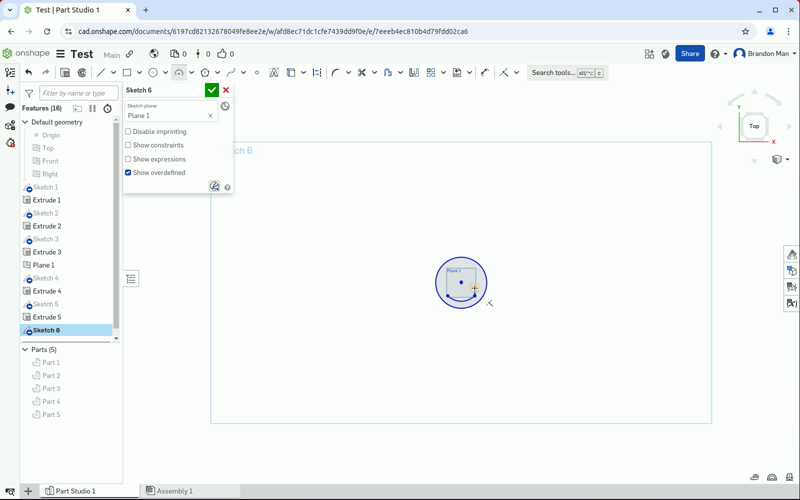
mouse_move(474, 278)
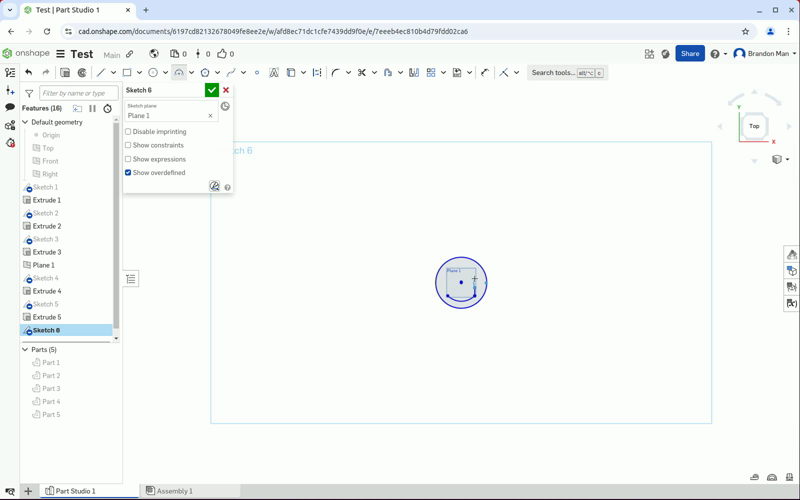
click(474, 278)
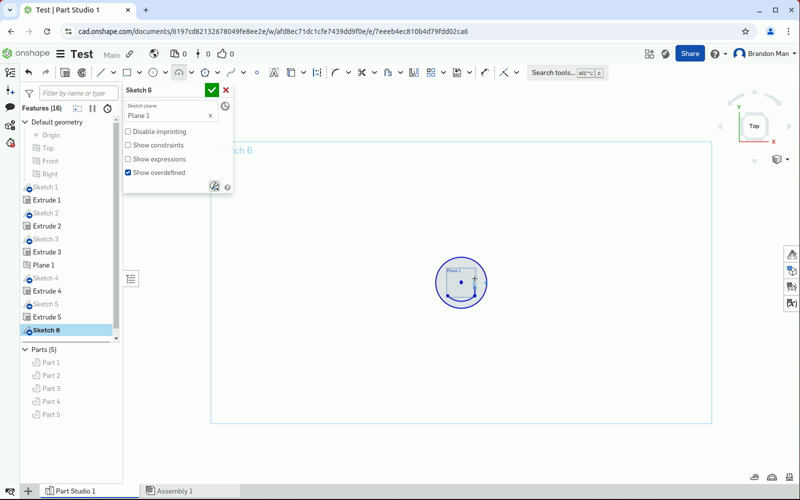
mouse_move(475, 282)
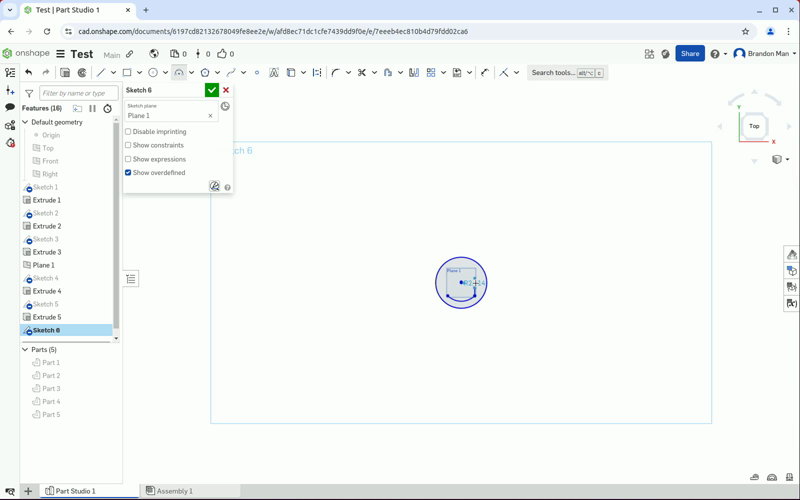
click(475, 282)
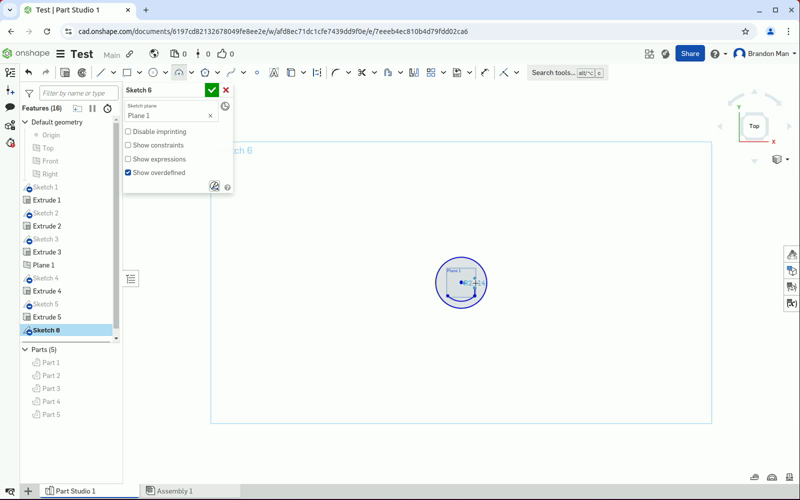
key_up(shift)
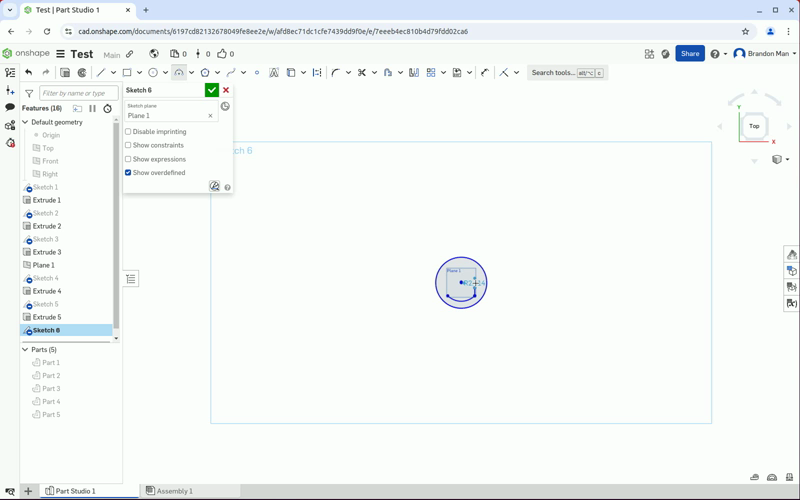
key(esc)
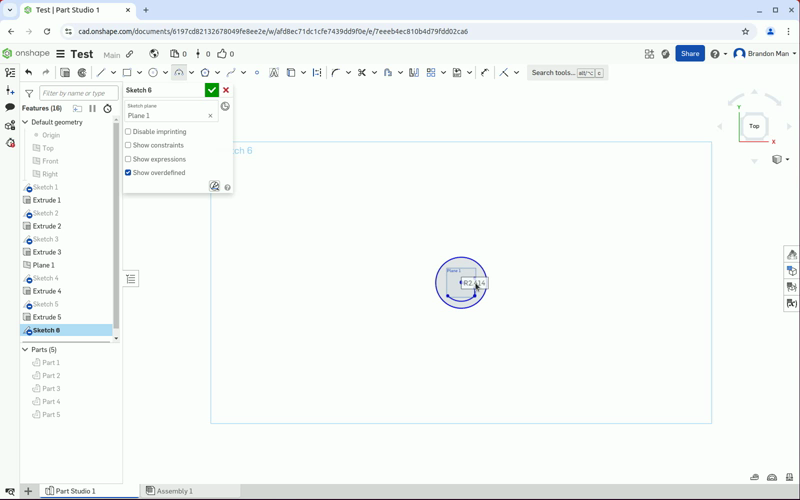
key(l)
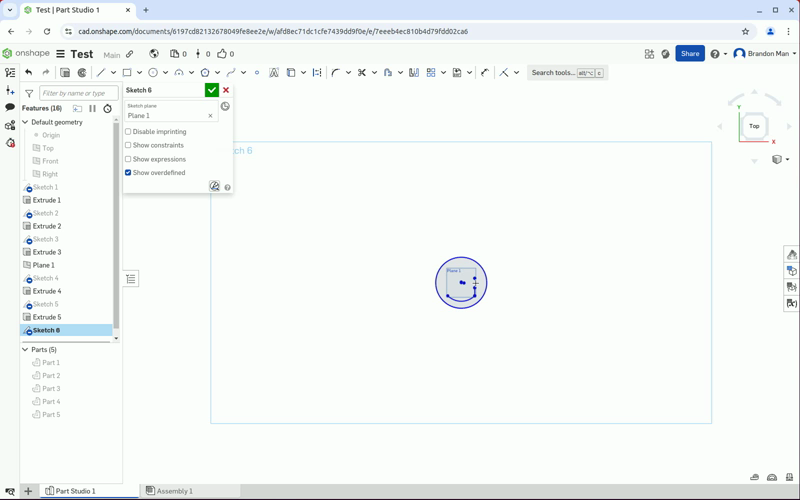
mouse_move(474, 278)
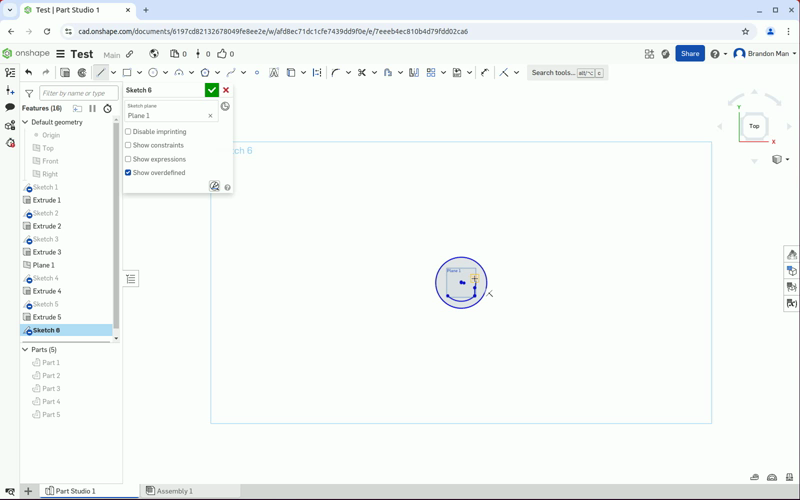
click(474, 278)
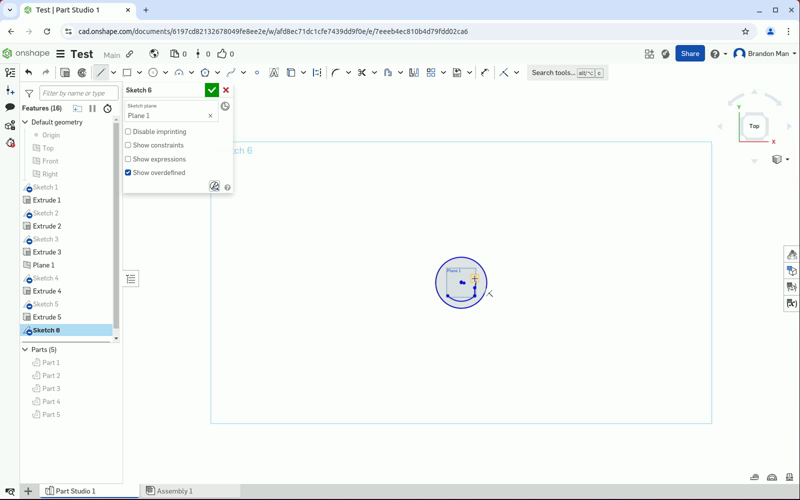
key_down(shift)
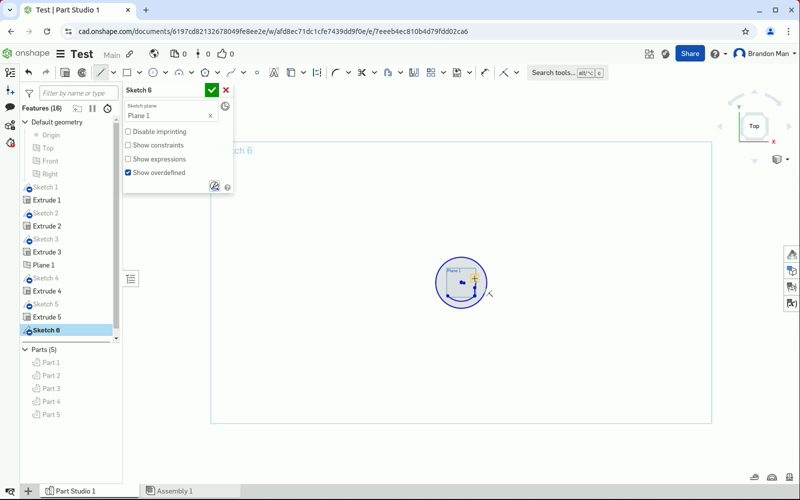
mouse_move(504, 278)
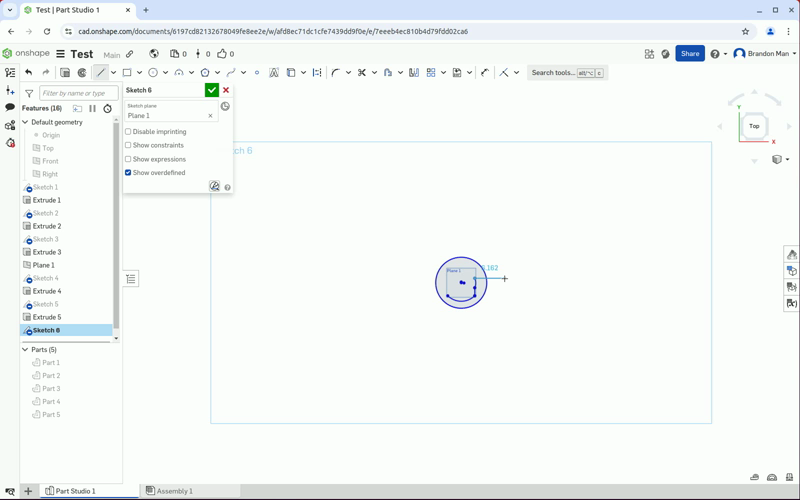
mouse_move(474, 270)
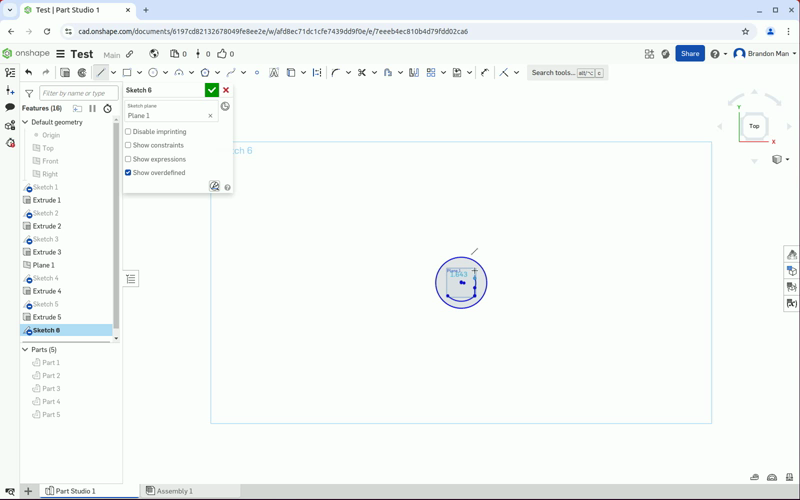
click(474, 270)
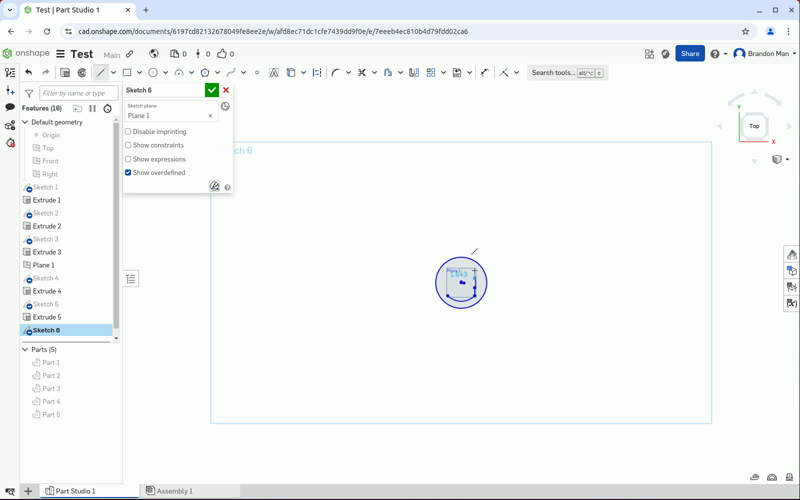
key_up(shift)
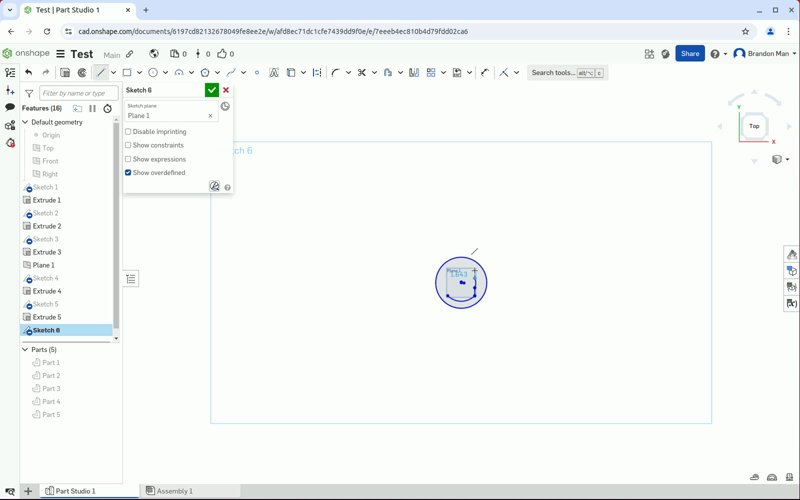
key(esc)
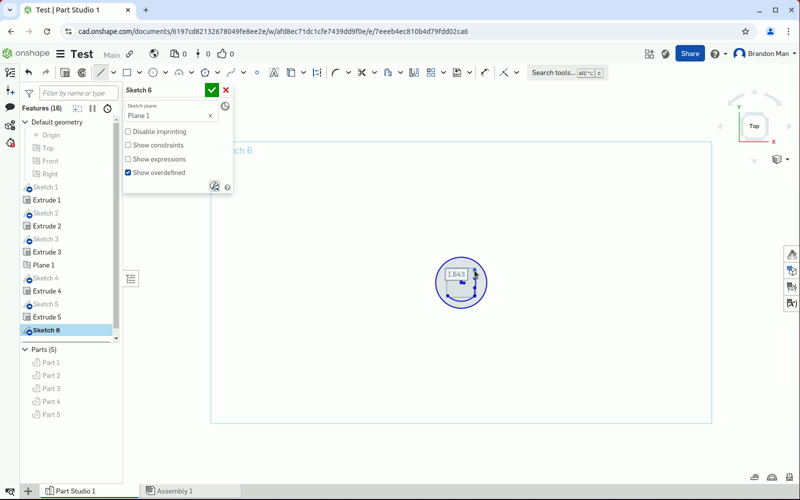
key(a)
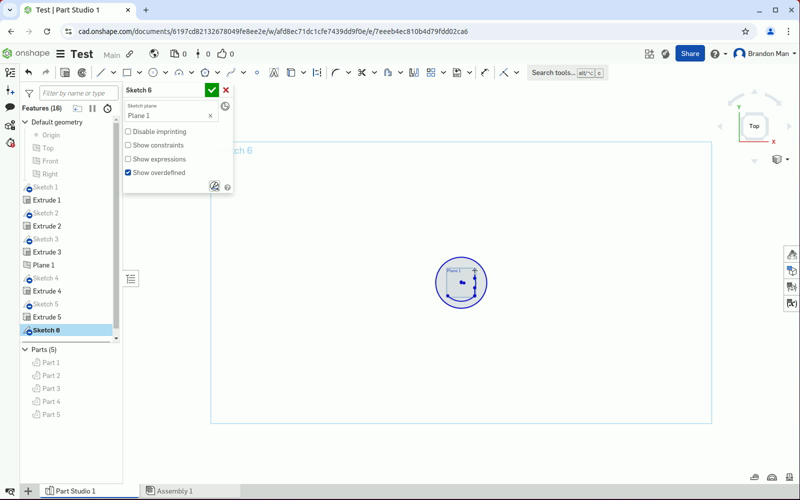
mouse_move(474, 270)
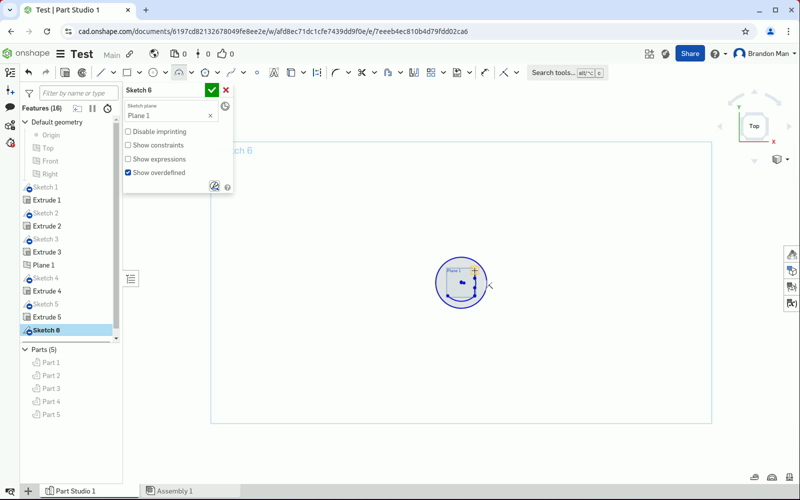
click(474, 270)
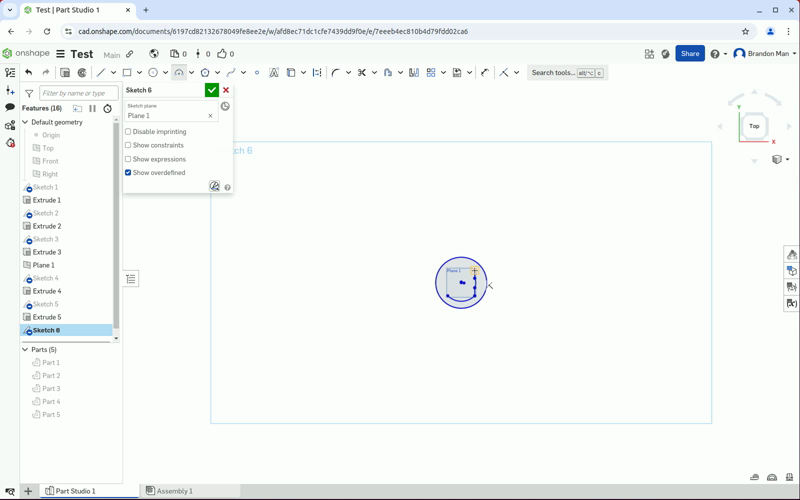
key_down(shift)
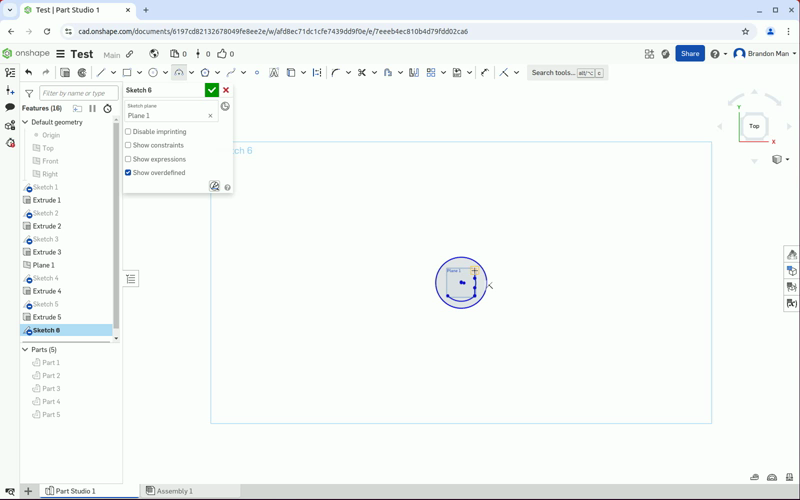
mouse_move(447, 270)
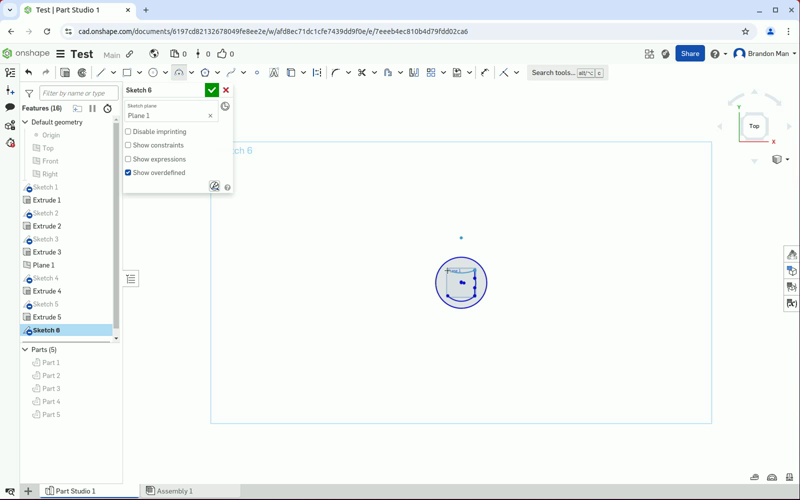
click(447, 270)
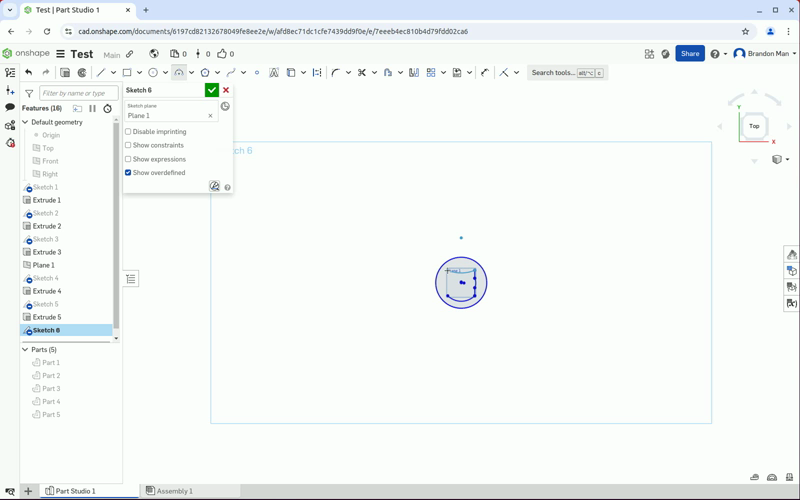
mouse_move(461, 264)
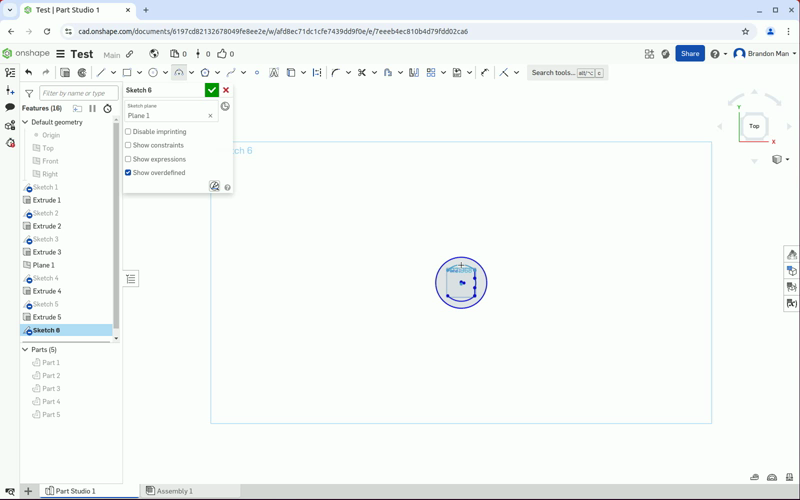
click(461, 264)
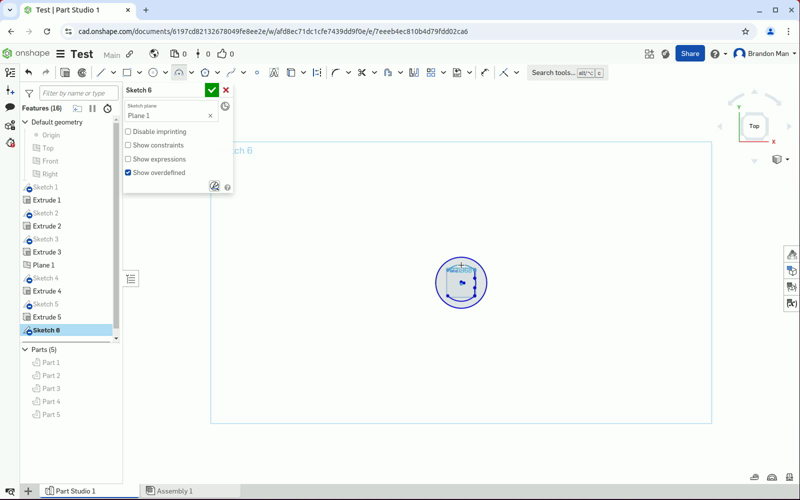
key_up(shift)
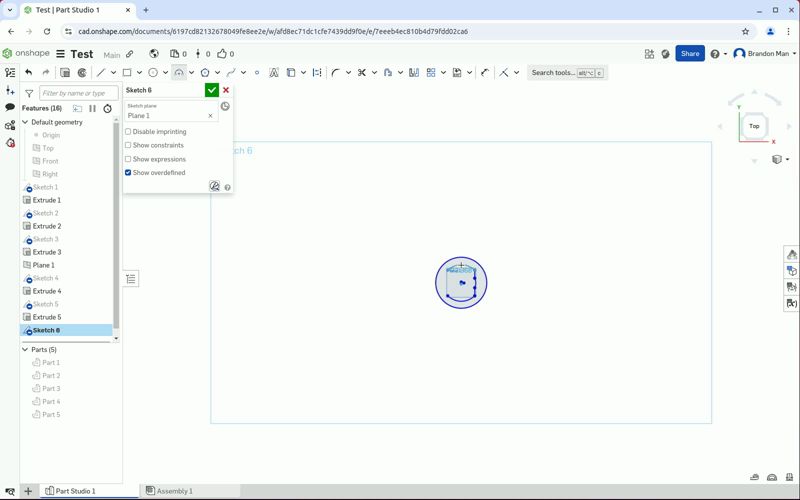
key(esc)
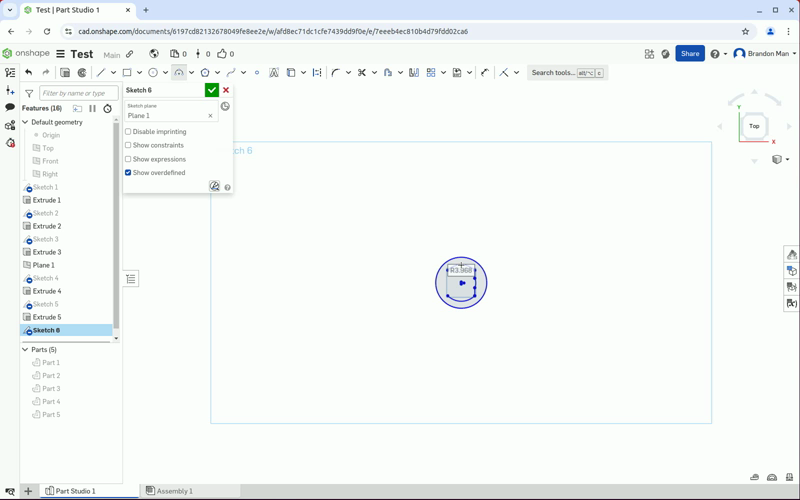
key(l)
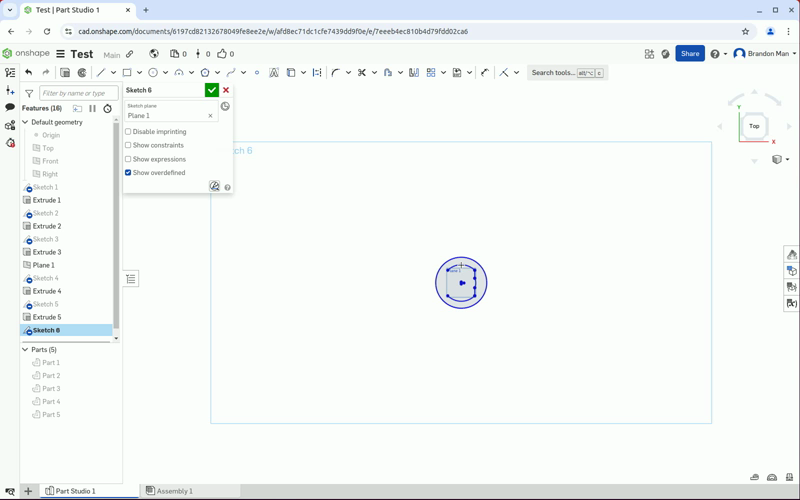
mouse_move(447, 270)
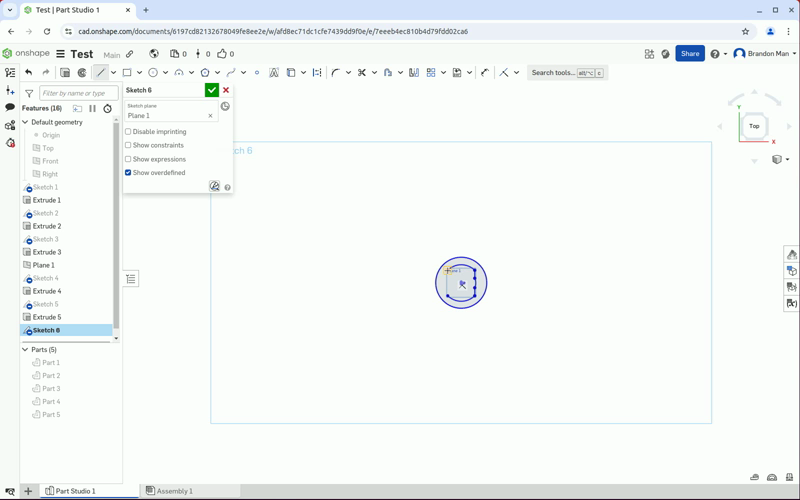
click(447, 270)
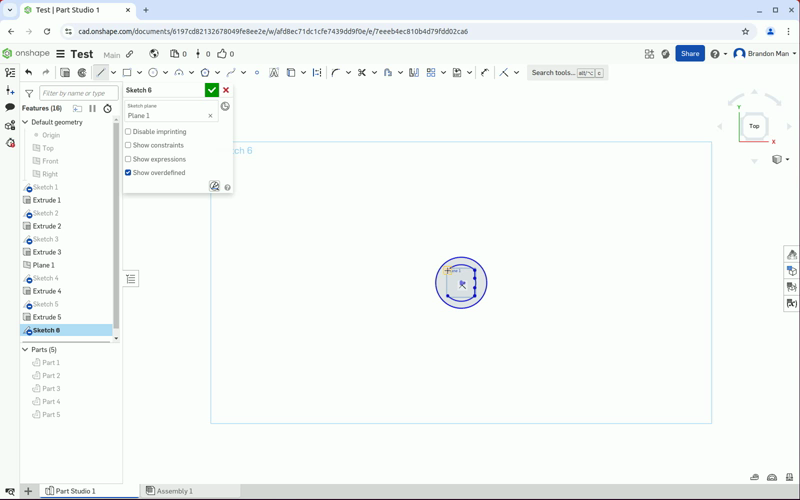
key_down(shift)
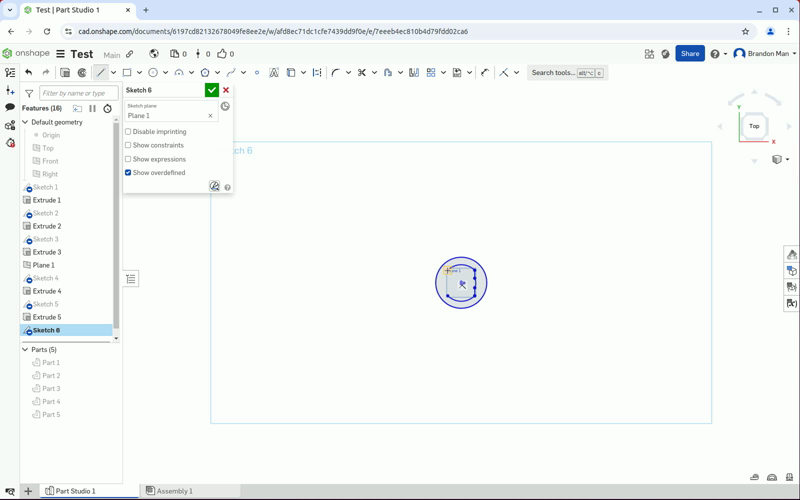
mouse_move(477, 270)
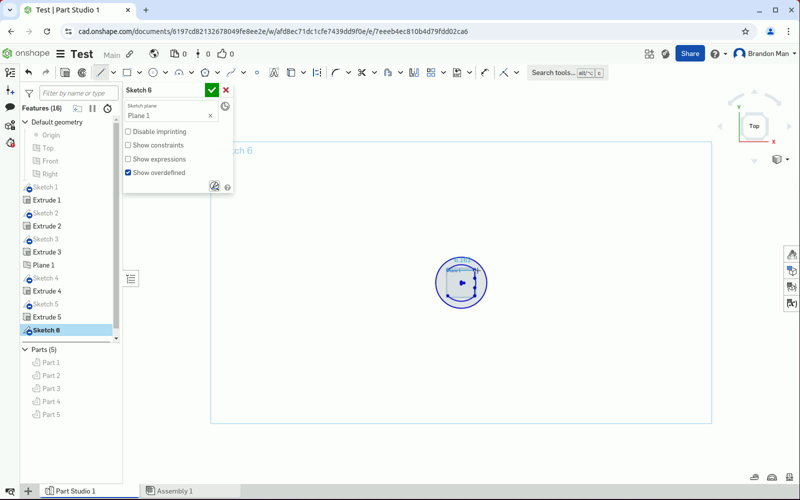
mouse_move(447, 278)
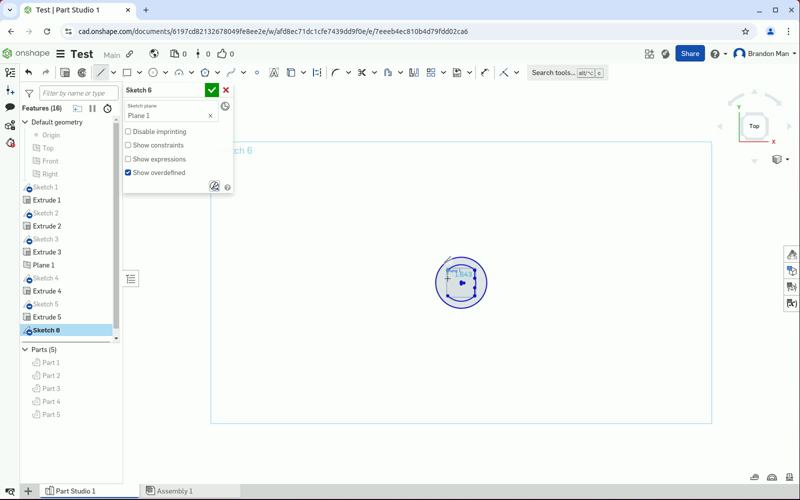
click(447, 278)
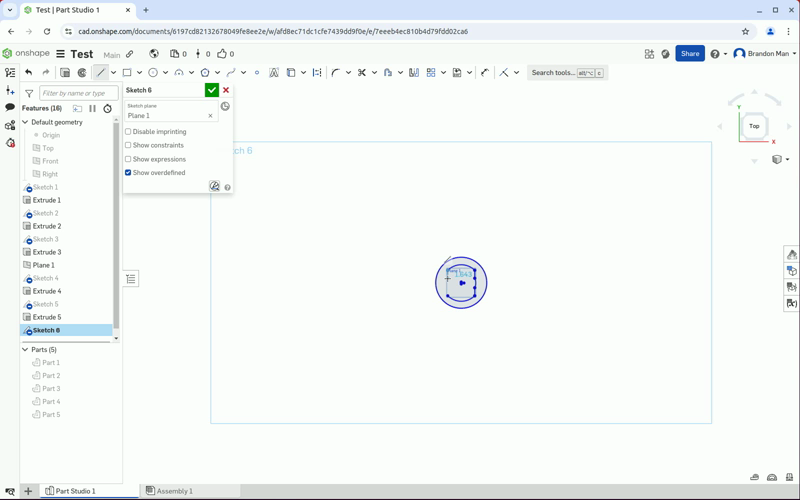
key_up(shift)
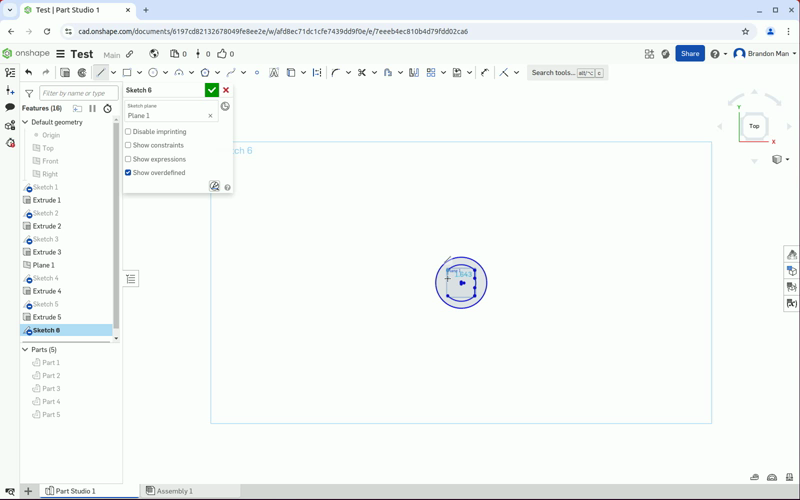
key(esc)
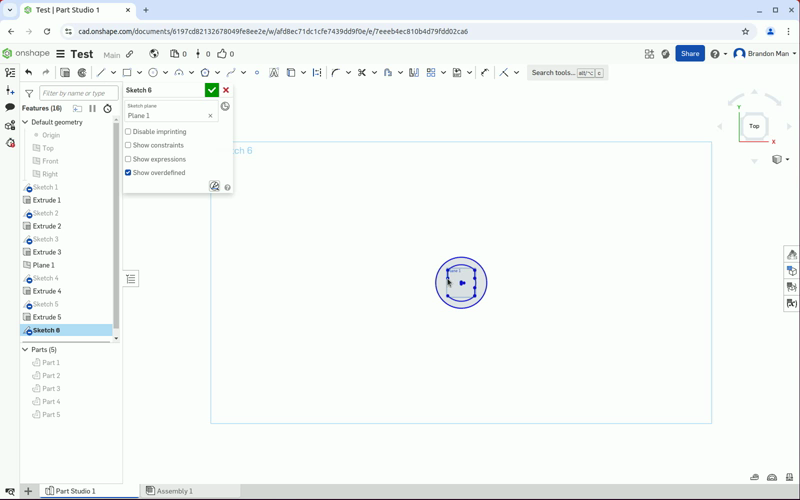
key(a)
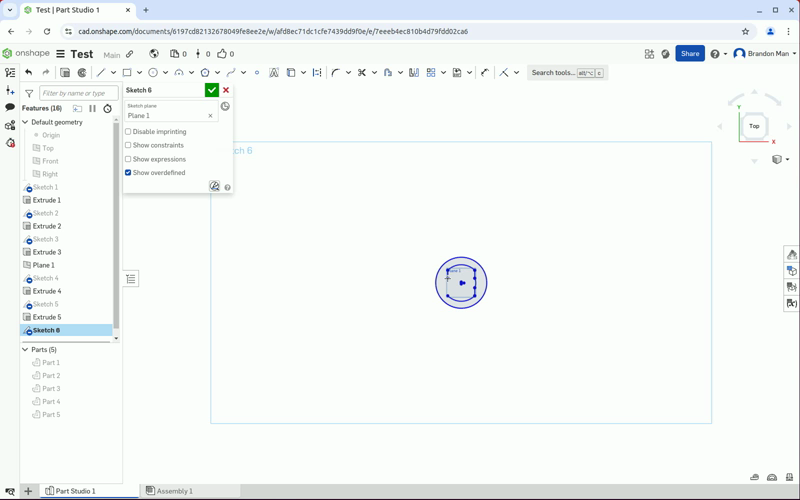
mouse_move(447, 278)
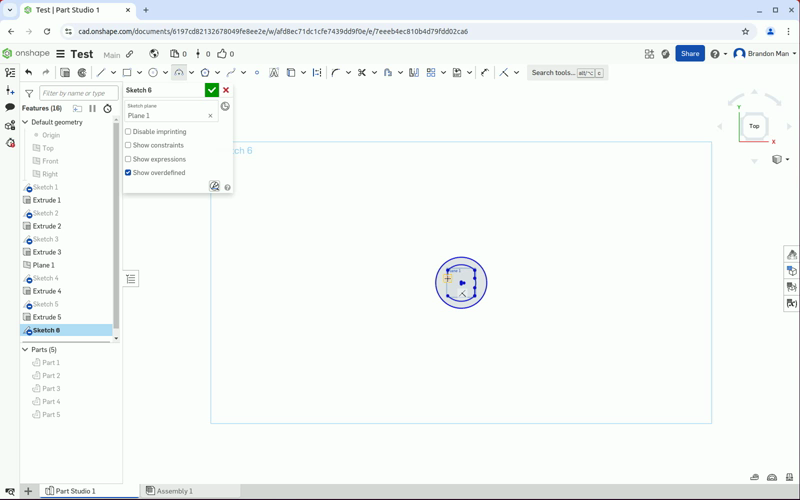
click(447, 278)
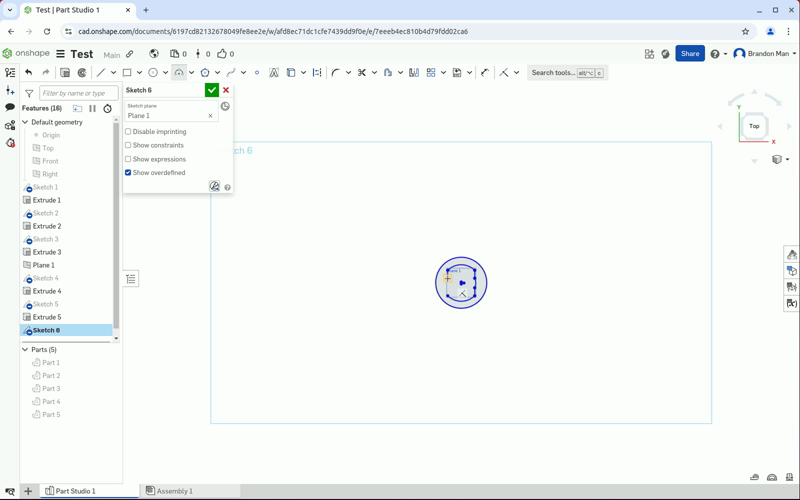
key_down(shift)
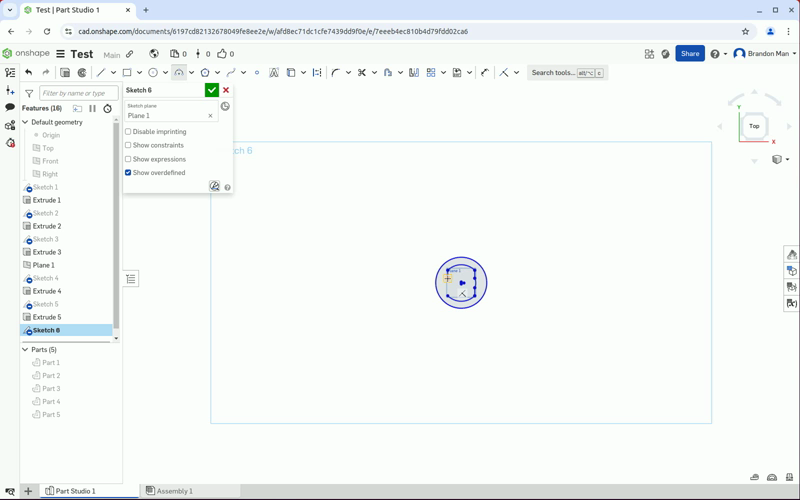
mouse_move(447, 287)
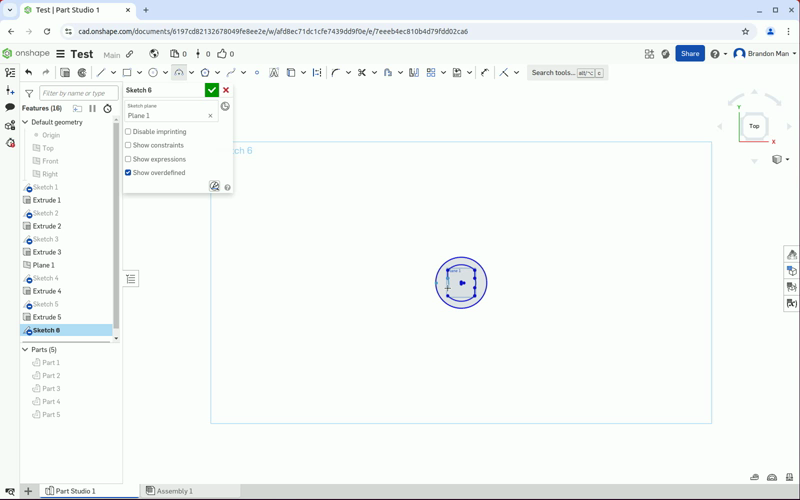
click(447, 287)
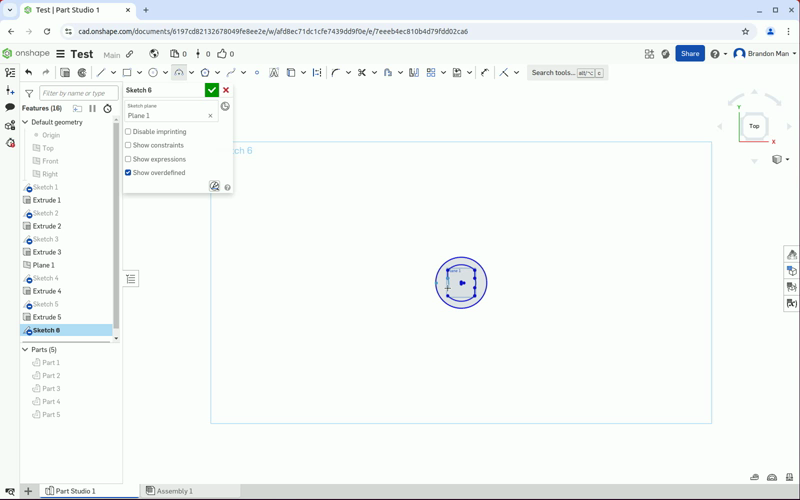
mouse_move(447, 282)
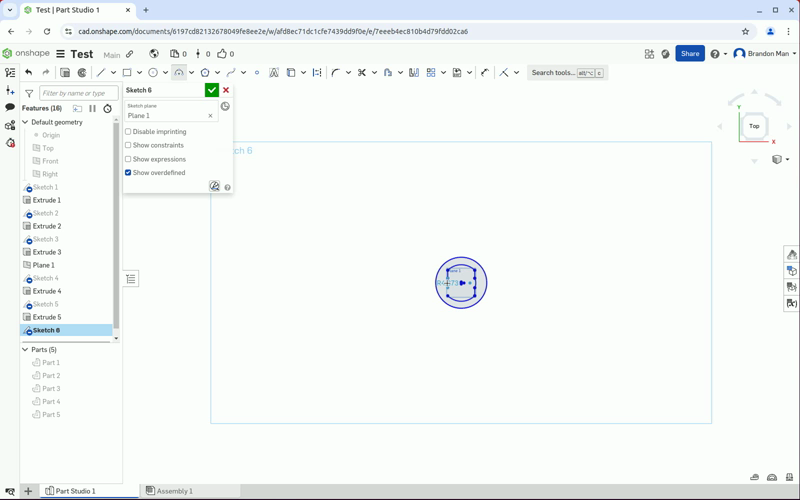
click(447, 282)
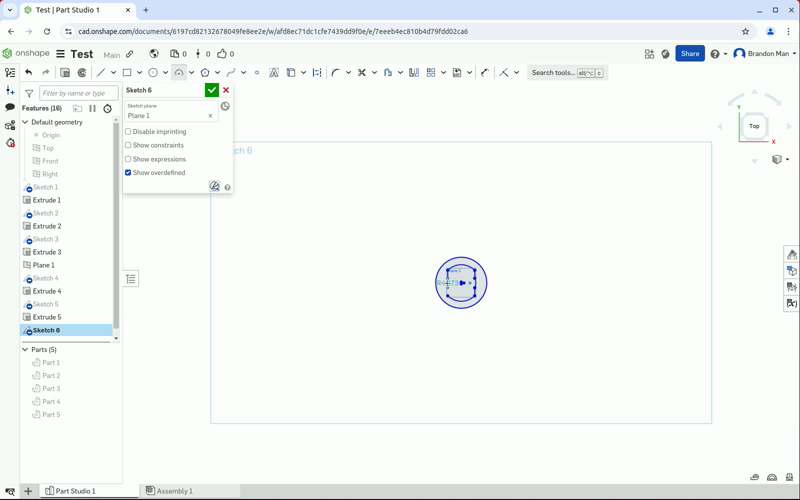
key_up(shift)
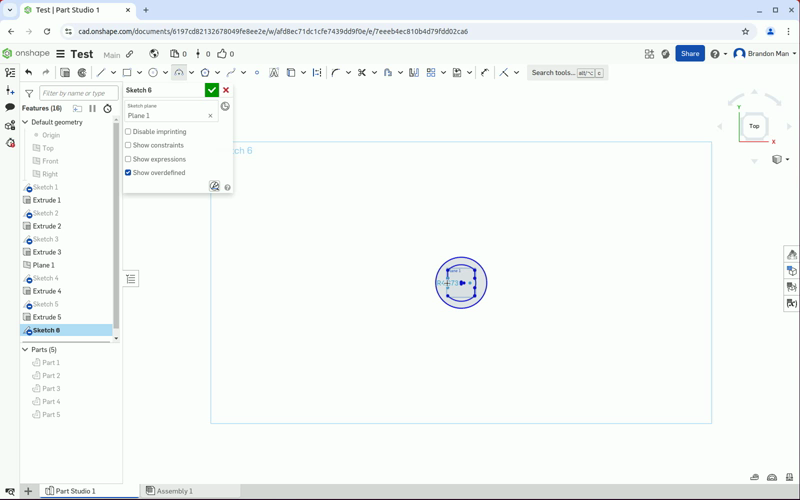
key(esc)
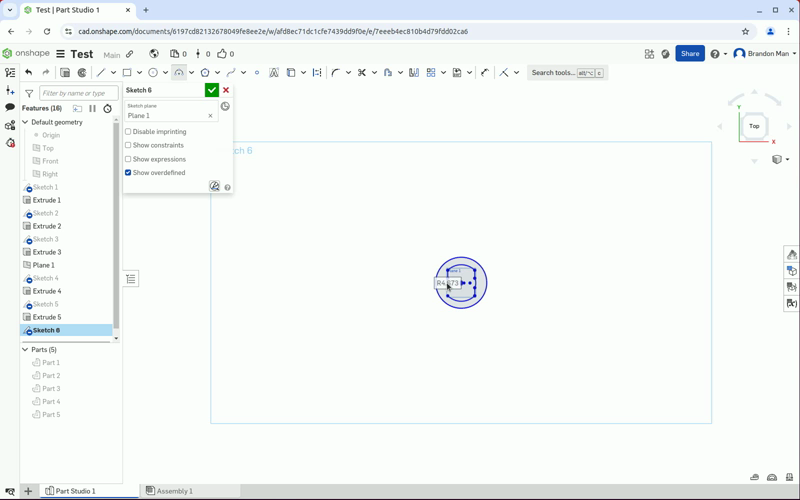
key(l)
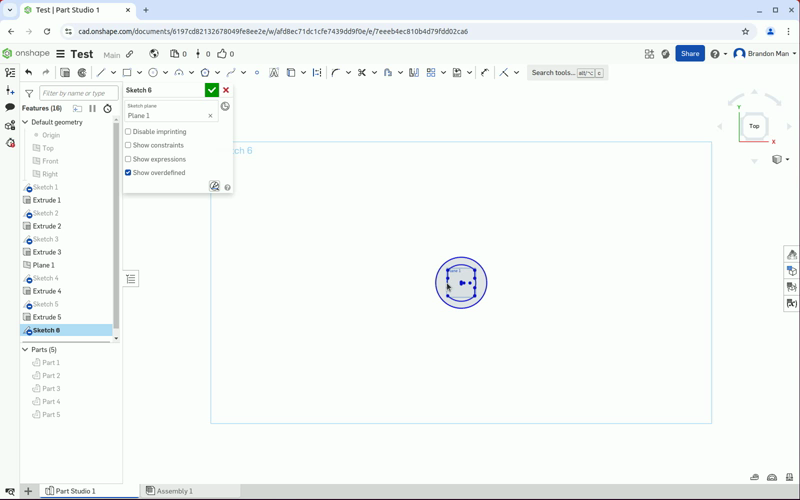
mouse_move(447, 287)
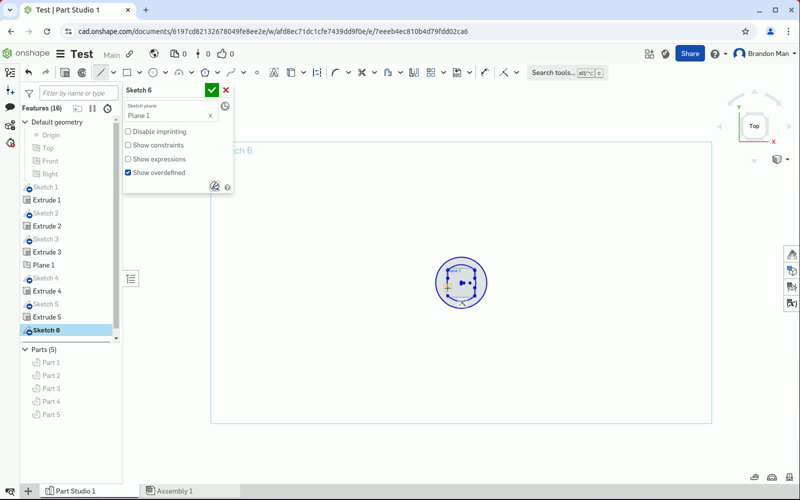
click(447, 287)
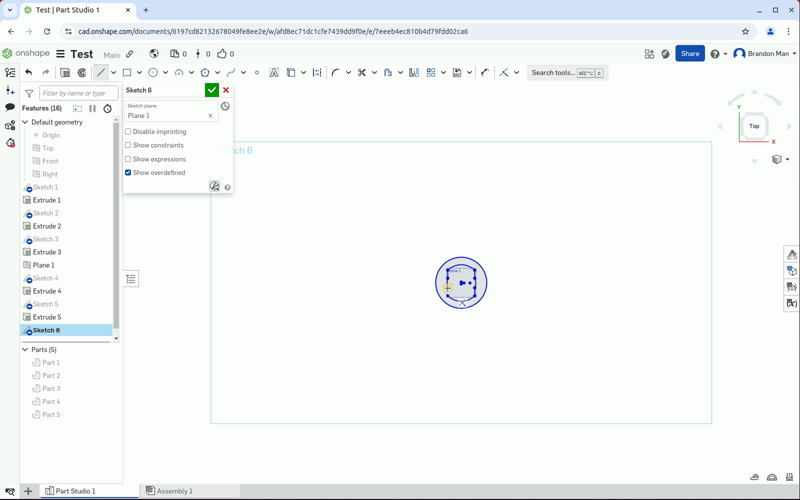
mouse_move(477, 287)
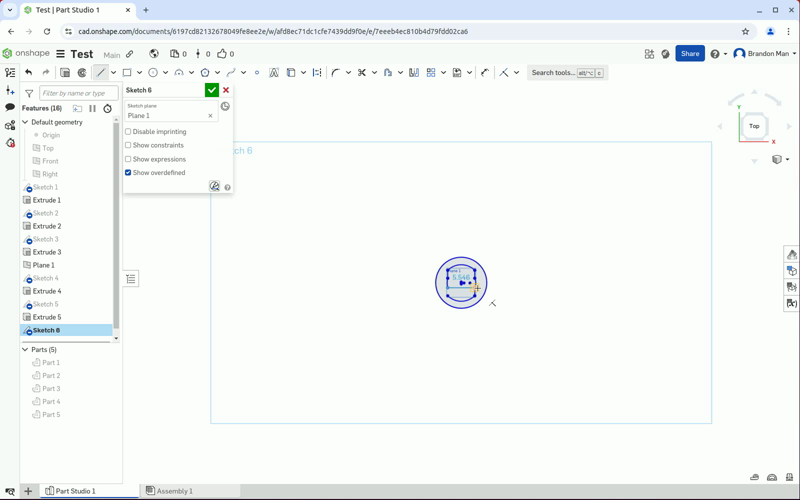
key_down(shift)
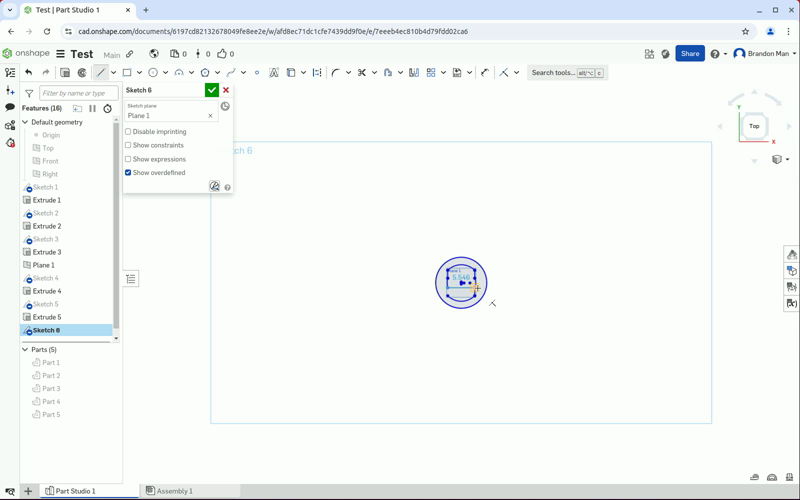
mouse_move(447, 295)
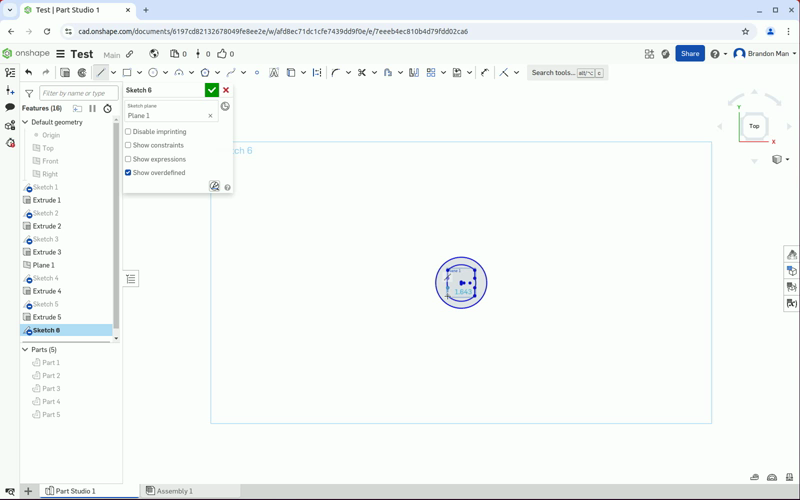
key_up(shift)
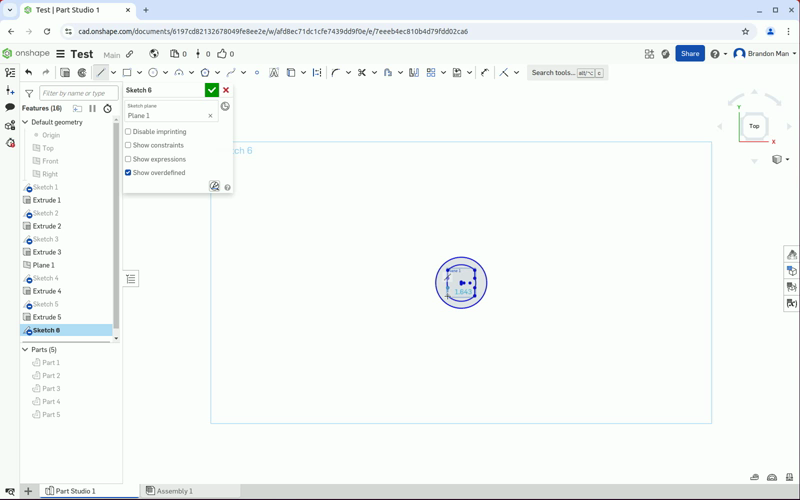
click(447, 295)
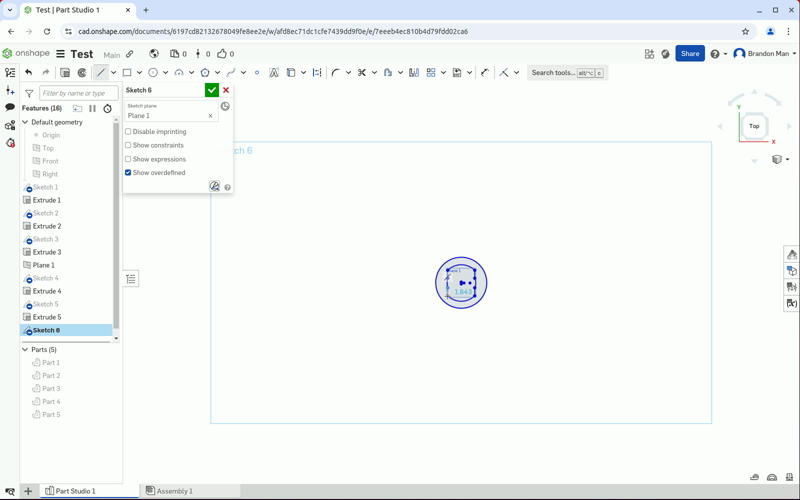
key(esc)
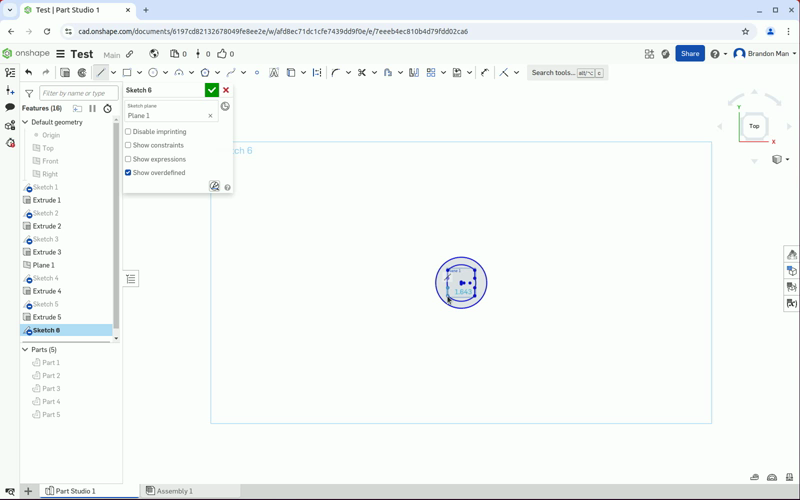
mouse_move(443, 289)
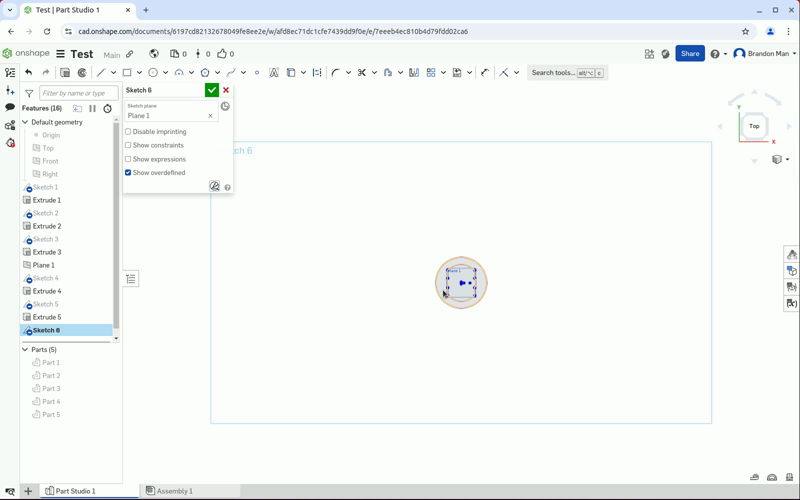
scroll(6)
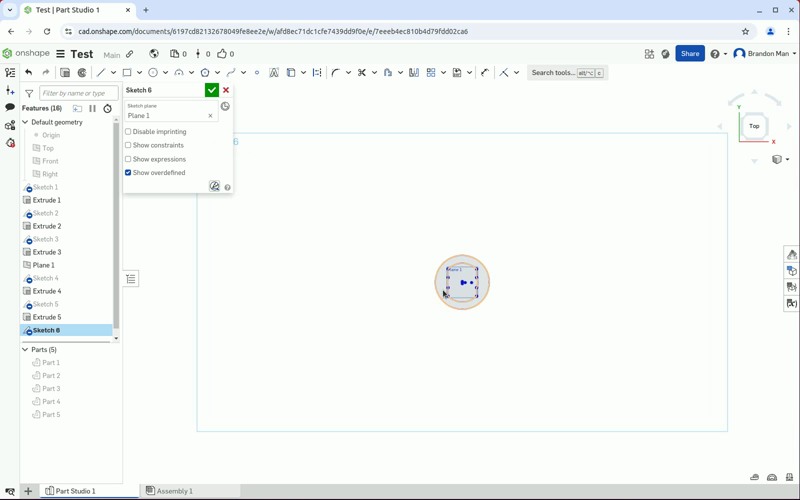
scroll(6)
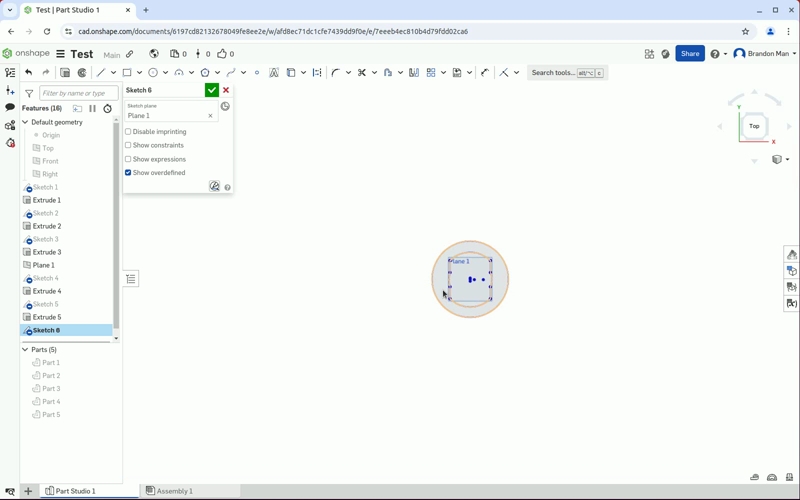
scroll(6)
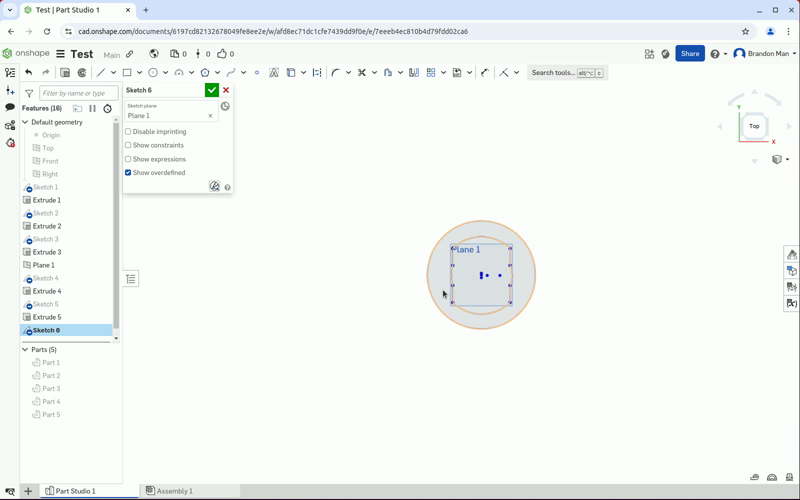
scroll(6)
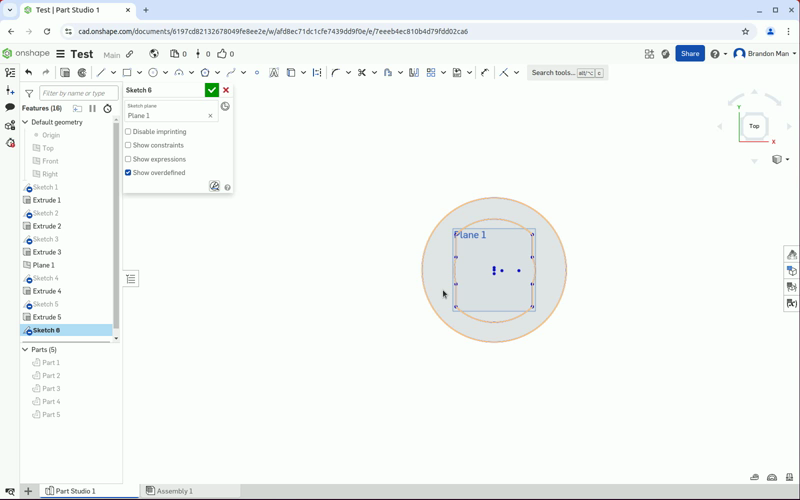
scroll(6)
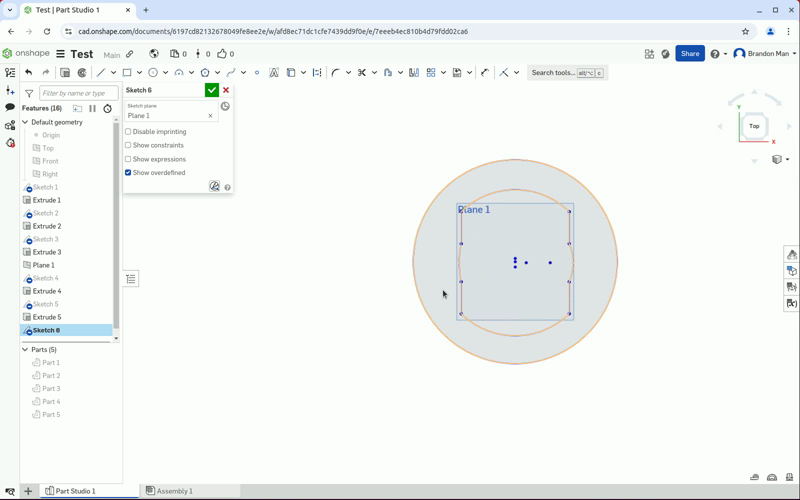
scroll(6)
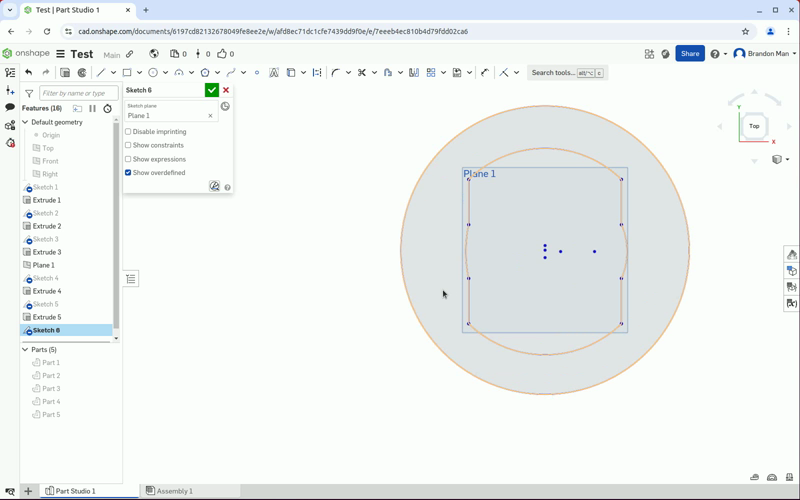
scroll(6)
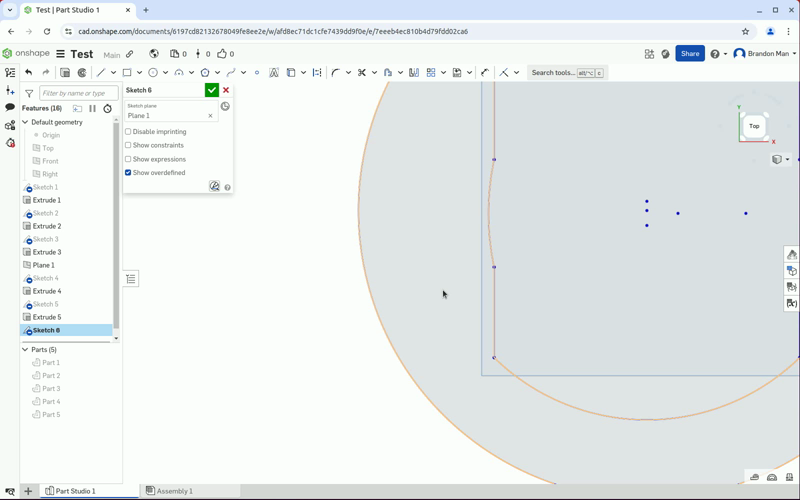
click(443, 289)
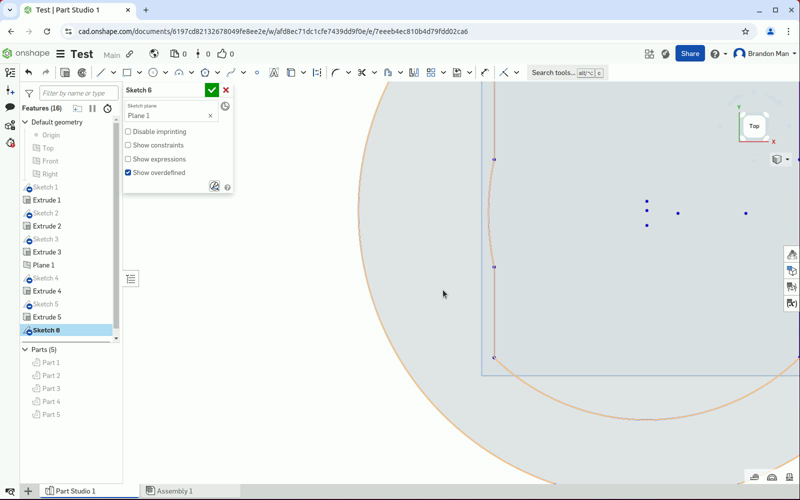
scroll(-6)
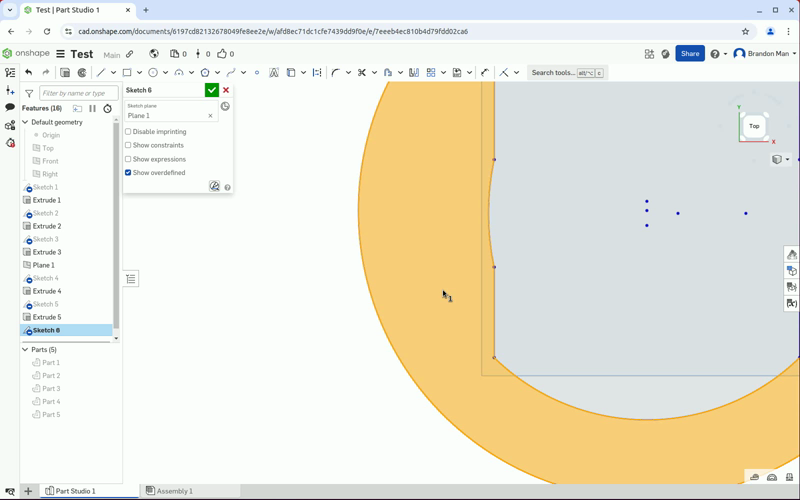
scroll(-6)
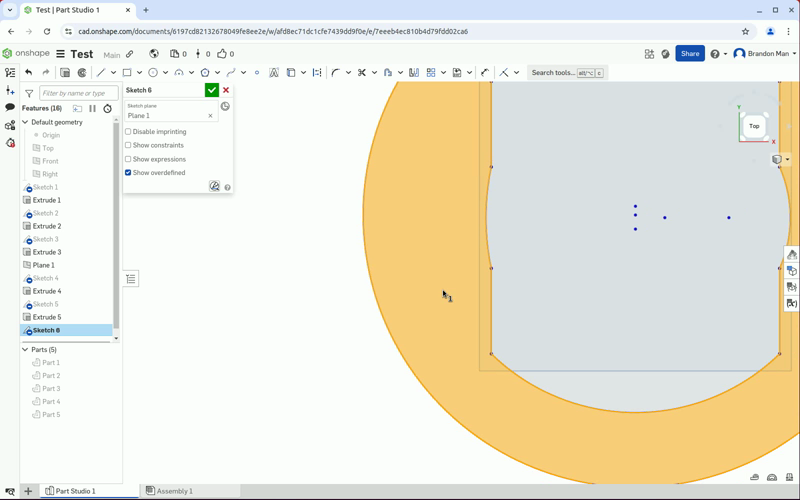
scroll(-6)
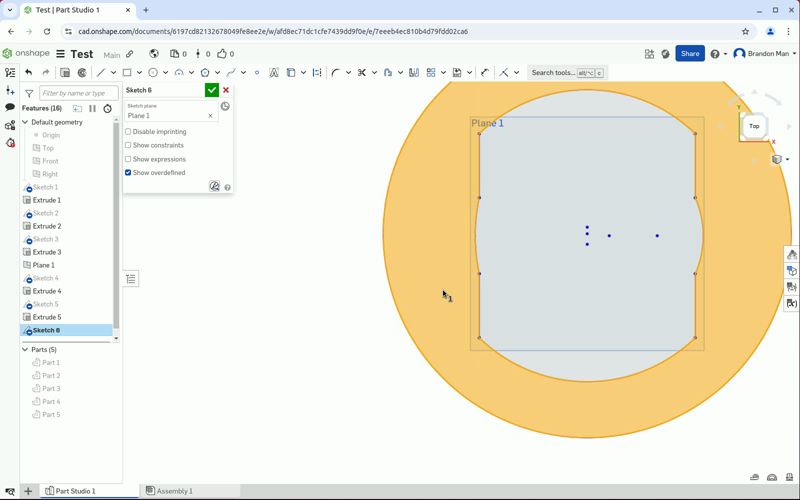
scroll(-6)
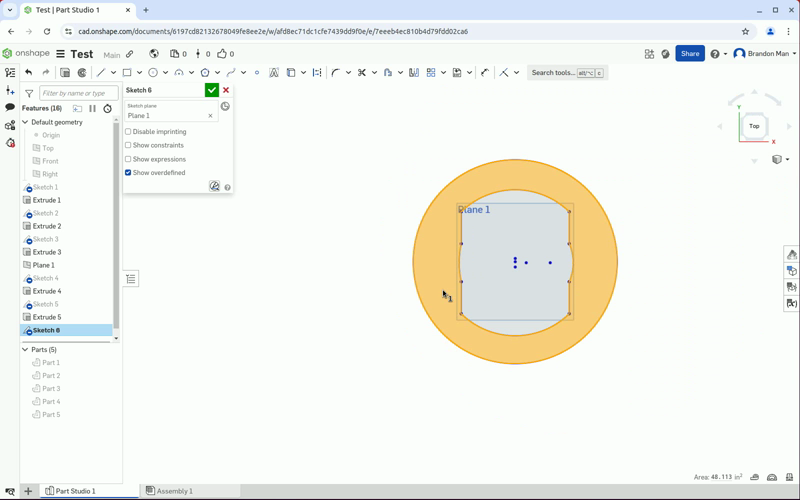
scroll(-6)
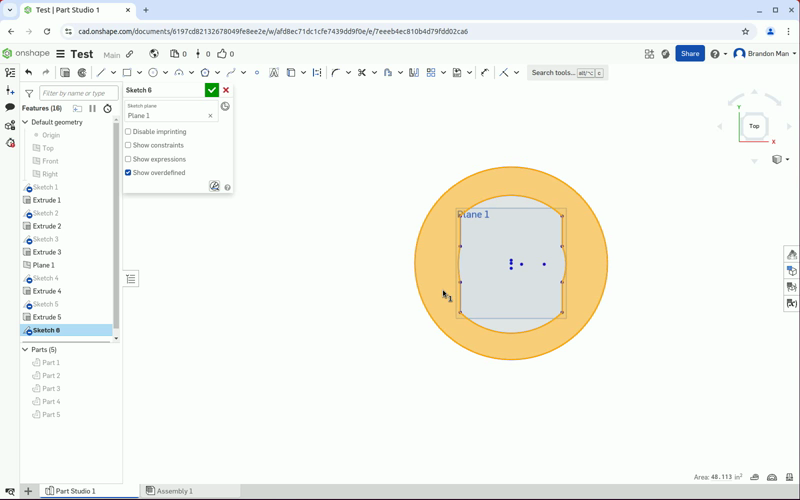
scroll(-6)
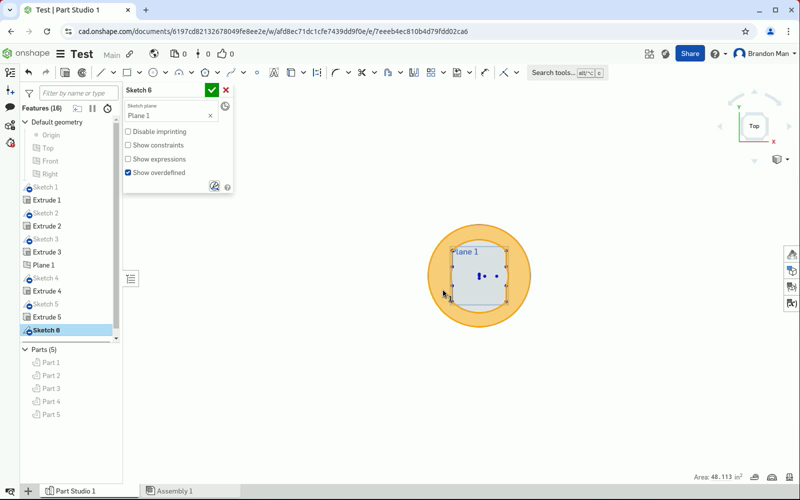
scroll(-6)
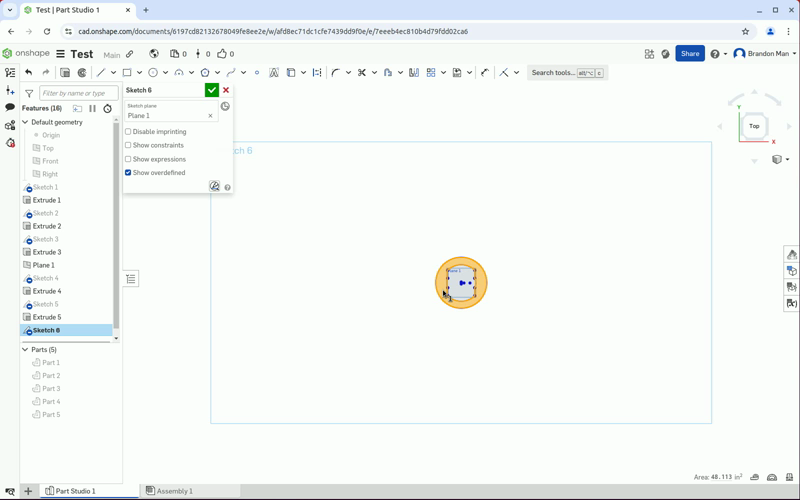
mouse_move(73, 352)
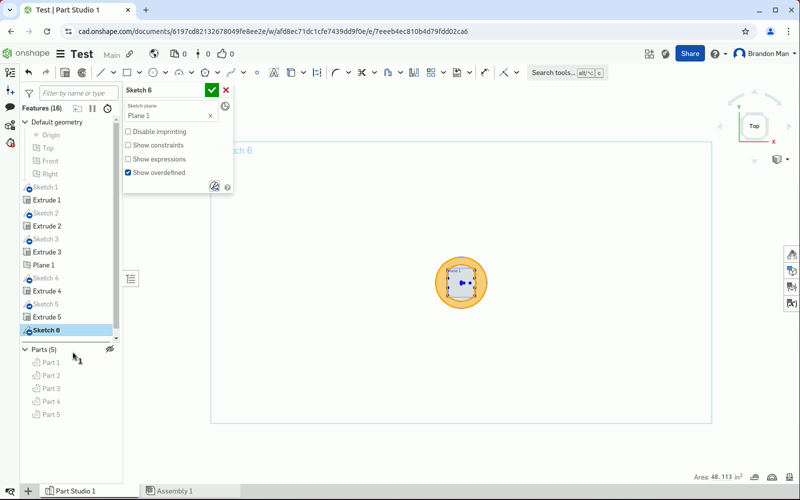
key(shift+y)
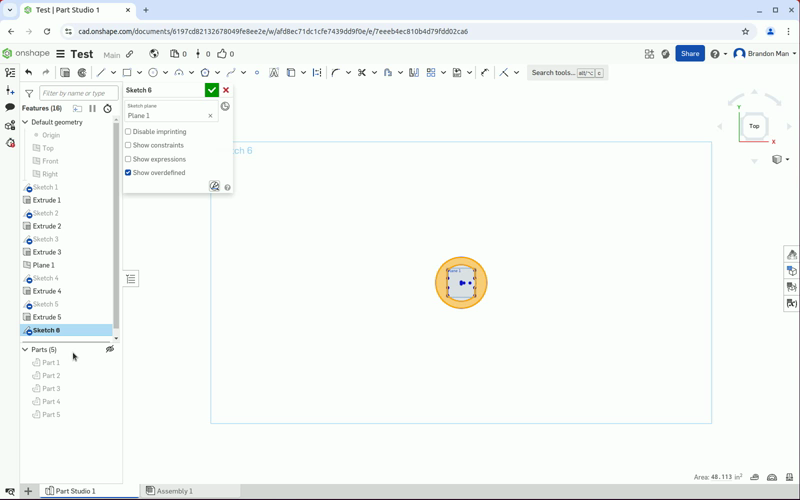
key(shift+e)
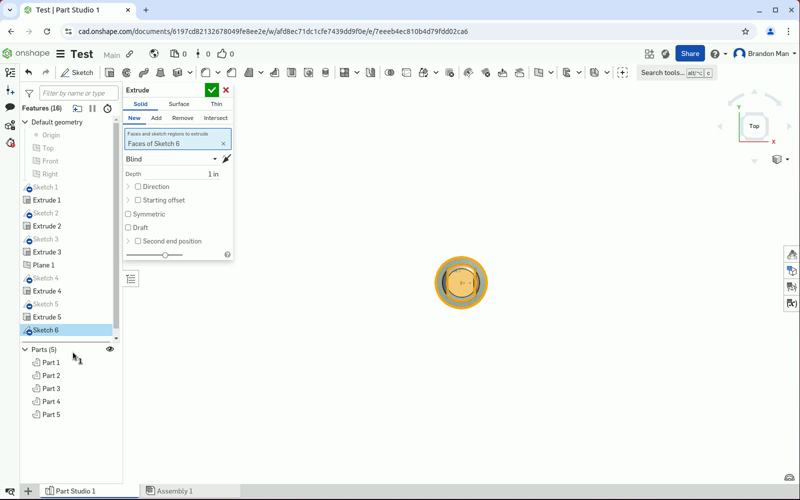
mouse_move(143, 106)
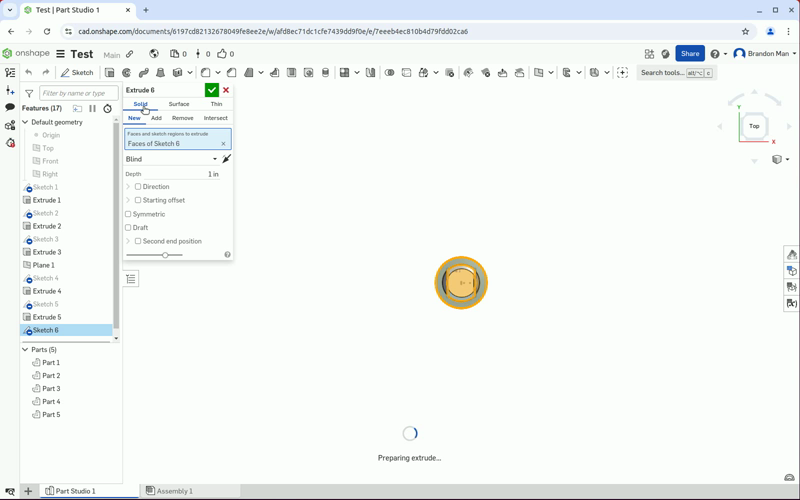
click(143, 106)
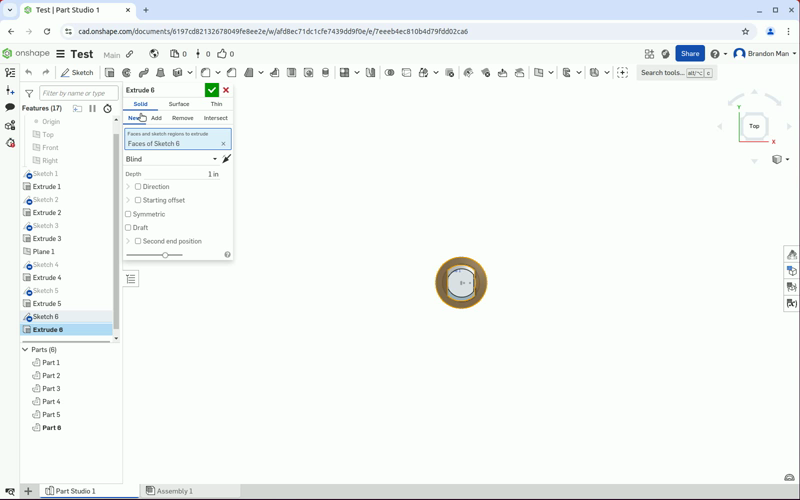
mouse_move(137, 120)
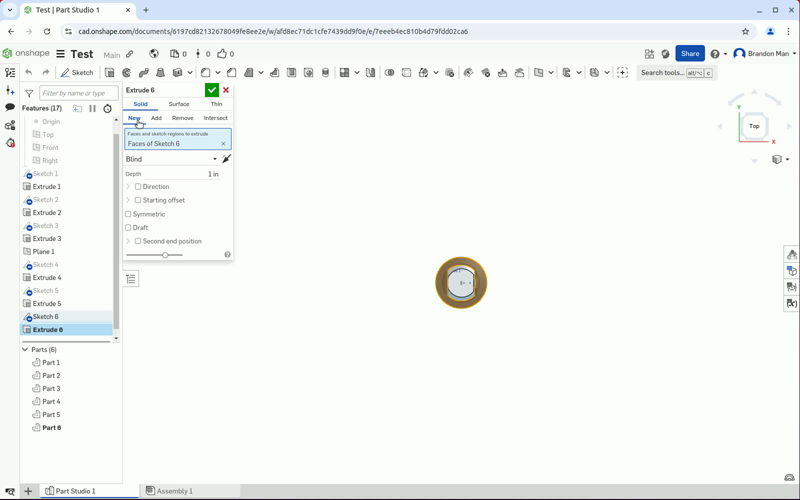
click(137, 120)
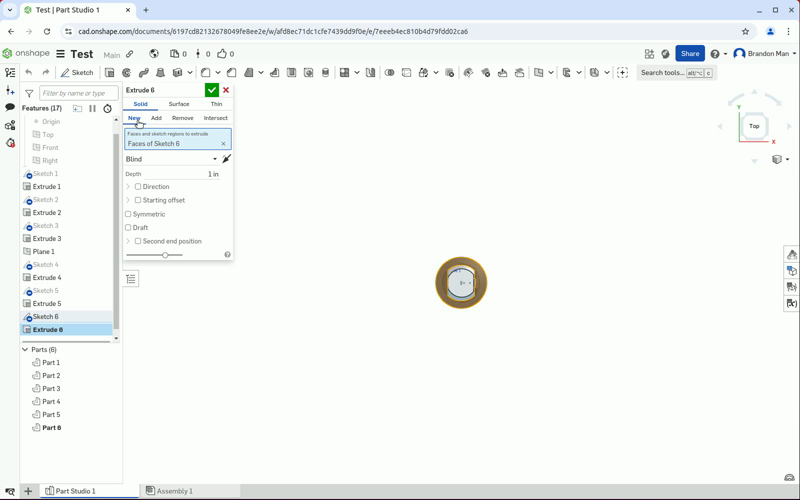
key(tab, 4)
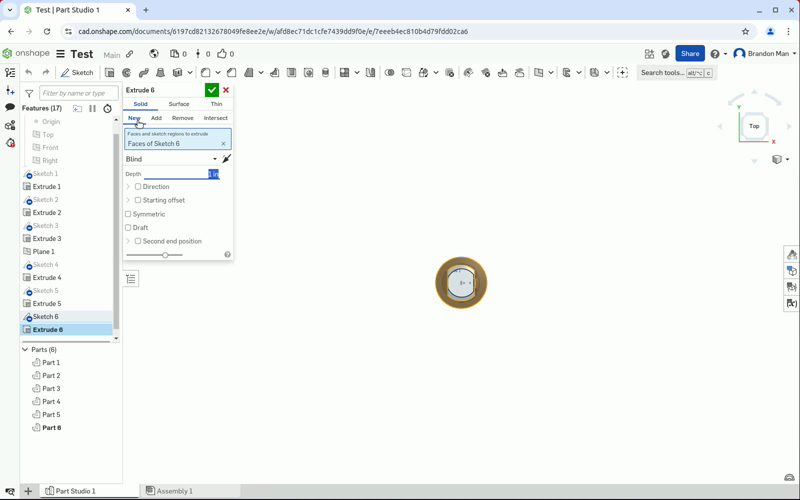
text(11.554)
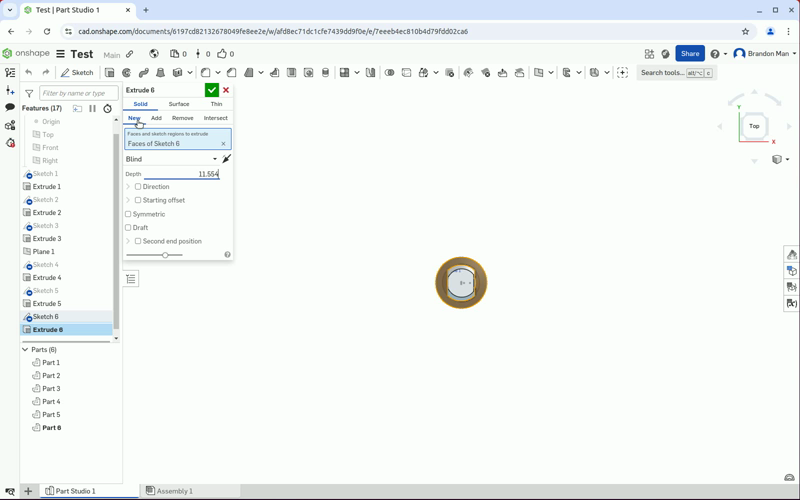
key(enter)
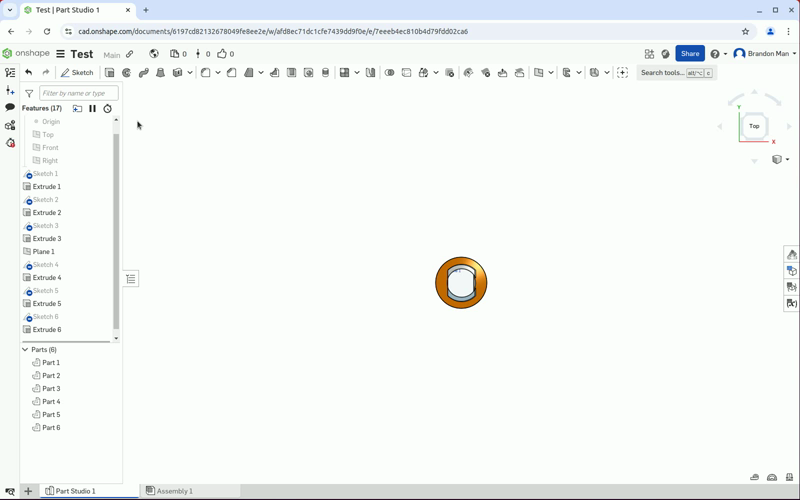
key(shift+h)
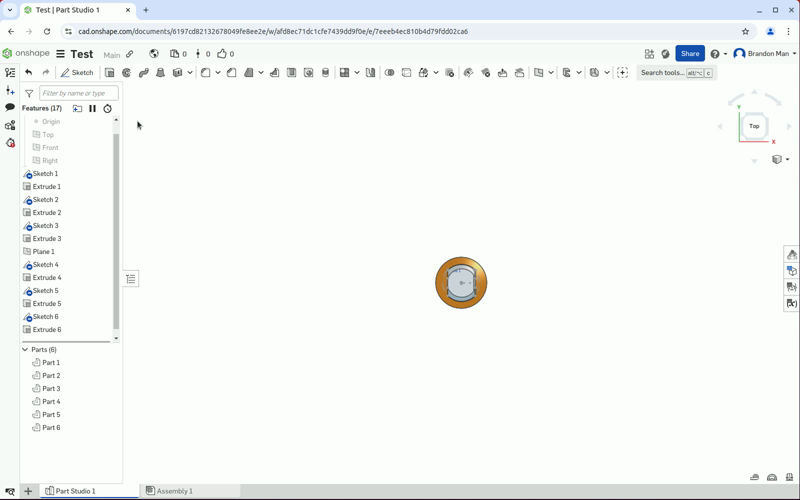
key(shift+h)
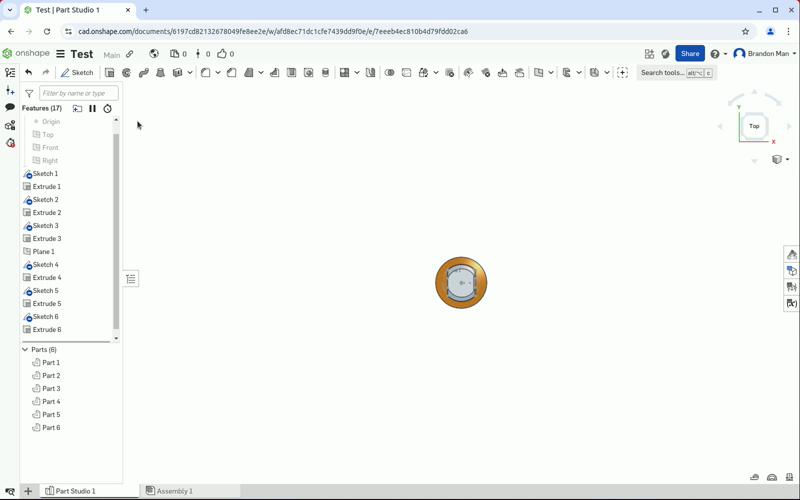
key(shift+7)
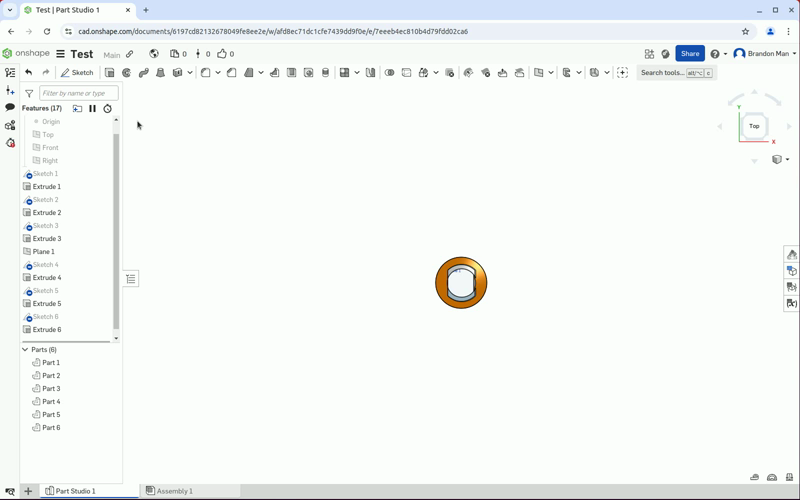
key(up, 3)
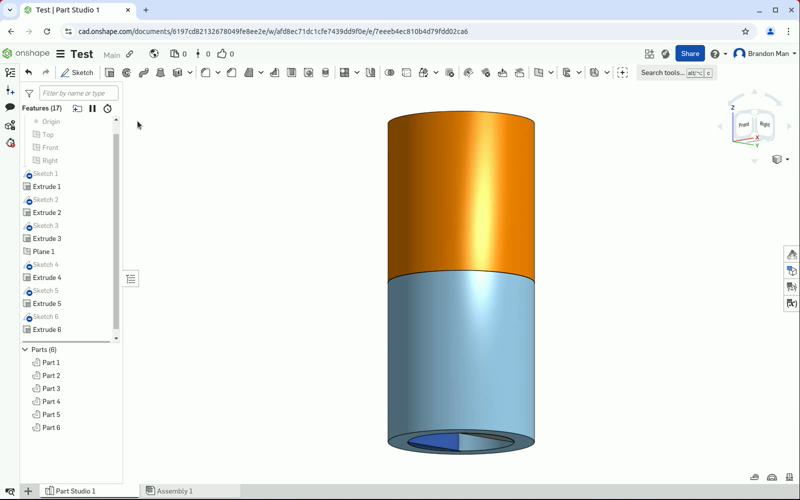
key(left, 3)
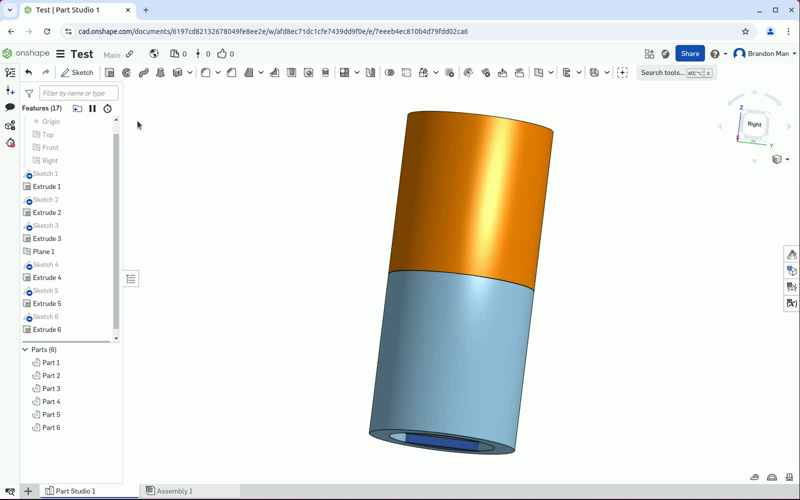
key(right, 3)
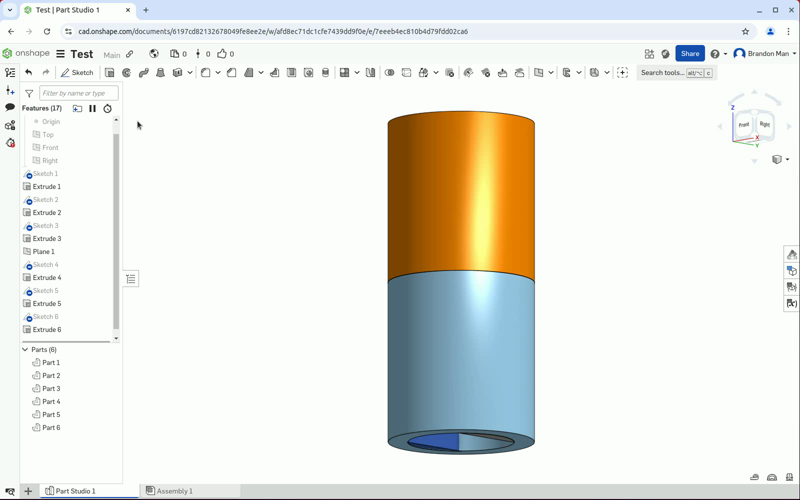
key(down, 3)
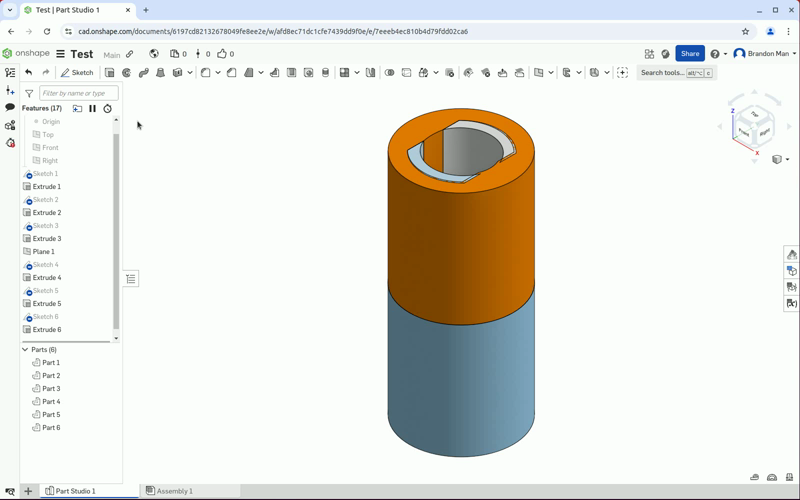
mouse_move(69, 176)
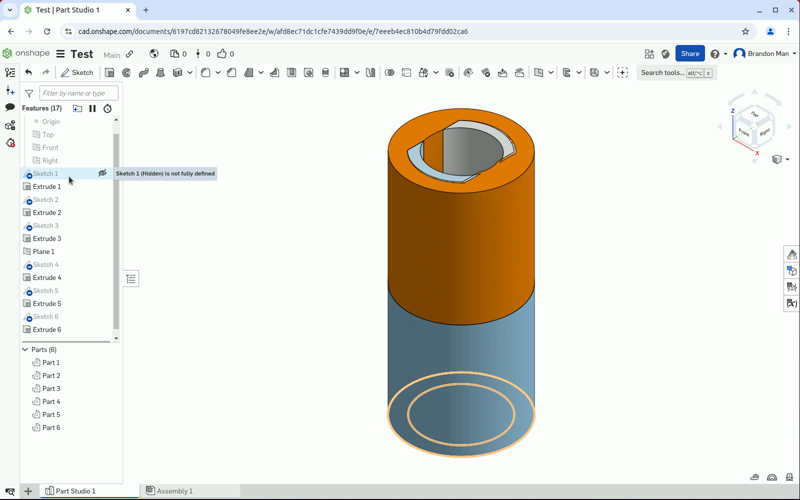
click(69, 176)